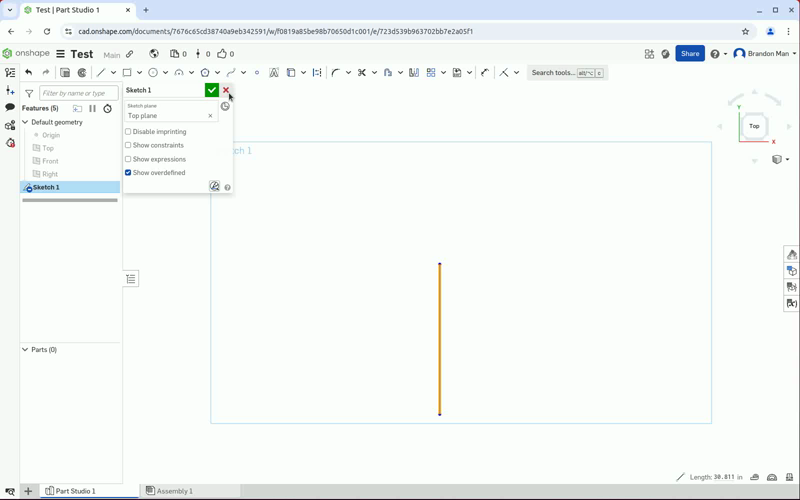
key(shift+h)
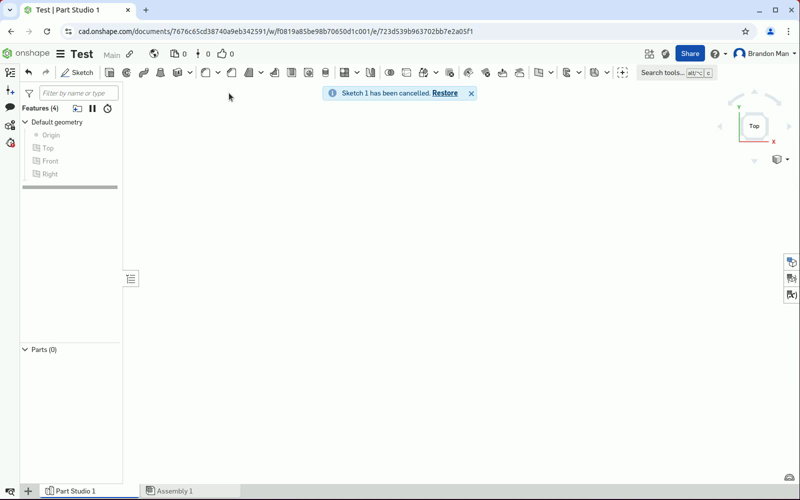
mouse_move(73, 352)
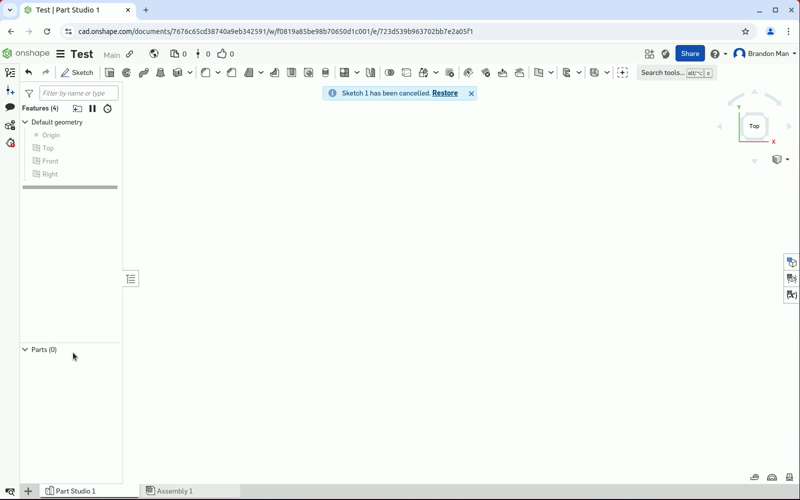
key(y)
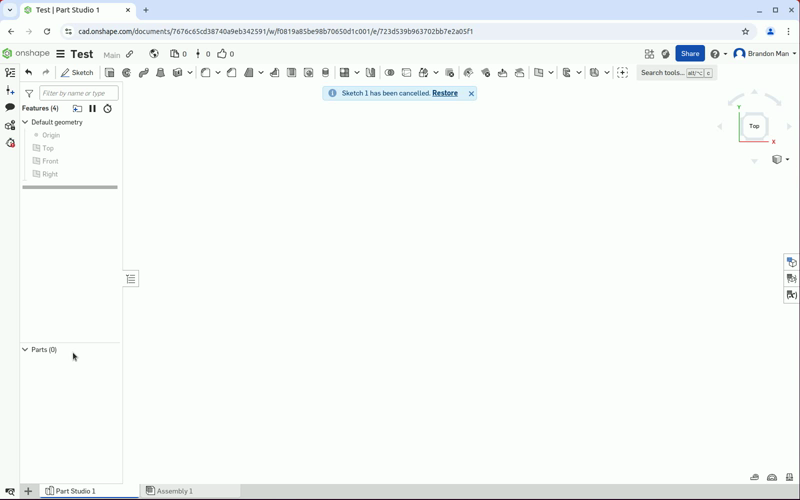
key(shift+p)
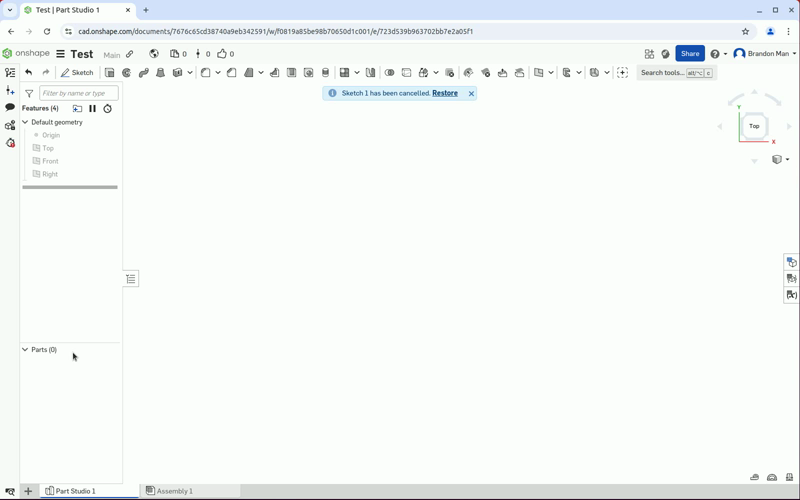
key(space)
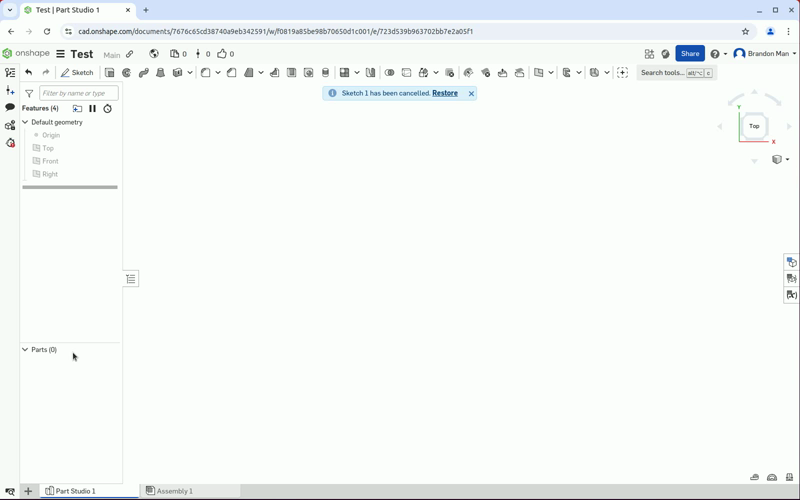
key_down(shift)
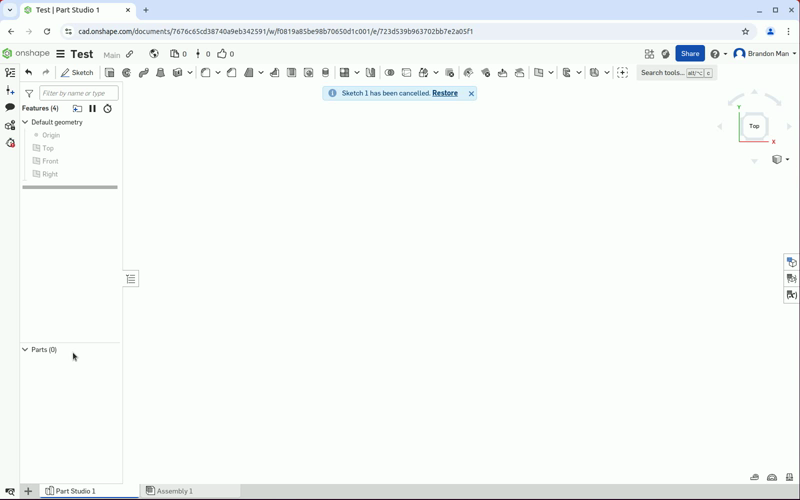
key(up)
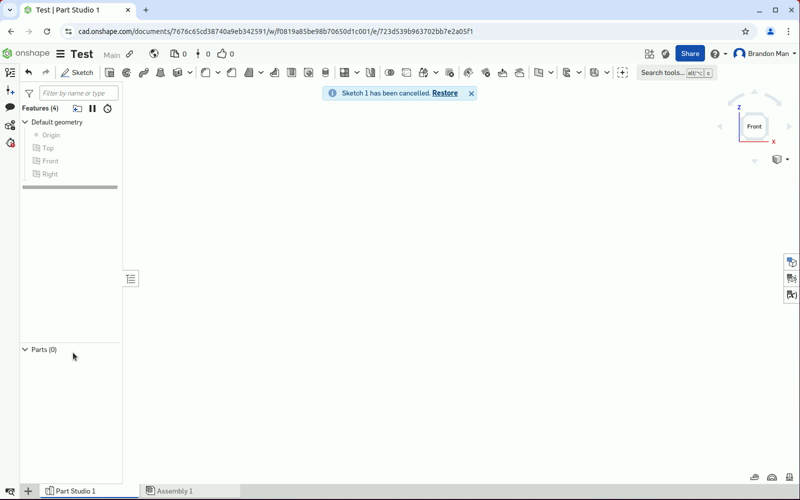
key_up(shift)
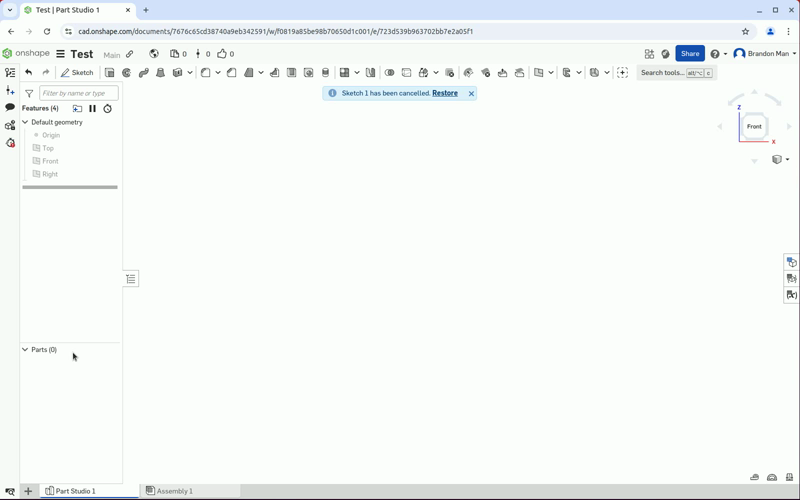
mouse_move(73, 352)
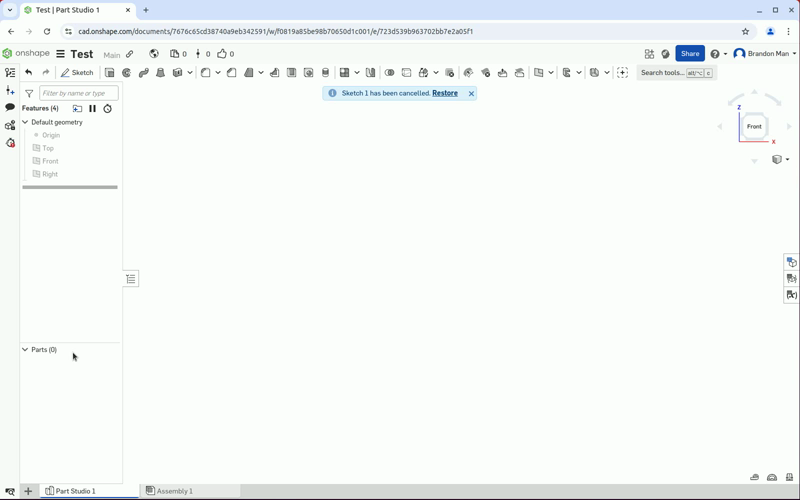
key(shift+y)
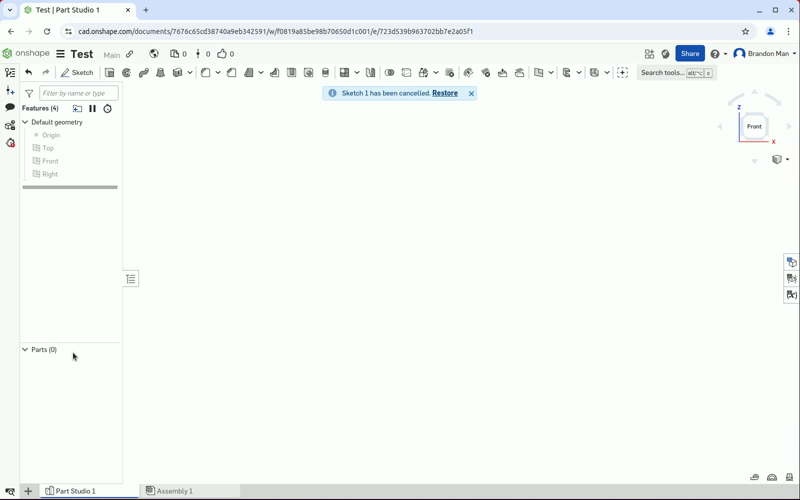
key(shift+s)
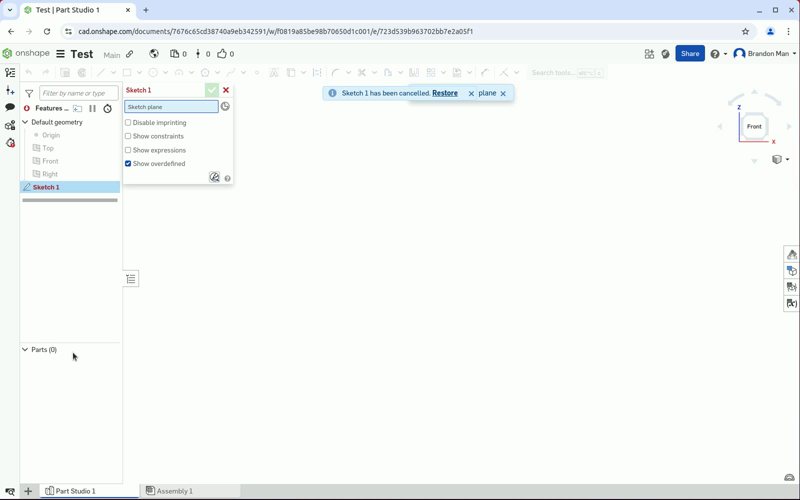
mouse_move(73, 163)
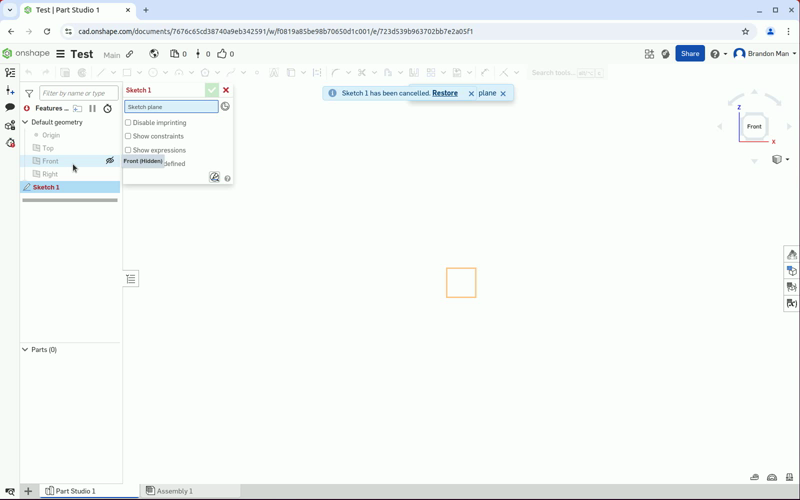
click(73, 163)
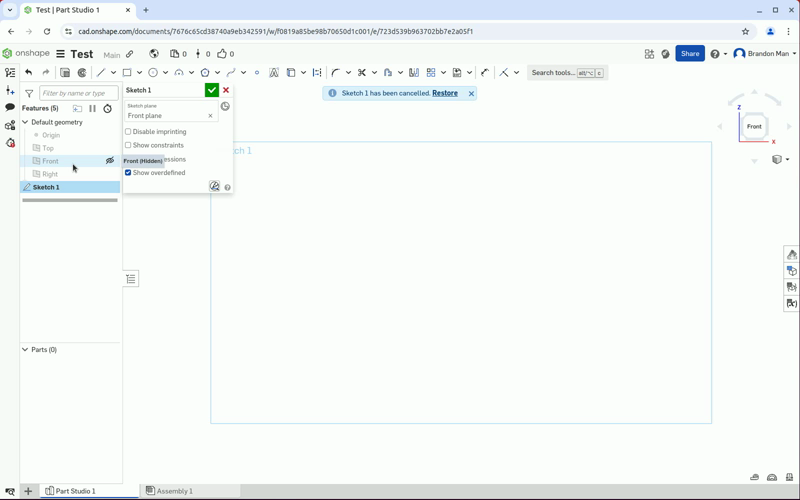
mouse_move(73, 352)
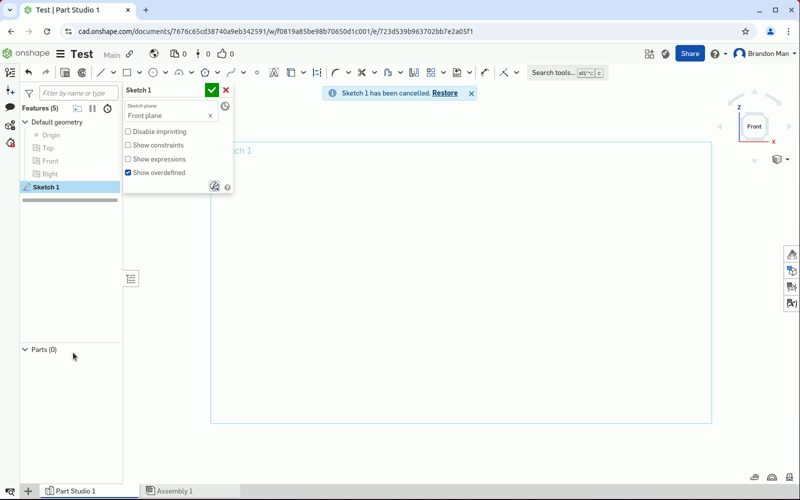
key(y)
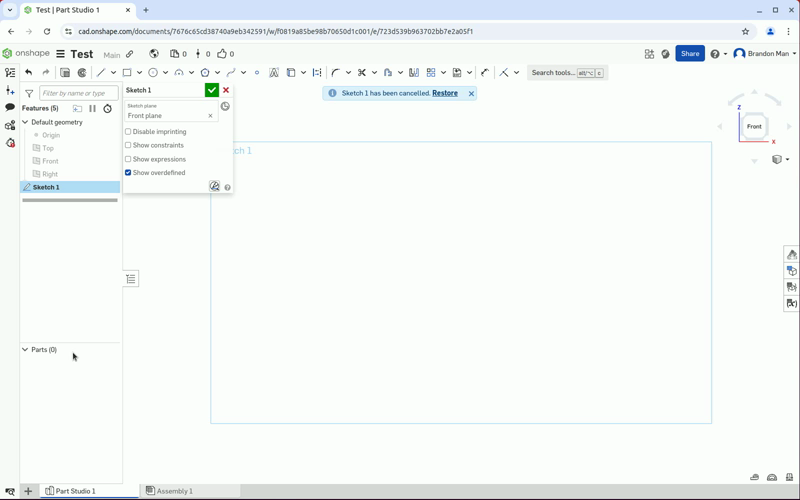
key(l)
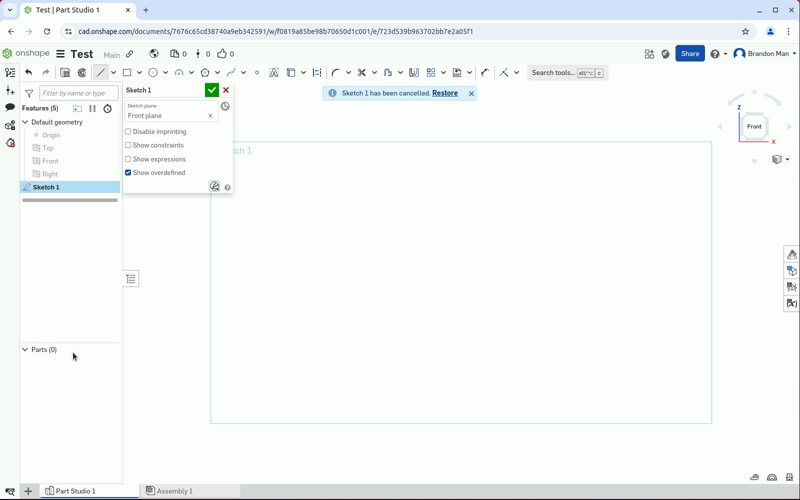
key_down(shift)
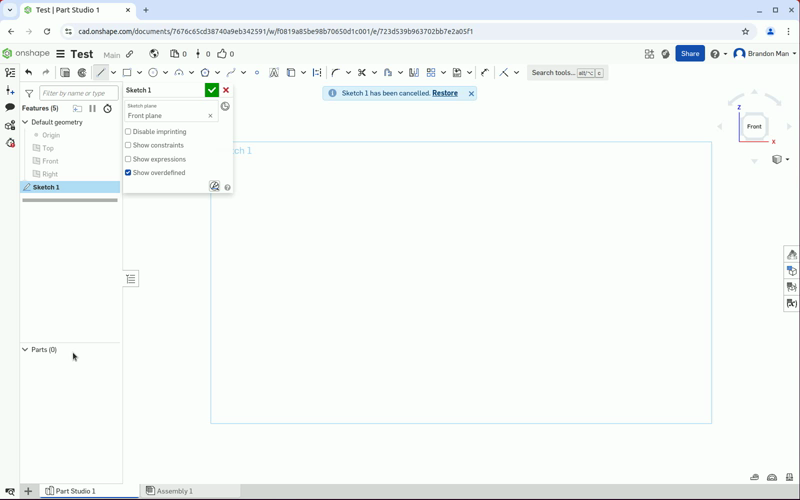
mouse_move(456, 290)
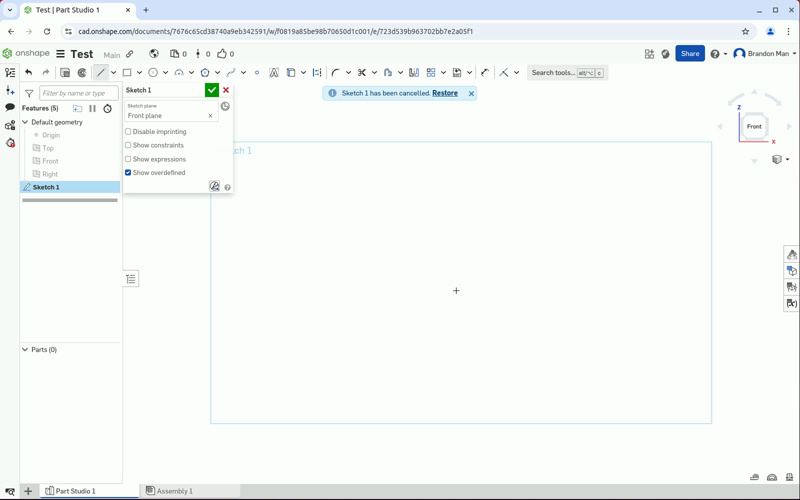
click(456, 290)
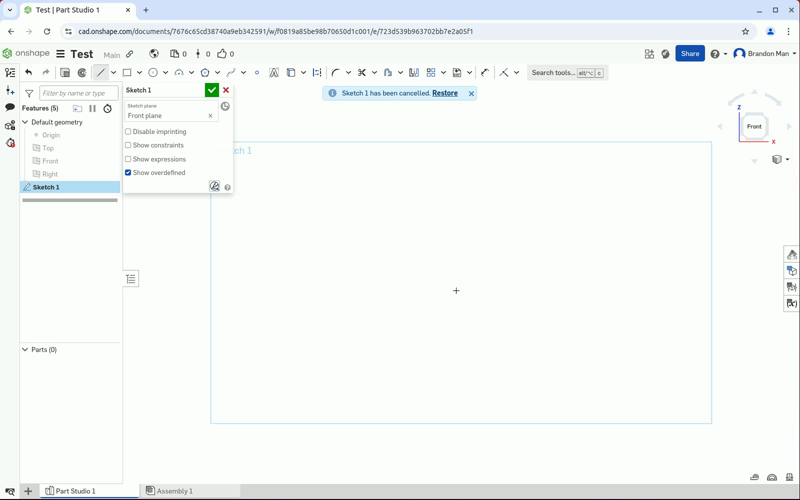
key_up(shift)
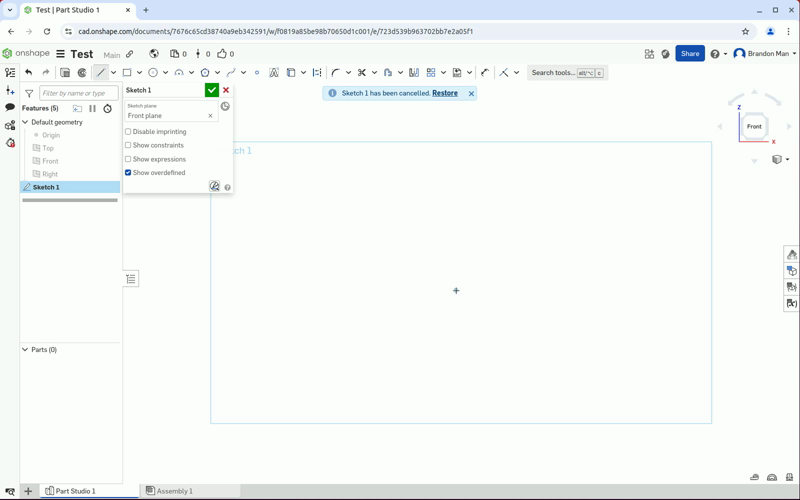
key_down(shift)
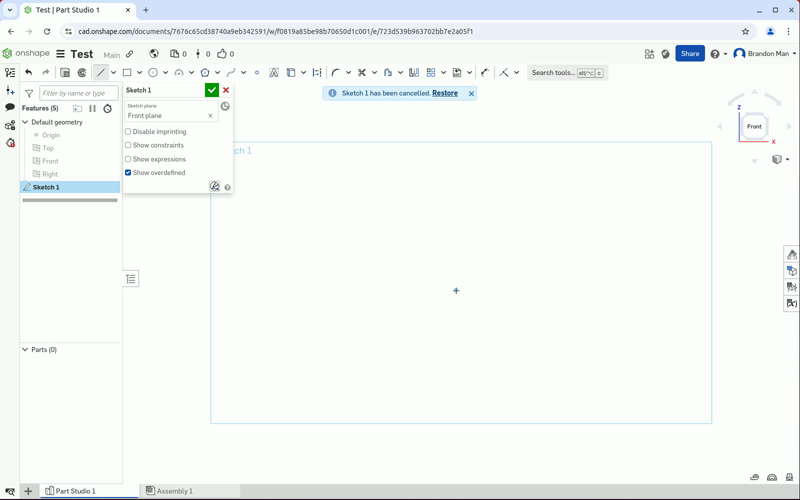
mouse_move(486, 290)
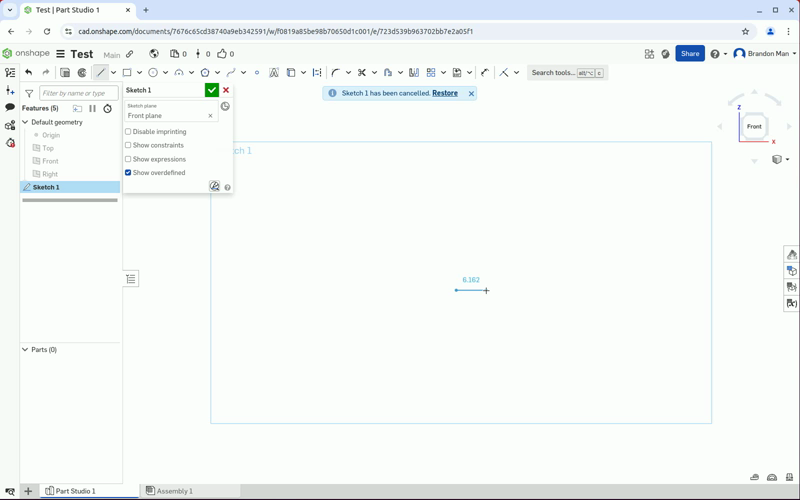
mouse_move(468, 290)
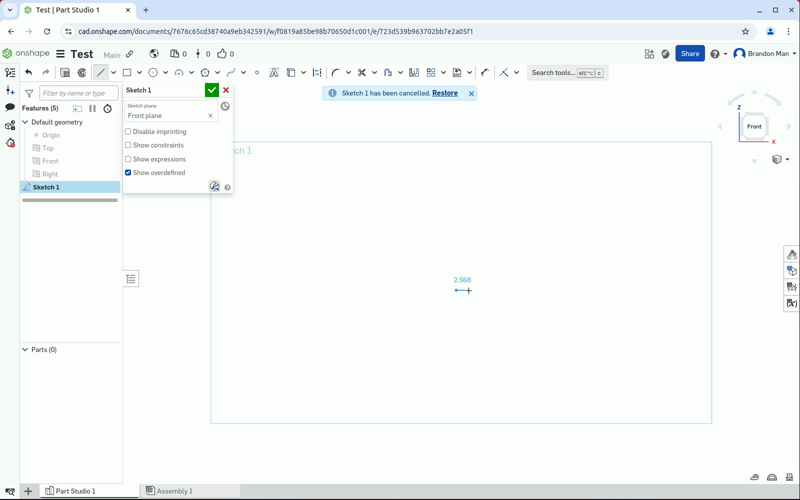
click(468, 290)
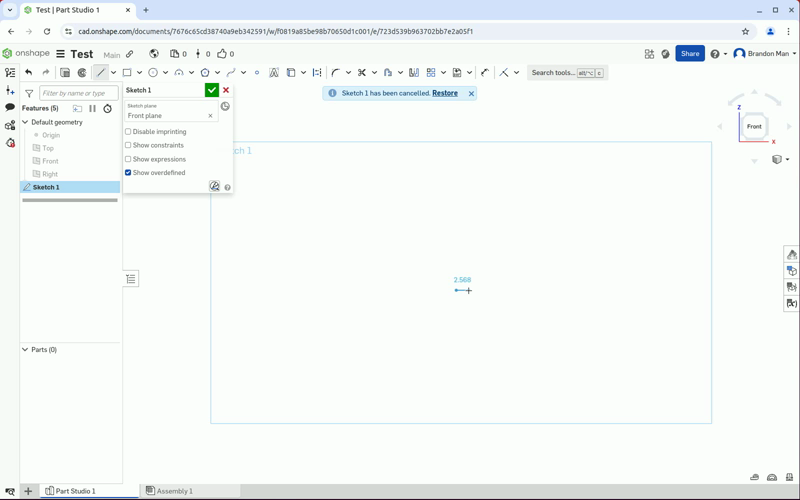
key_up(shift)
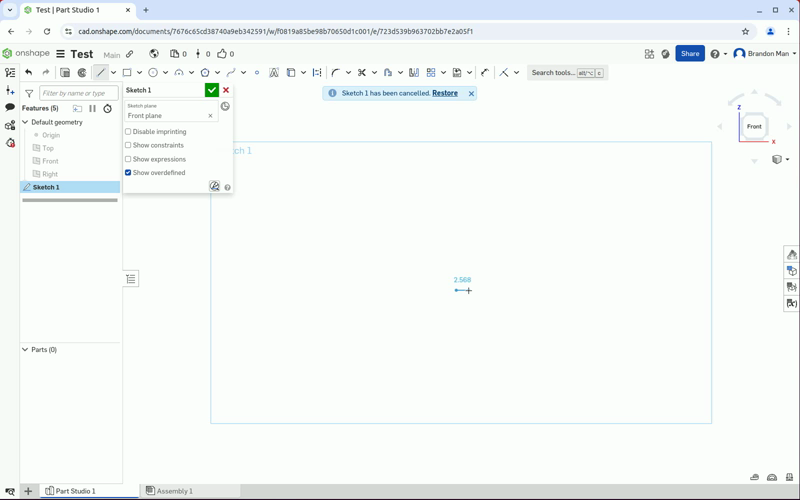
key_down(shift)
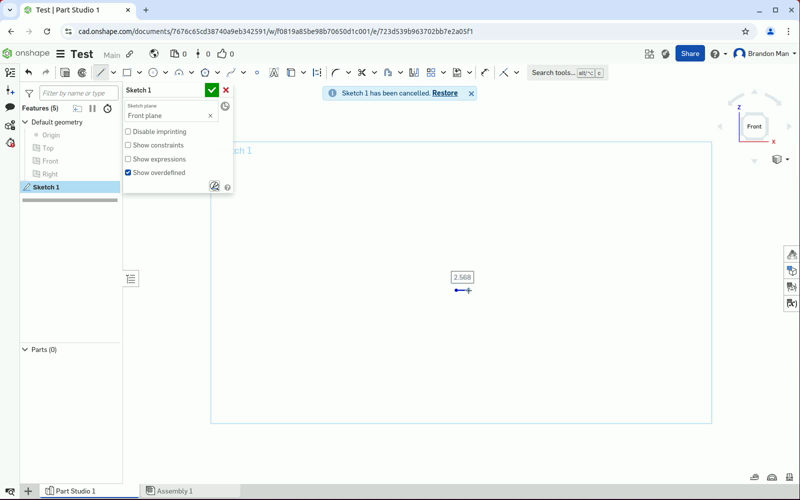
mouse_move(498, 290)
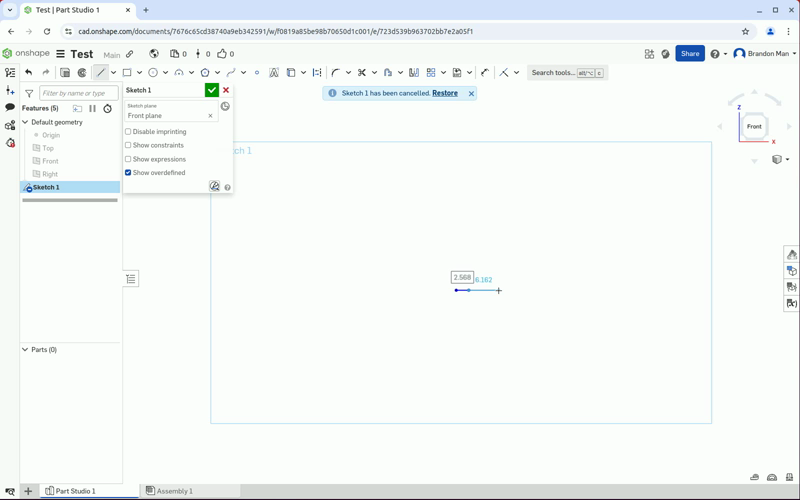
mouse_move(468, 279)
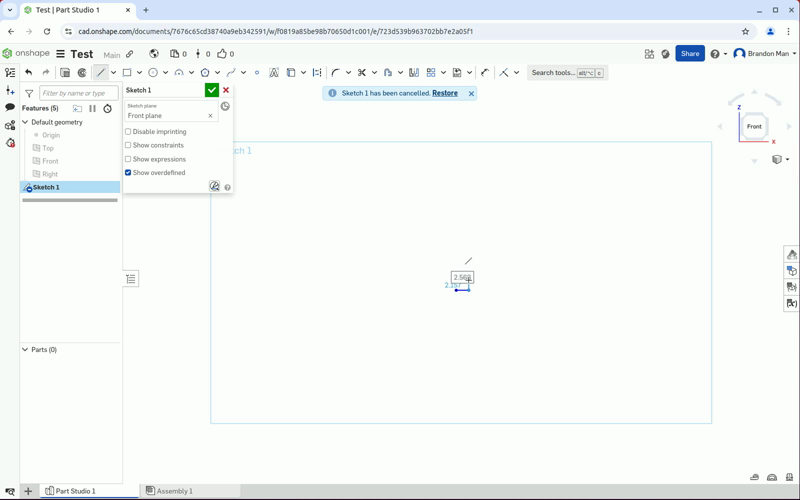
click(468, 279)
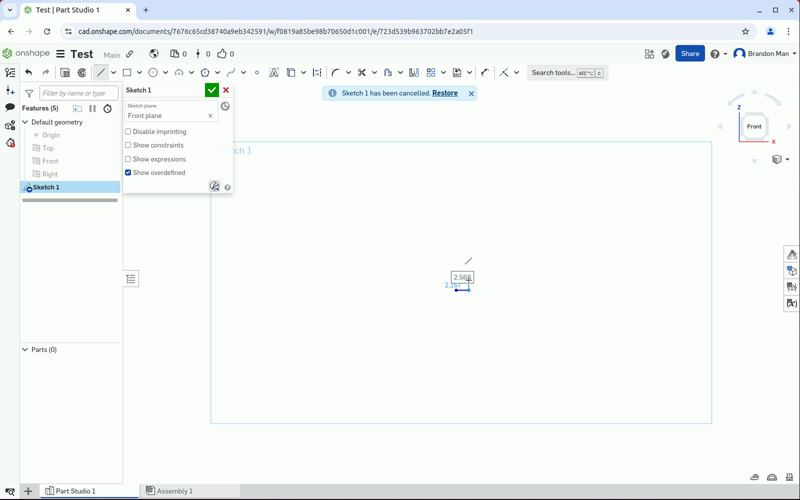
key_up(shift)
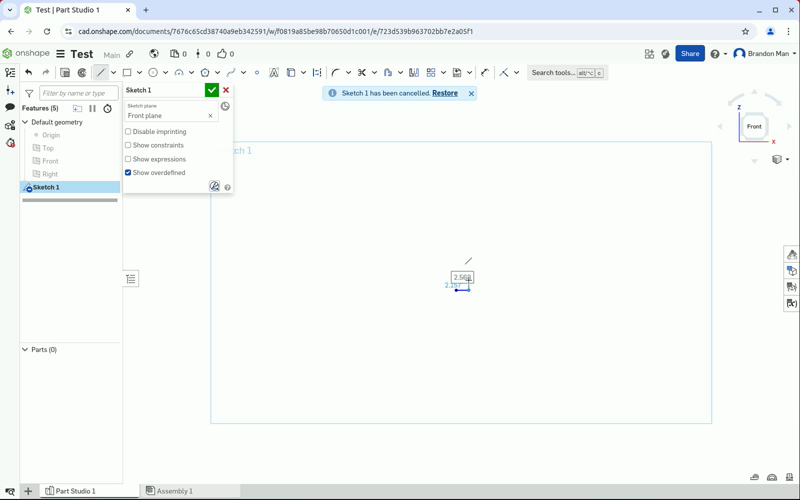
key_down(shift)
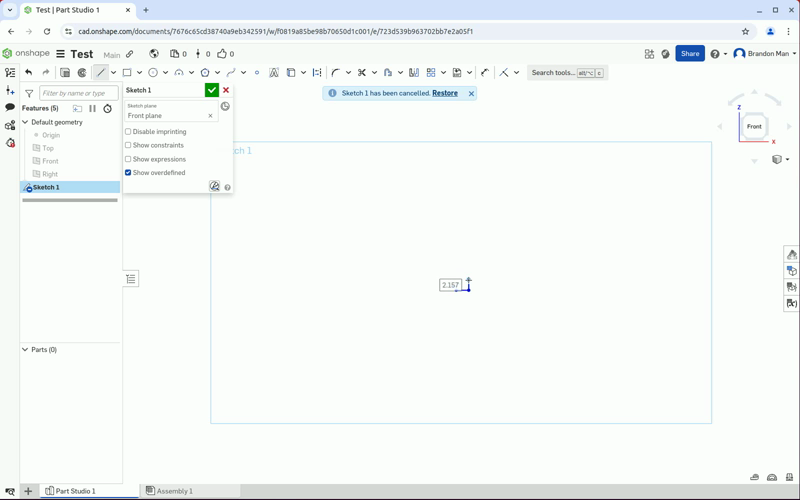
mouse_move(498, 279)
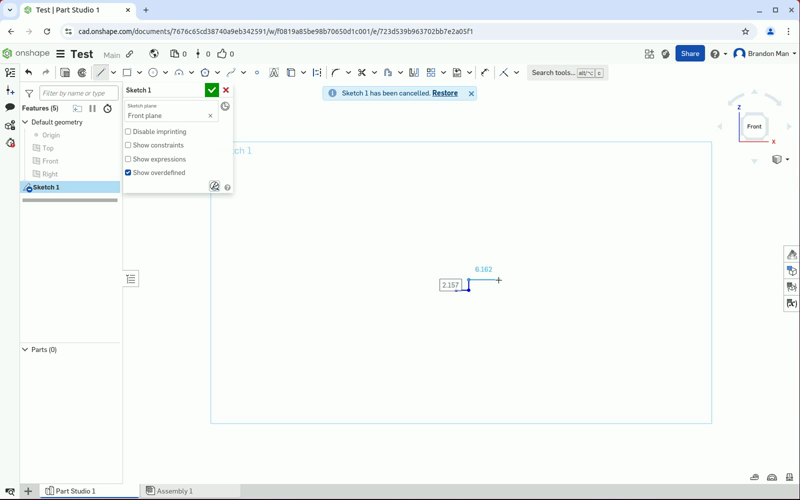
mouse_move(456, 279)
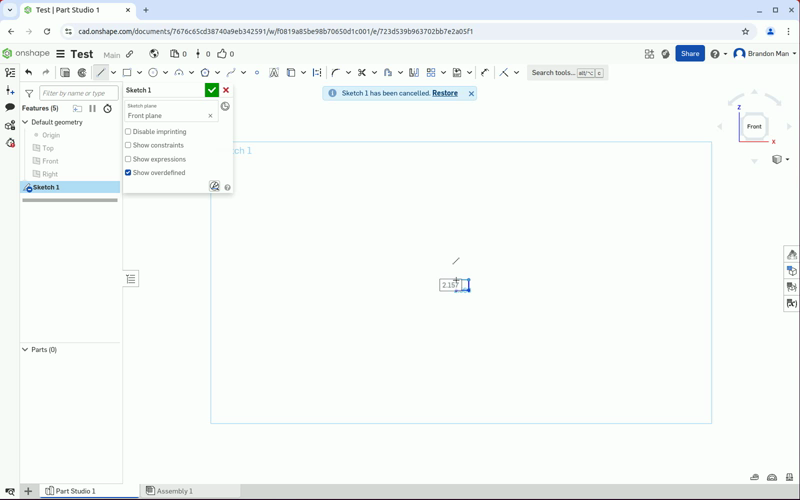
click(456, 279)
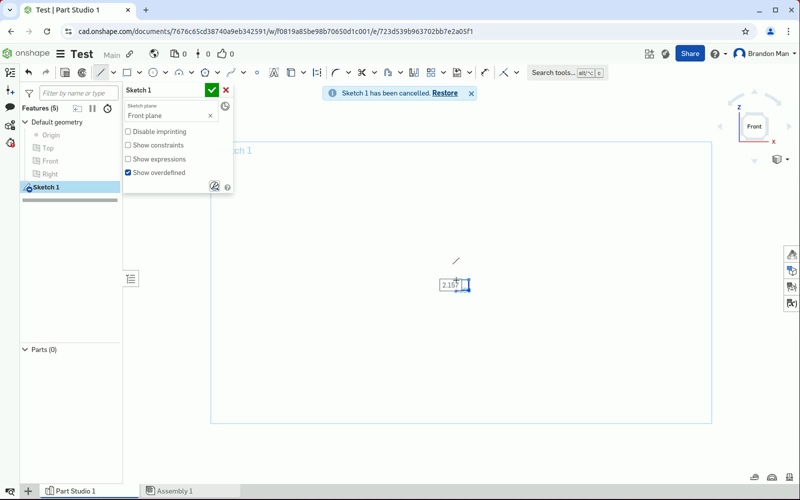
key_up(shift)
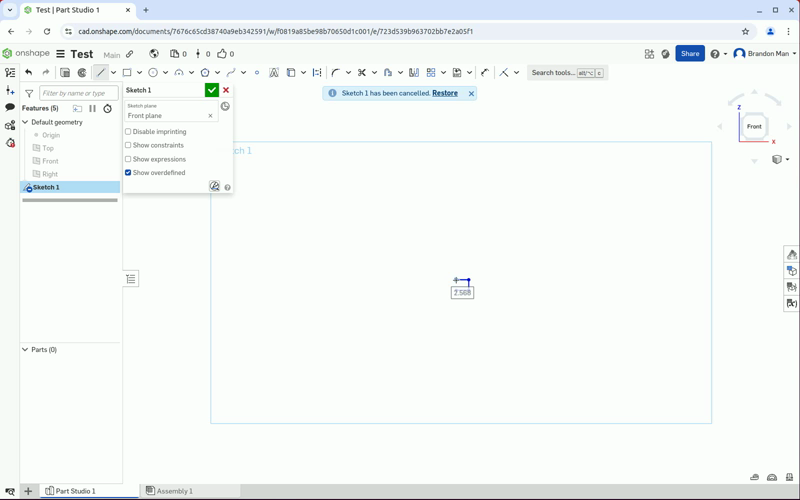
mouse_move(486, 279)
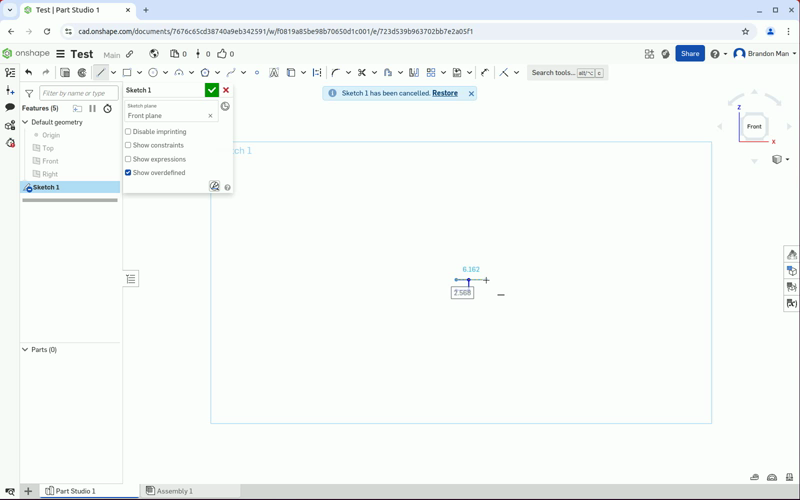
key_down(shift)
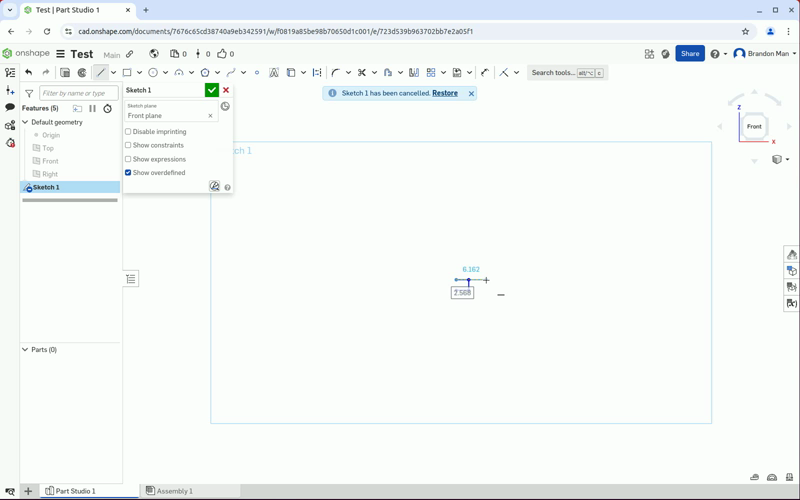
mouse_move(456, 290)
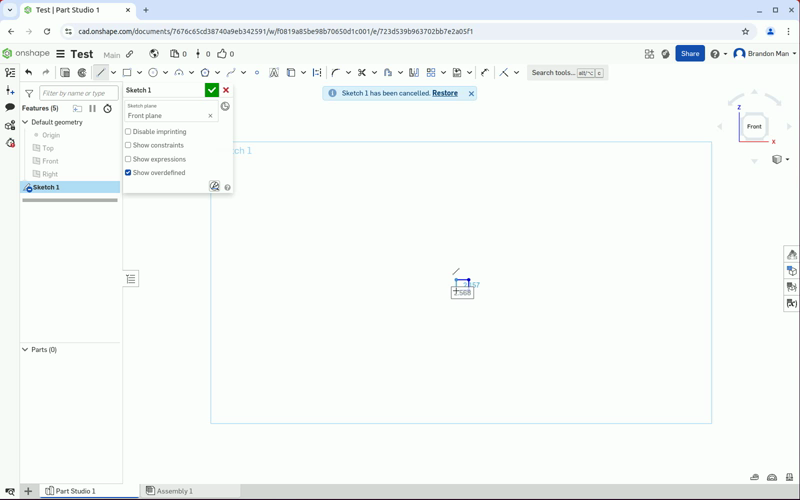
key_up(shift)
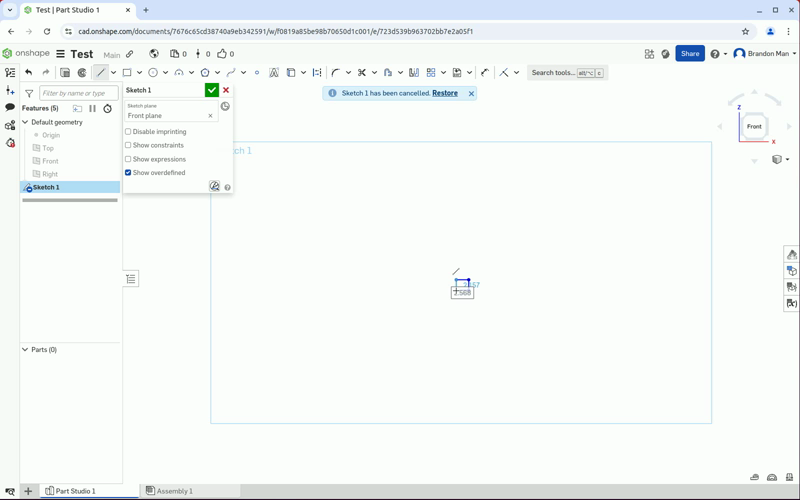
click(456, 290)
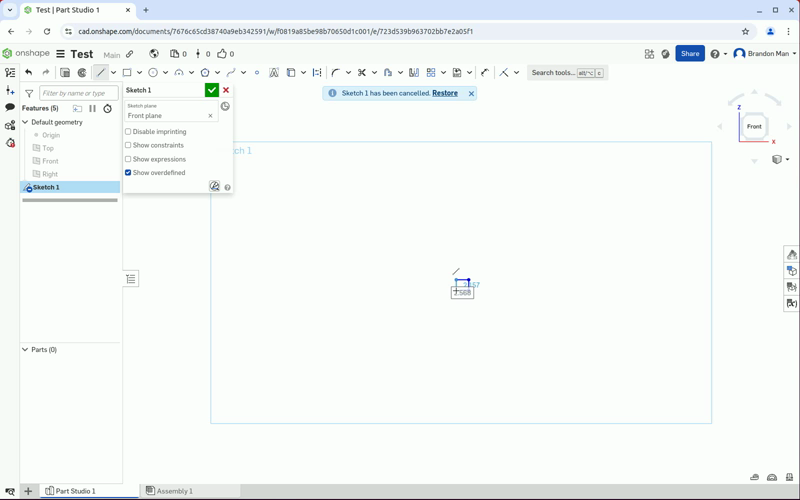
key(esc)
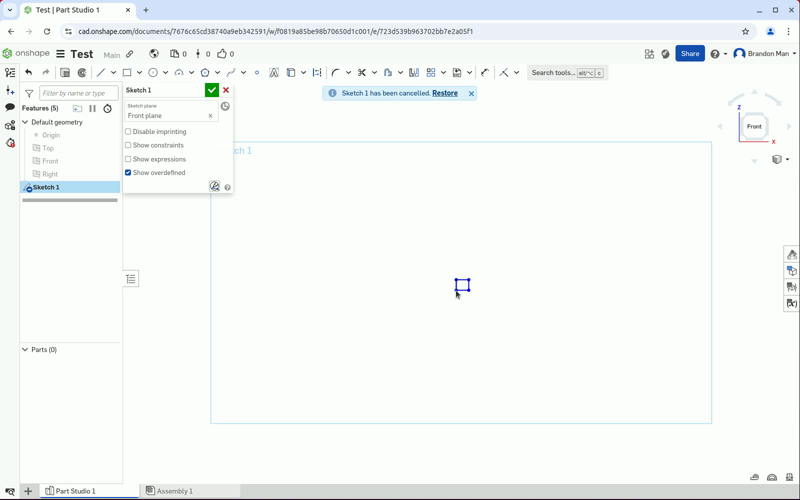
key(l)
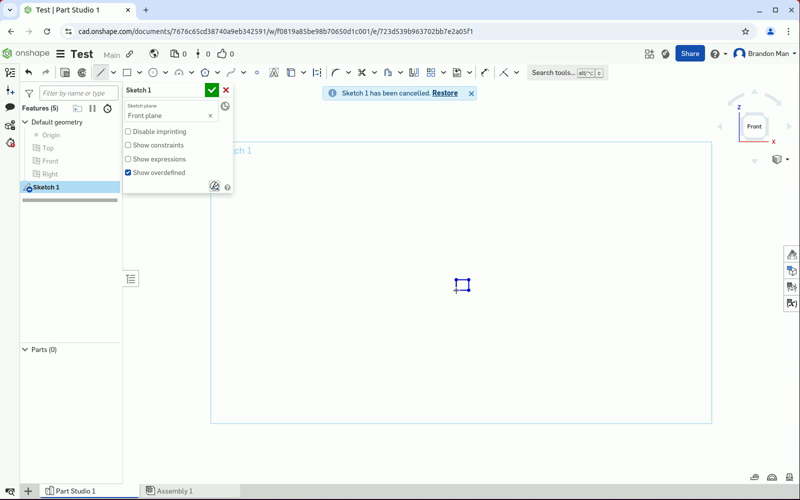
key_down(shift)
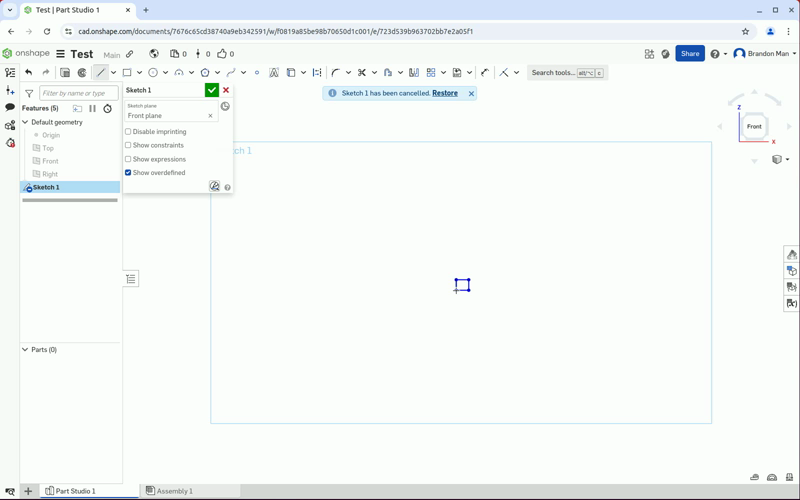
mouse_move(458, 287)
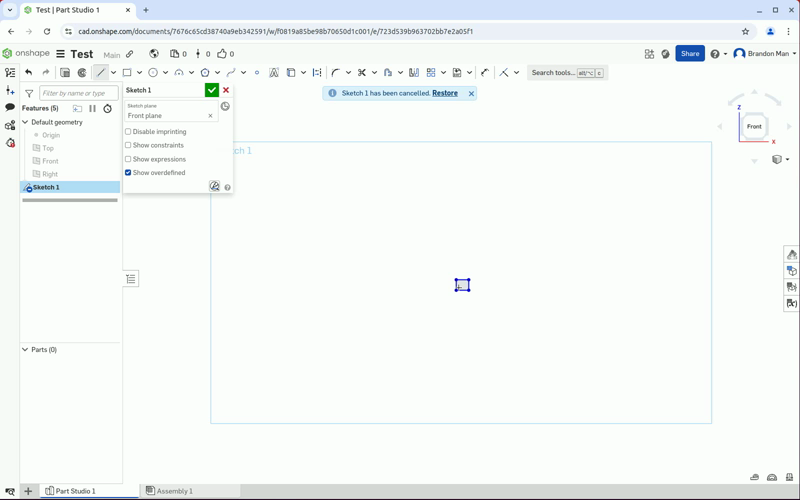
scroll(6)
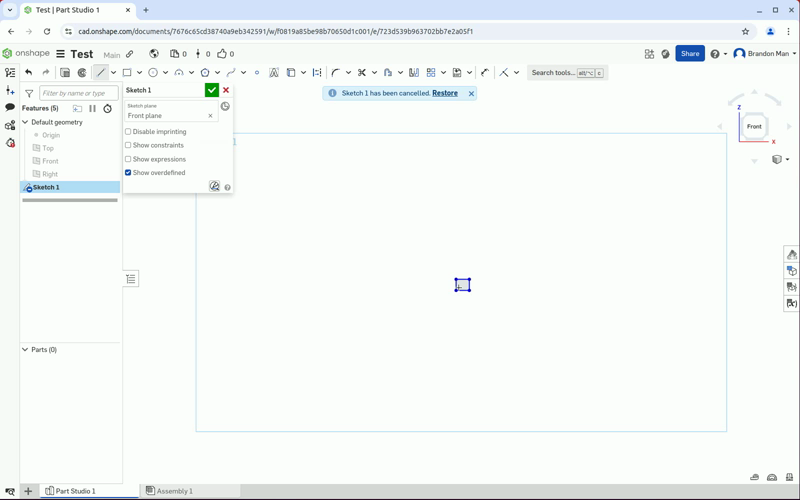
scroll(6)
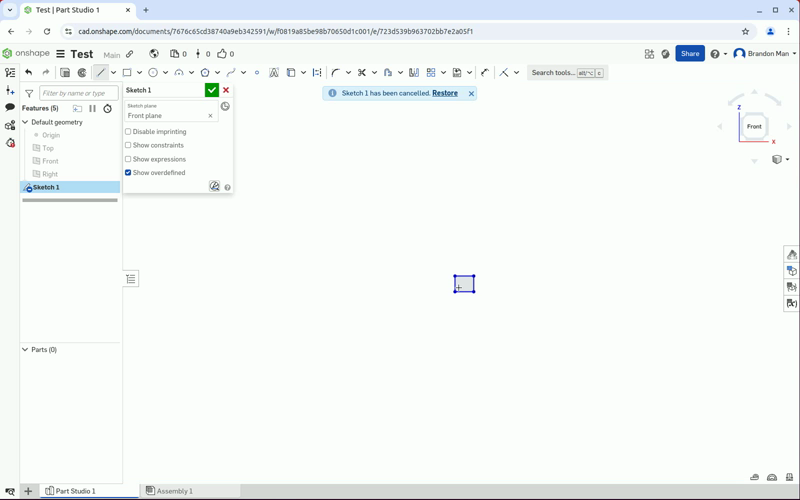
scroll(6)
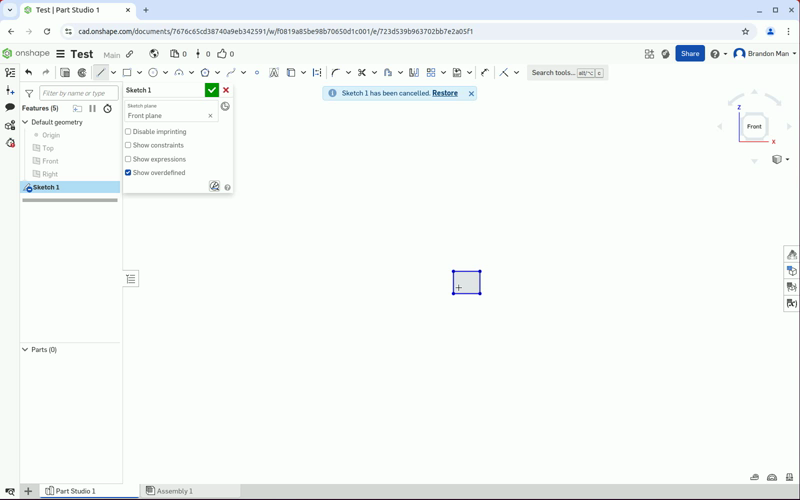
scroll(6)
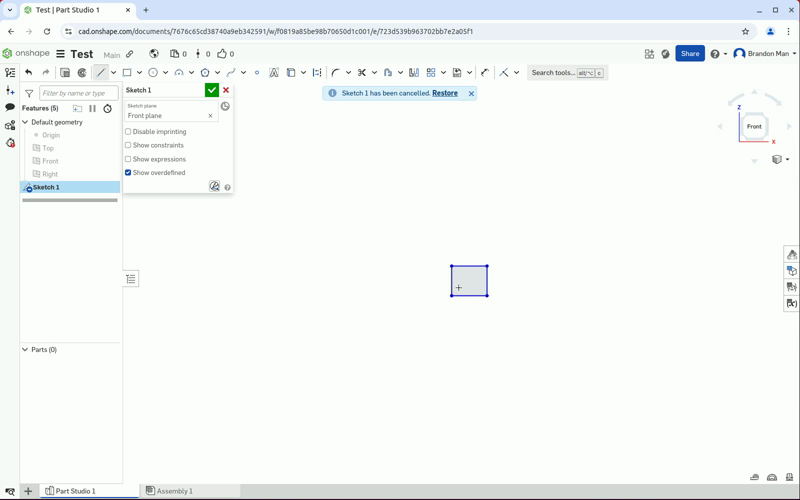
scroll(6)
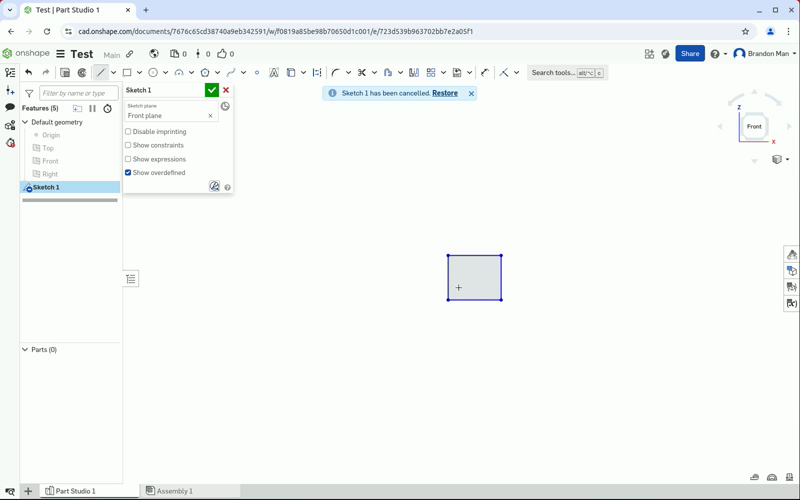
scroll(6)
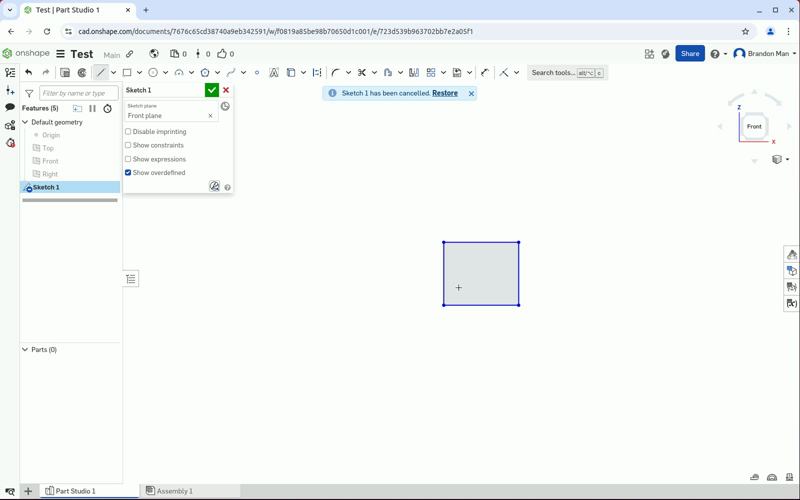
scroll(6)
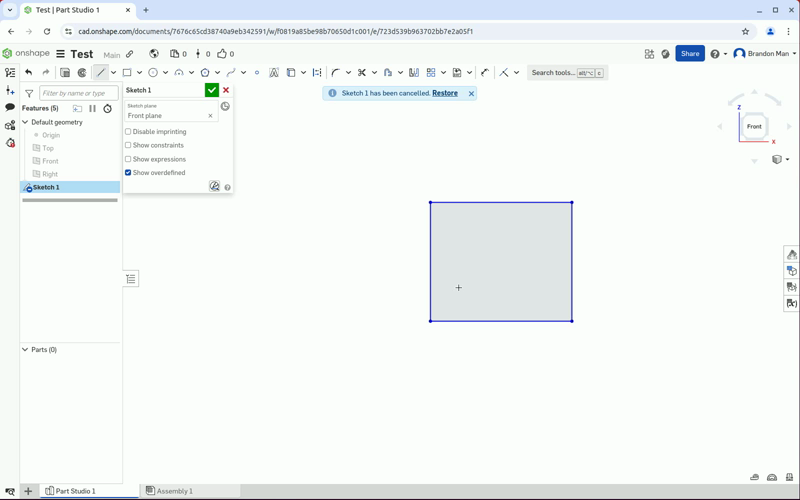
click(458, 287)
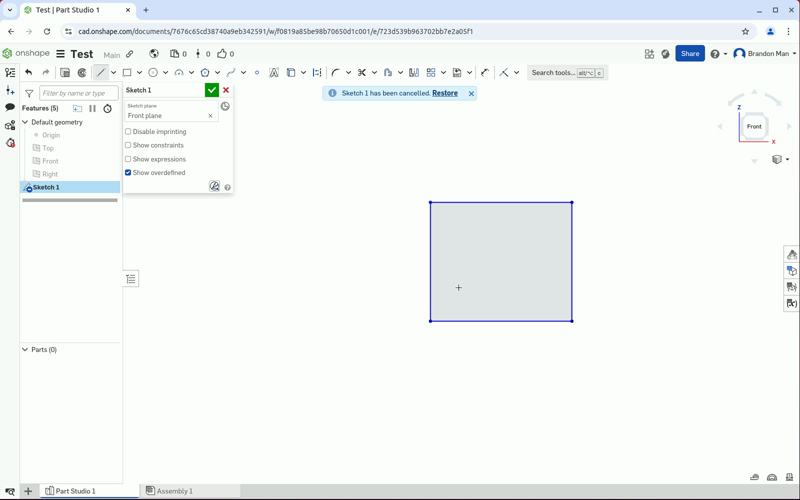
scroll(-6)
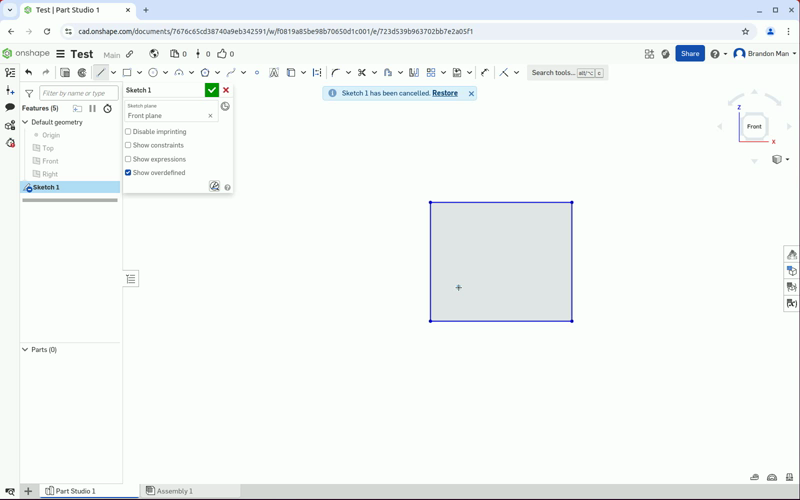
scroll(-6)
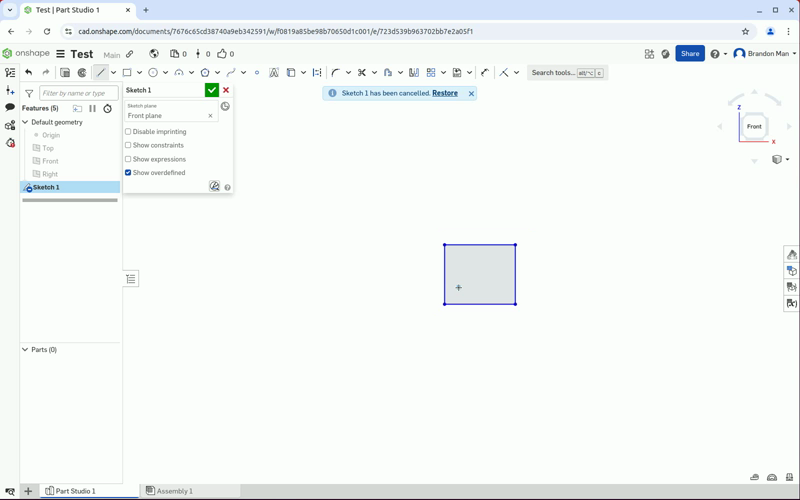
scroll(-6)
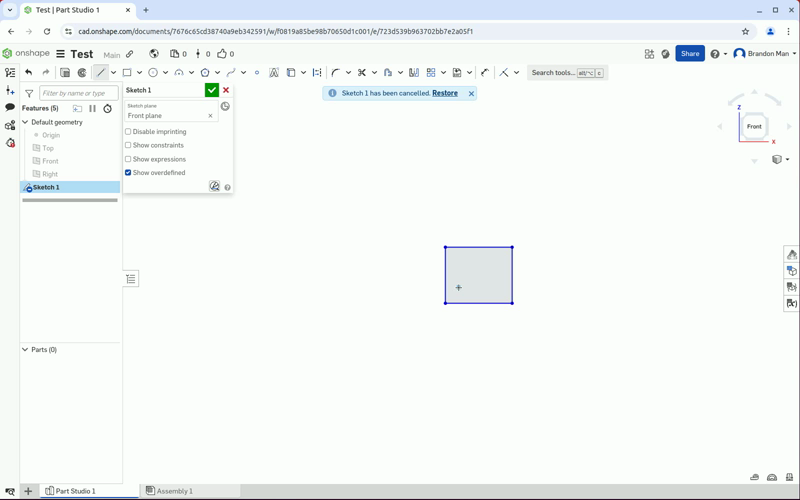
scroll(-6)
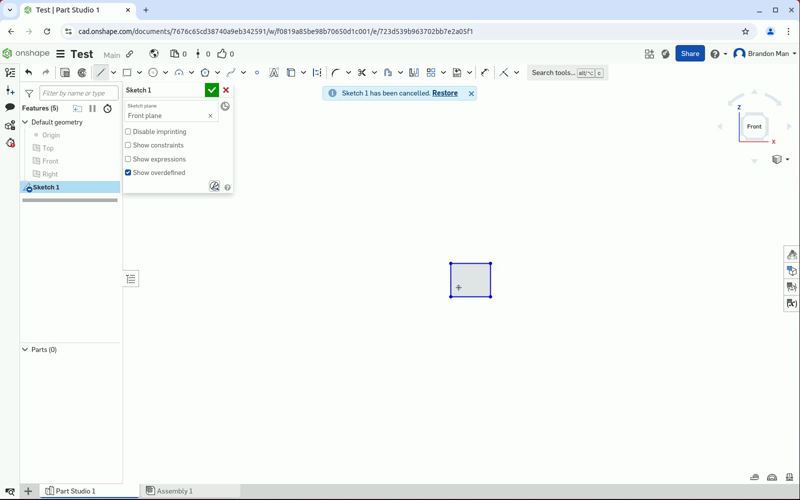
scroll(-6)
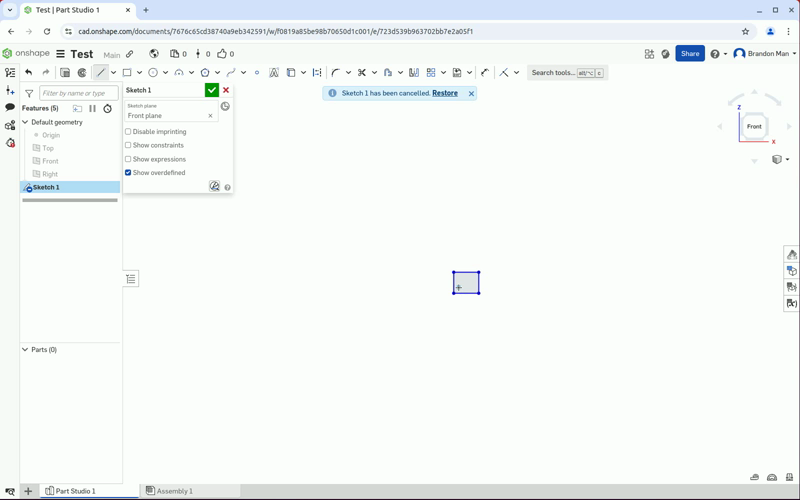
scroll(-6)
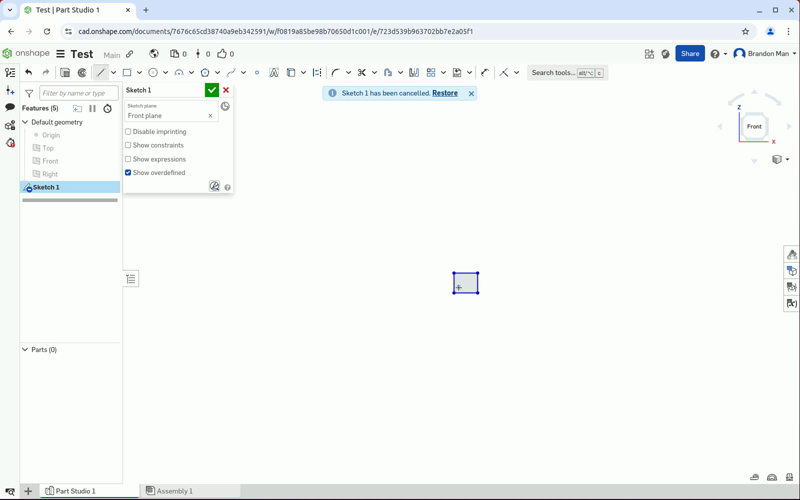
scroll(-6)
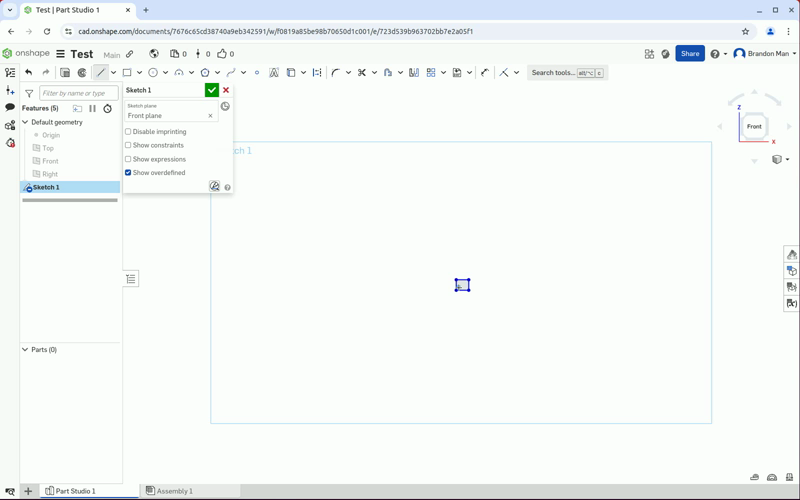
key_up(shift)
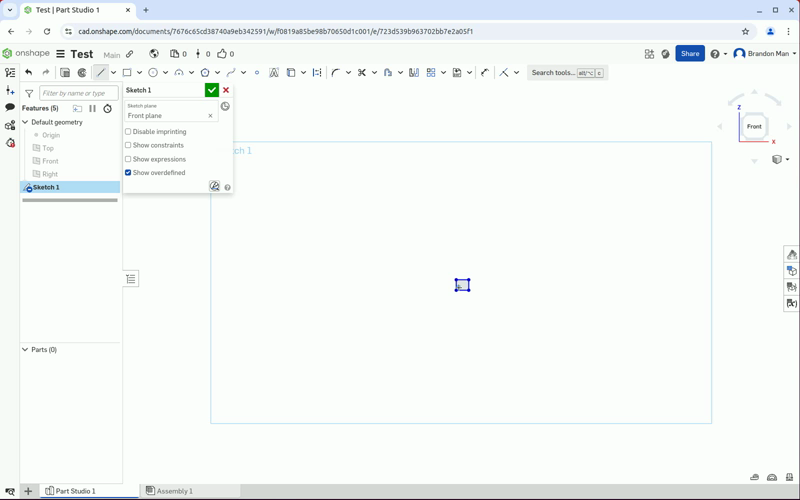
key_down(shift)
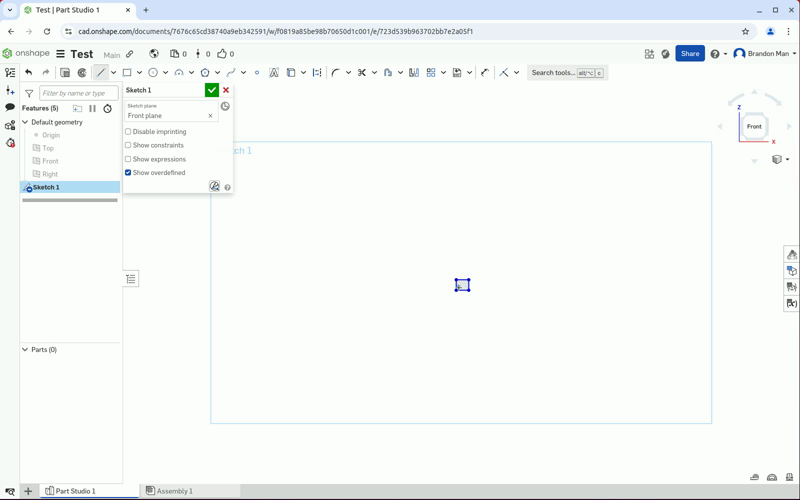
mouse_move(488, 287)
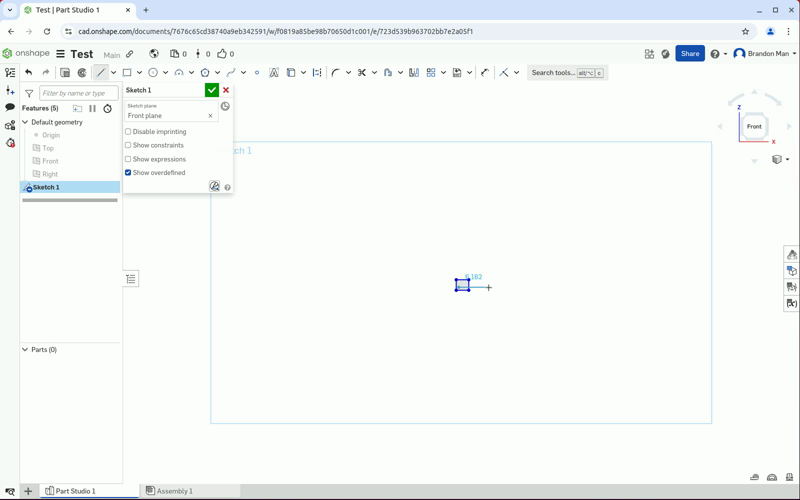
mouse_move(466, 287)
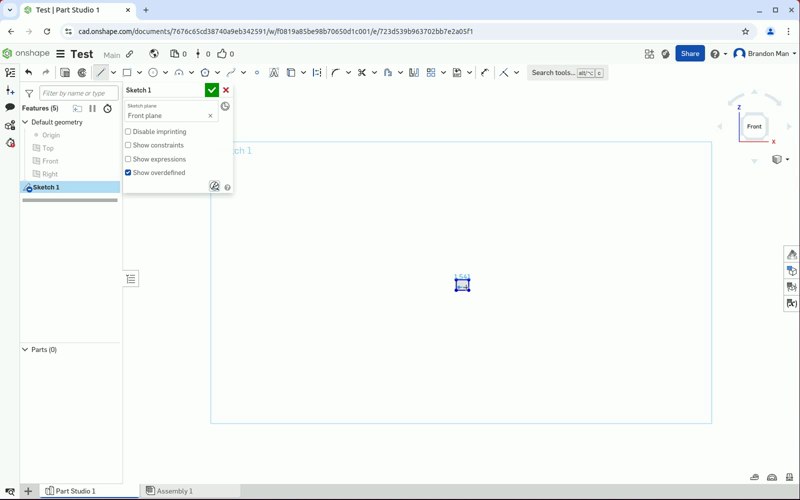
scroll(6)
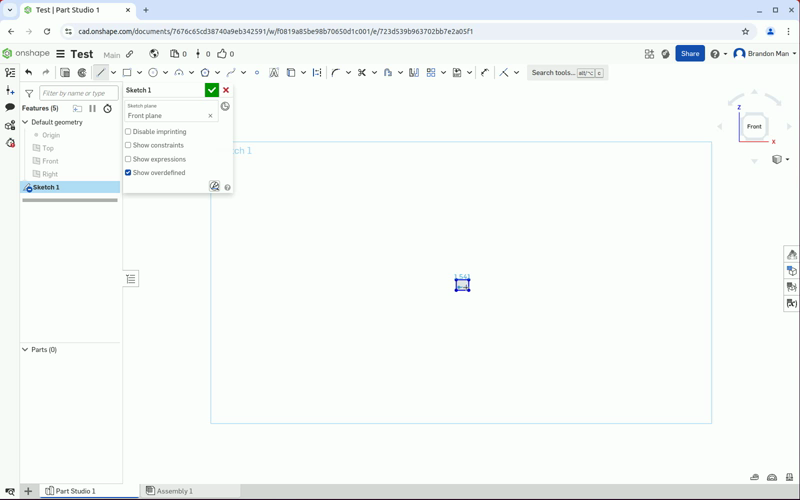
scroll(6)
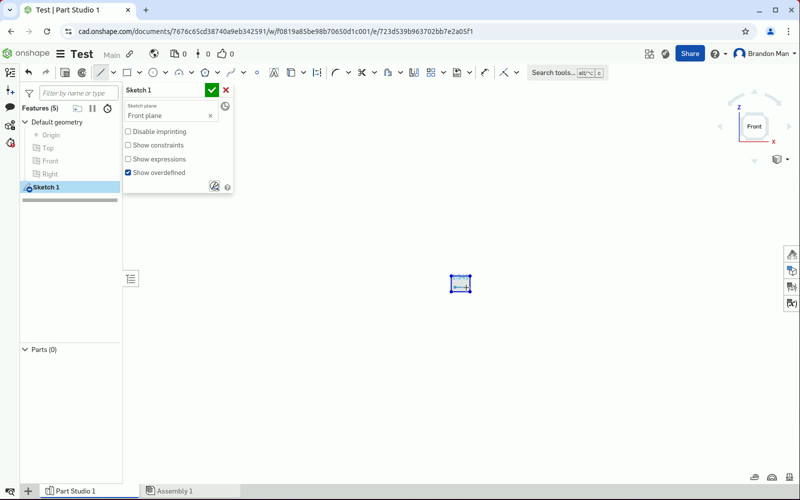
scroll(6)
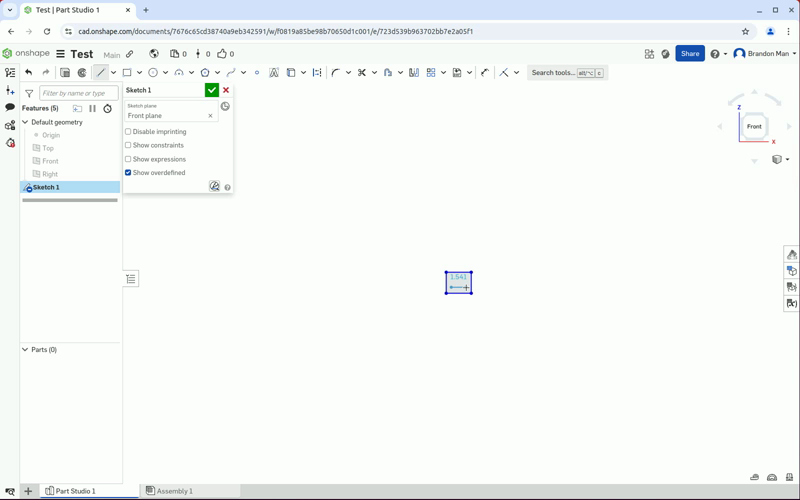
scroll(6)
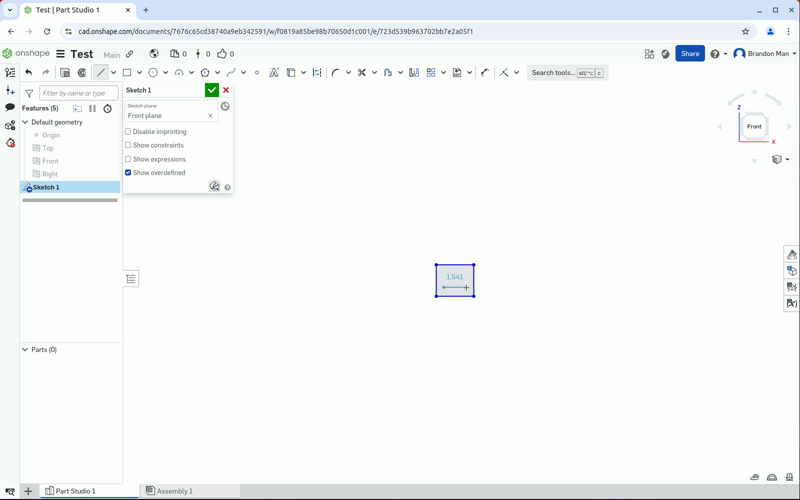
scroll(6)
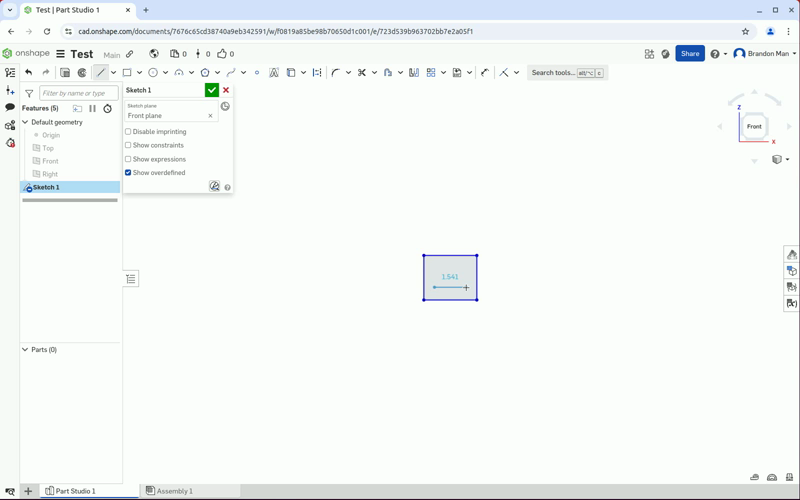
scroll(6)
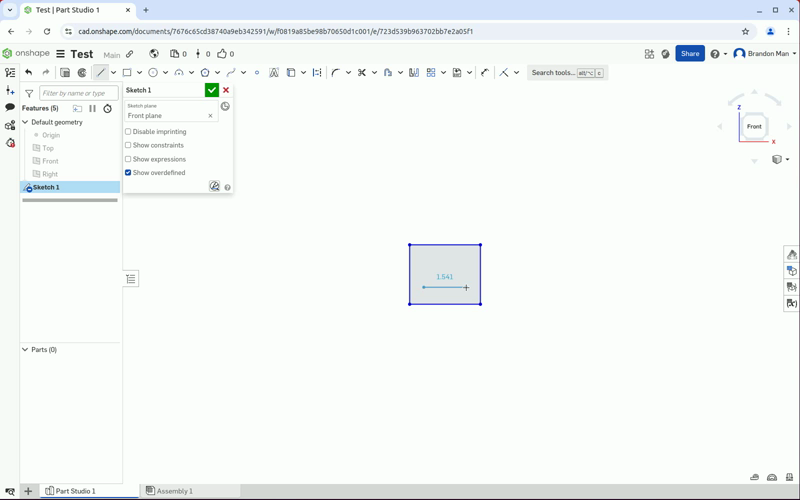
scroll(6)
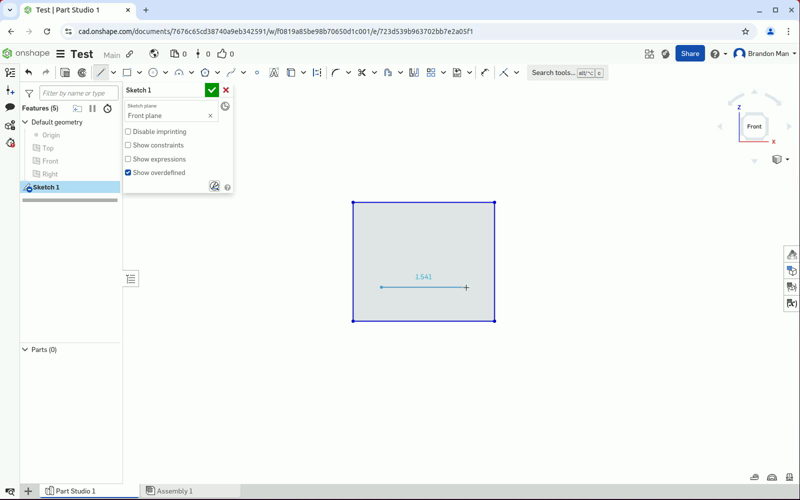
click(466, 287)
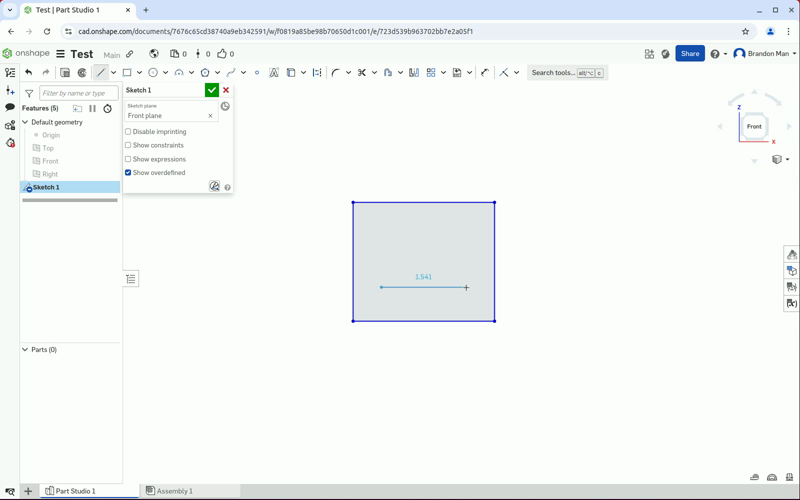
scroll(-6)
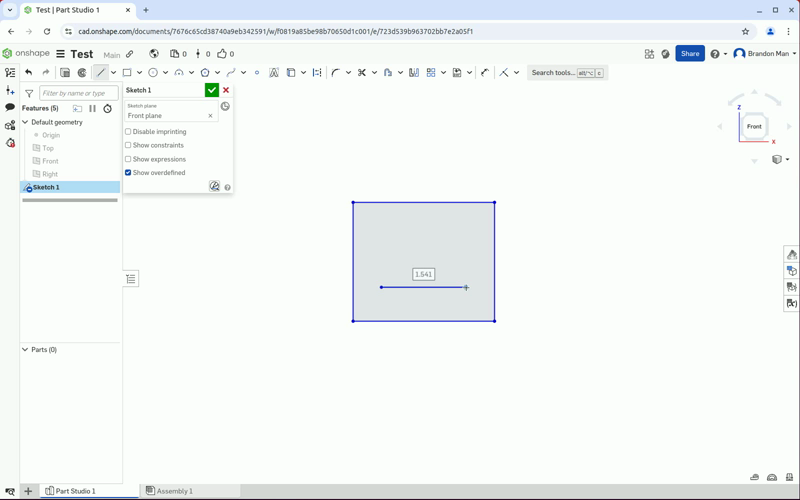
scroll(-6)
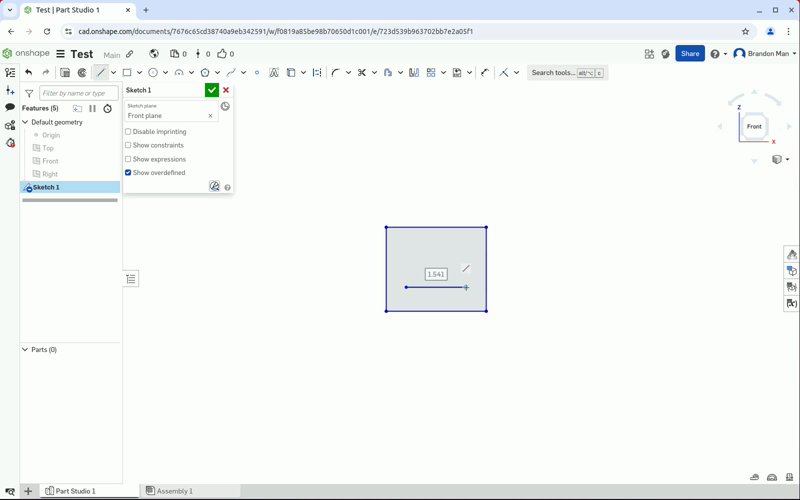
scroll(-6)
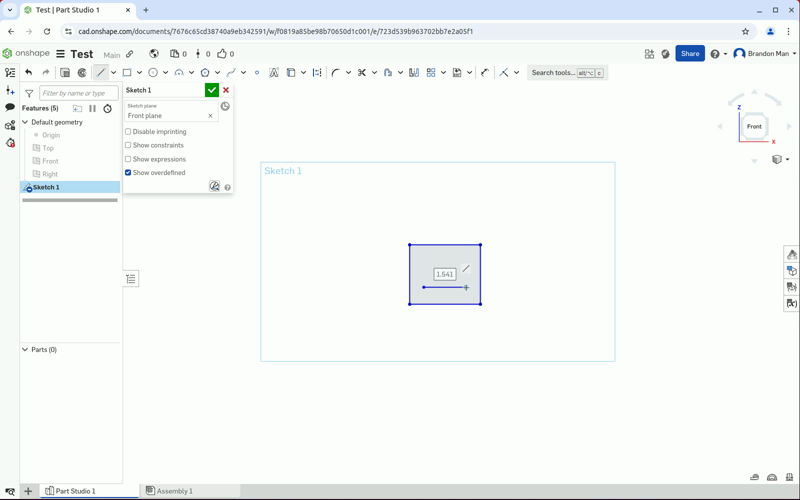
scroll(-6)
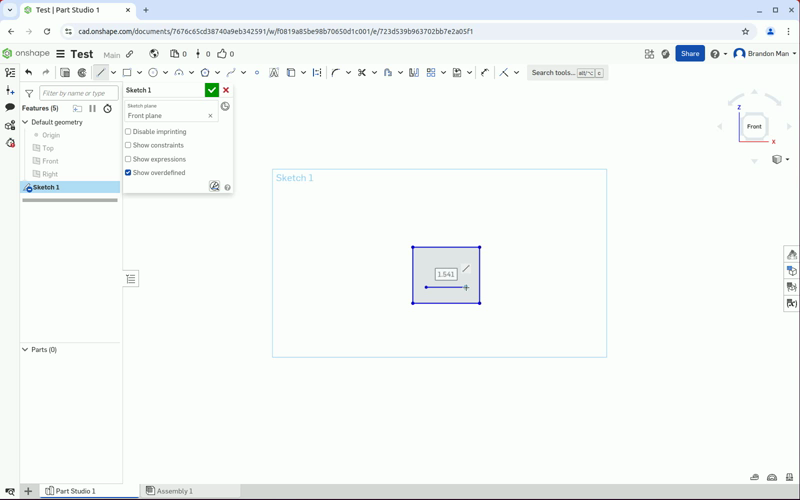
scroll(-6)
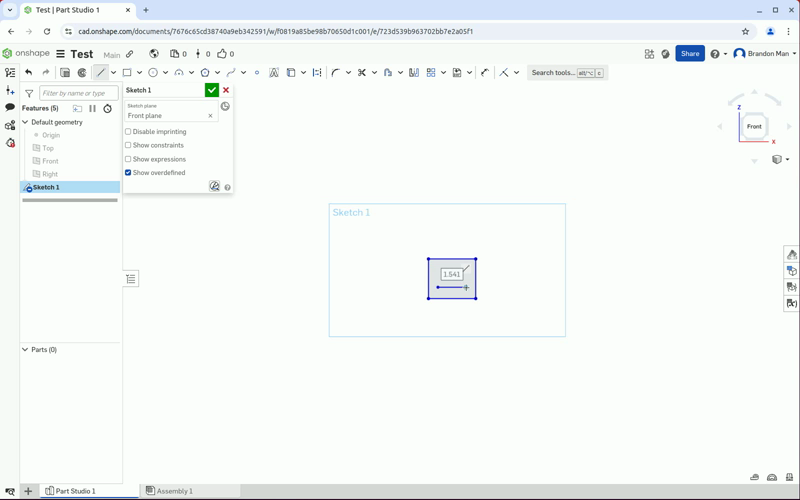
scroll(-6)
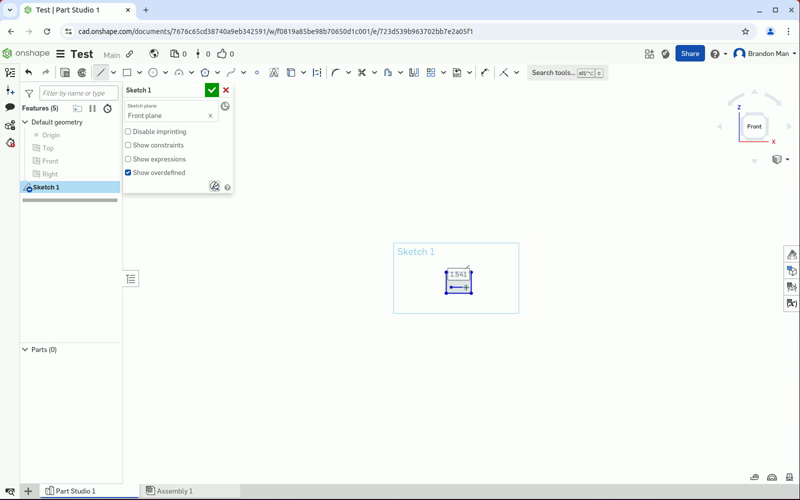
scroll(-6)
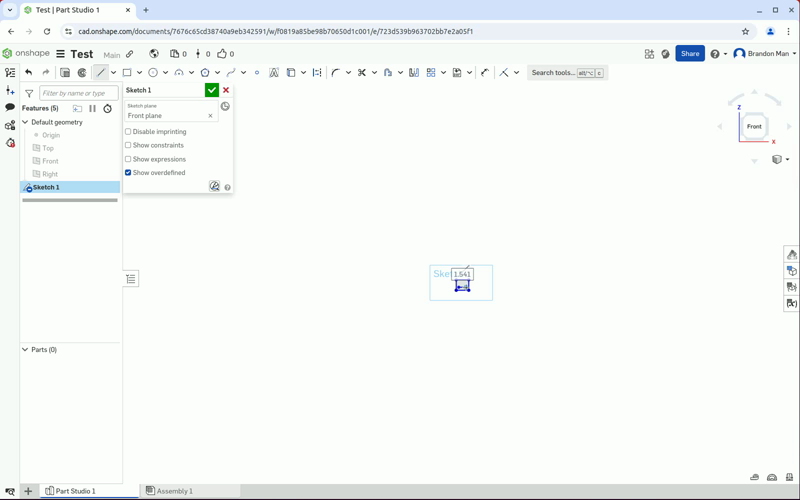
key_up(shift)
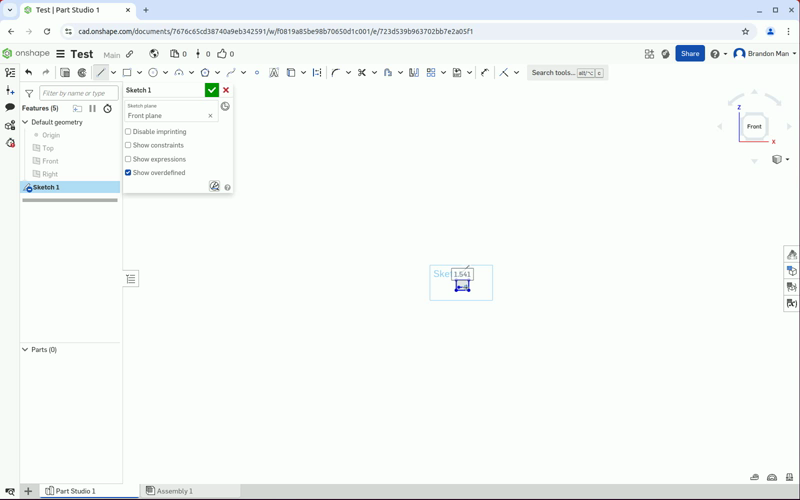
key_down(shift)
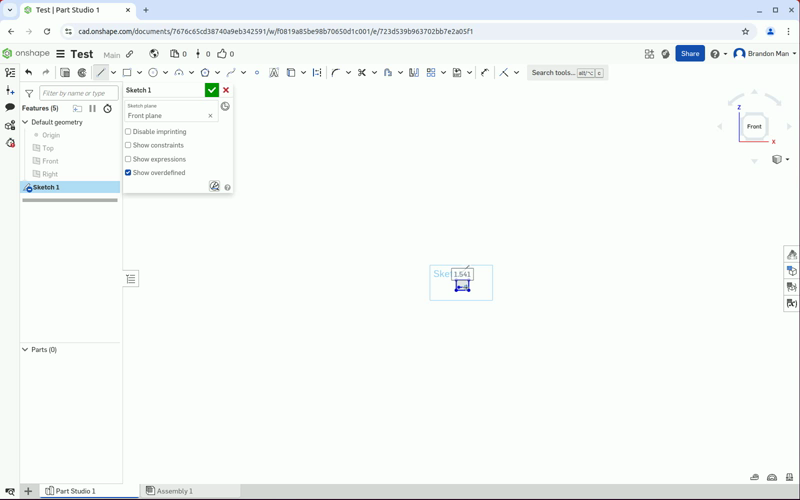
mouse_move(496, 287)
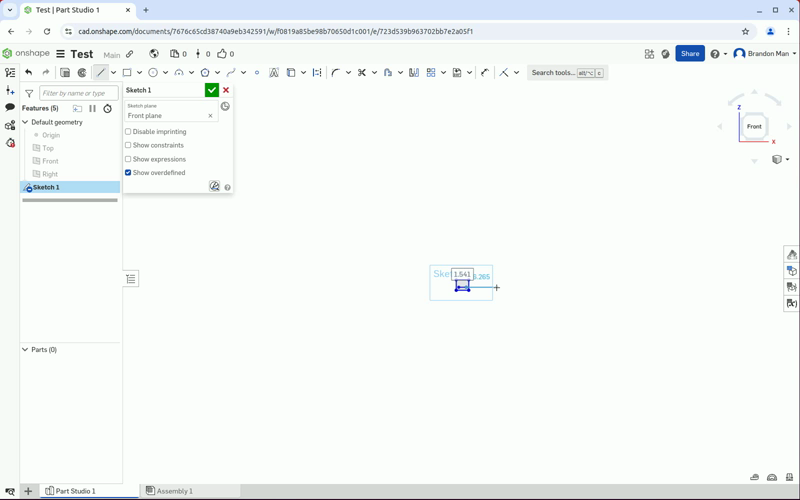
mouse_move(466, 282)
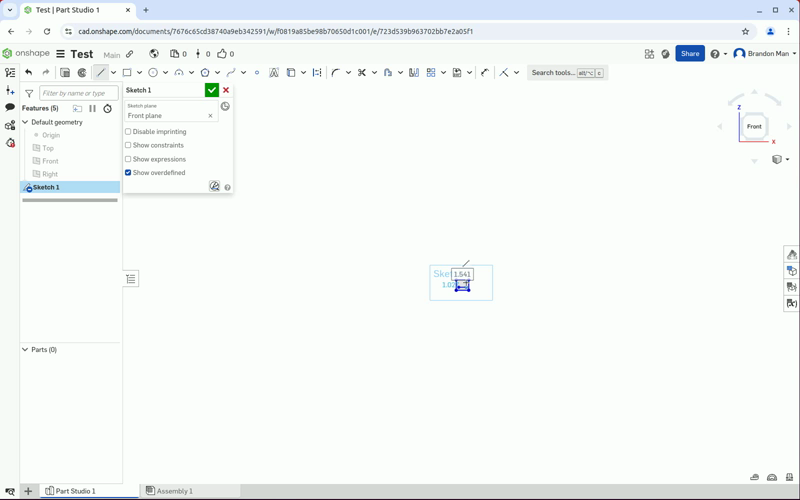
scroll(6)
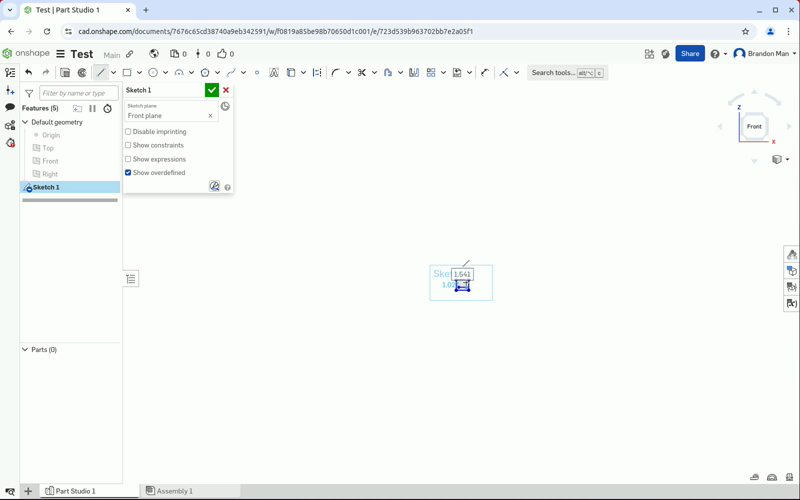
scroll(6)
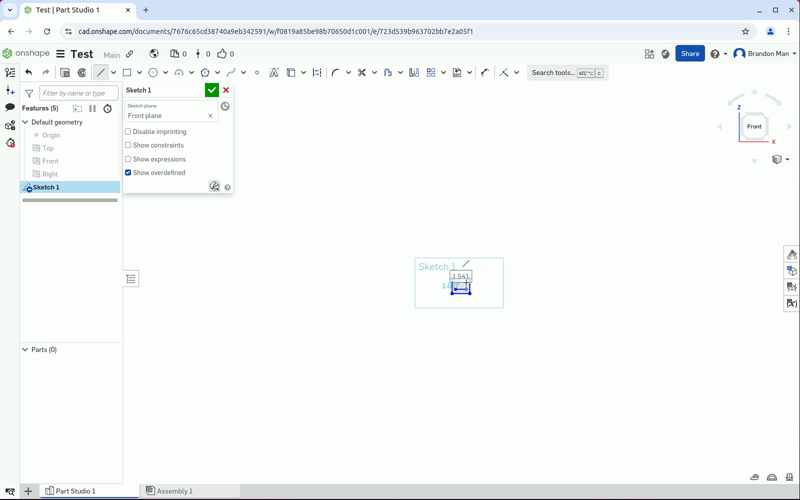
scroll(6)
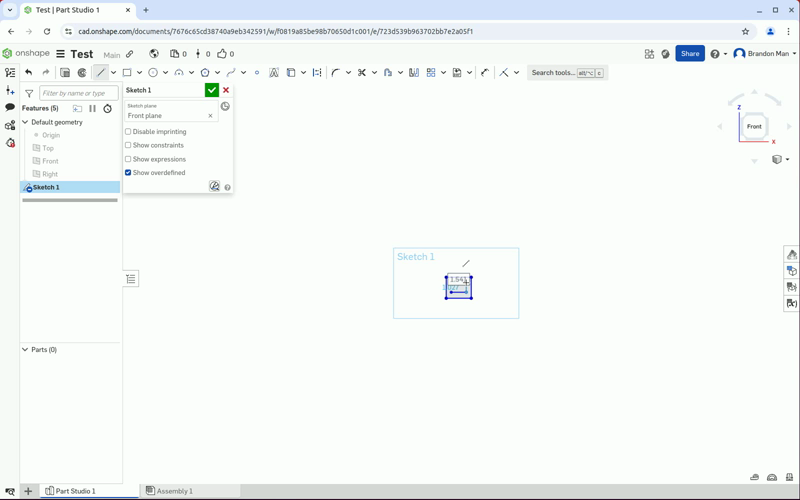
scroll(6)
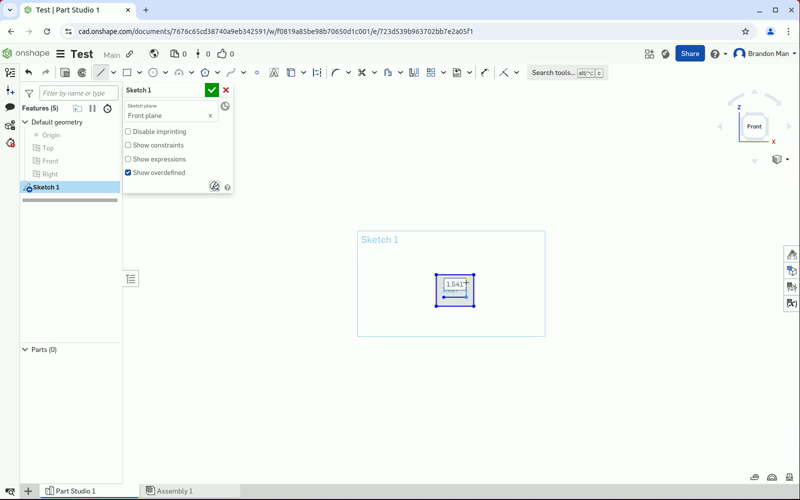
scroll(6)
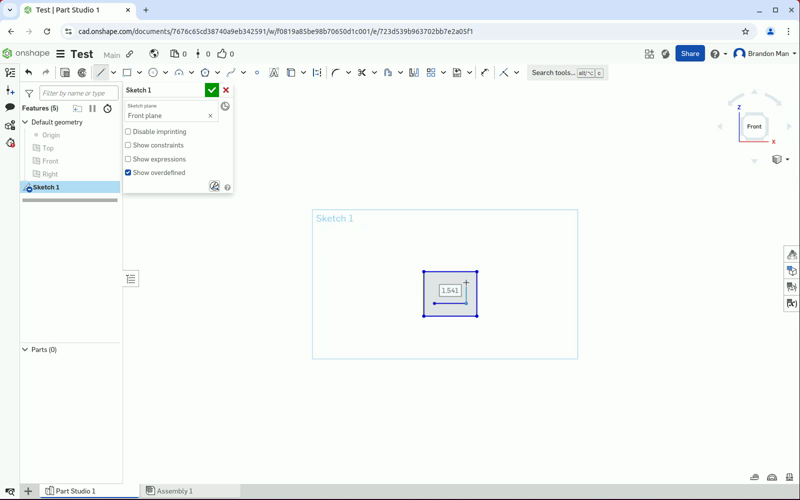
scroll(6)
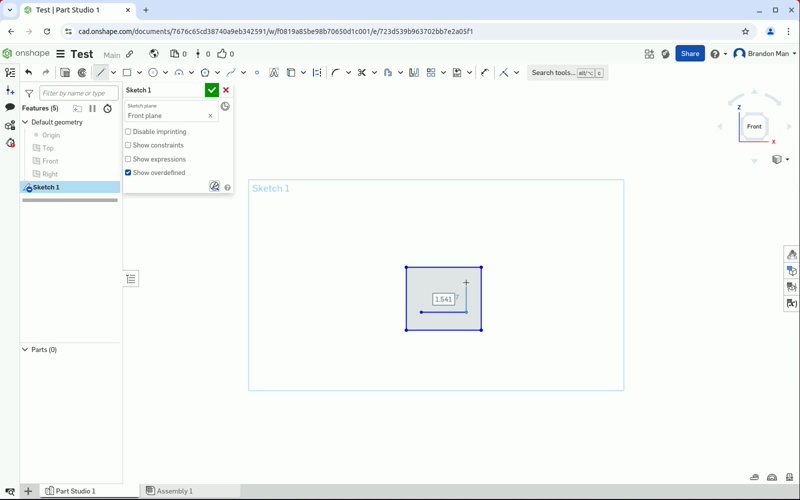
scroll(6)
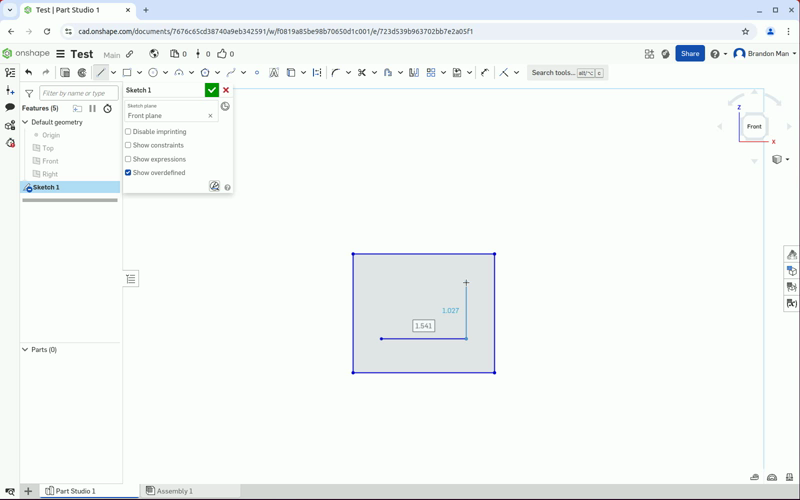
click(466, 282)
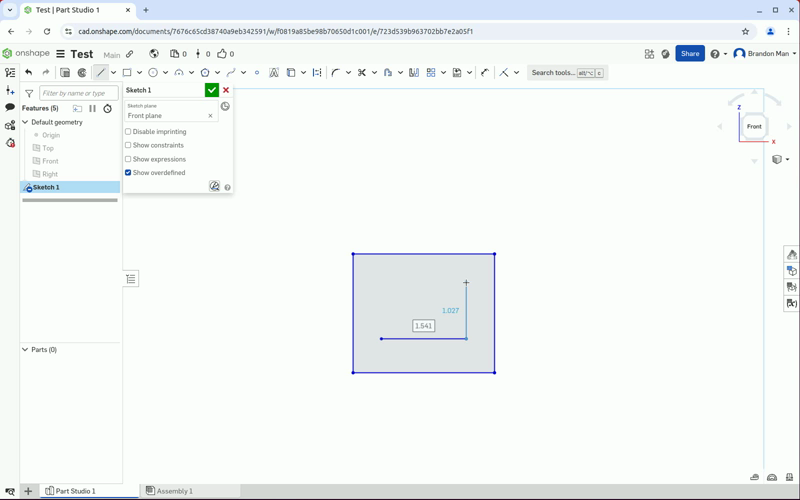
scroll(-6)
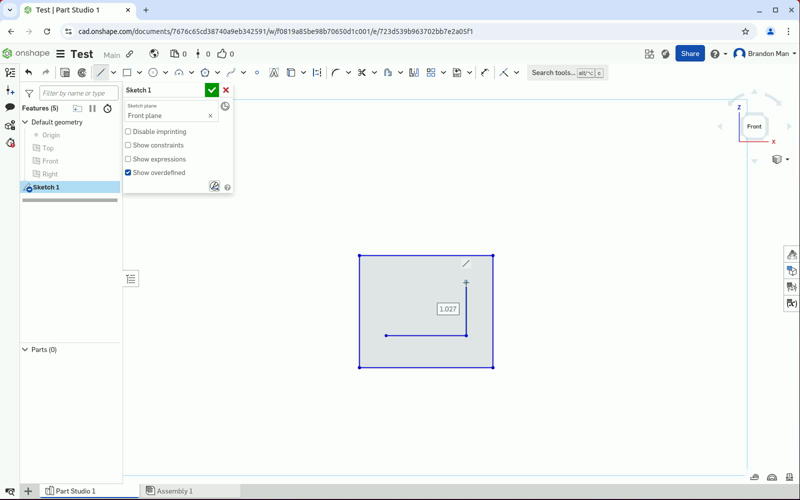
scroll(-6)
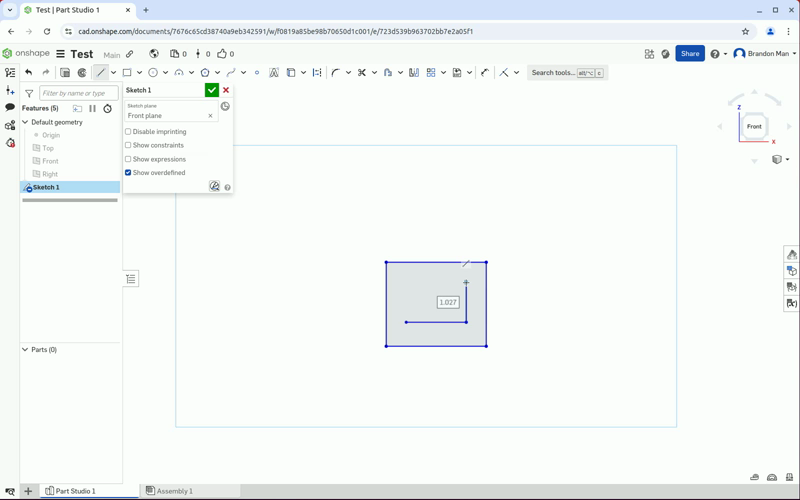
scroll(-6)
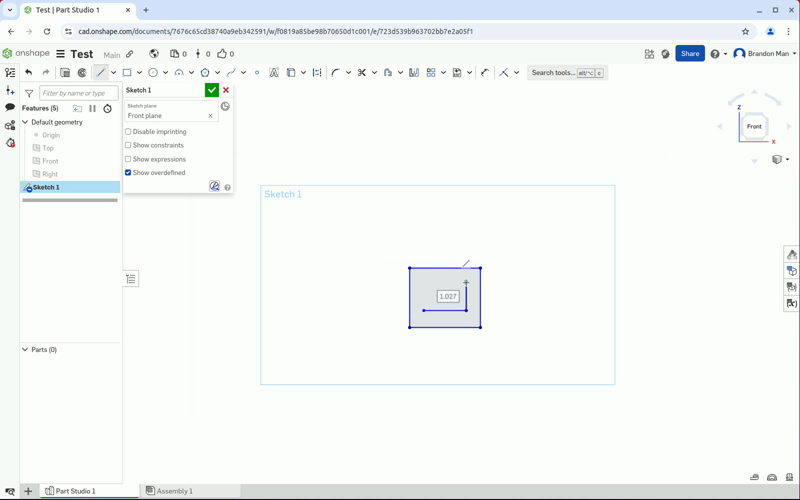
scroll(-6)
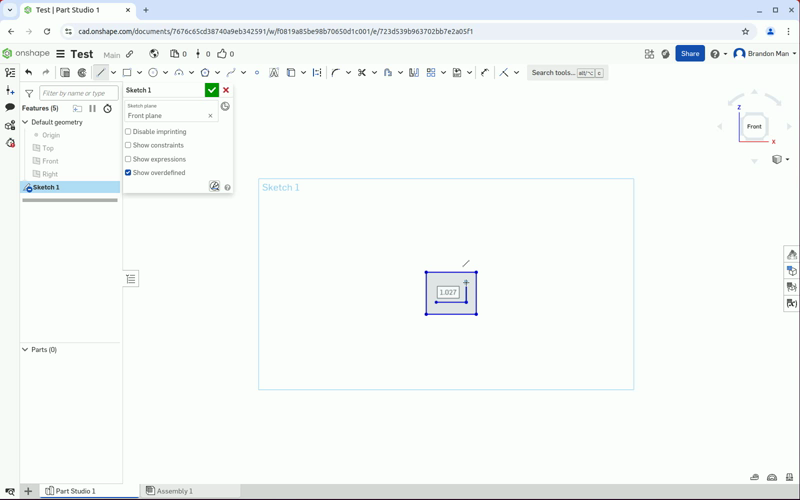
scroll(-6)
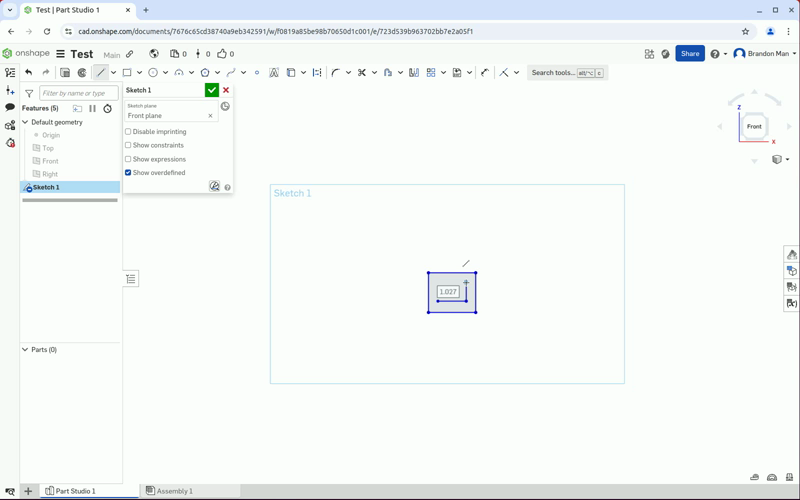
scroll(-6)
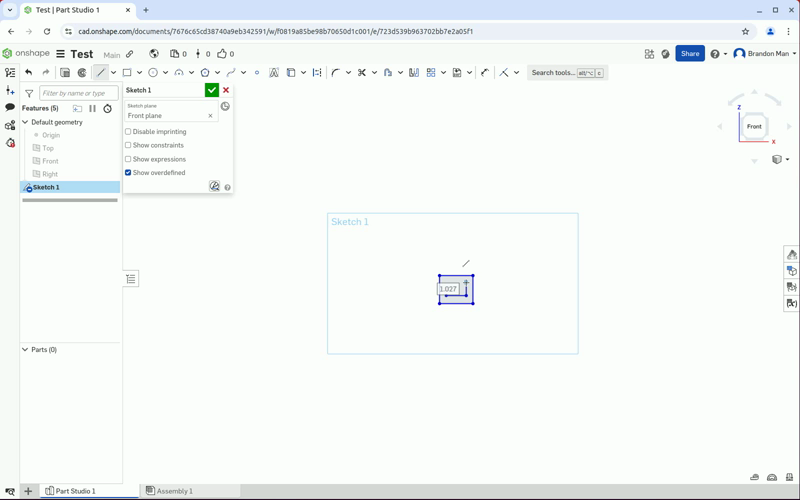
scroll(-6)
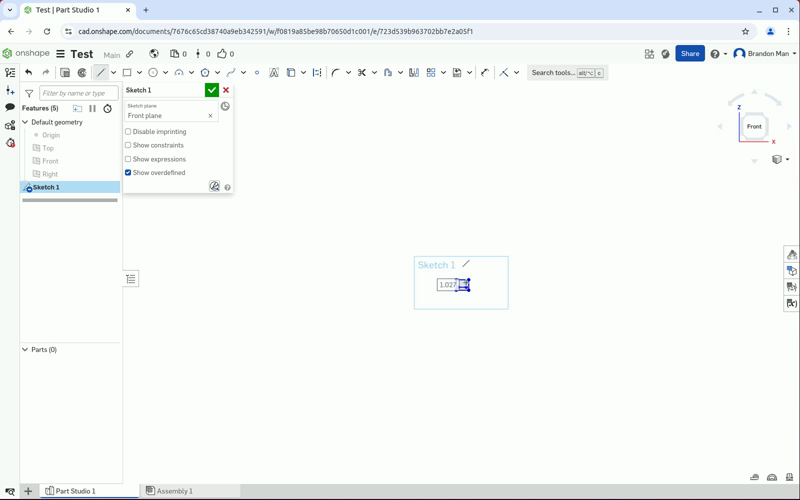
key_up(shift)
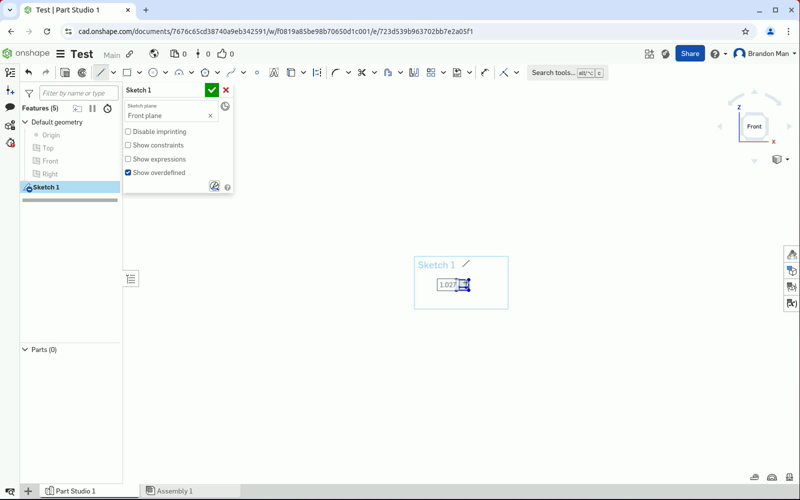
key_down(shift)
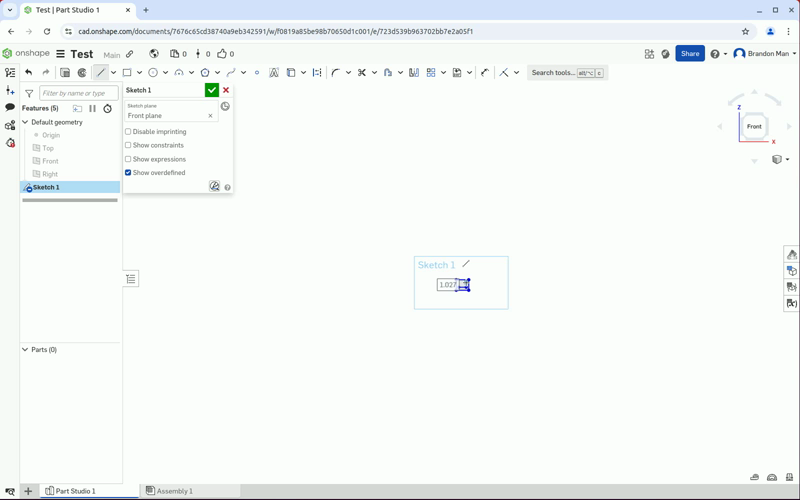
mouse_move(496, 282)
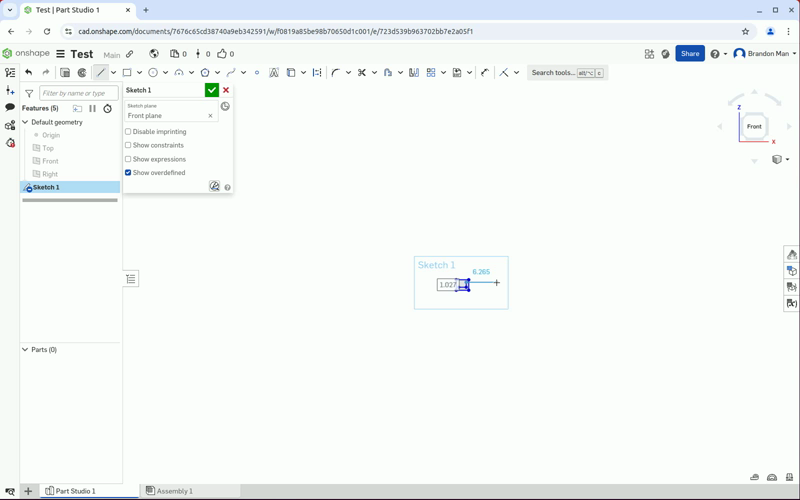
mouse_move(458, 282)
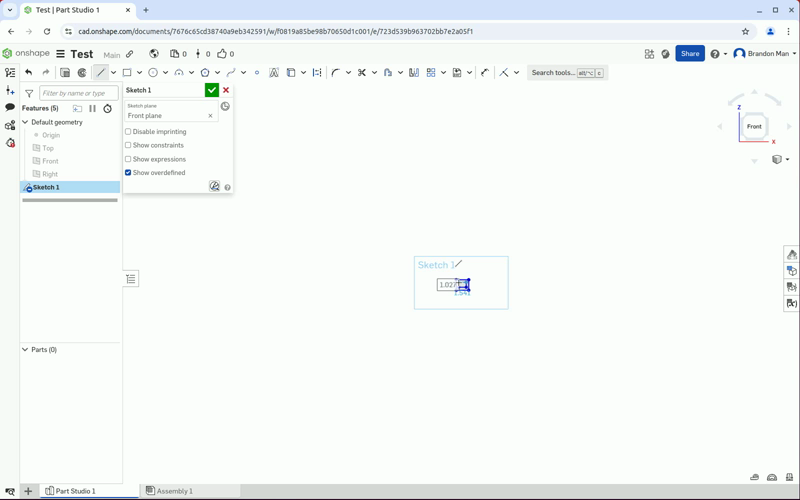
scroll(6)
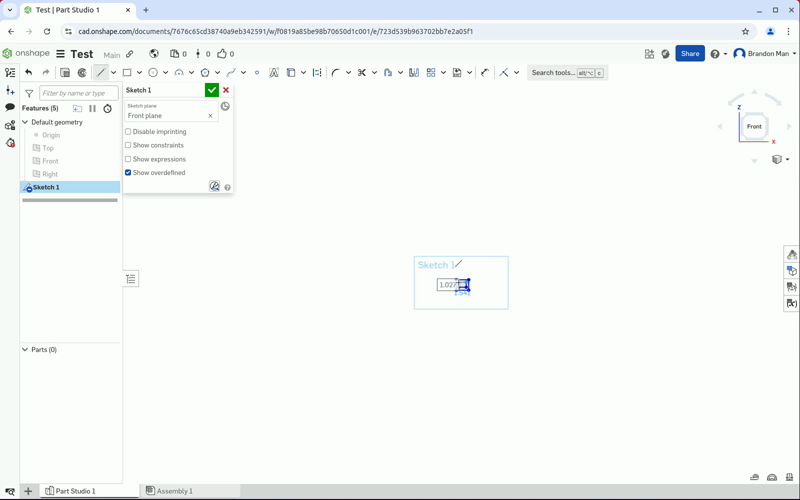
scroll(6)
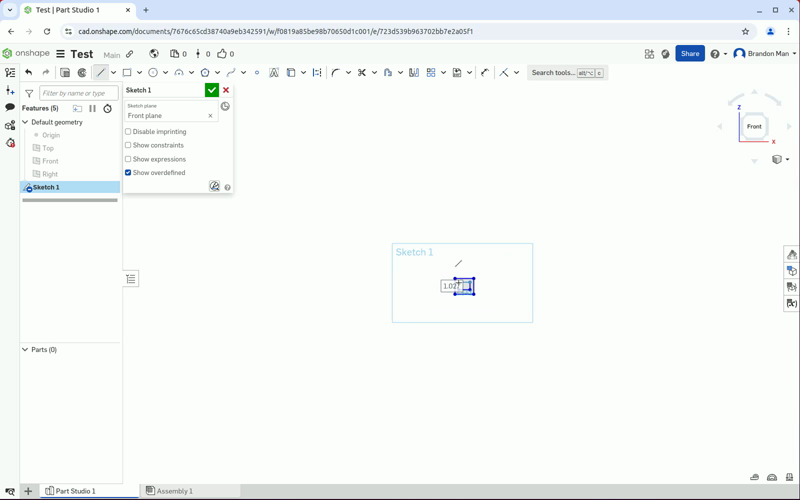
scroll(6)
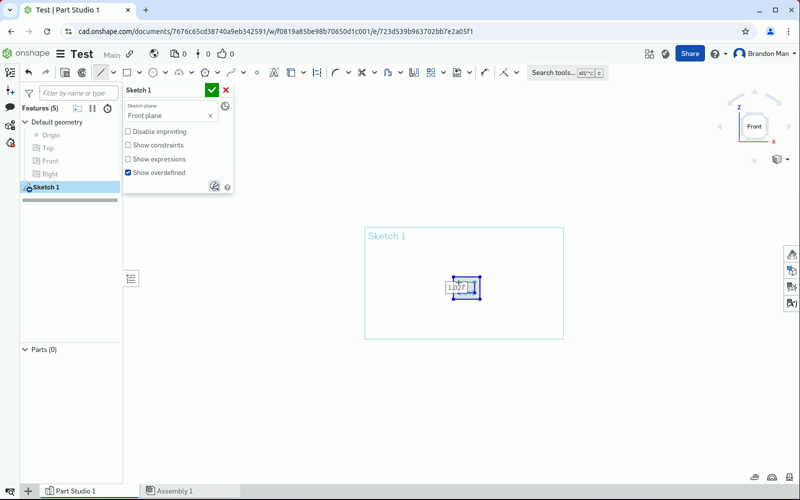
scroll(6)
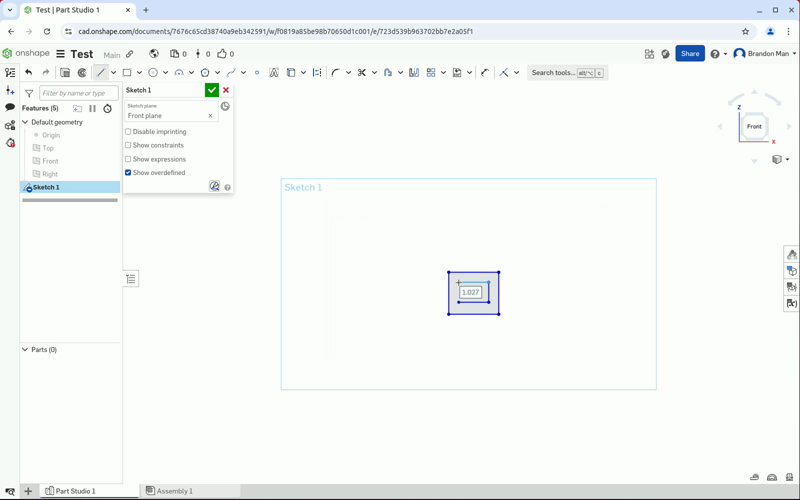
scroll(6)
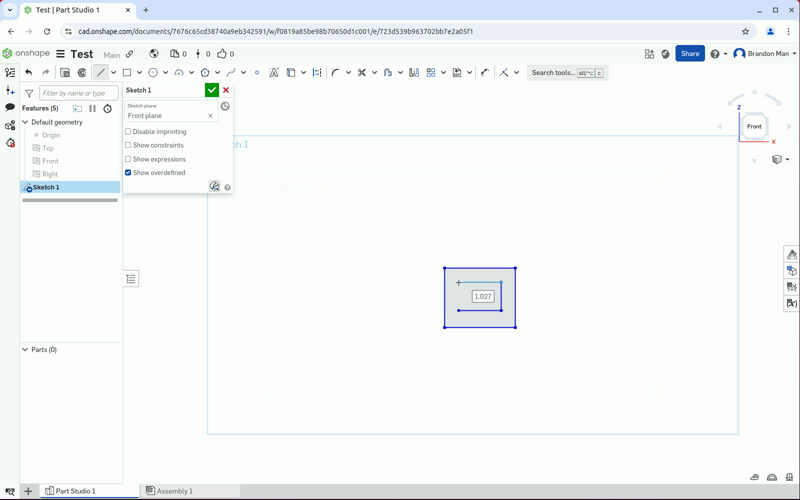
scroll(6)
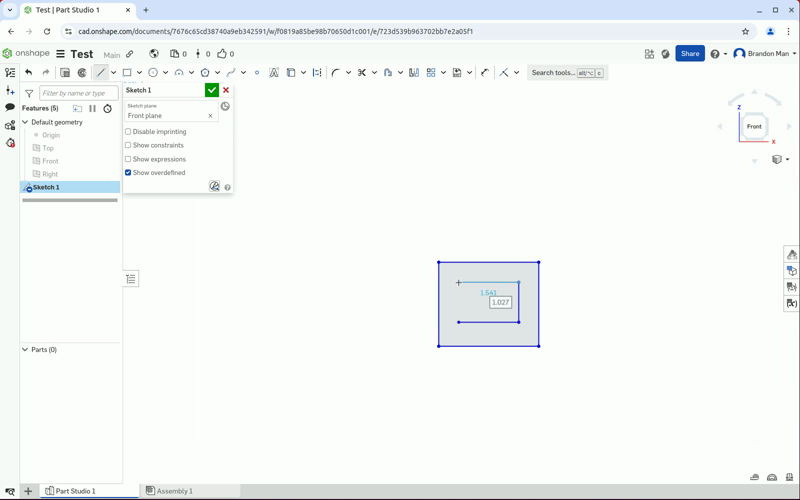
scroll(6)
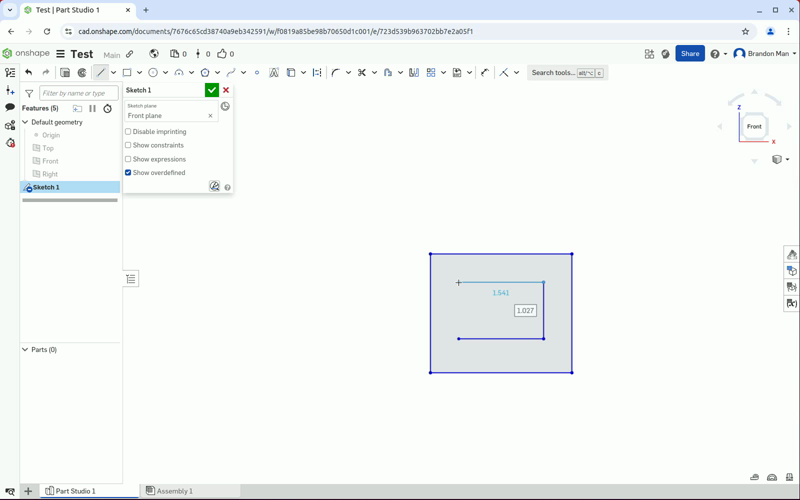
click(458, 282)
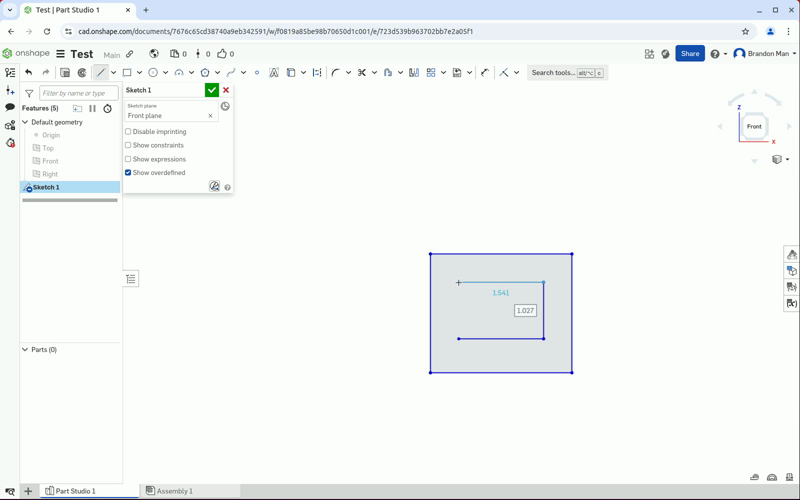
scroll(-6)
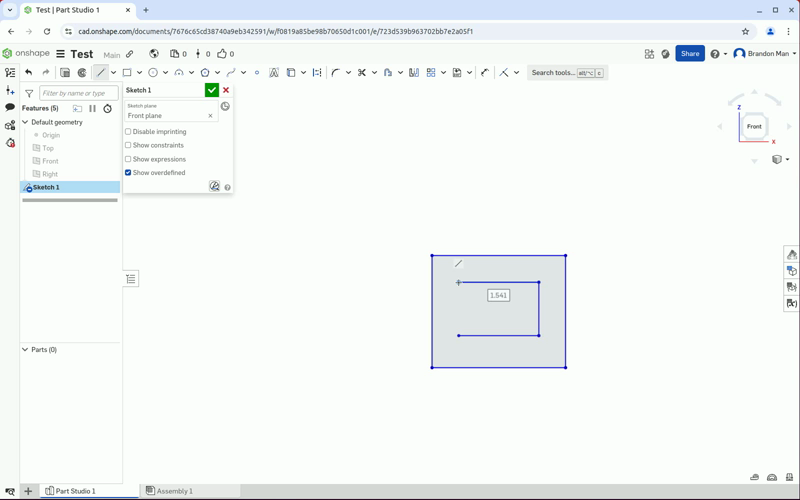
scroll(-6)
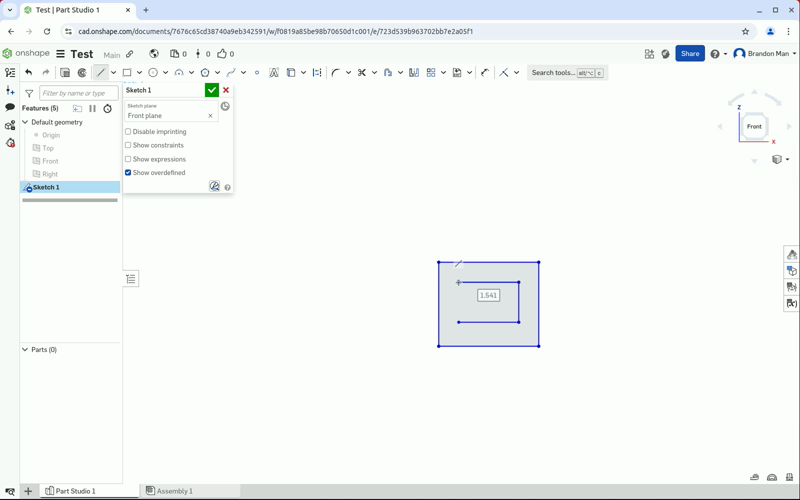
scroll(-6)
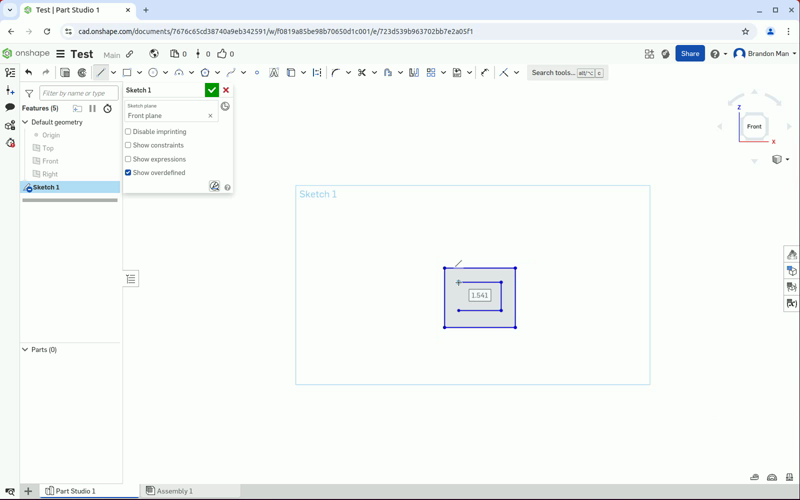
scroll(-6)
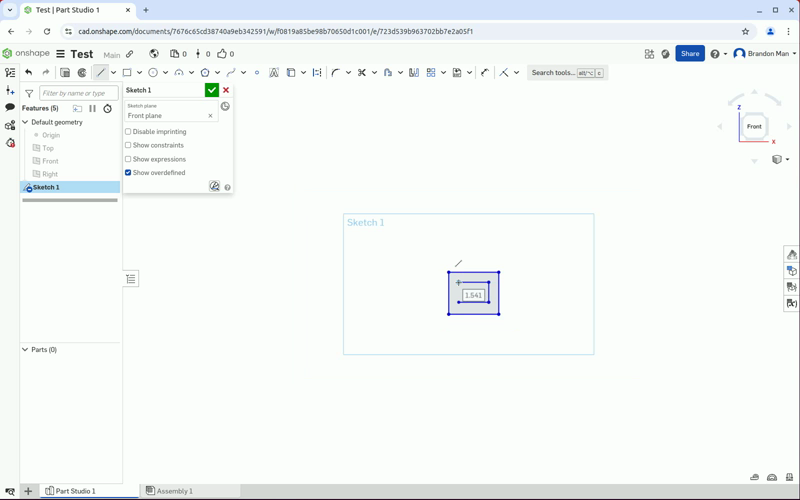
scroll(-6)
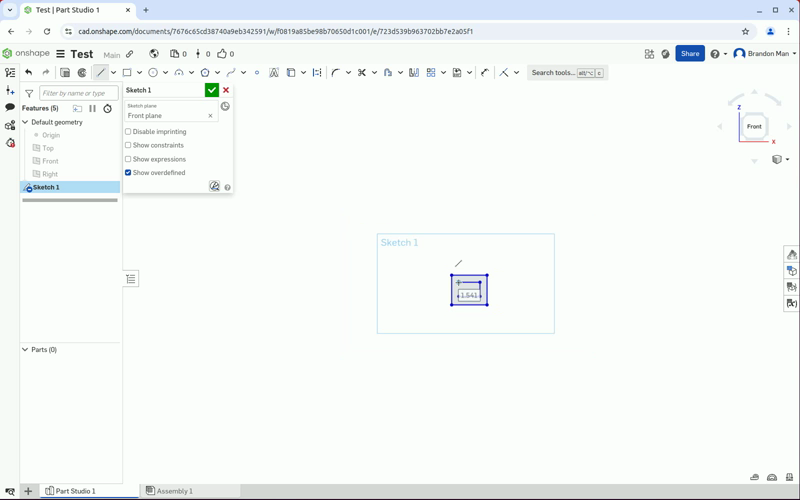
scroll(-6)
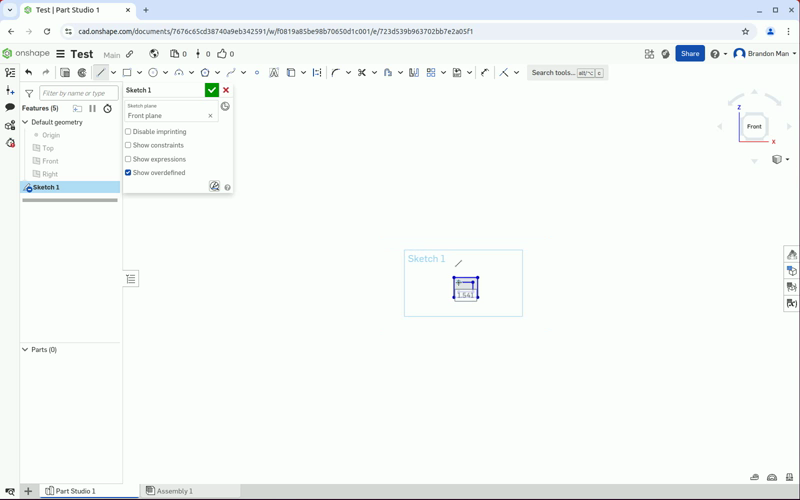
scroll(-6)
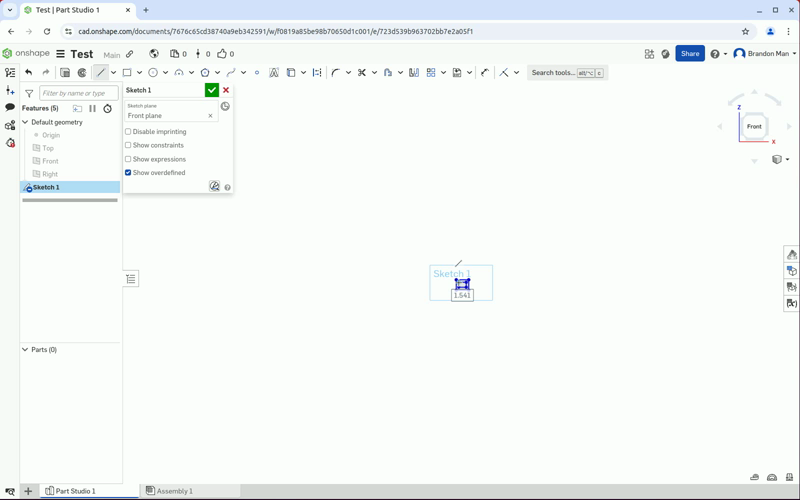
key_up(shift)
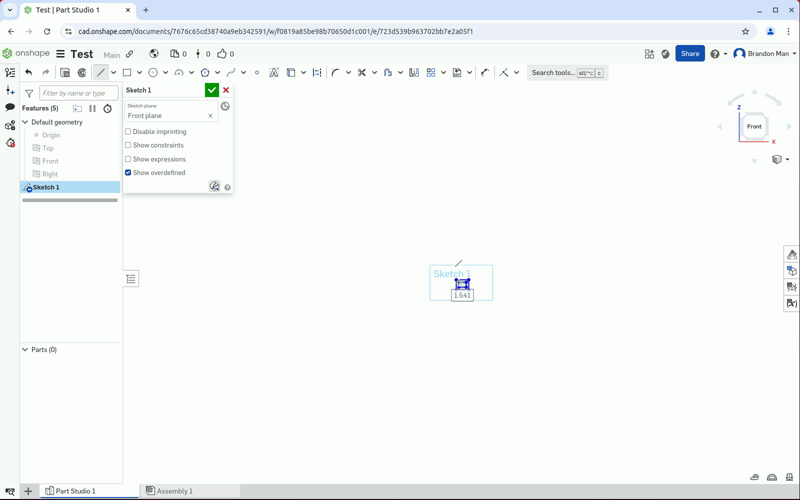
mouse_move(488, 282)
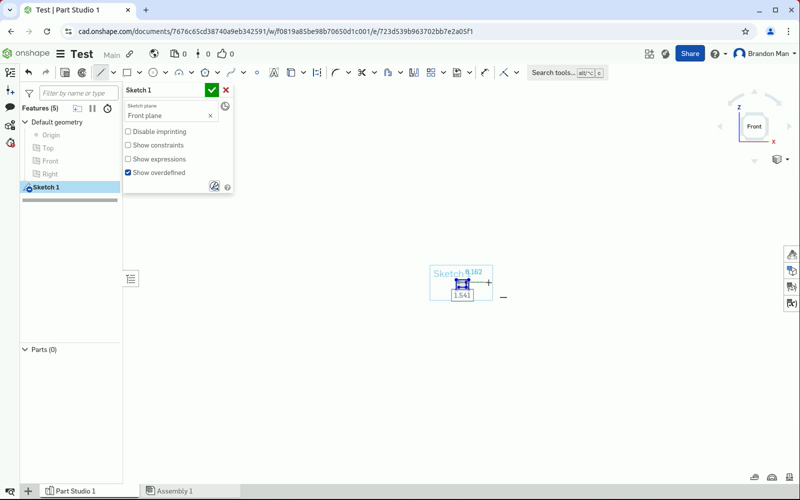
key_down(shift)
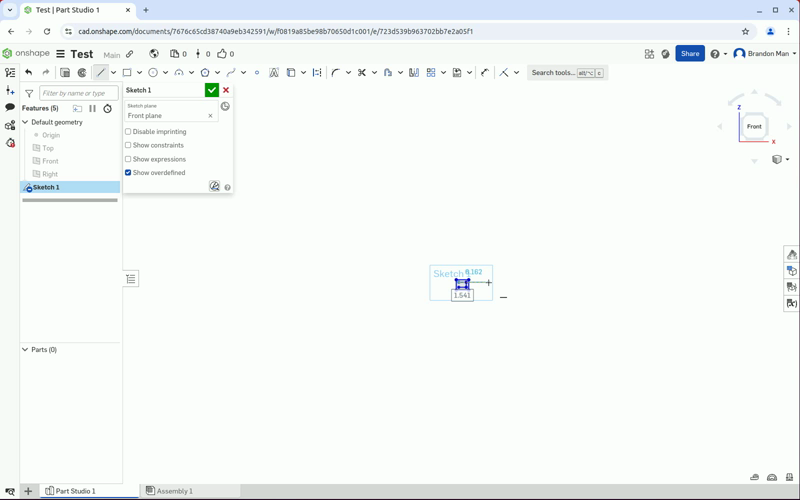
mouse_move(458, 287)
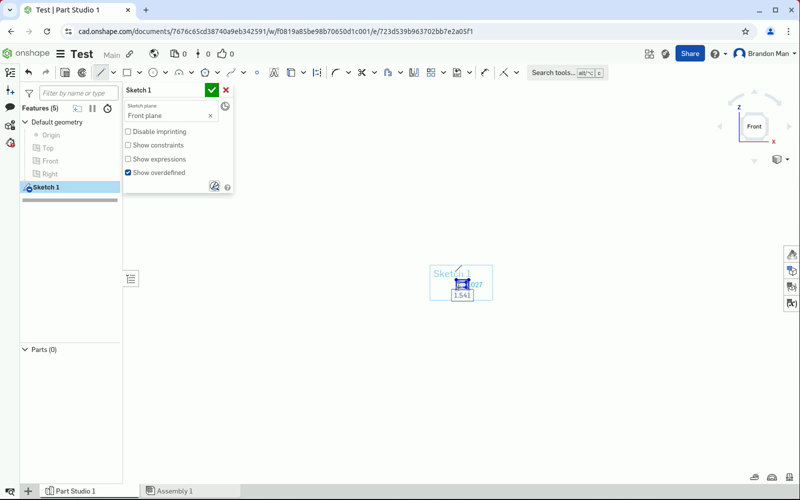
scroll(6)
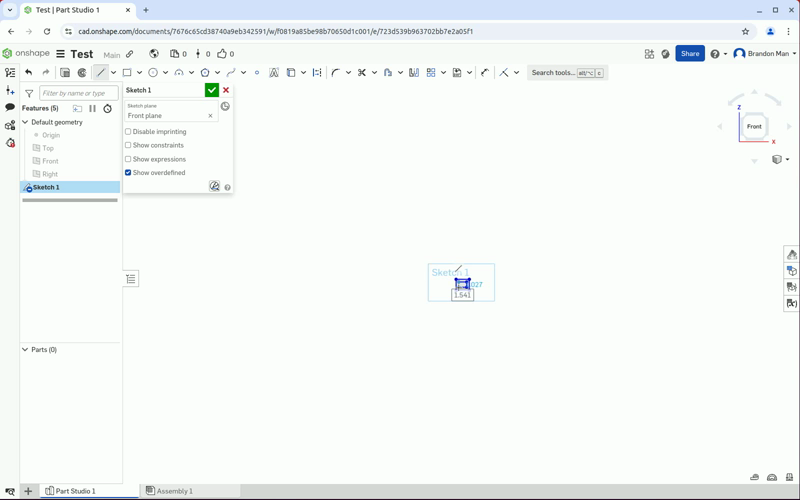
scroll(6)
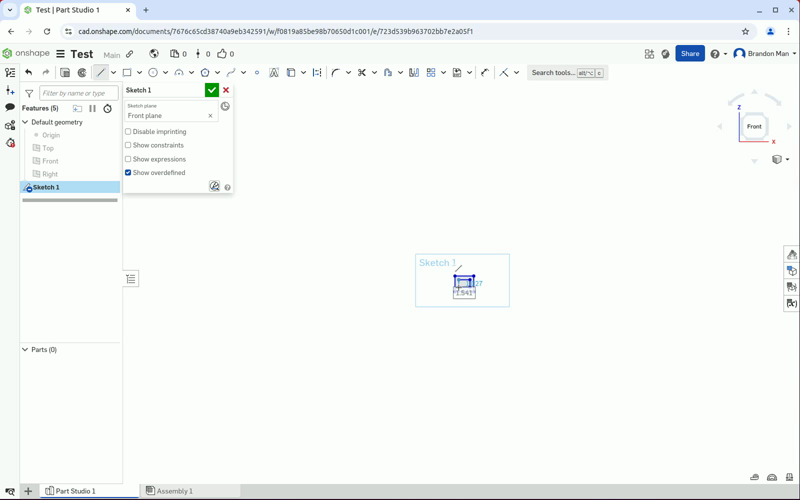
scroll(6)
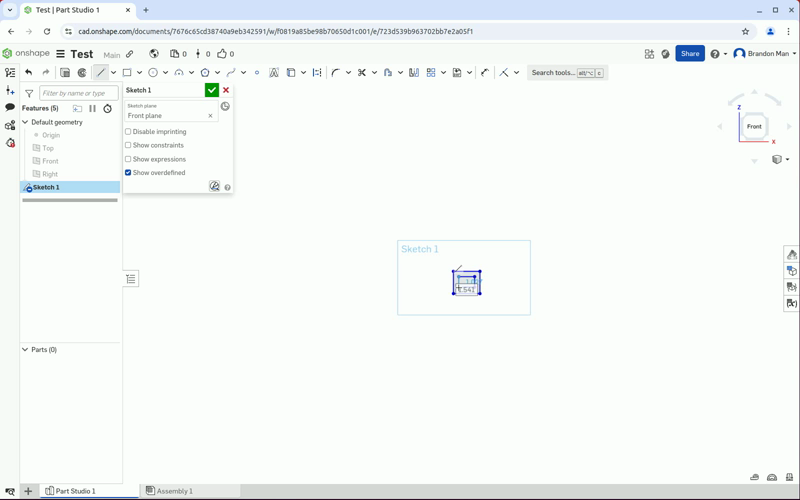
scroll(6)
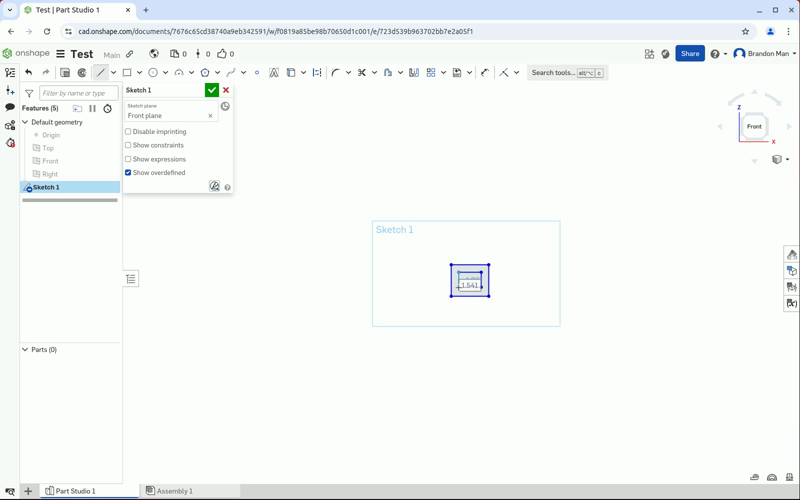
scroll(6)
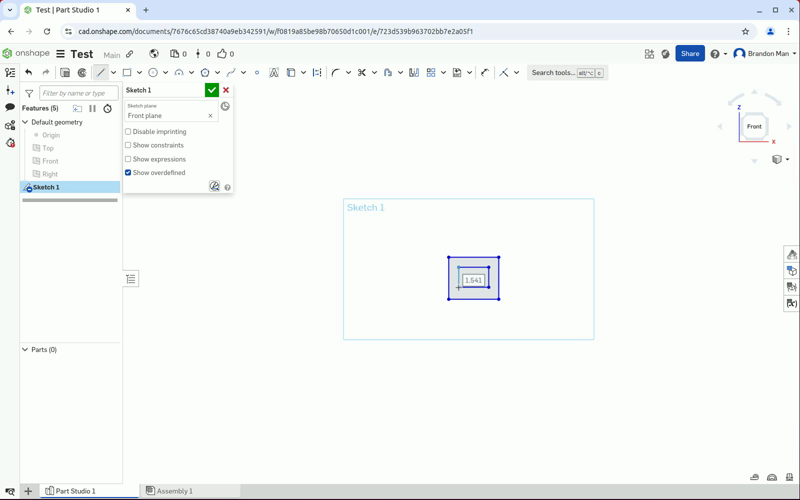
scroll(6)
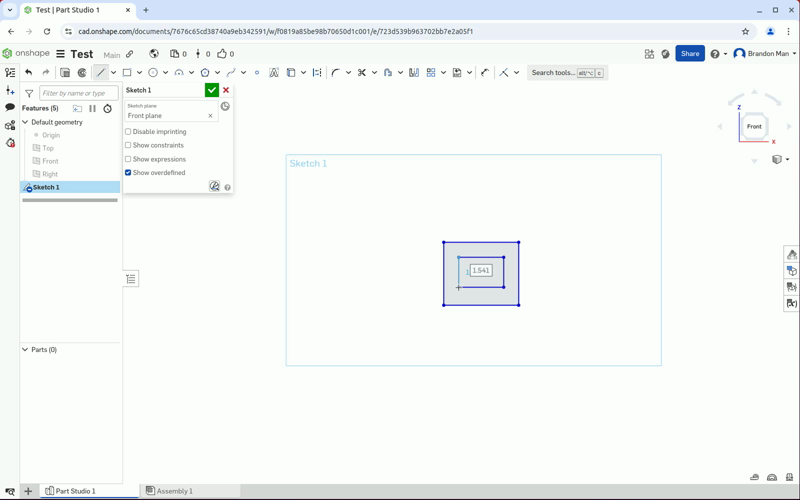
scroll(6)
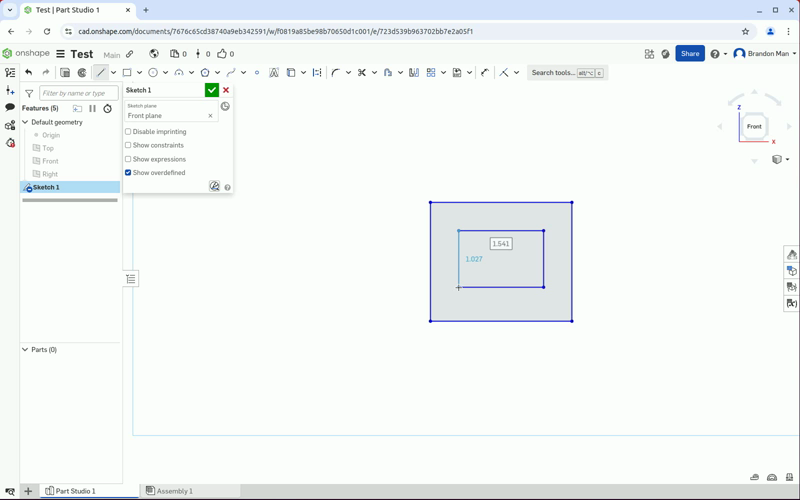
key_up(shift)
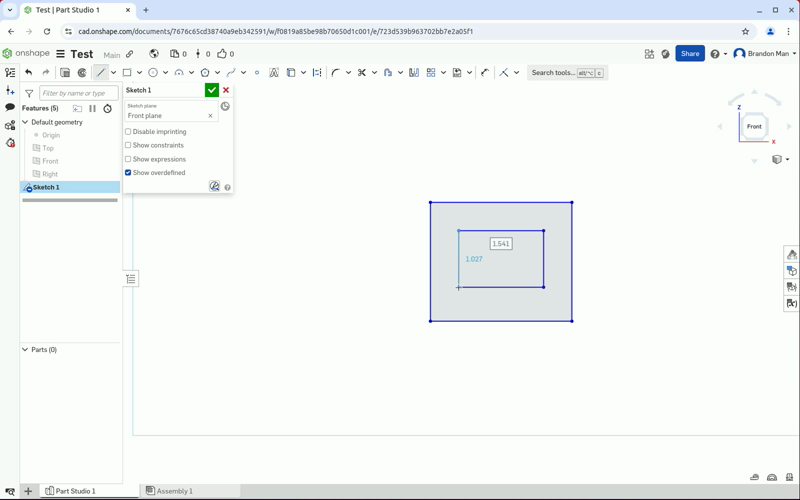
click(458, 287)
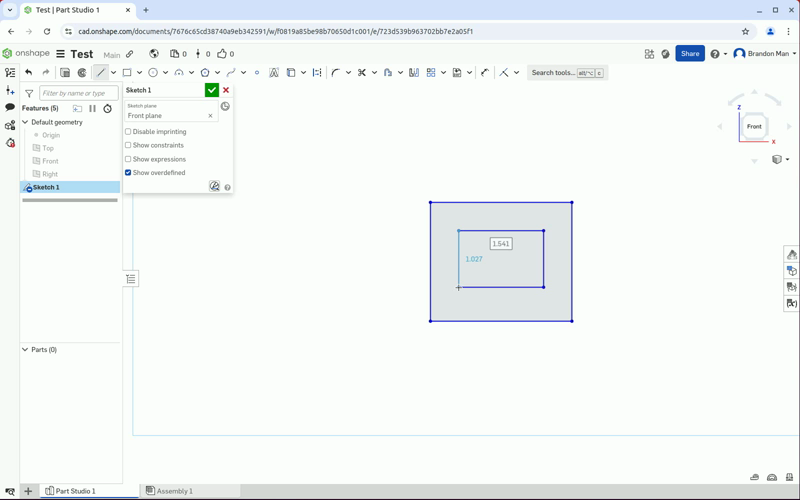
scroll(-6)
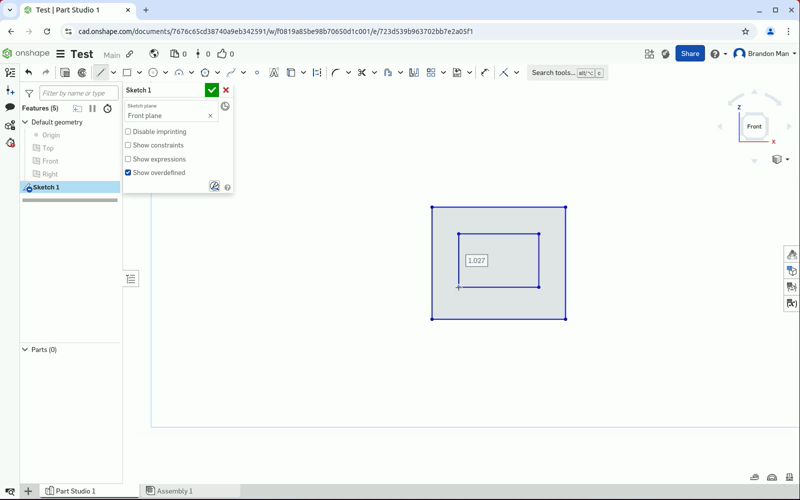
scroll(-6)
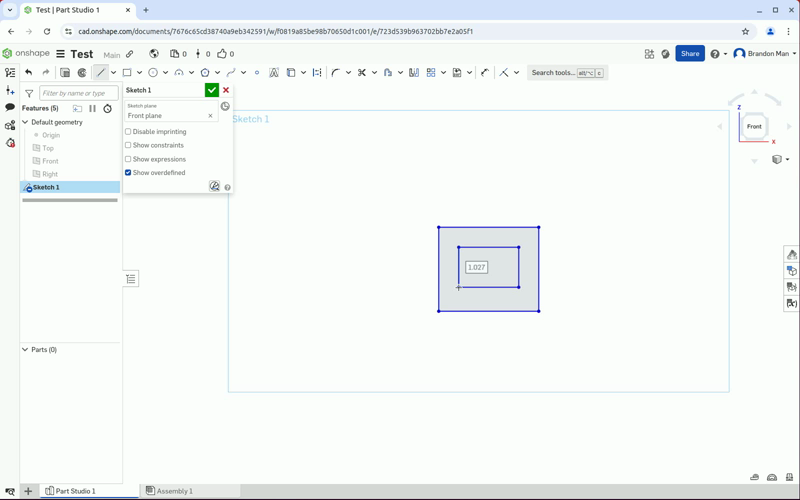
scroll(-6)
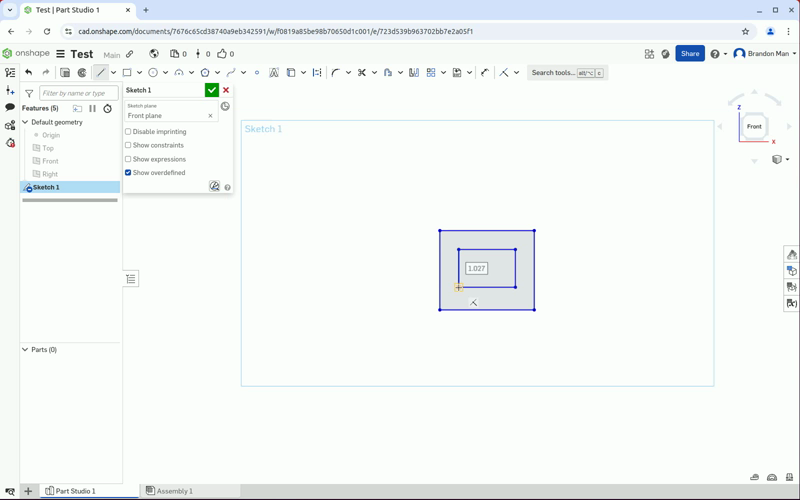
scroll(-6)
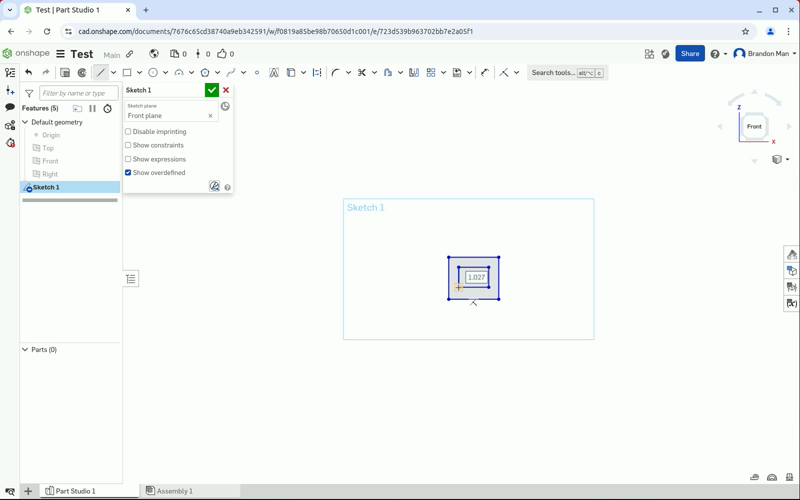
scroll(-6)
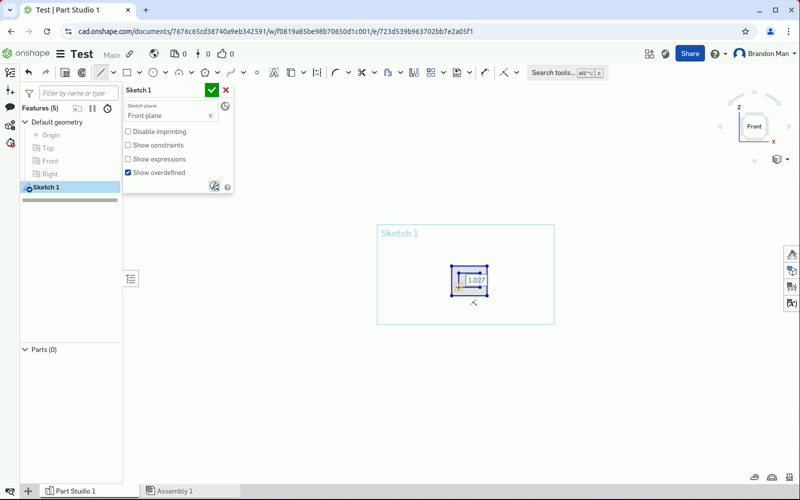
scroll(-6)
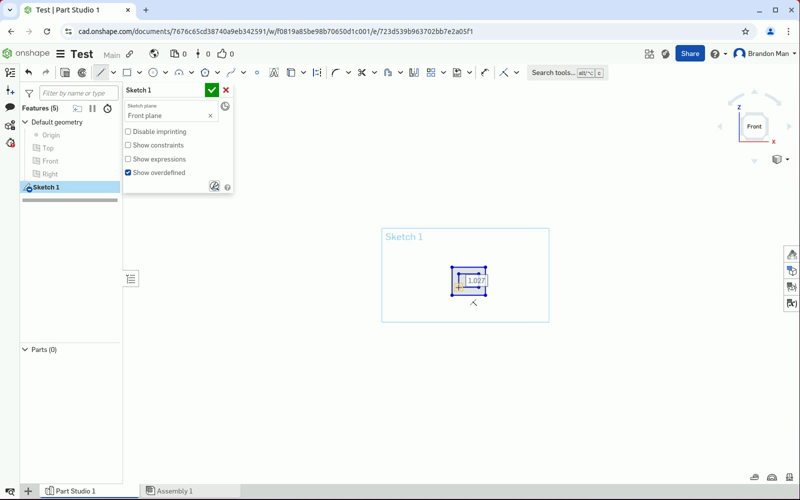
scroll(-6)
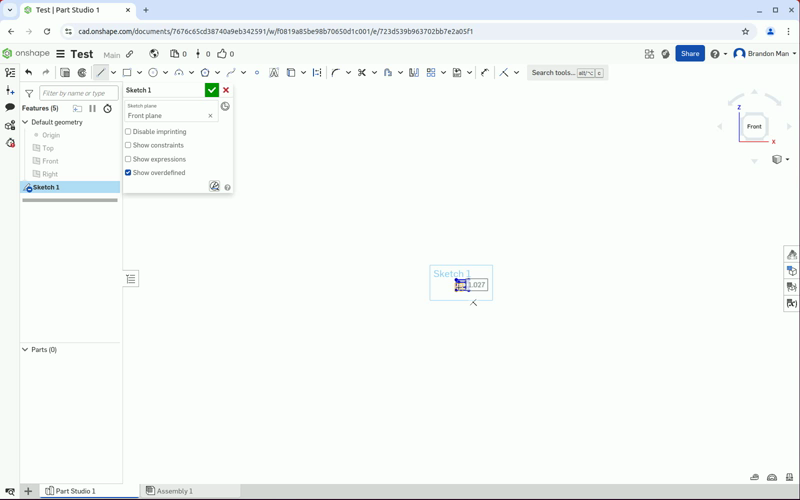
key(esc)
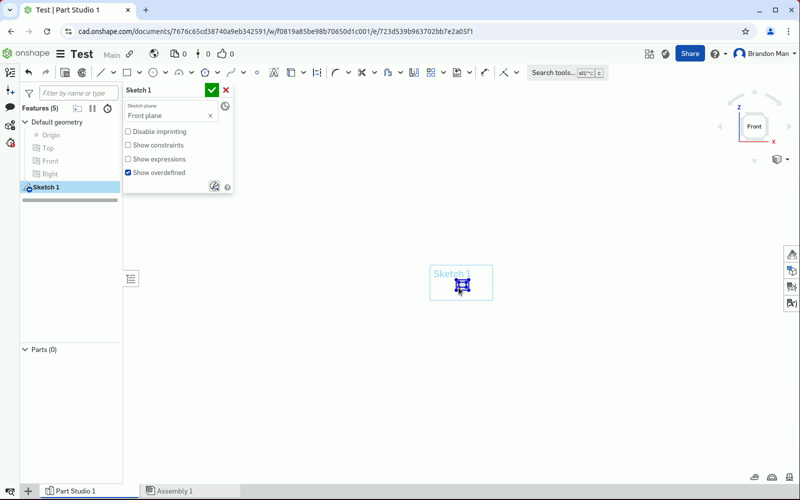
mouse_move(457, 285)
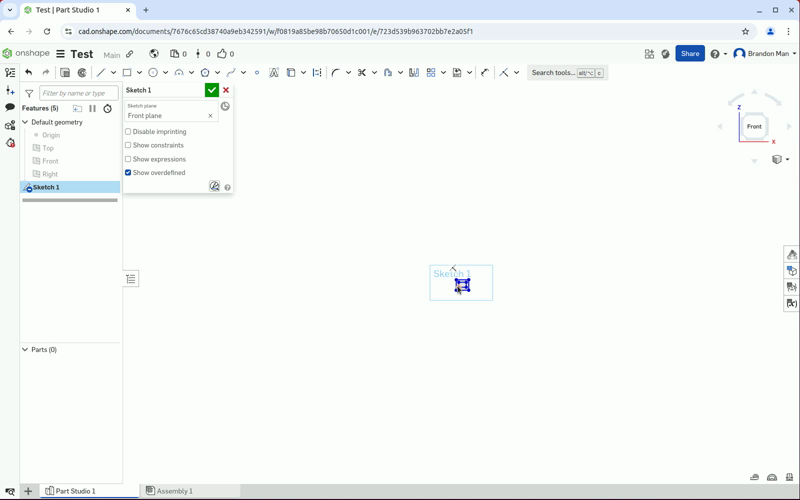
scroll(6)
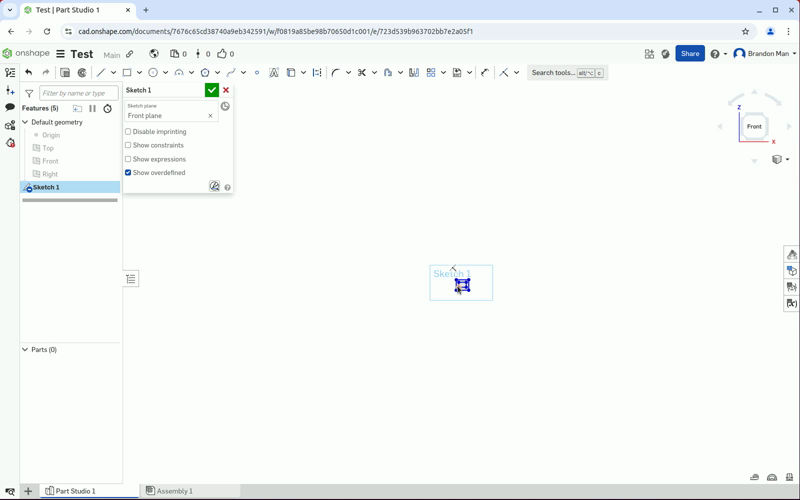
scroll(6)
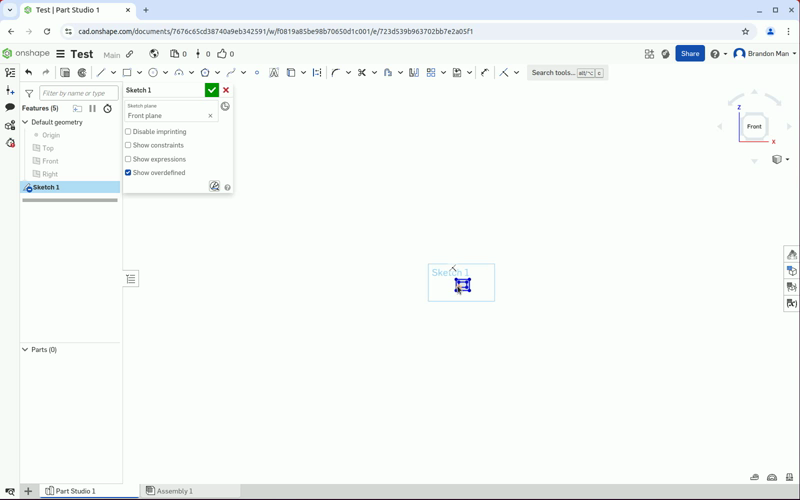
scroll(6)
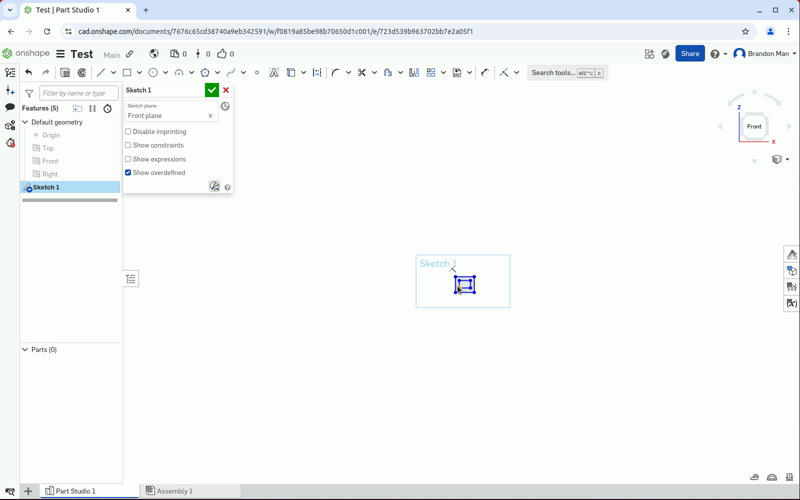
scroll(6)
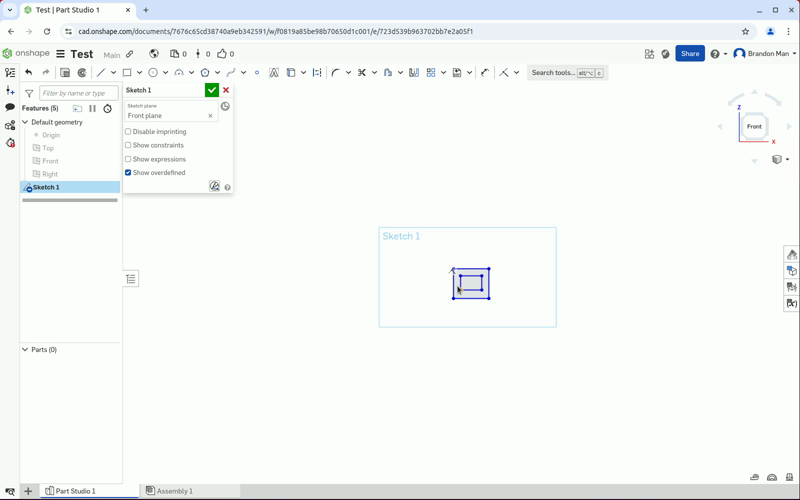
scroll(6)
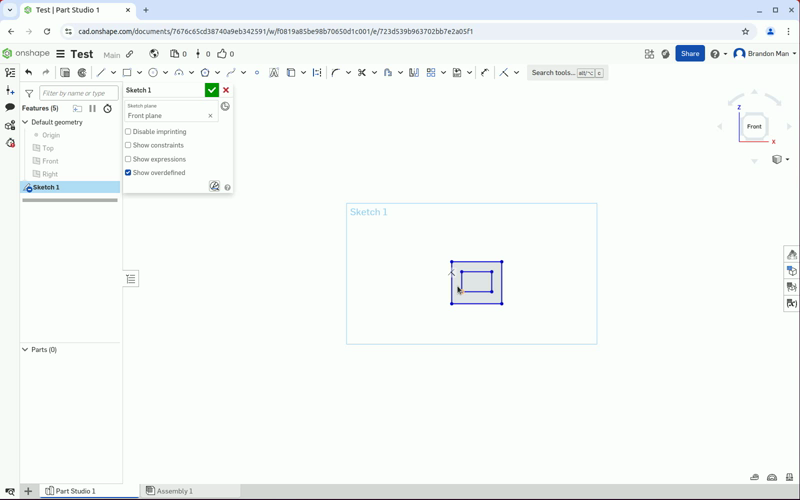
scroll(6)
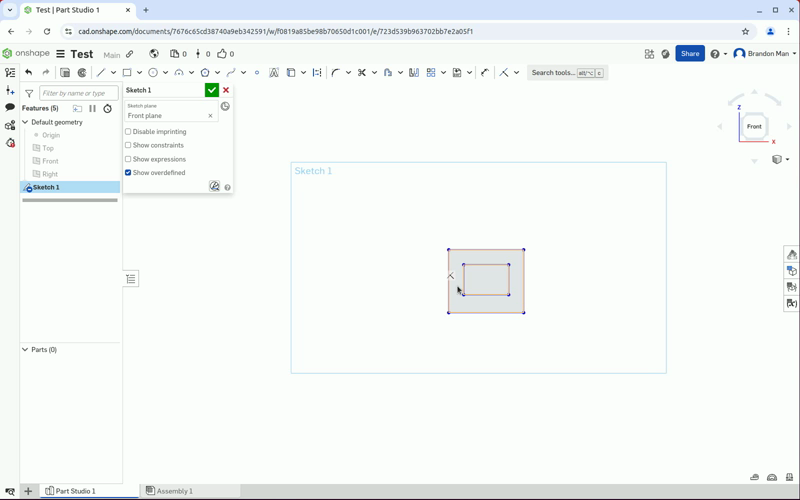
scroll(6)
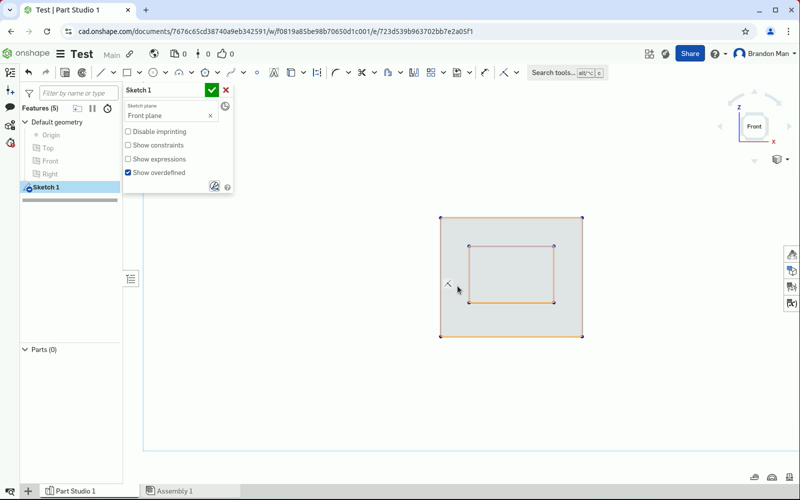
click(457, 285)
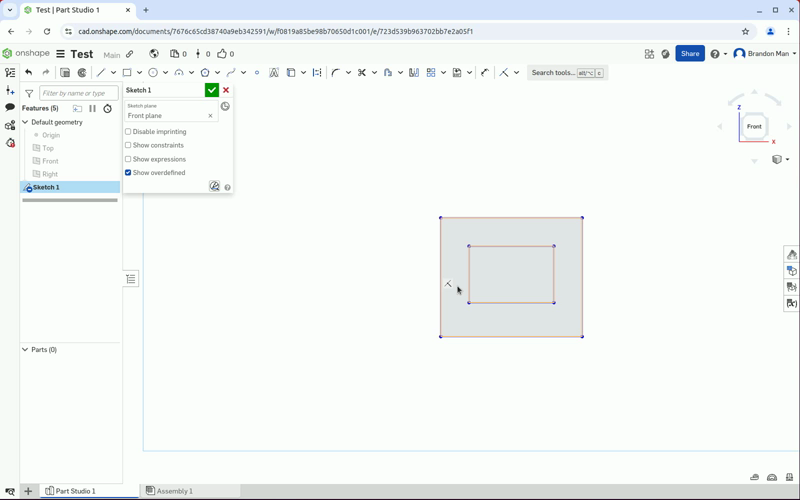
scroll(-6)
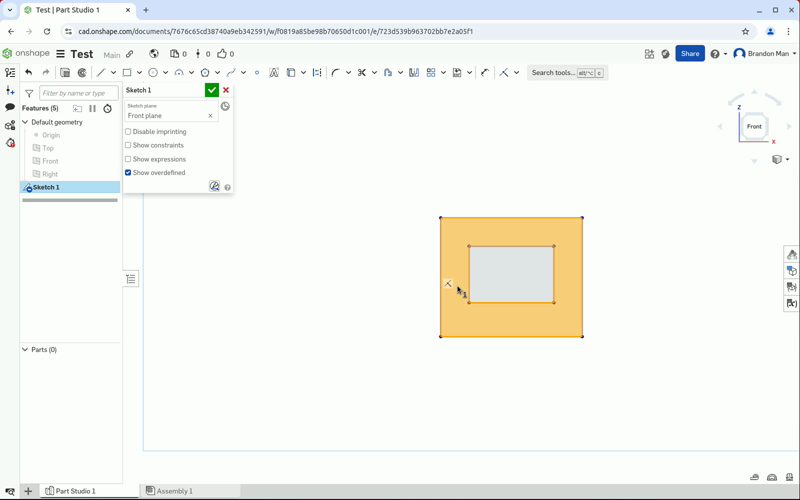
scroll(-6)
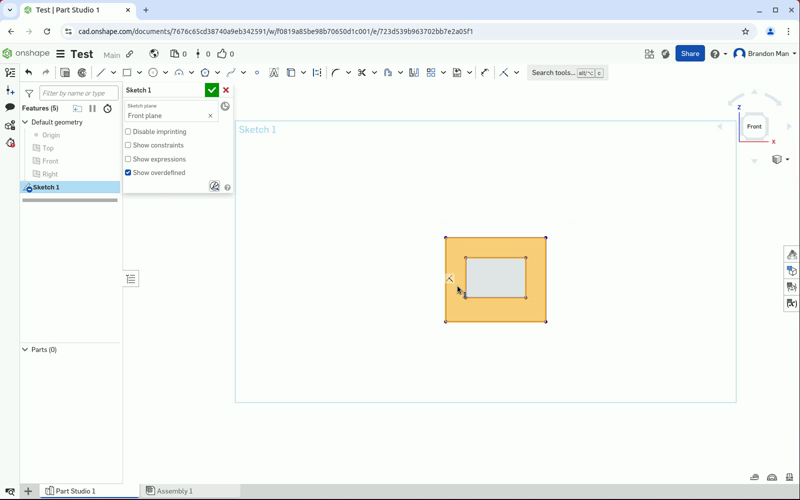
scroll(-6)
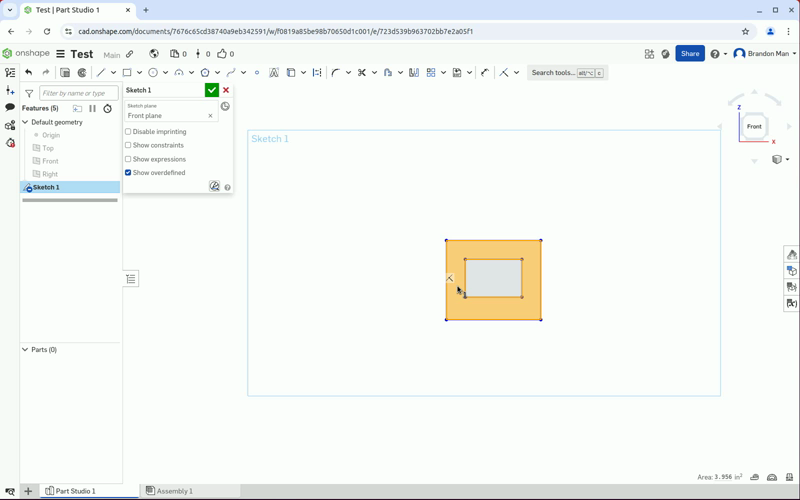
scroll(-6)
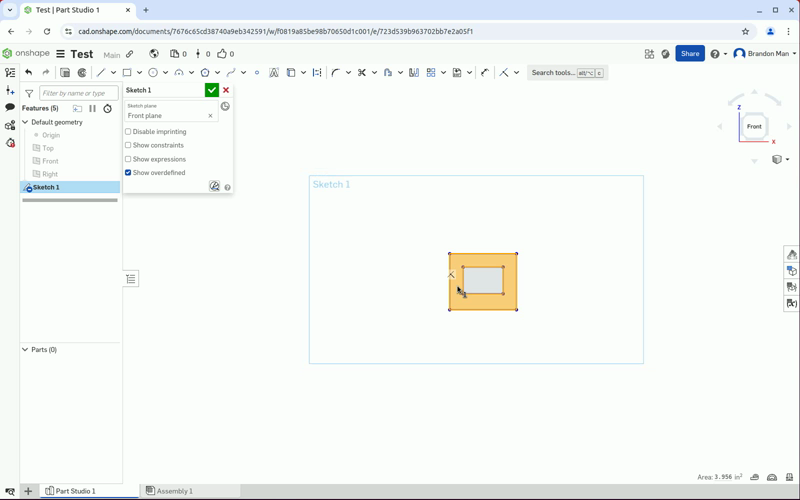
scroll(-6)
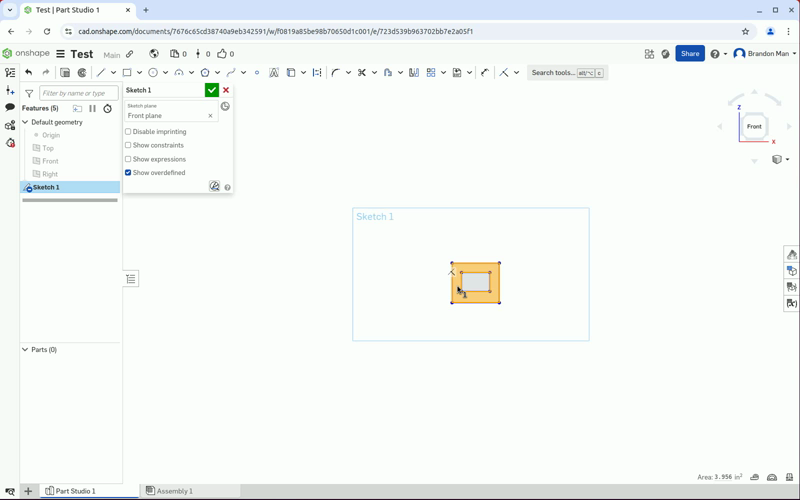
scroll(-6)
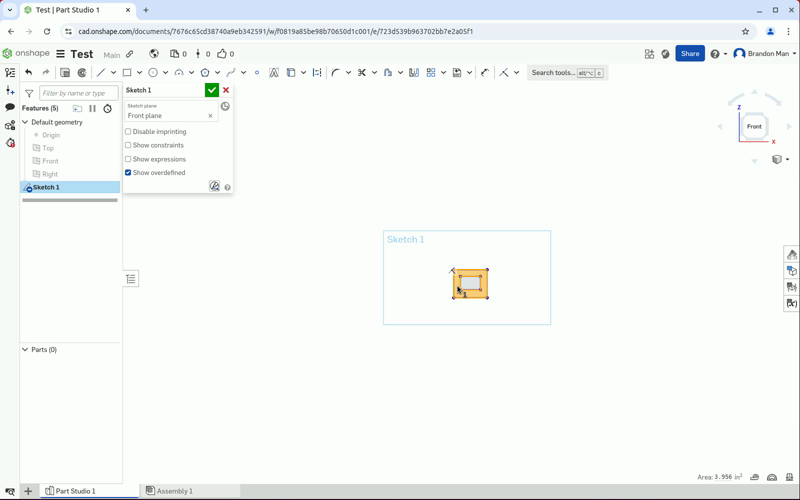
scroll(-6)
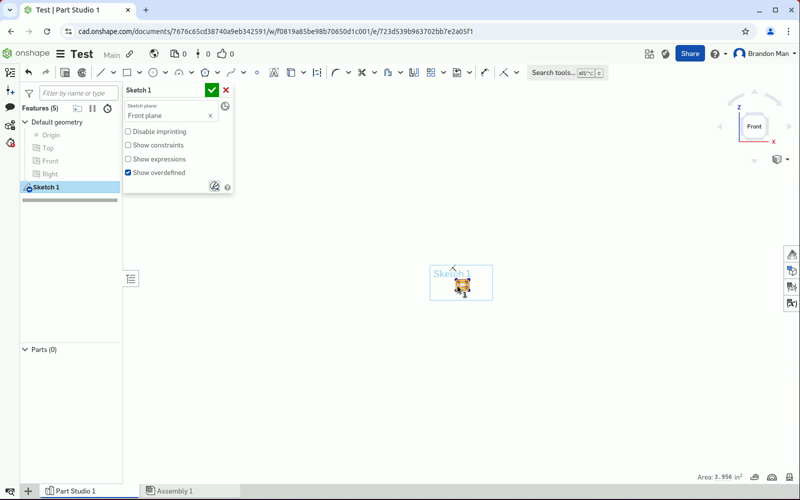
mouse_move(73, 352)
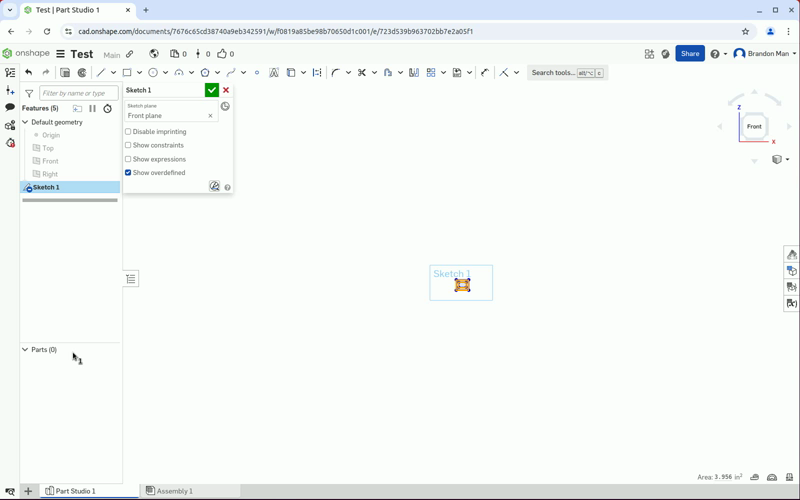
key(shift+y)
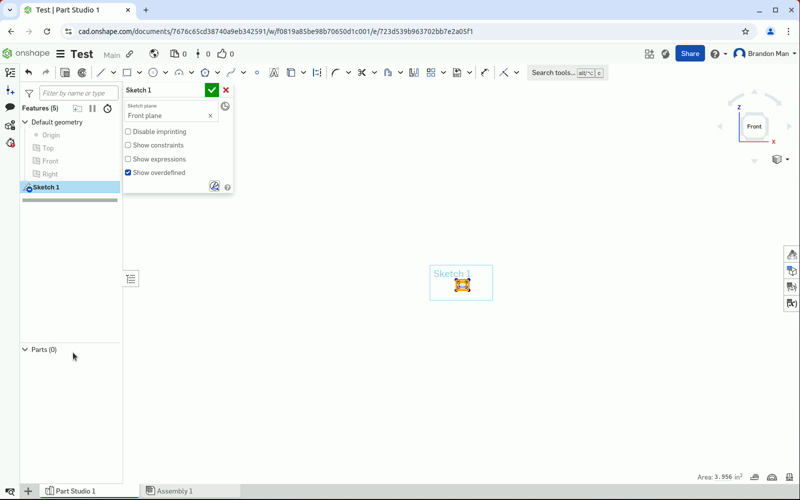
key(shift+e)
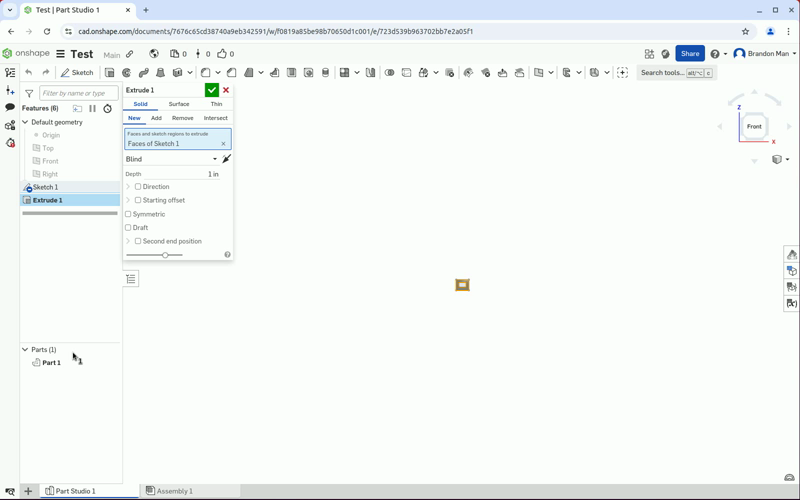
mouse_move(143, 106)
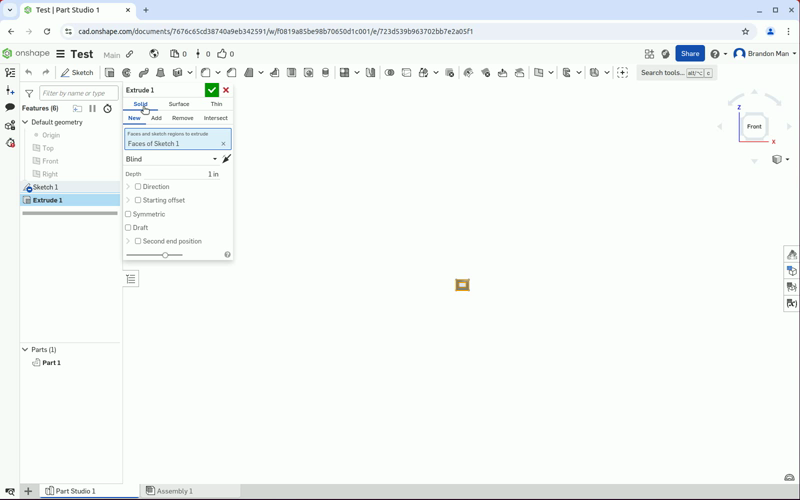
click(143, 106)
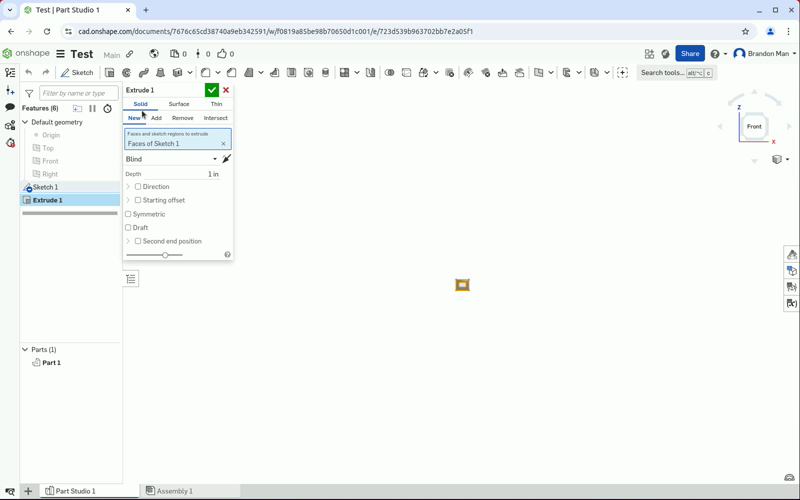
mouse_move(137, 120)
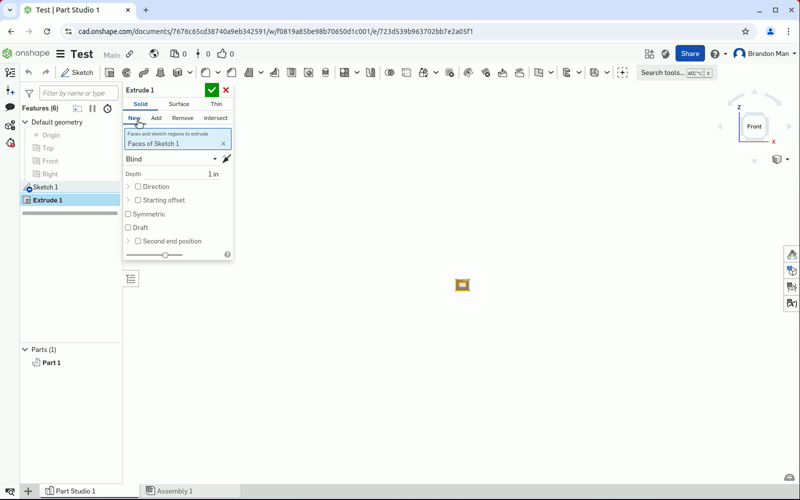
click(137, 120)
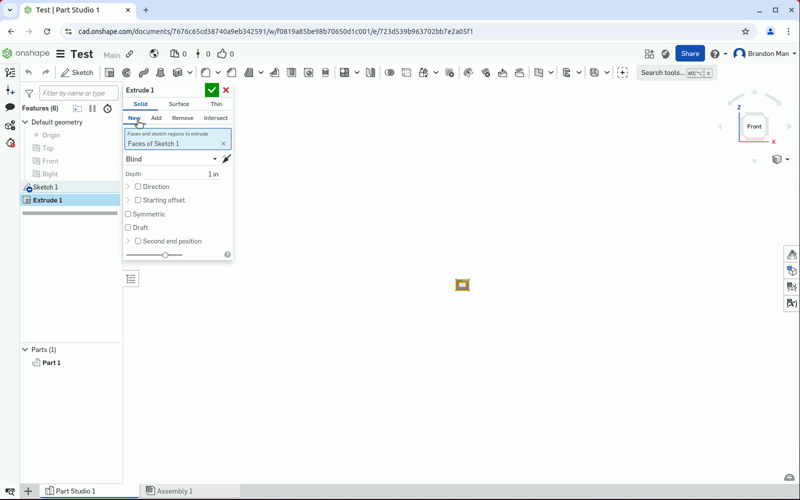
key(tab, 4)
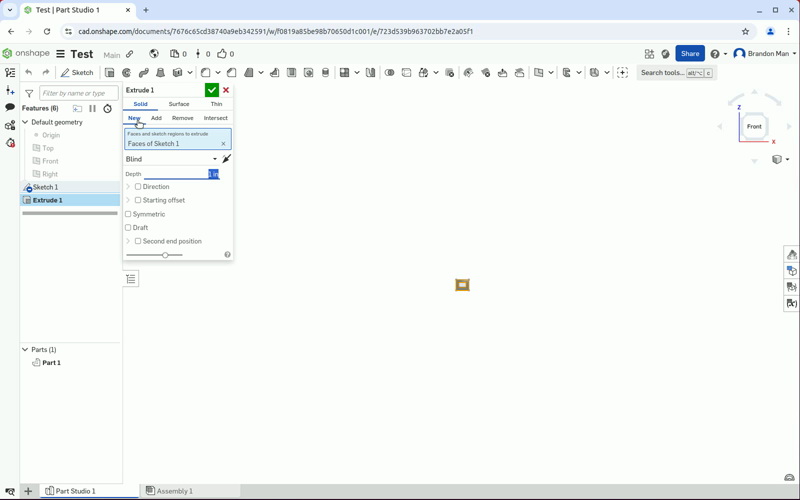
text(23.108)
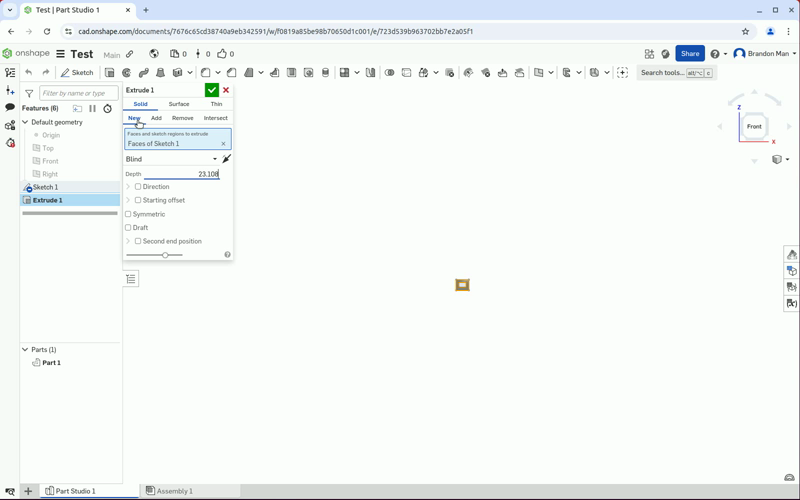
key(enter)
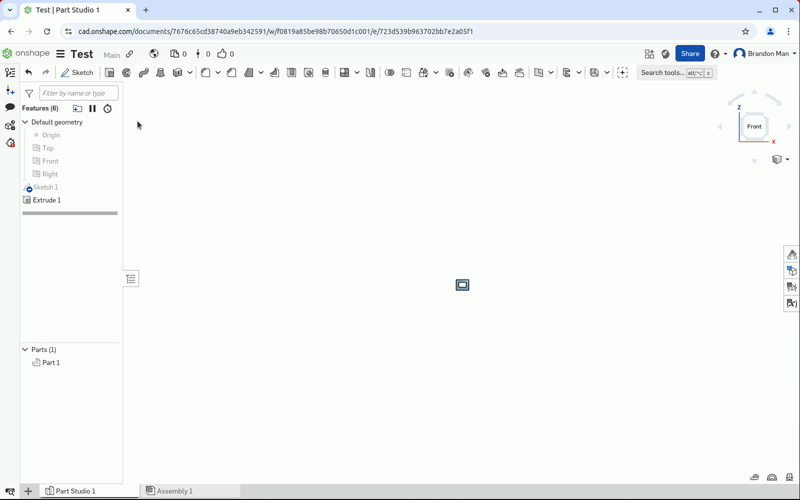
key(shift+h)
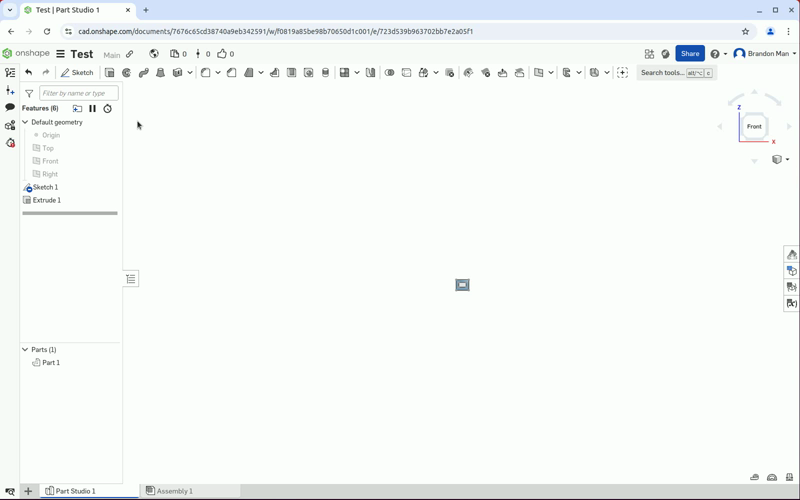
key(shift+h)
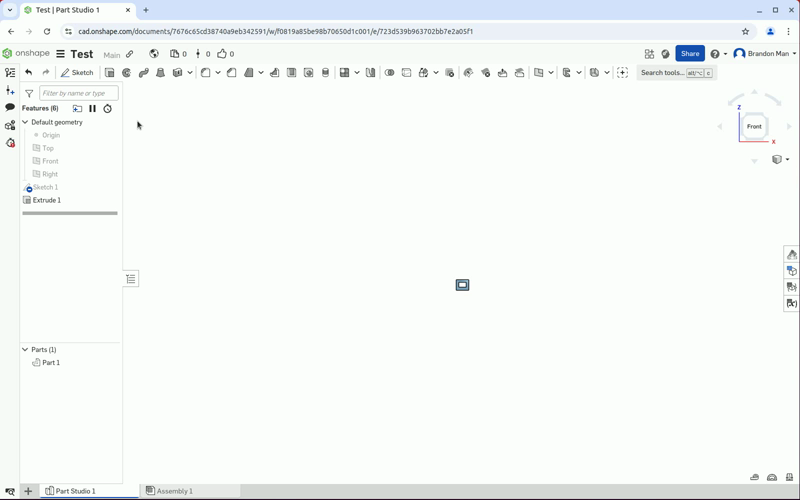
mouse_move(73, 189)
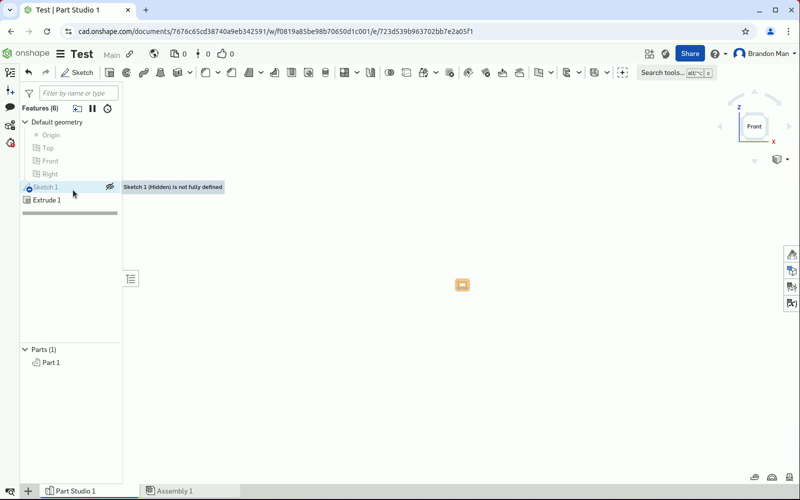
click(73, 189)
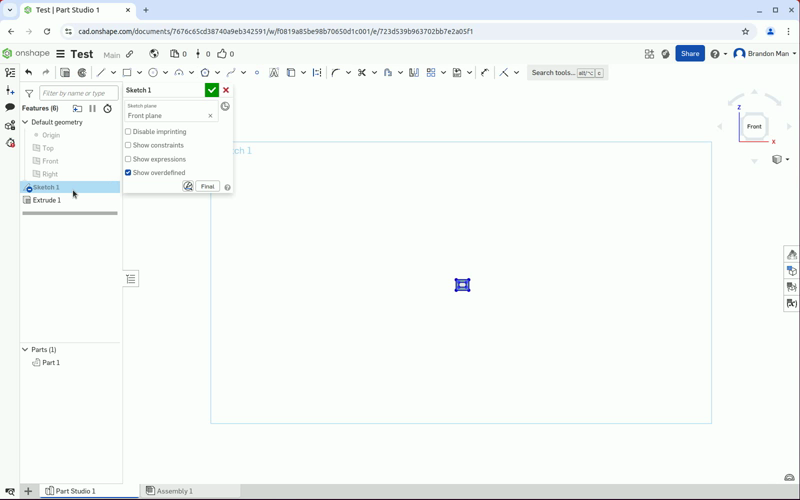
mouse_move(229, 92)
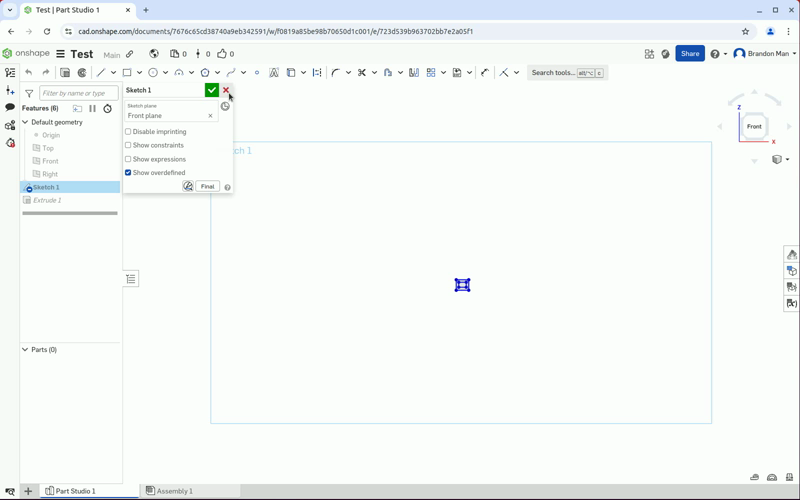
click(229, 92)
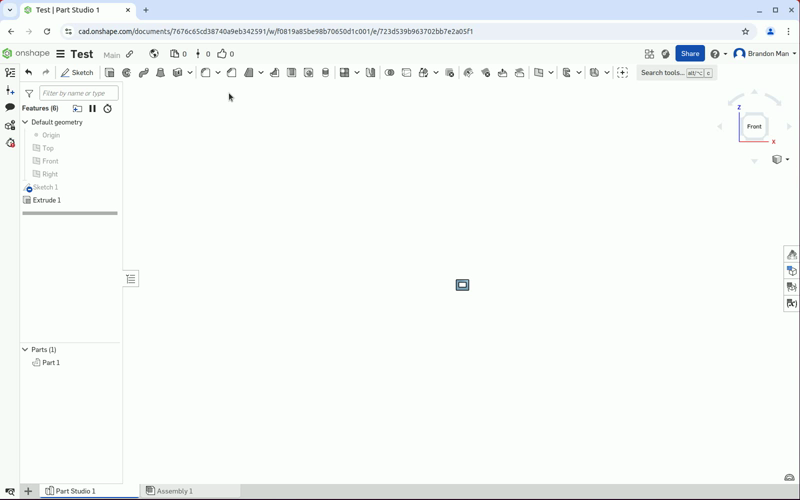
mouse_move(73, 352)
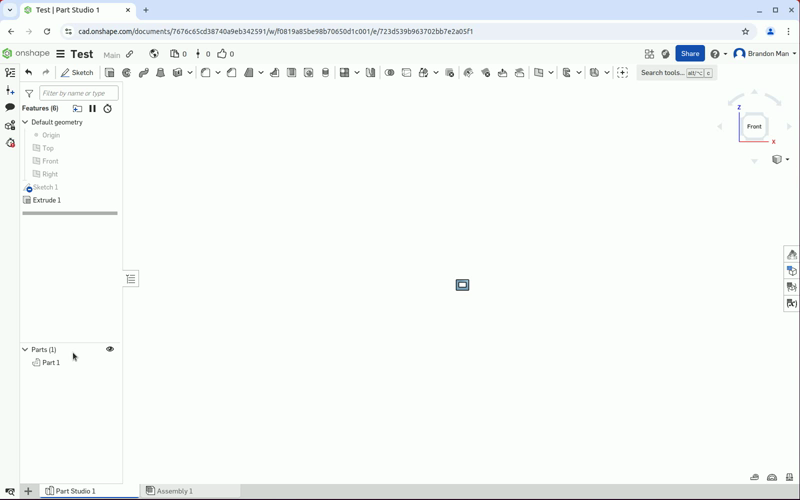
key(y)
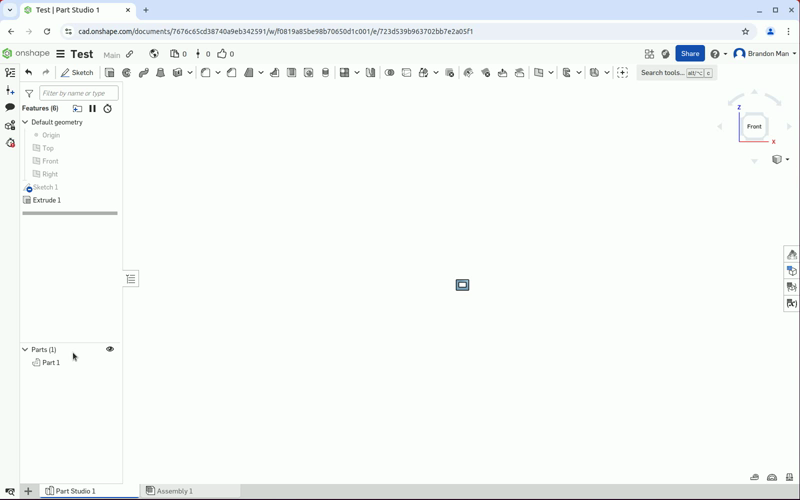
key(shift+p)
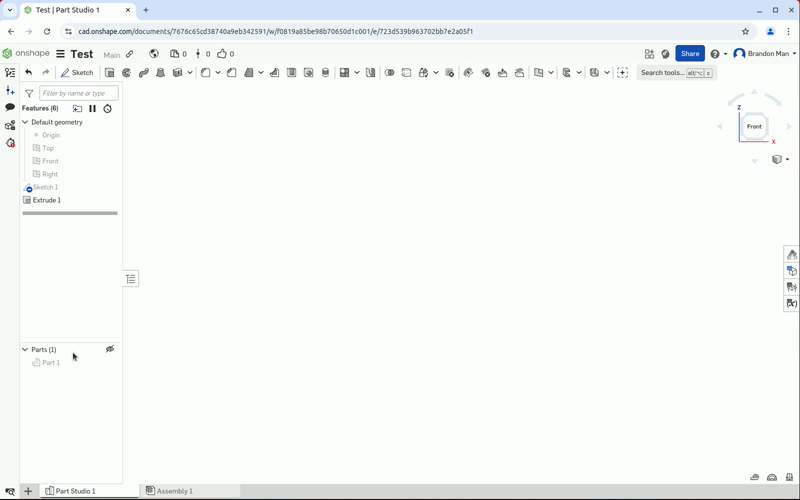
key(space)
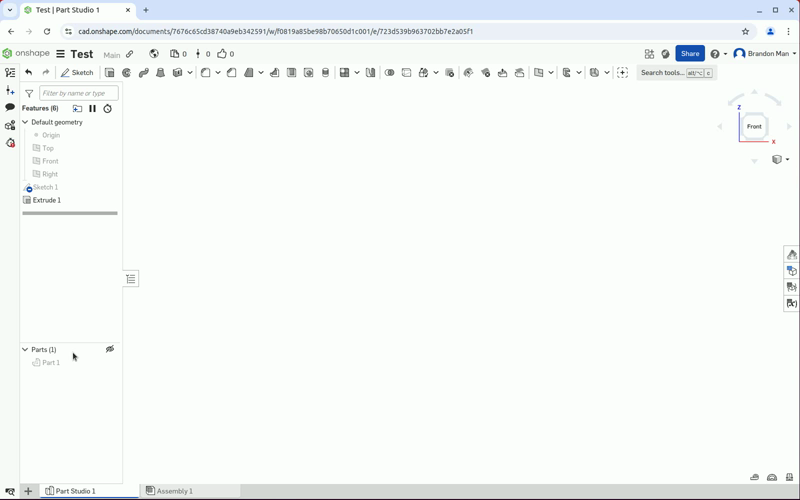
key_down(shift)
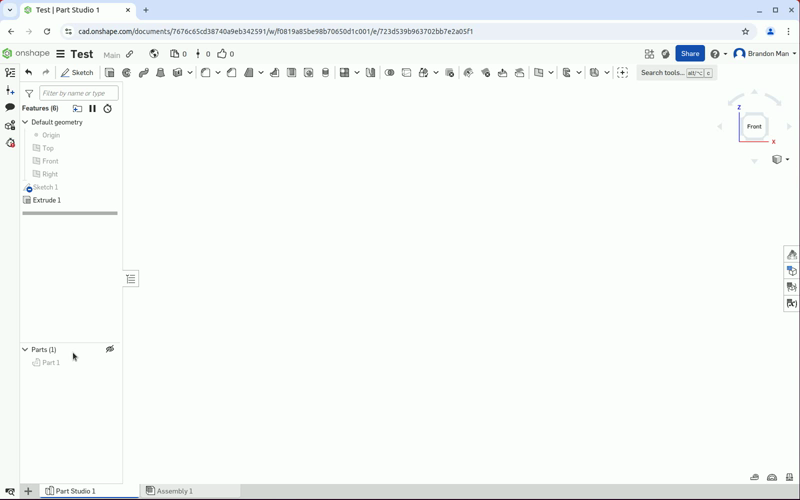
key(left)
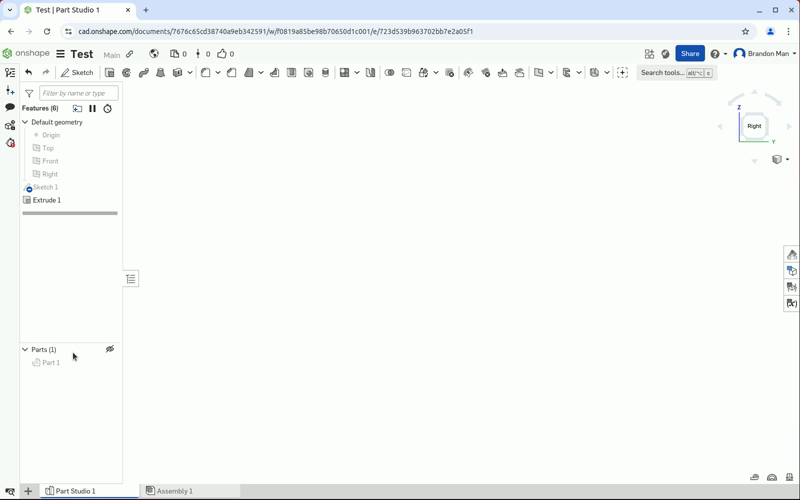
key_up(shift)
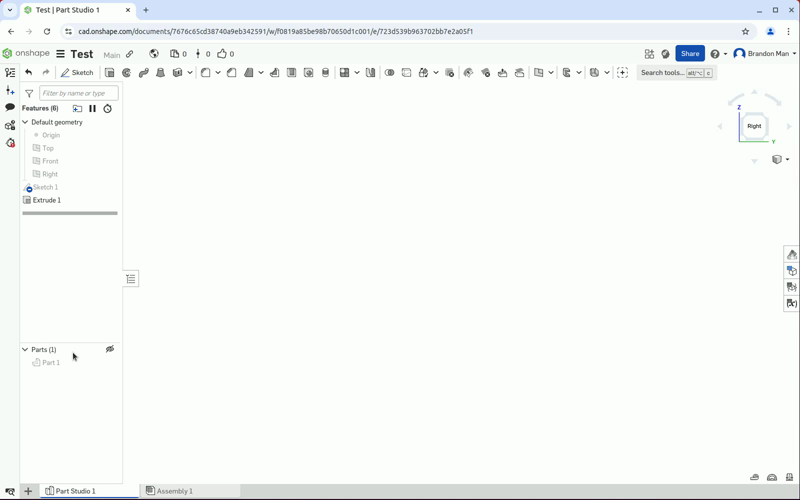
mouse_move(73, 352)
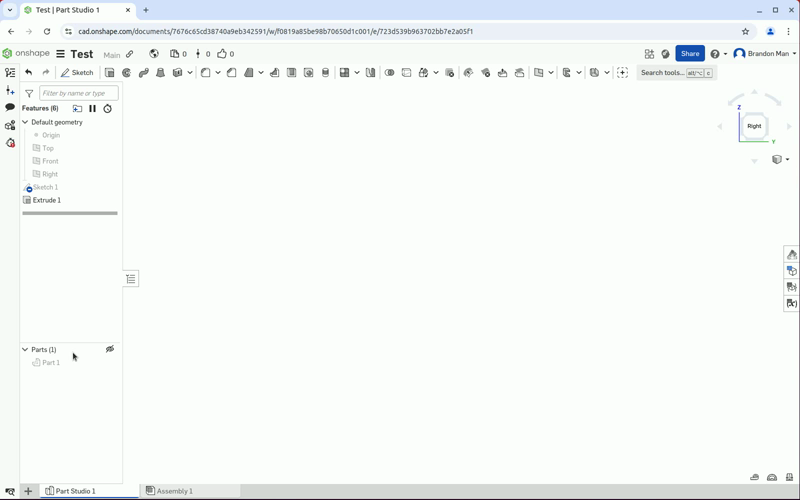
key(shift+y)
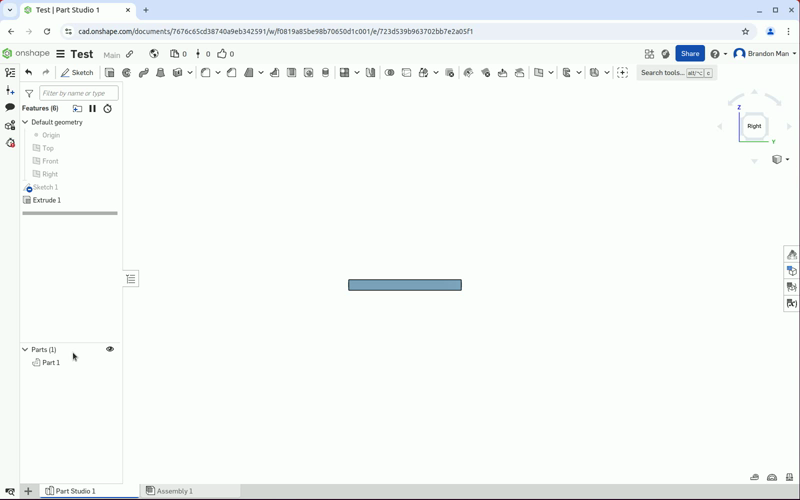
mouse_move(541, 75)
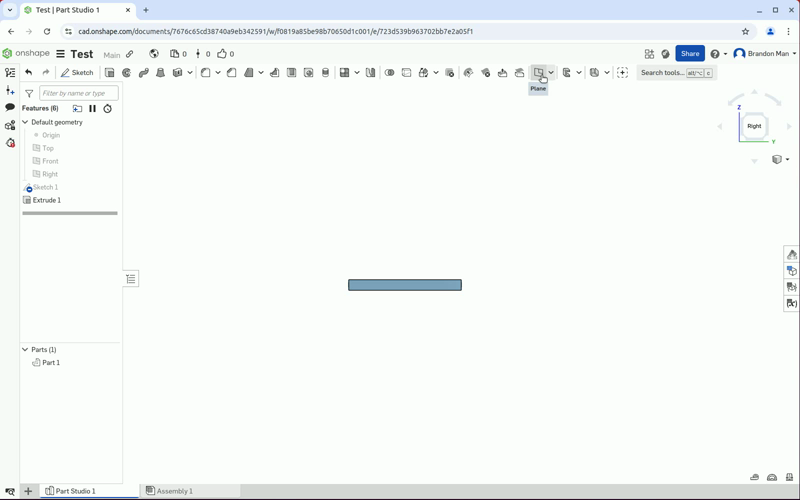
click(541, 75)
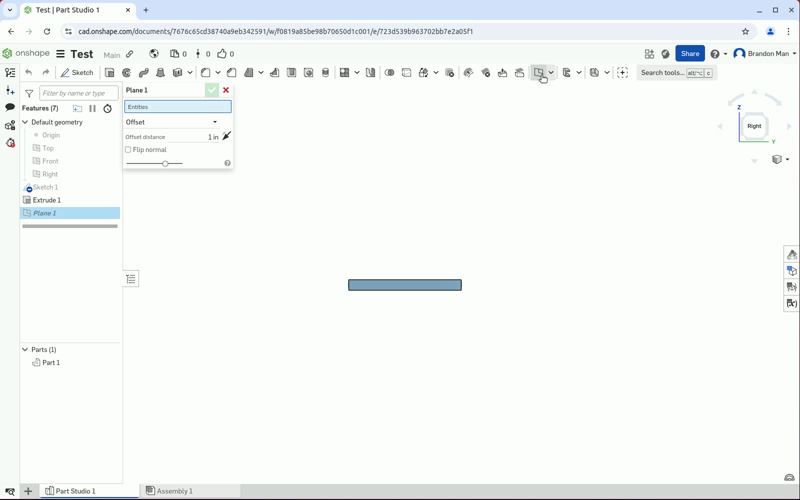
mouse_move(73, 176)
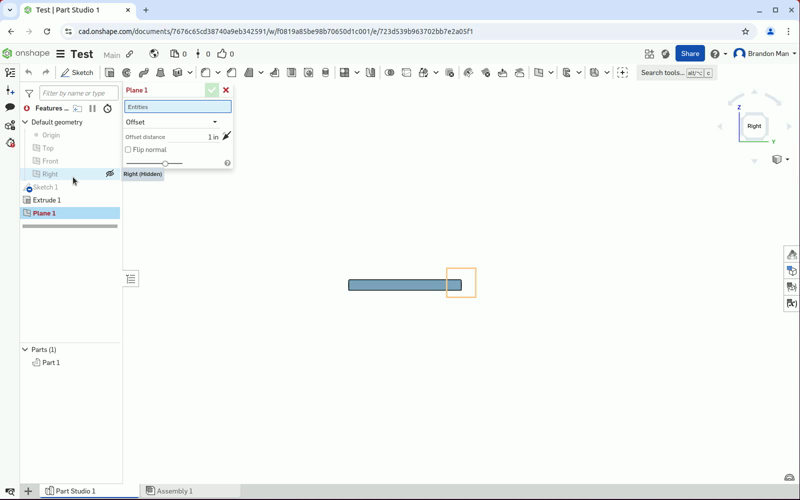
click(73, 176)
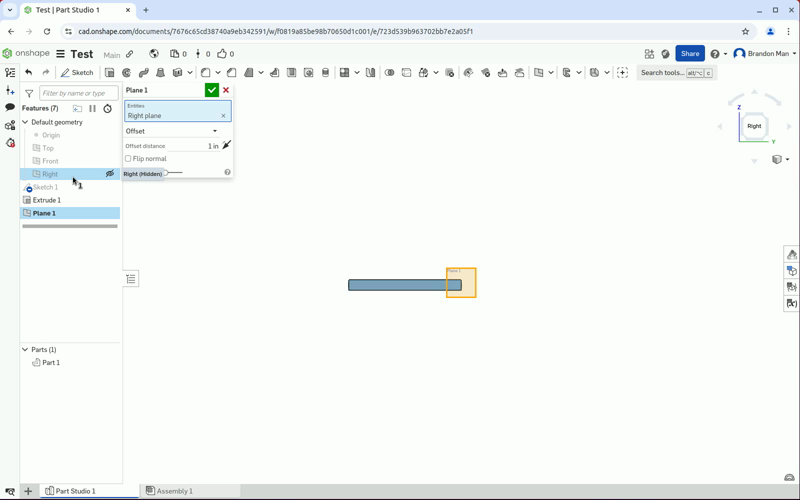
key(tab, 2)
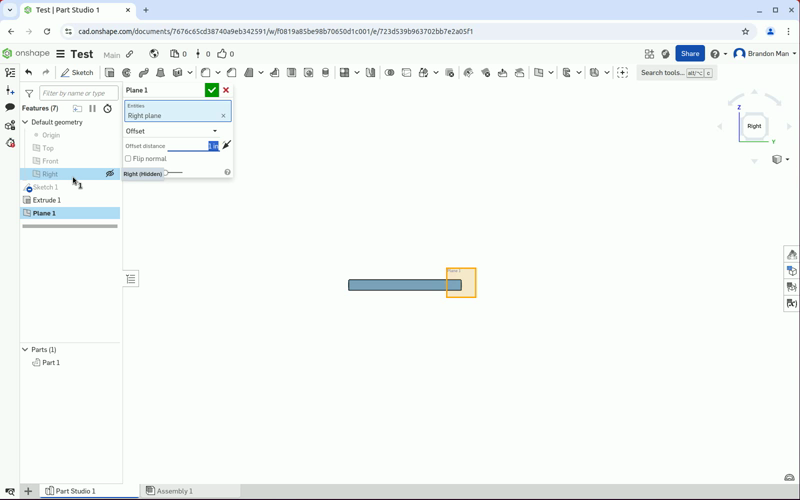
text(1.448)
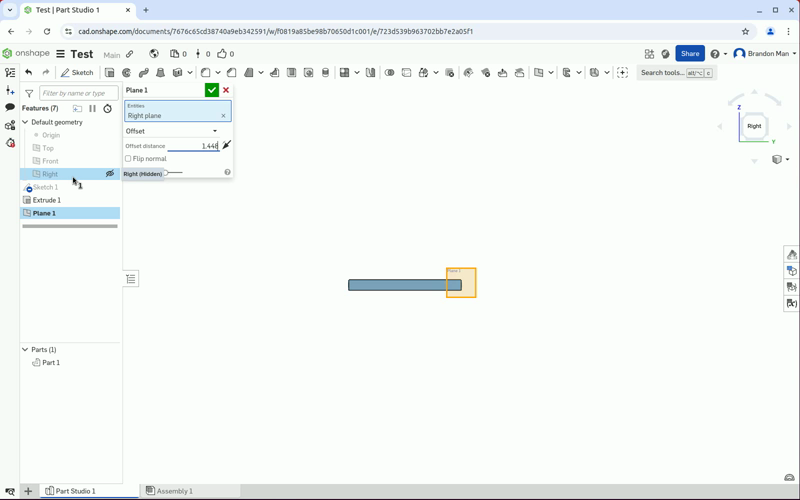
key(enter, 2)
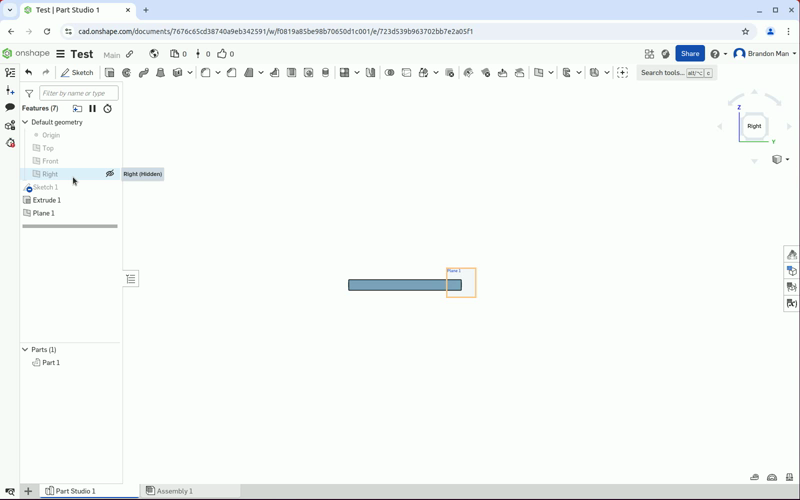
key(shift+s)
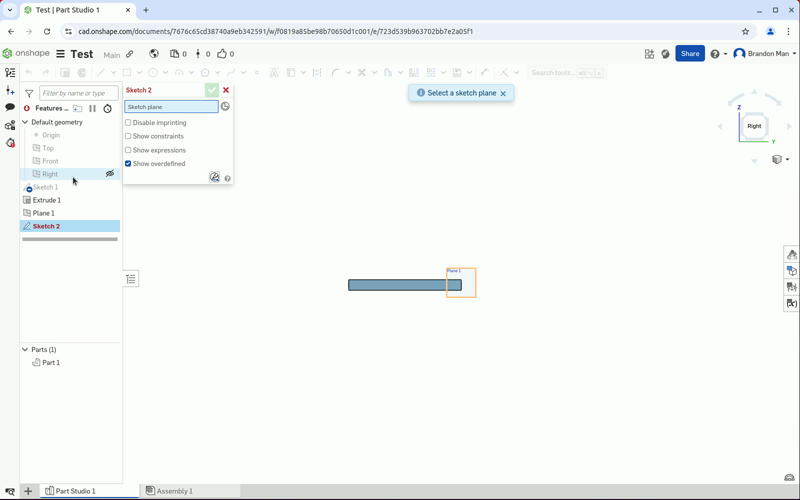
mouse_move(73, 215)
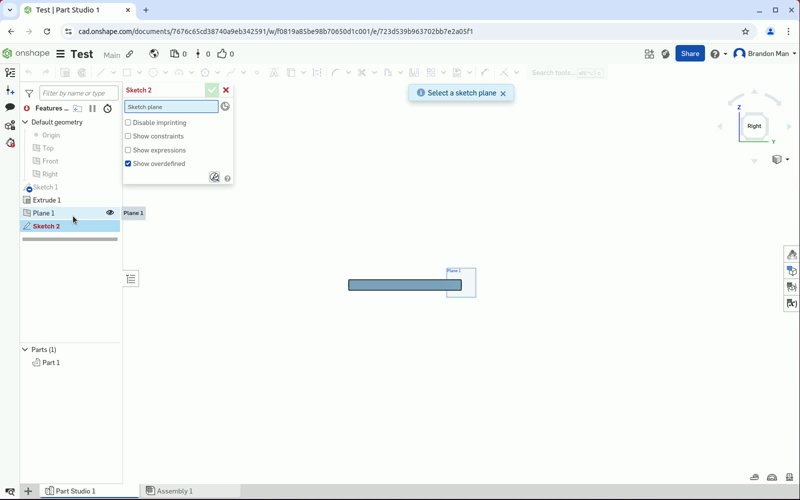
click(73, 215)
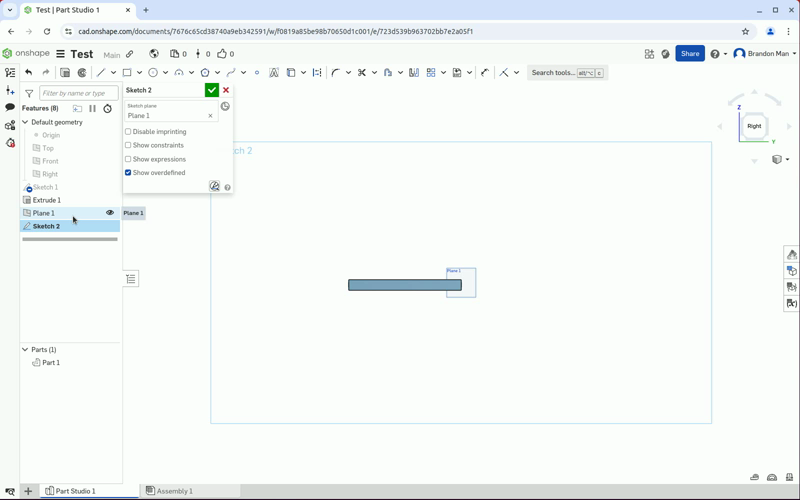
mouse_move(73, 352)
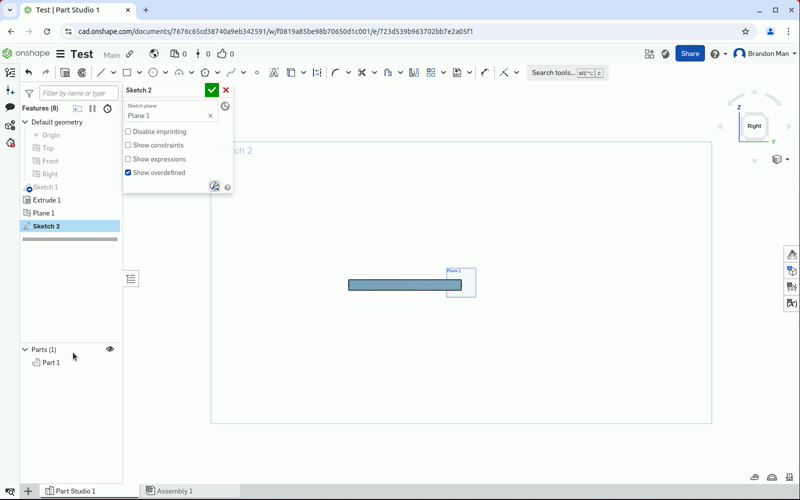
key(y)
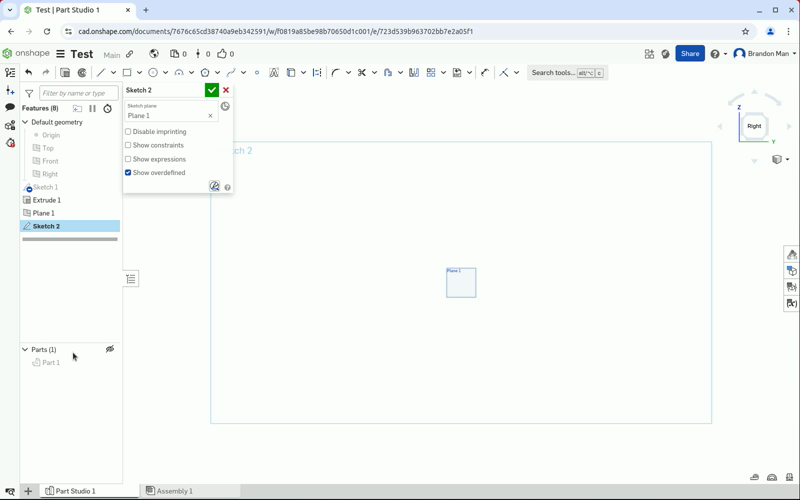
key(c)
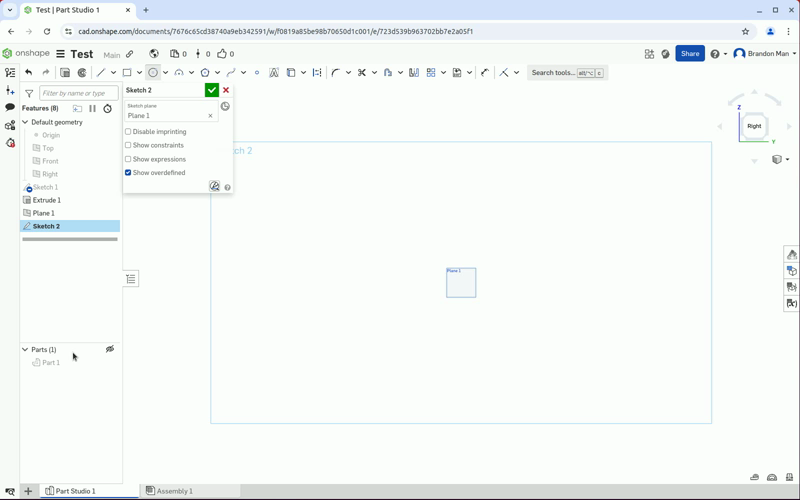
key_down(shift)
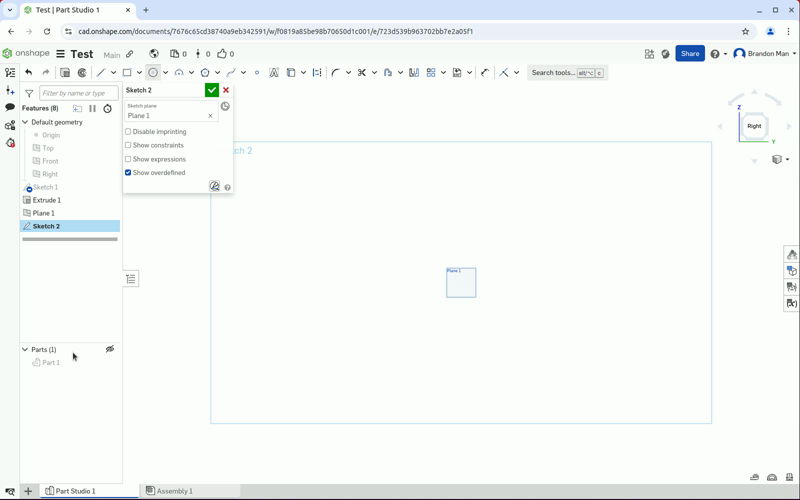
mouse_move(456, 285)
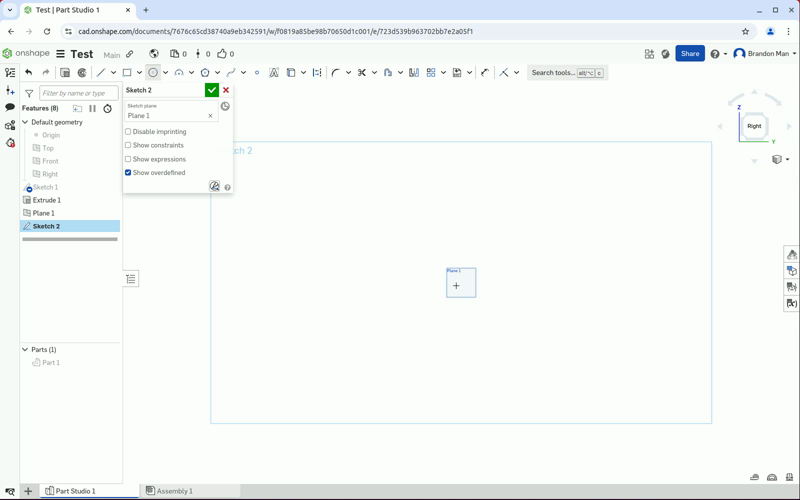
click(456, 285)
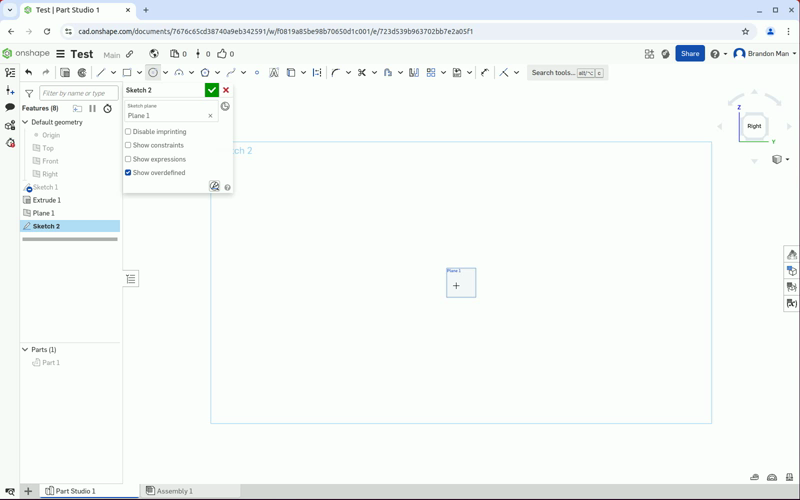
key_up(shift)
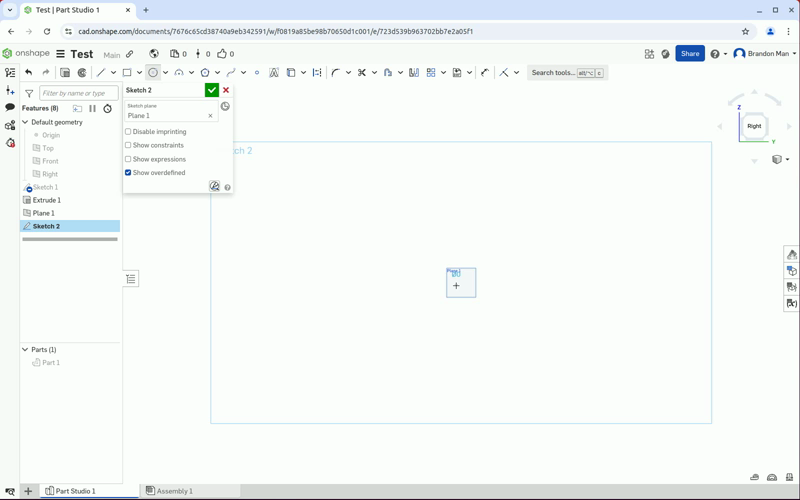
mouse_move(458, 285)
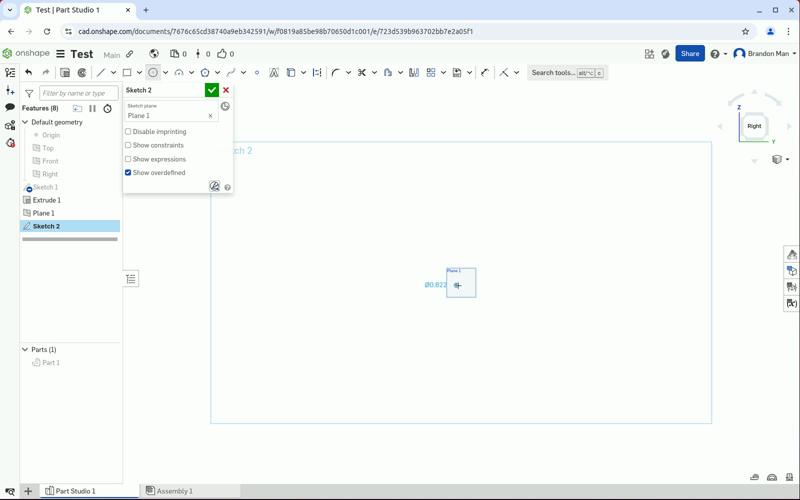
scroll(6)
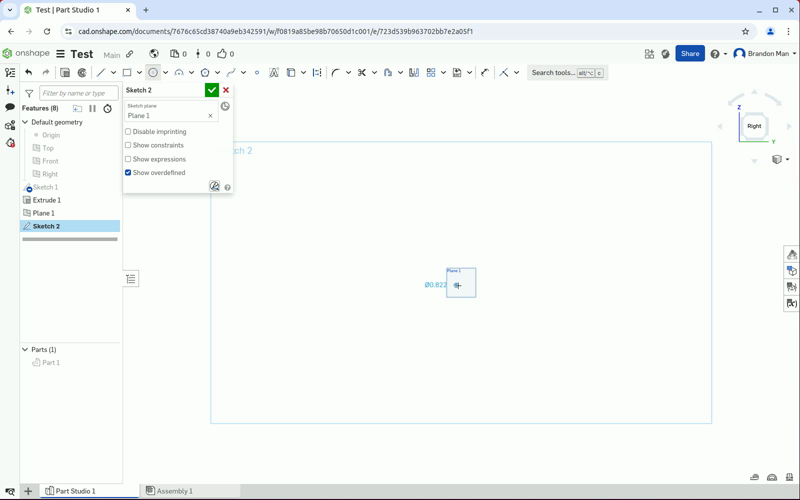
scroll(6)
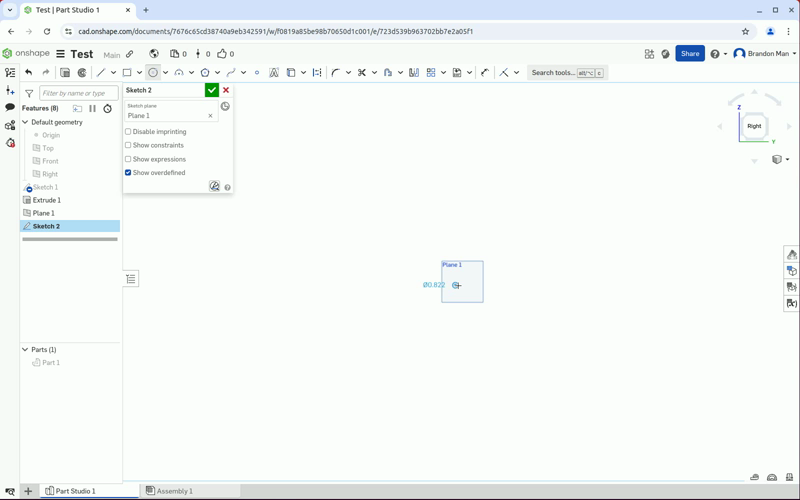
scroll(6)
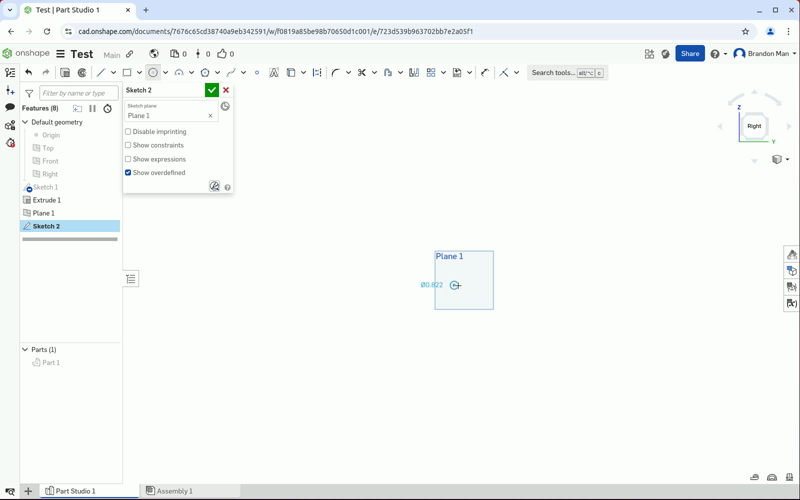
scroll(6)
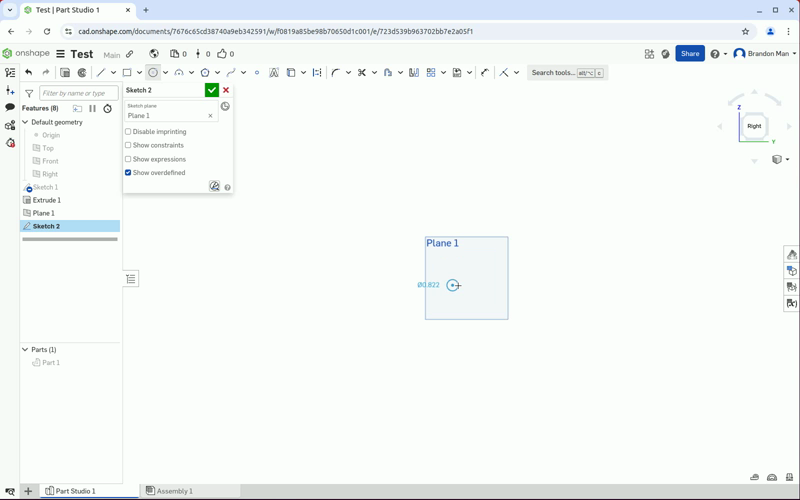
scroll(6)
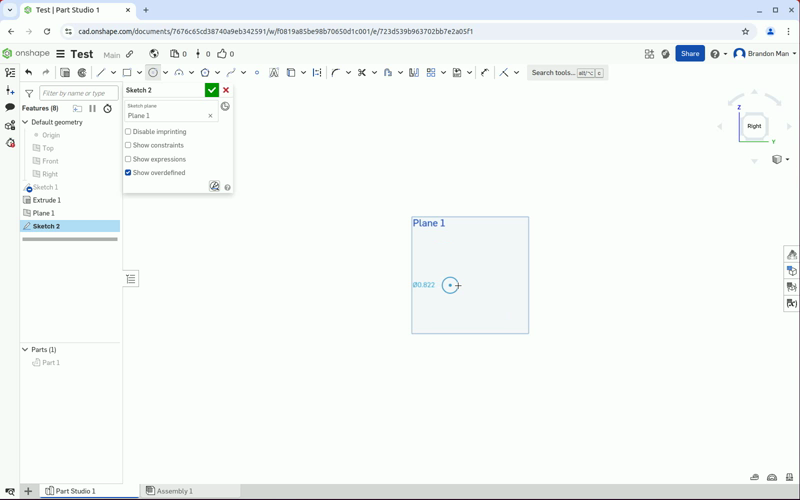
scroll(6)
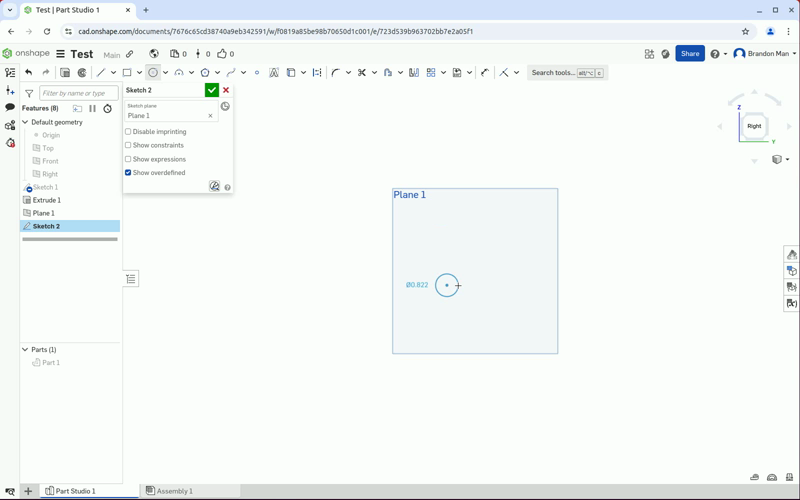
scroll(6)
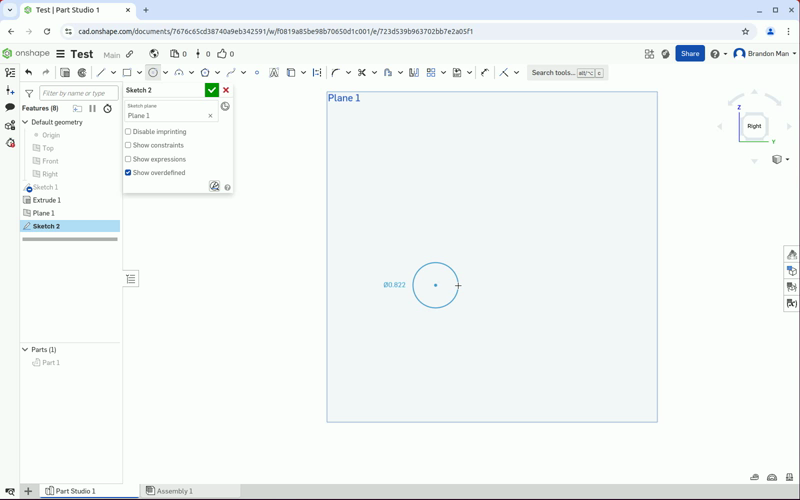
click(458, 285)
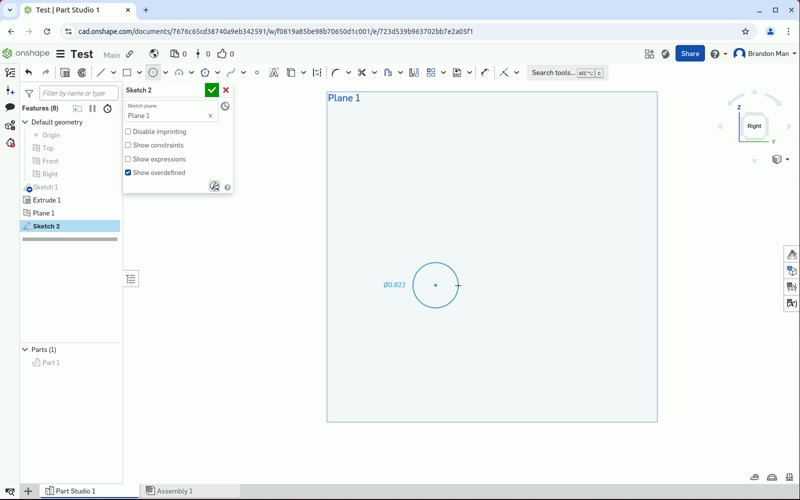
scroll(-6)
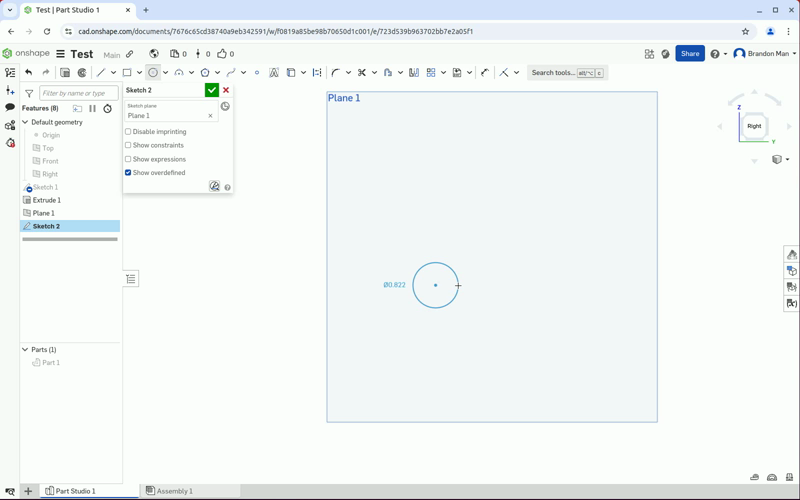
scroll(-6)
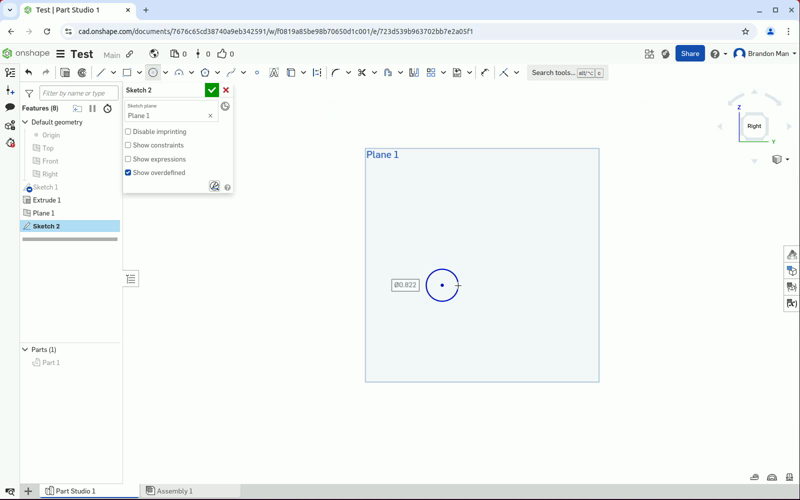
scroll(-6)
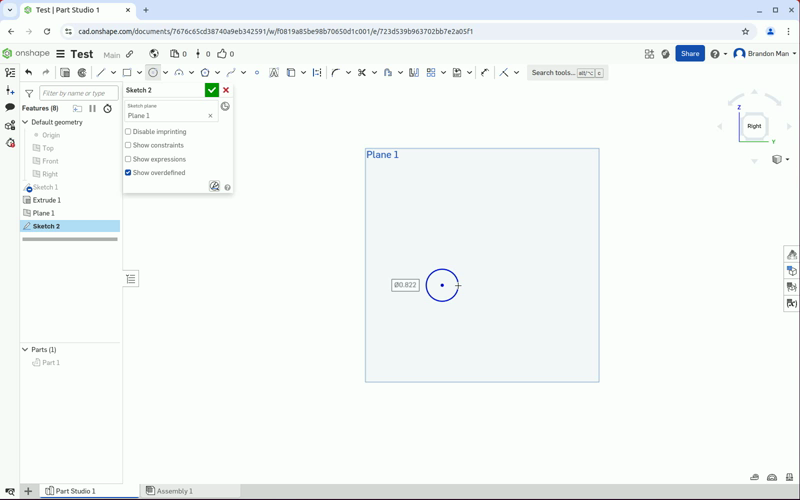
scroll(-6)
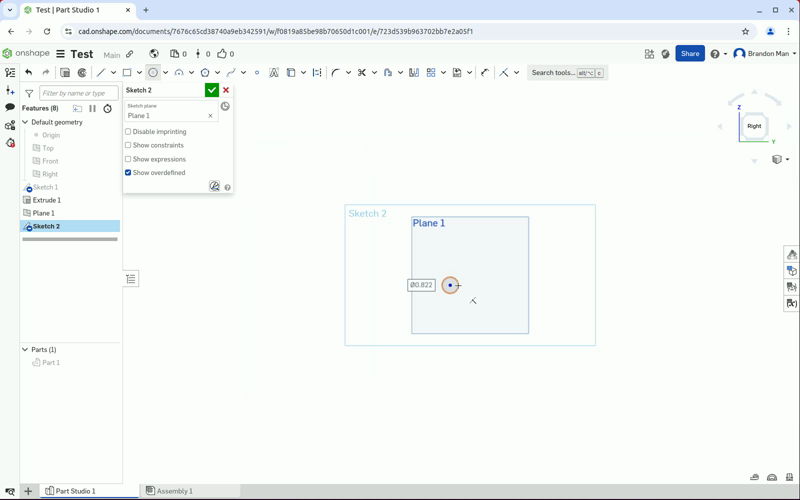
scroll(-6)
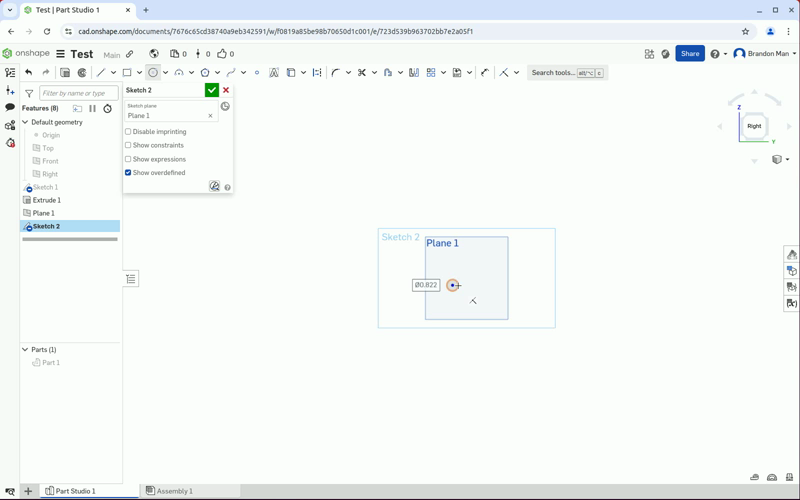
scroll(-6)
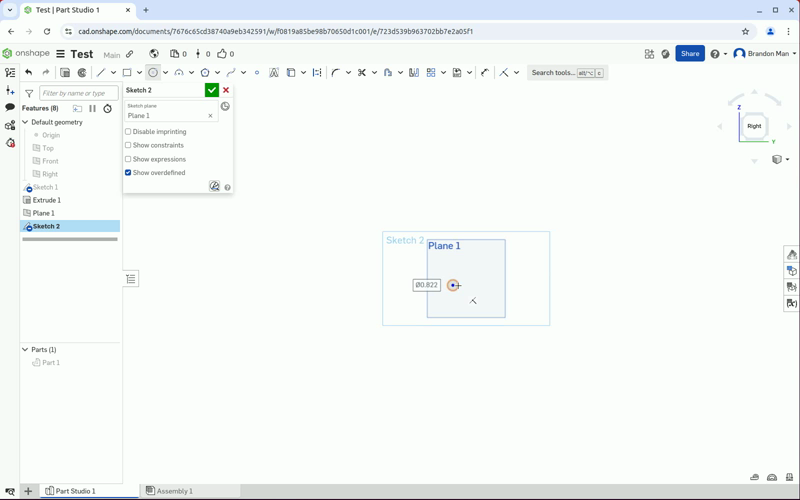
scroll(-6)
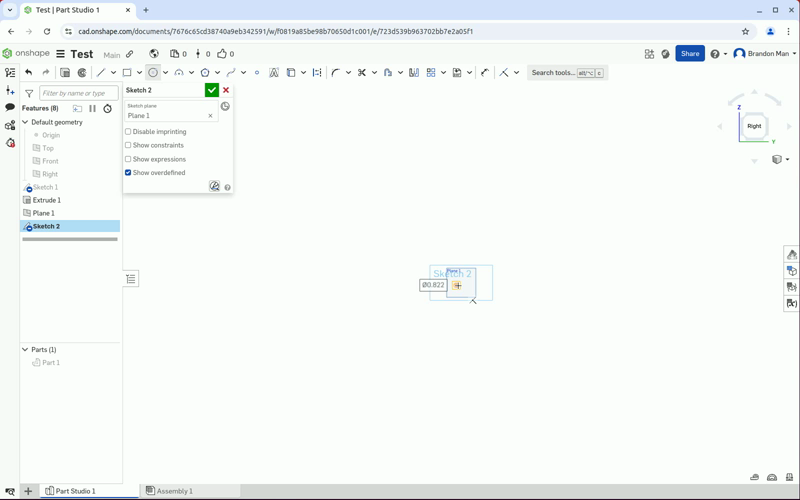
key(esc)
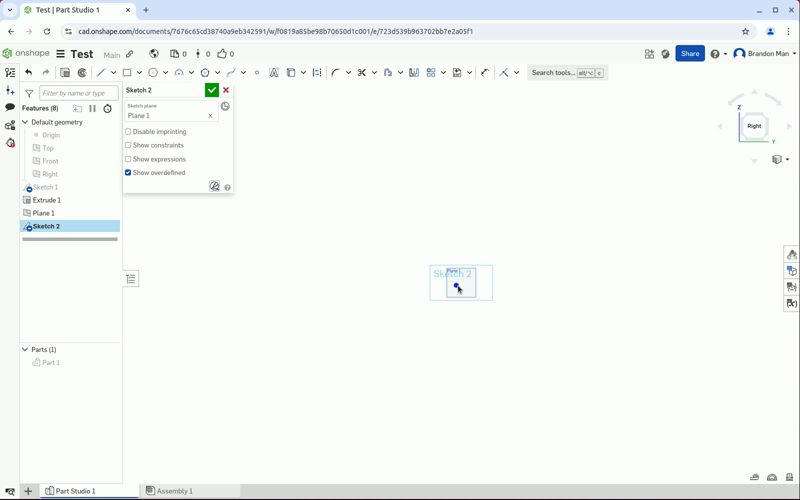
mouse_move(456, 284)
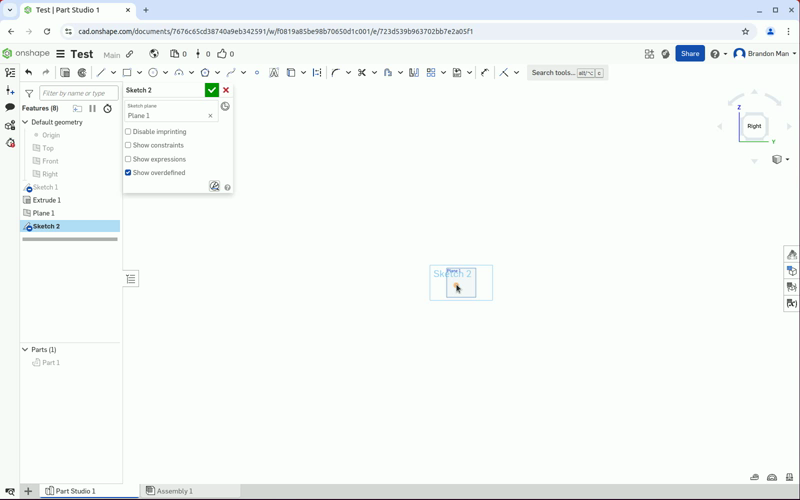
scroll(6)
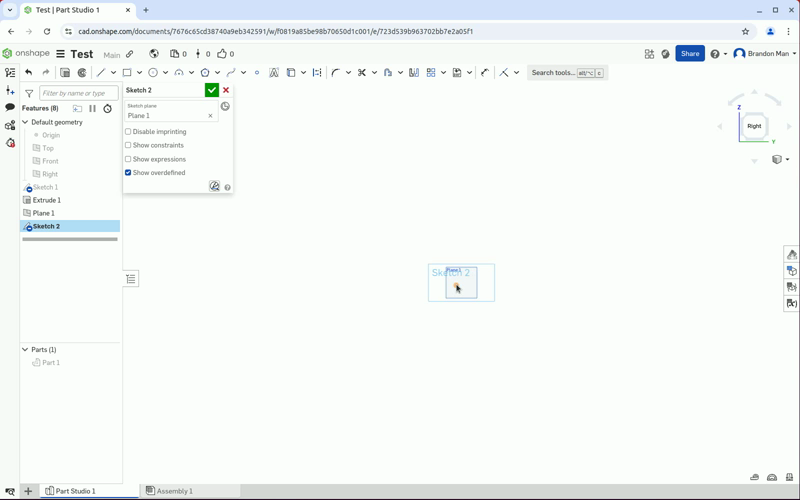
scroll(6)
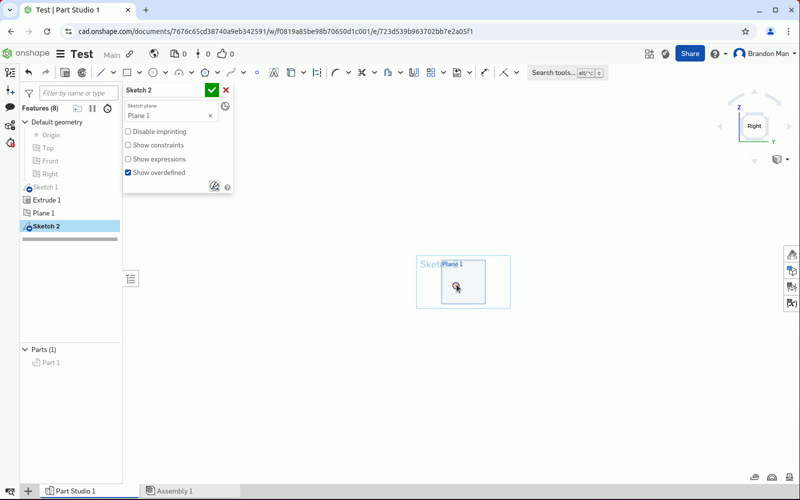
scroll(6)
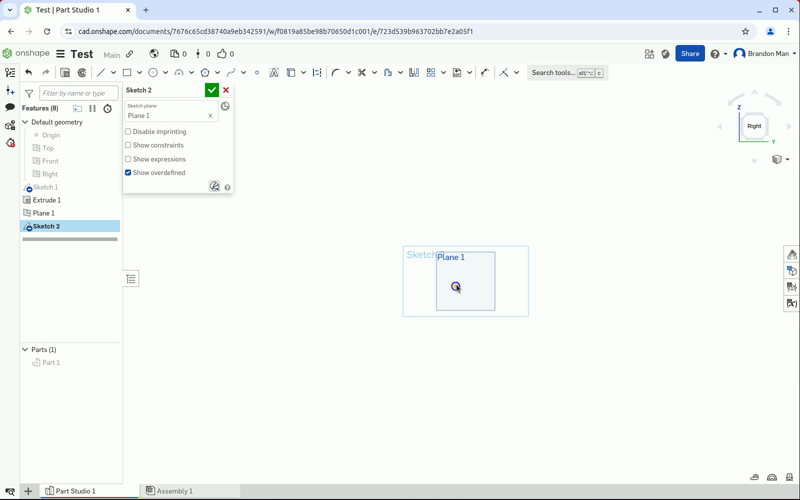
scroll(6)
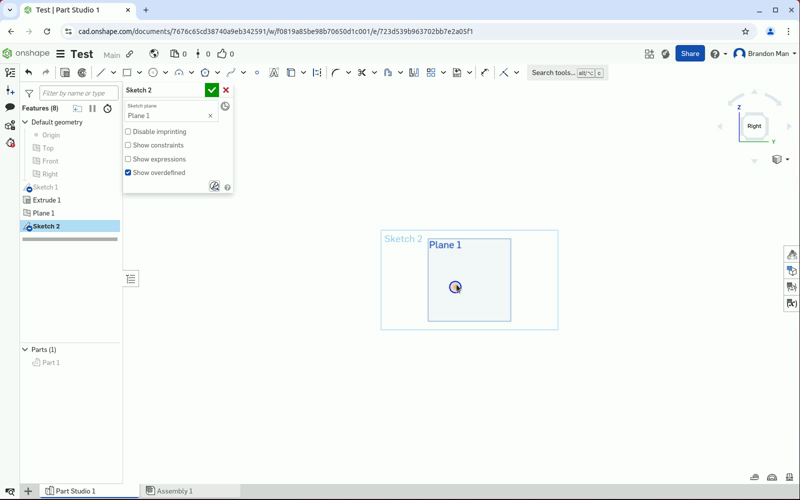
scroll(6)
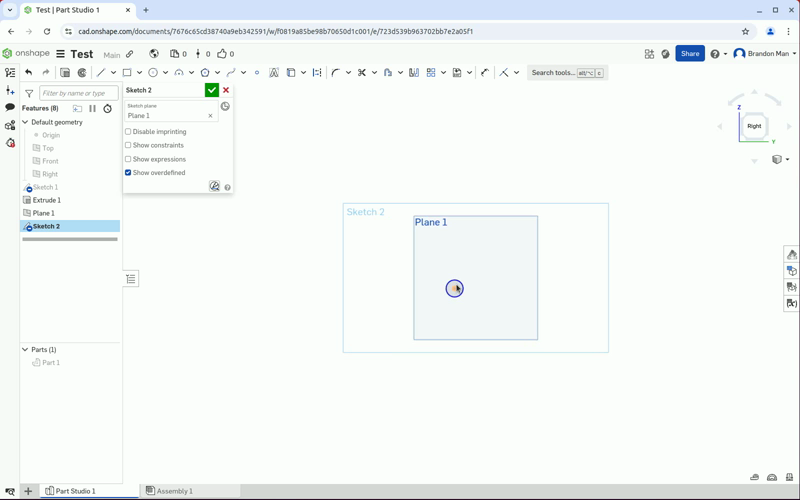
scroll(6)
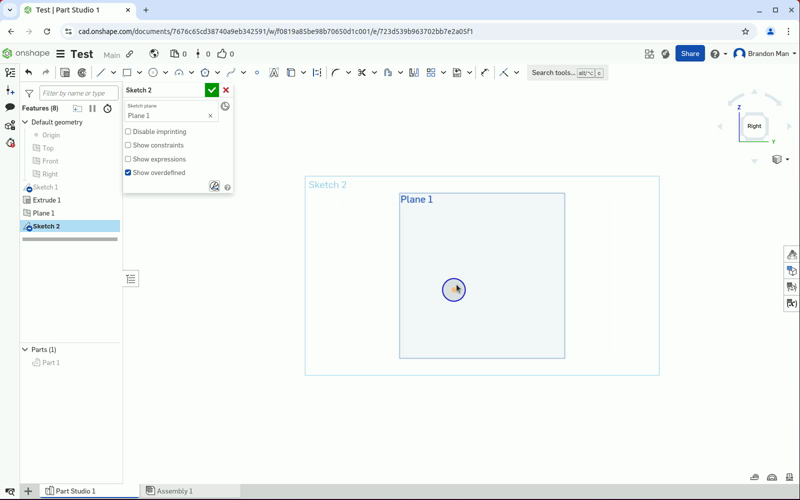
scroll(6)
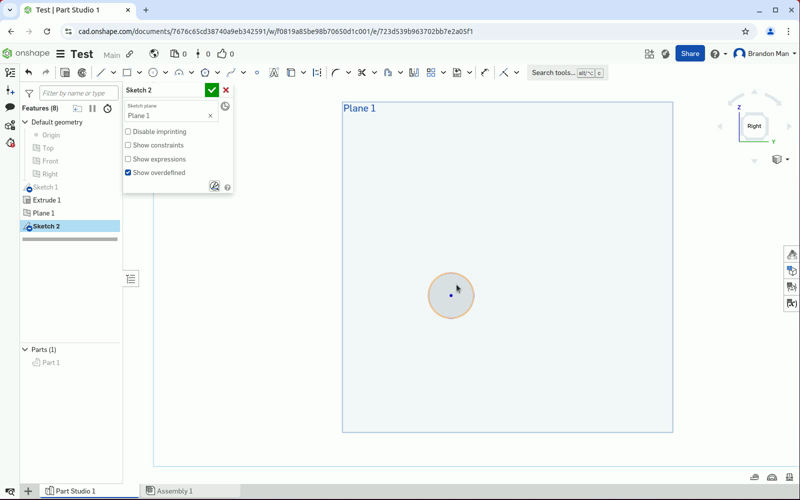
click(456, 284)
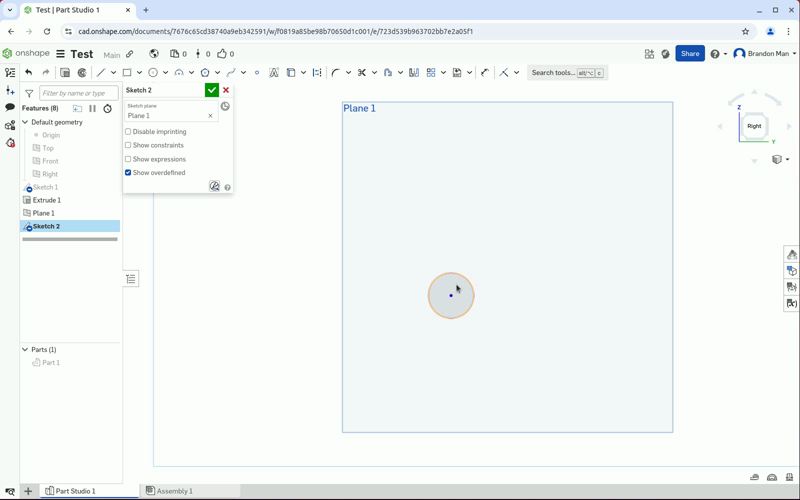
scroll(-6)
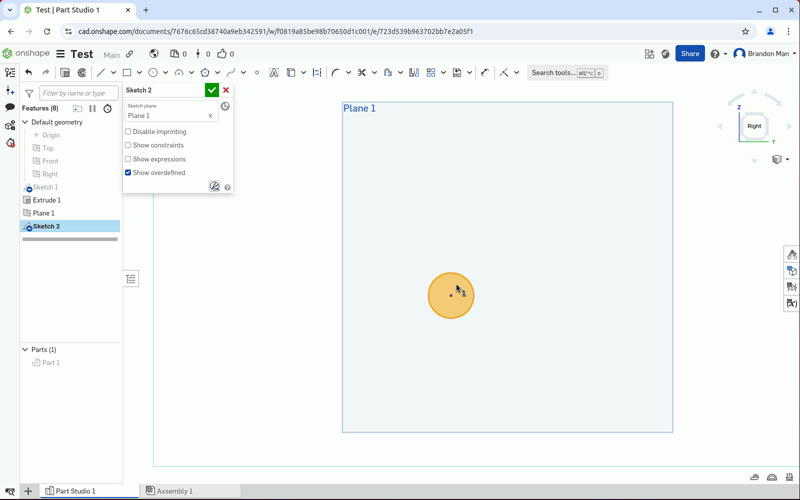
scroll(-6)
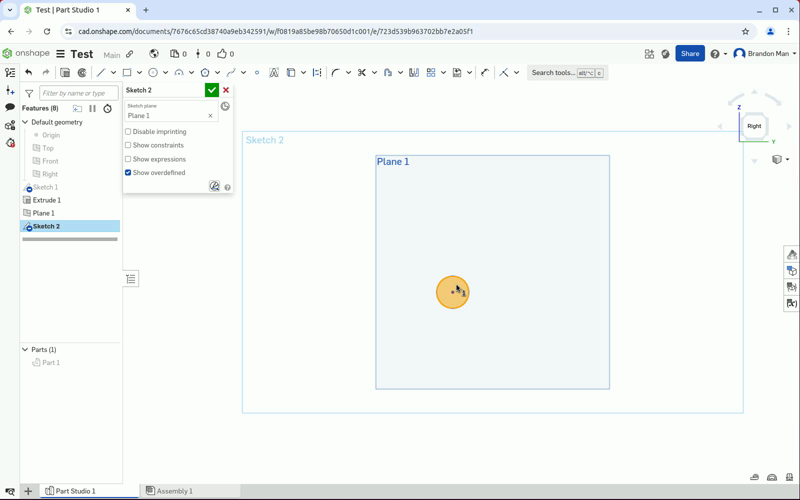
scroll(-6)
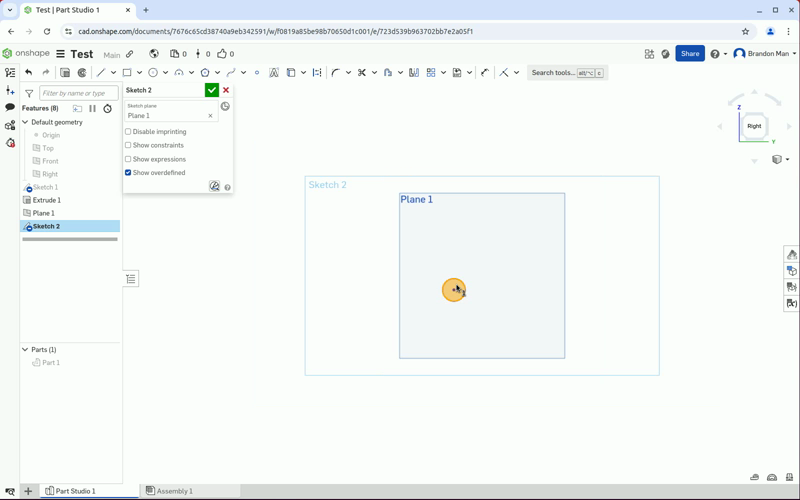
scroll(-6)
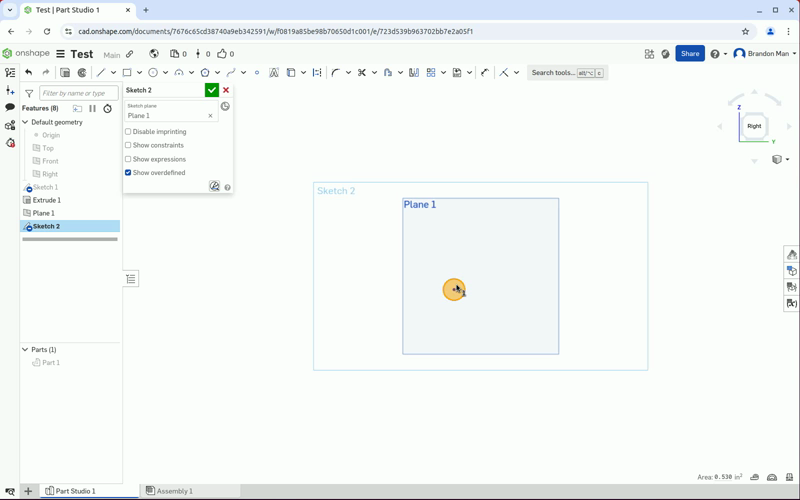
scroll(-6)
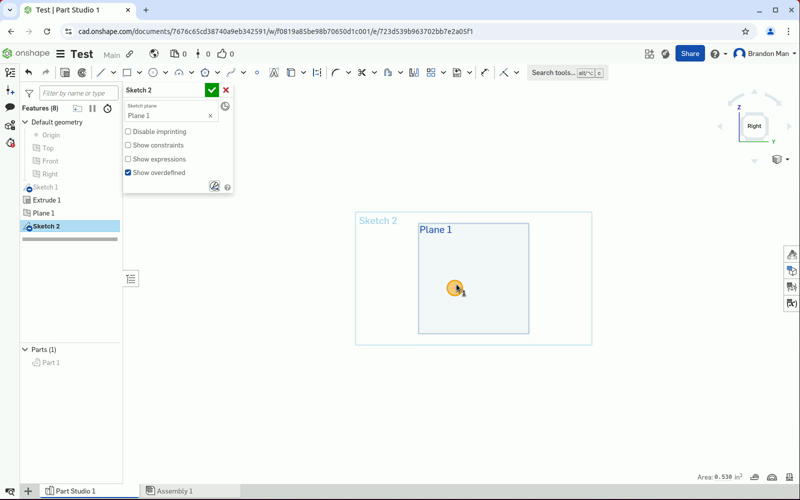
scroll(-6)
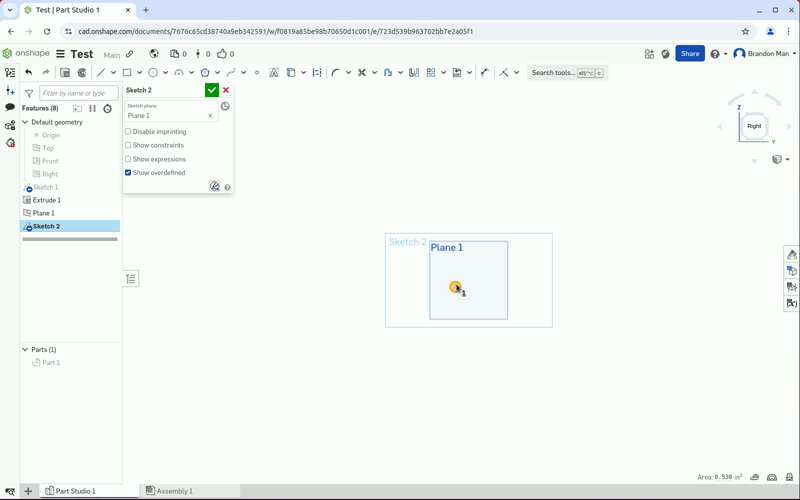
scroll(-6)
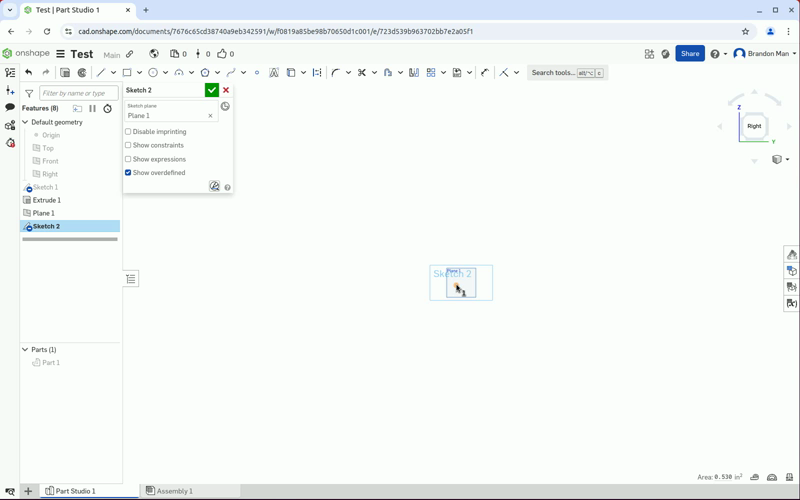
mouse_move(73, 352)
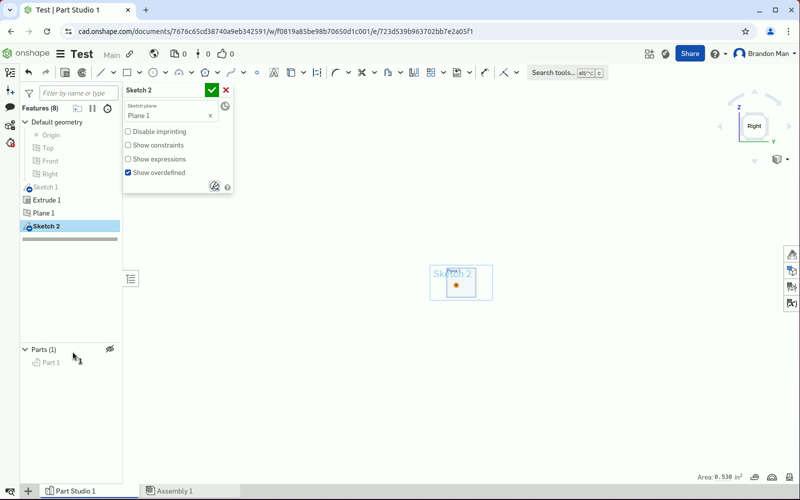
key(shift+y)
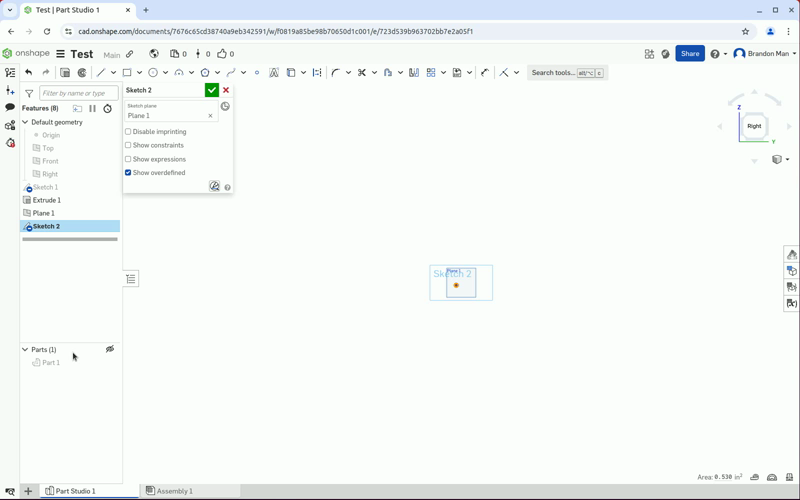
key(shift+e)
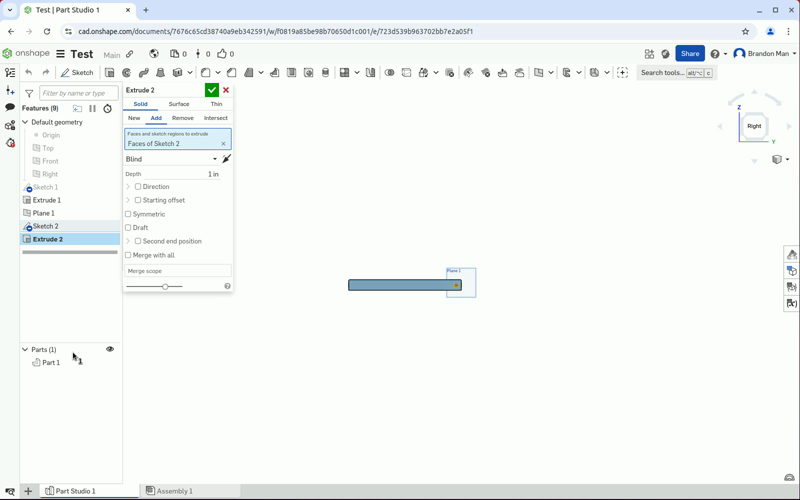
mouse_move(143, 106)
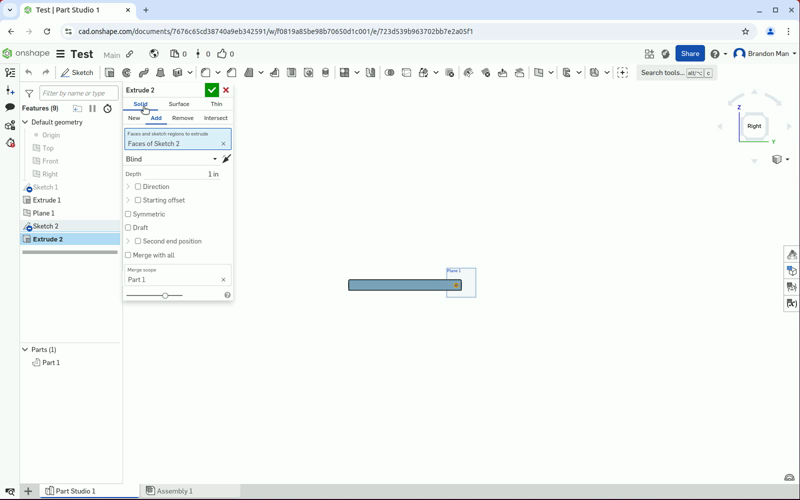
click(143, 106)
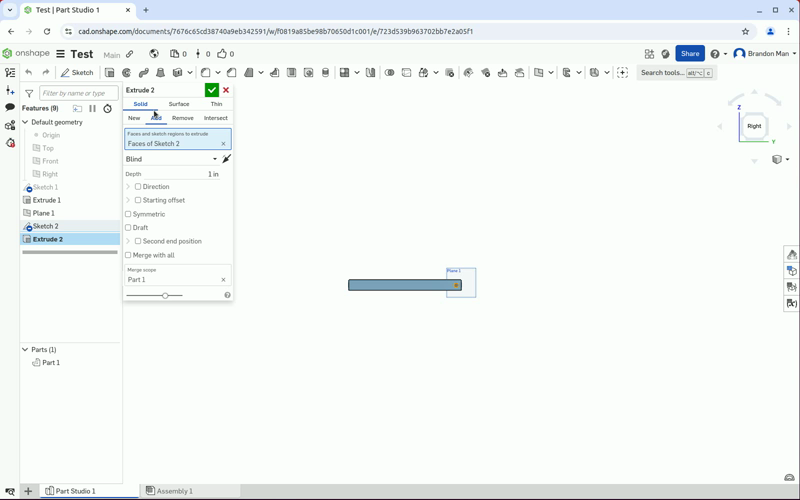
mouse_move(186, 120)
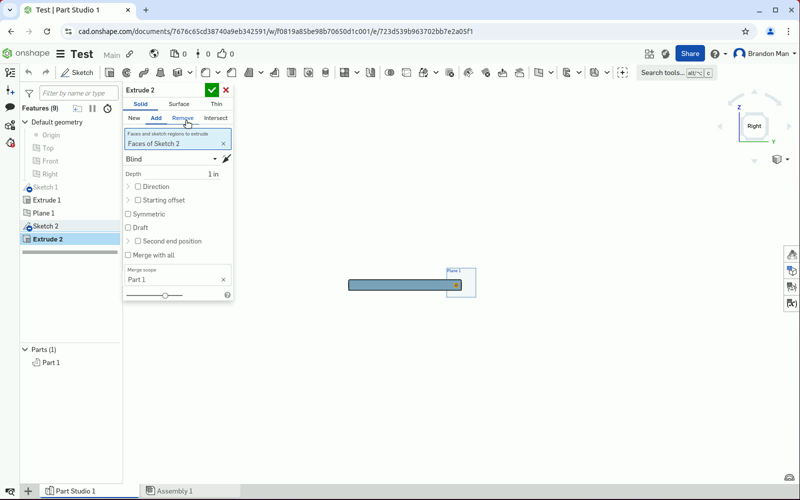
click(186, 120)
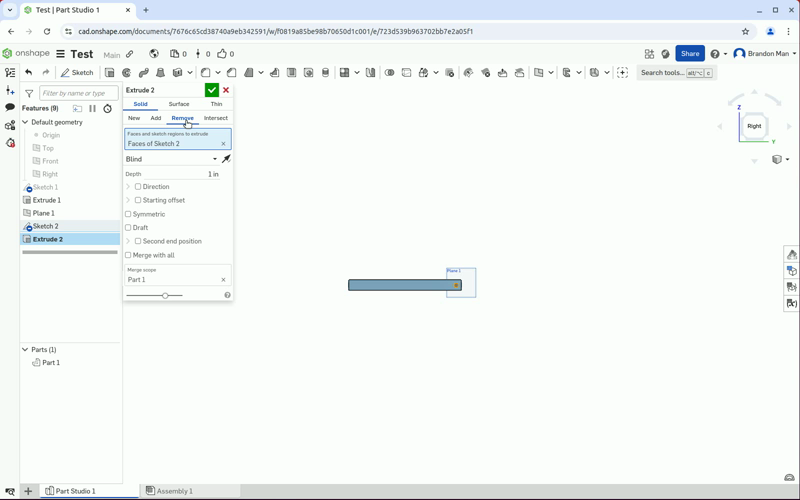
key(tab, 4)
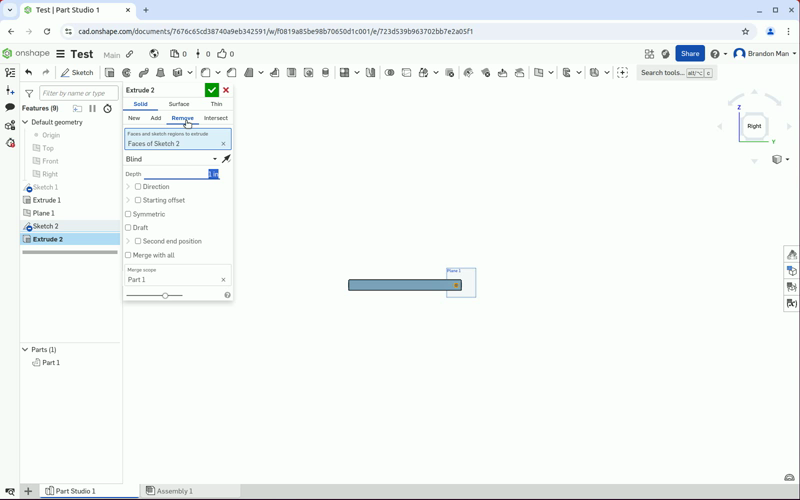
text(1.926)
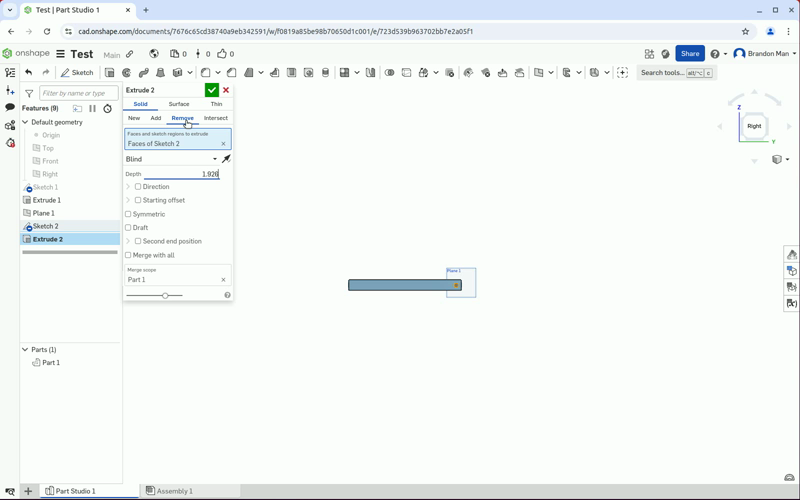
key(tab, 6)
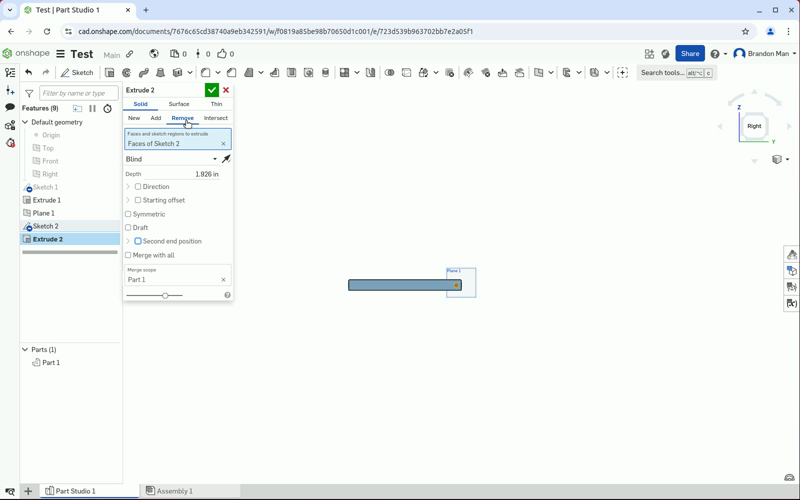
key(space)
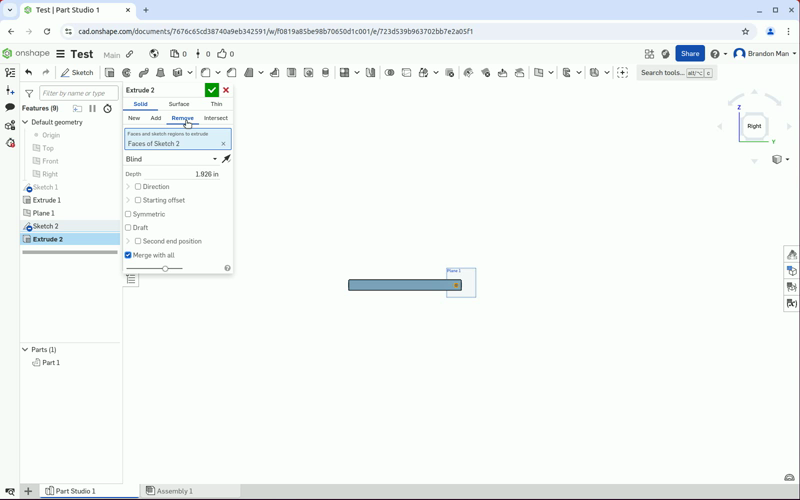
key(enter)
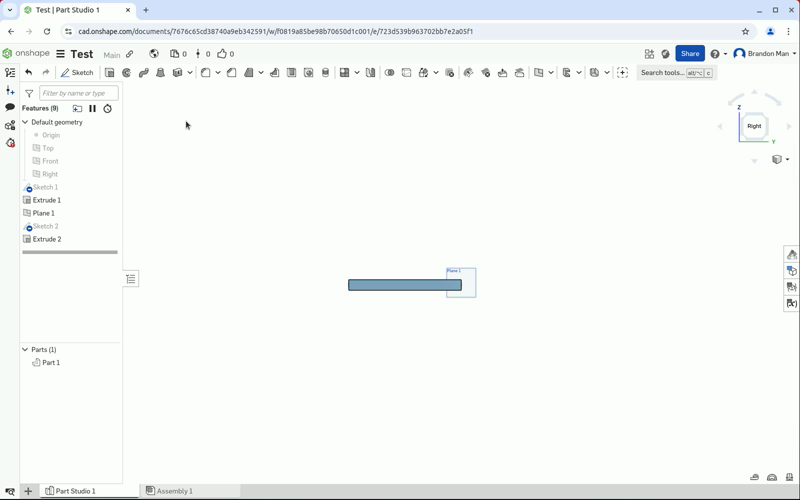
key(shift+h)
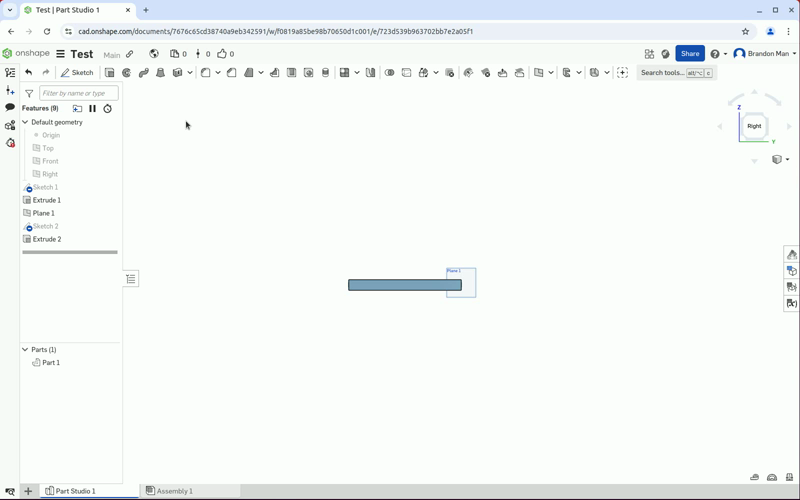
key(shift+h)
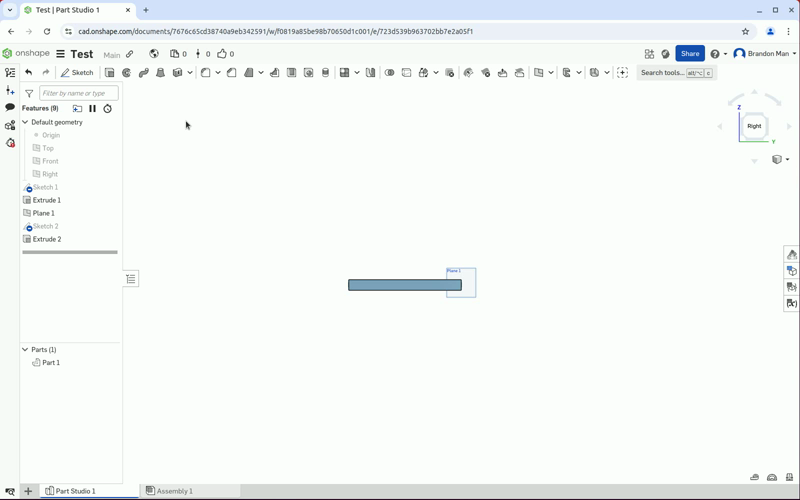
mouse_move(73, 189)
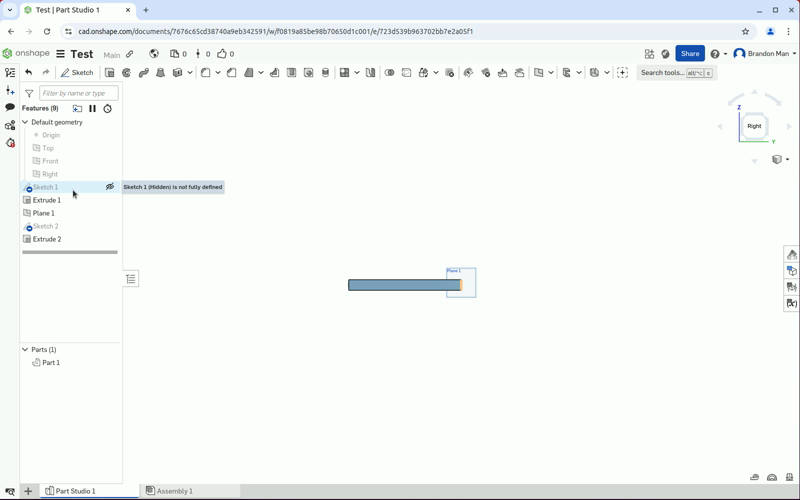
click(73, 189)
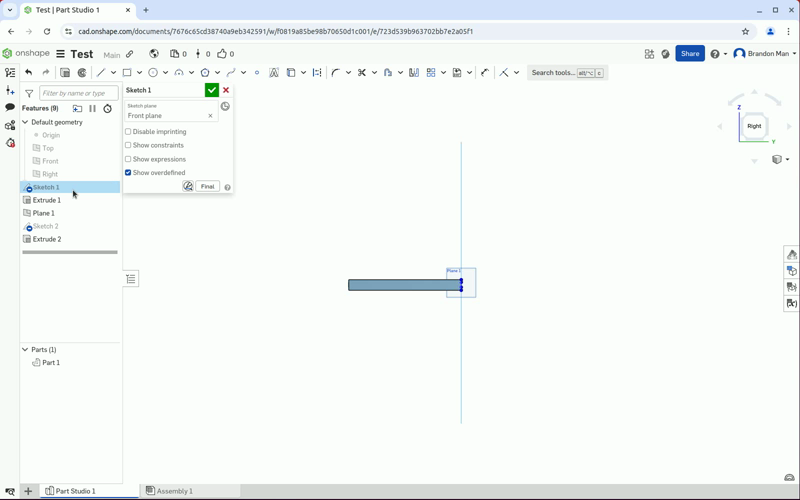
mouse_move(229, 92)
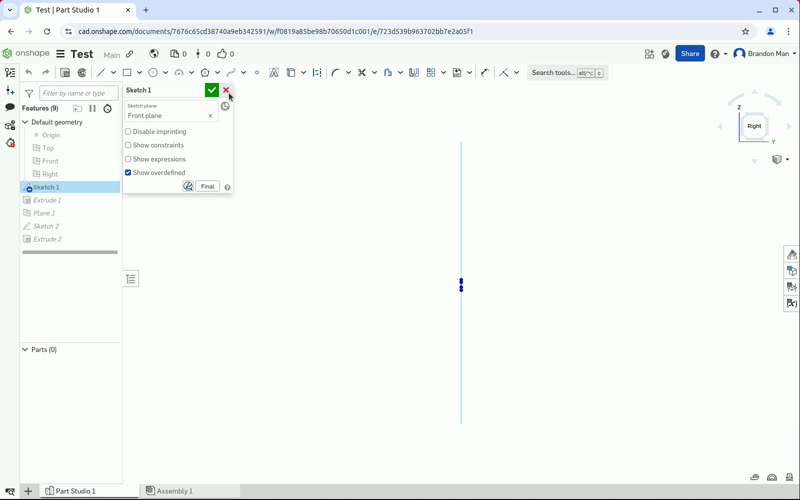
click(229, 92)
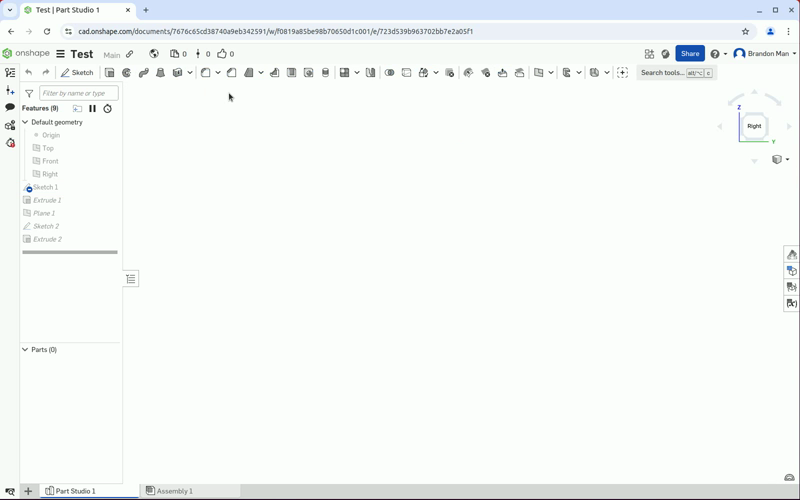
key(shift+s)
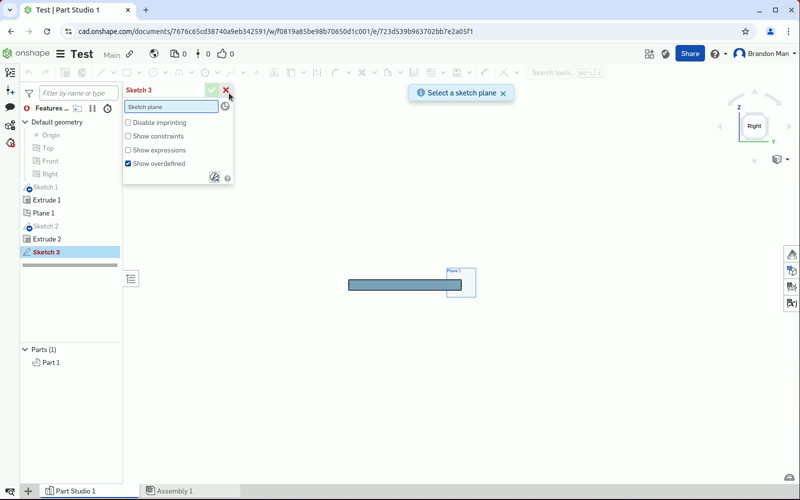
mouse_move(73, 215)
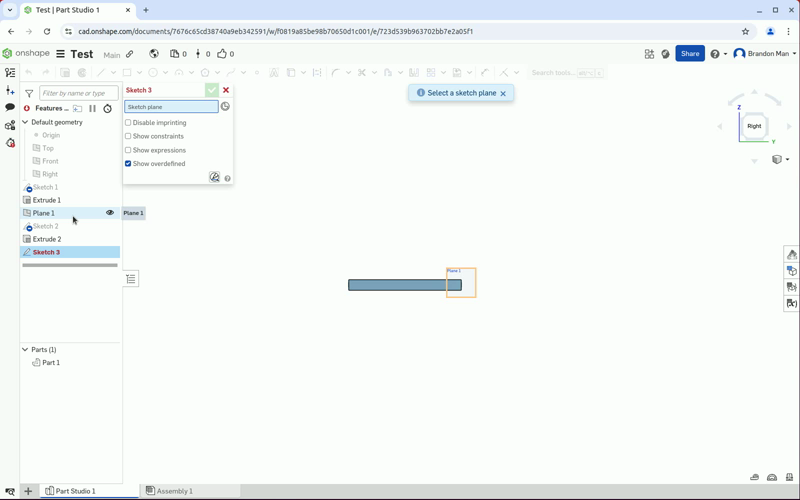
click(73, 215)
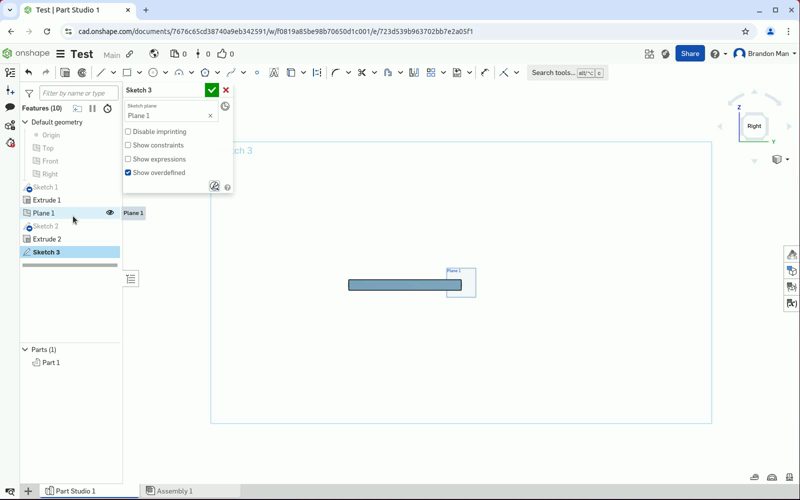
mouse_move(73, 352)
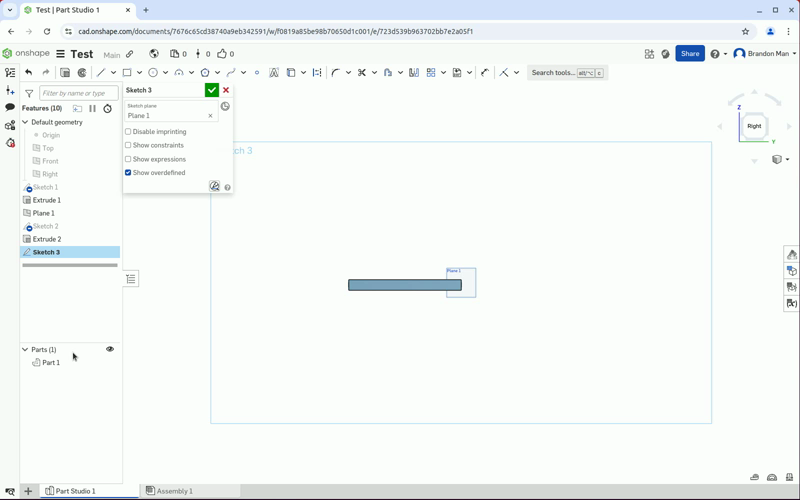
key(y)
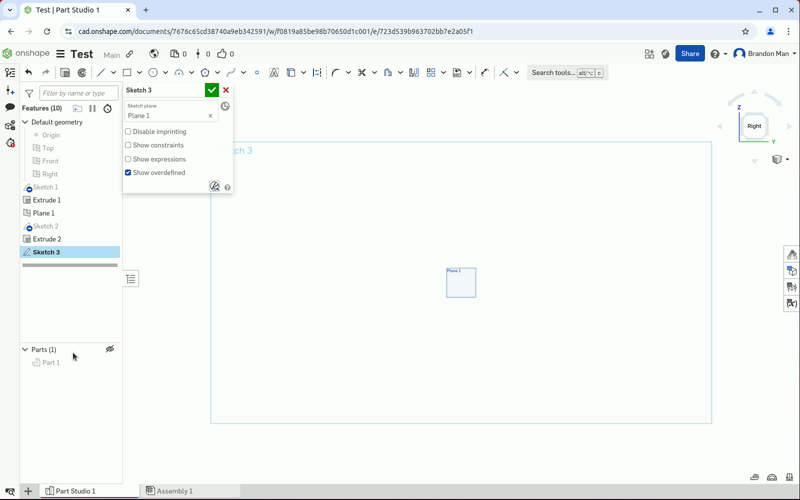
key(c)
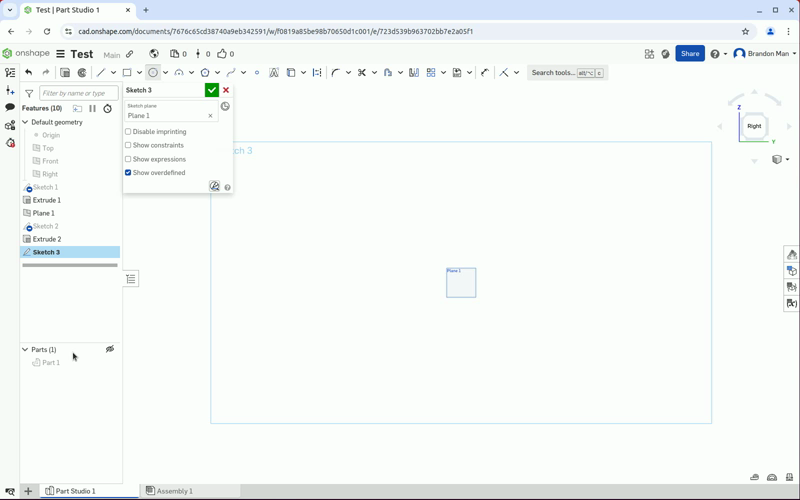
key_down(shift)
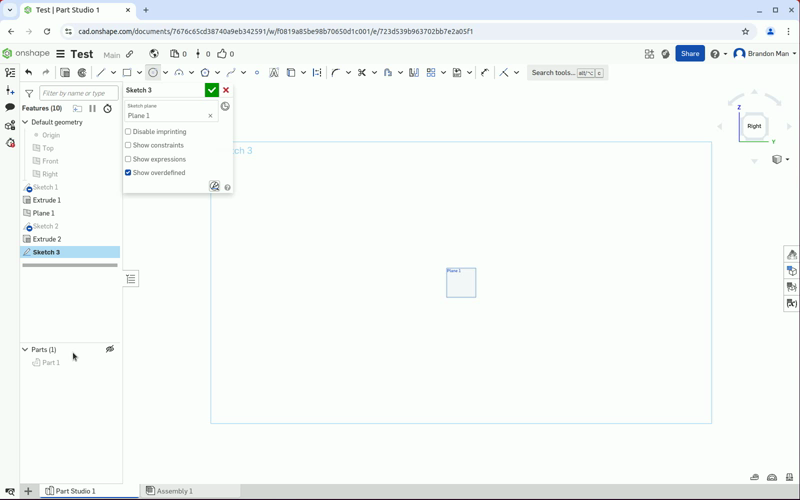
mouse_move(353, 285)
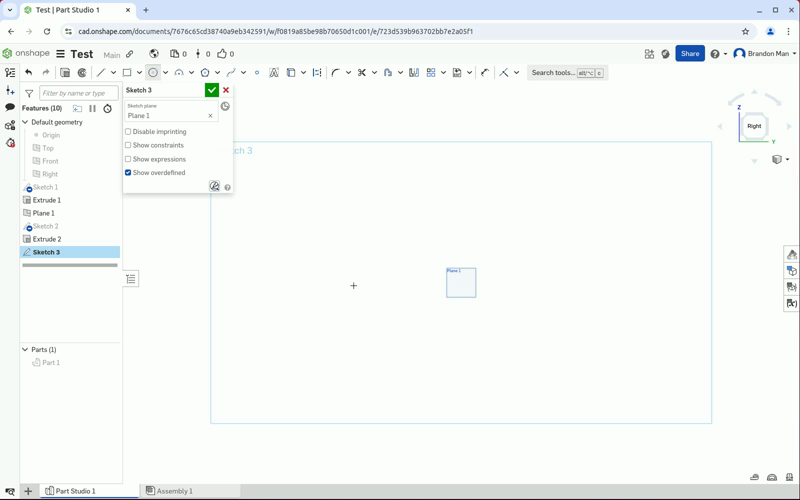
click(353, 285)
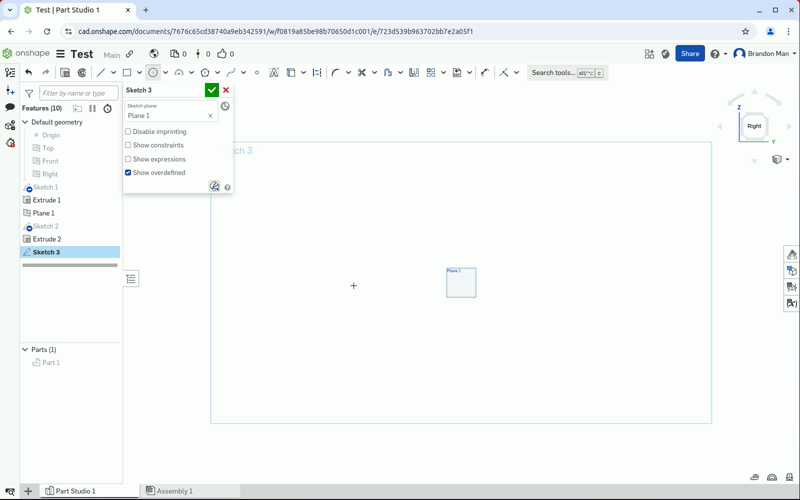
key_up(shift)
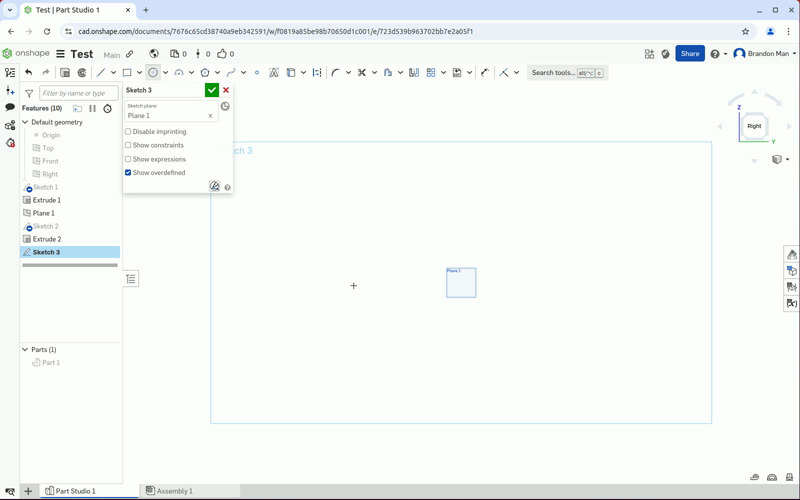
mouse_move(356, 285)
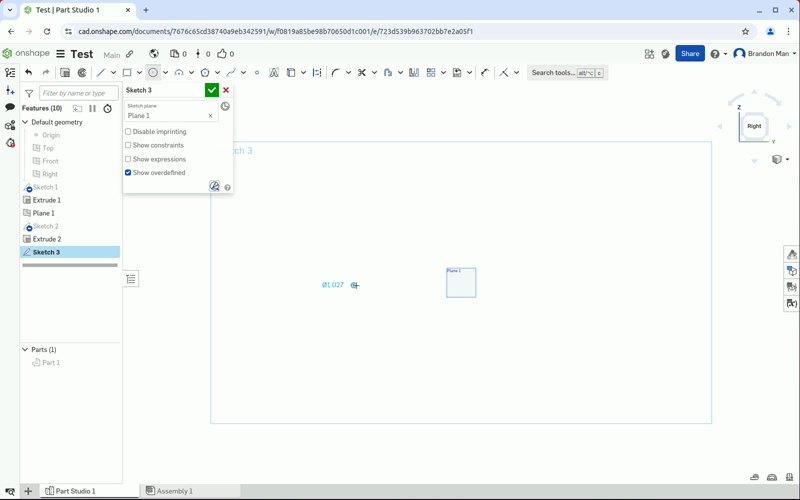
scroll(6)
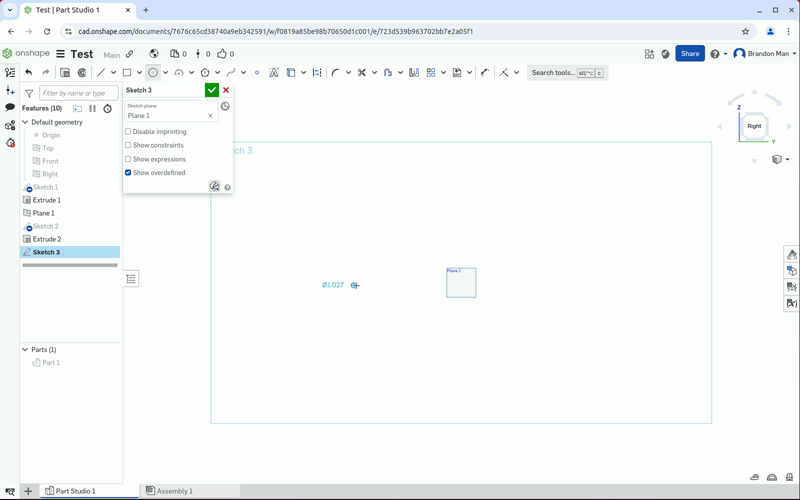
scroll(6)
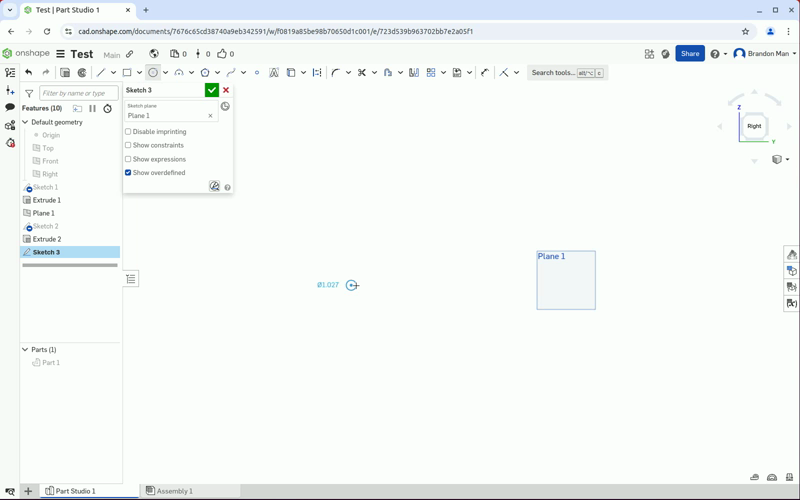
scroll(6)
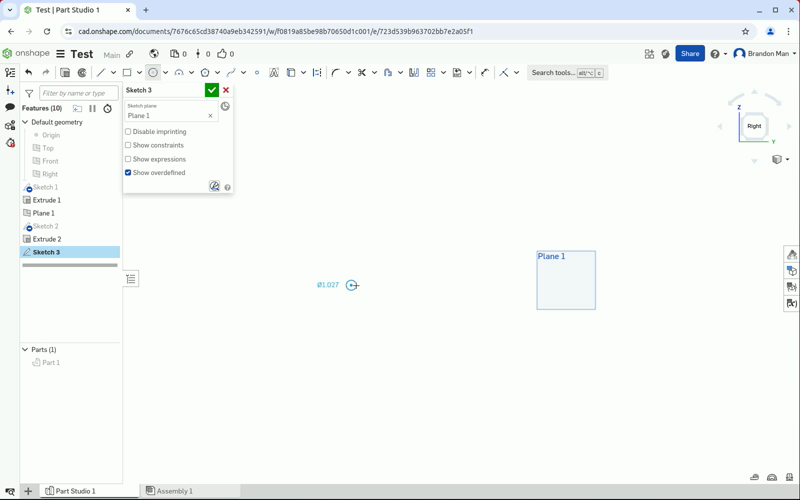
scroll(6)
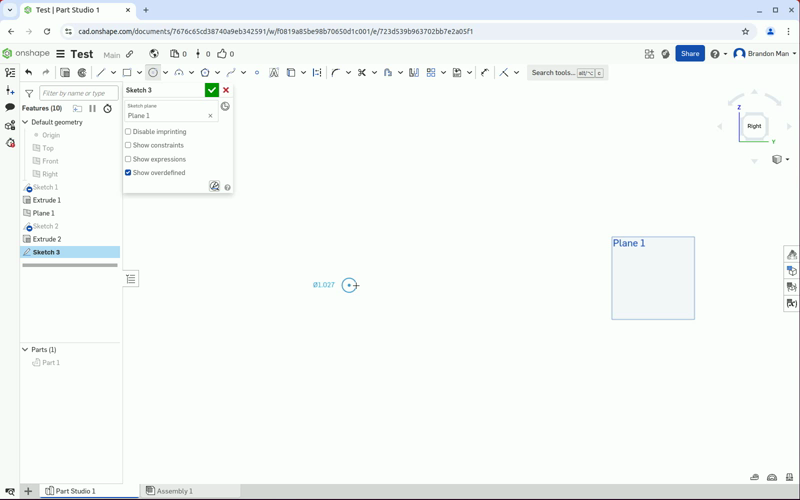
scroll(6)
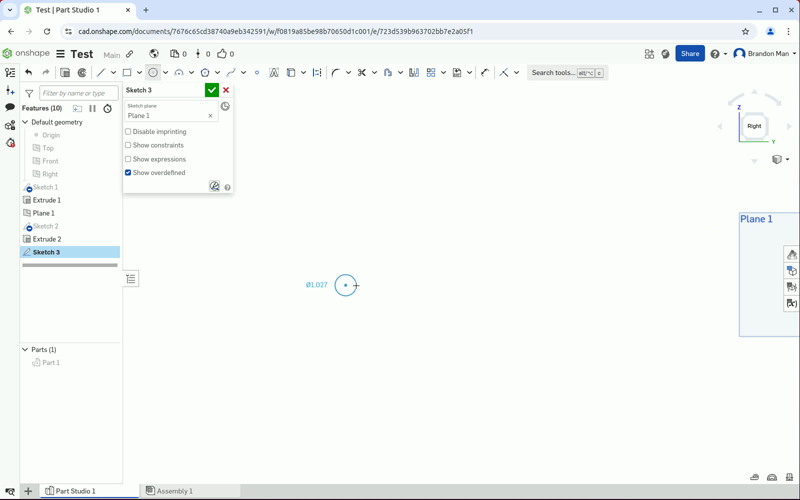
scroll(6)
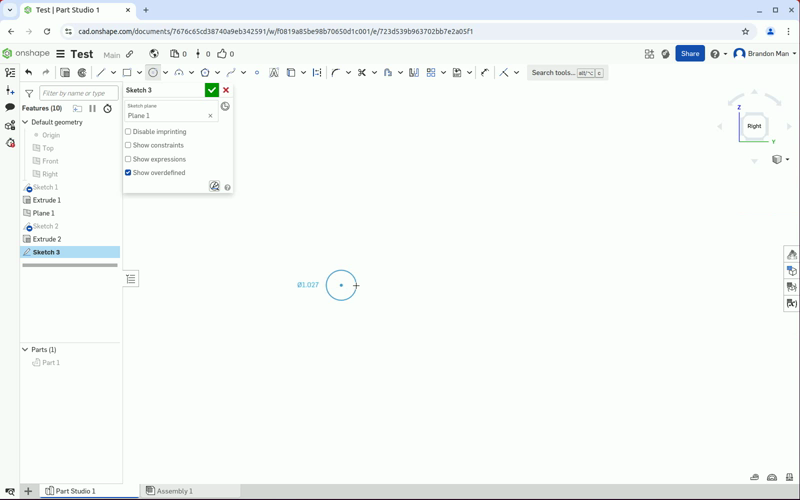
scroll(6)
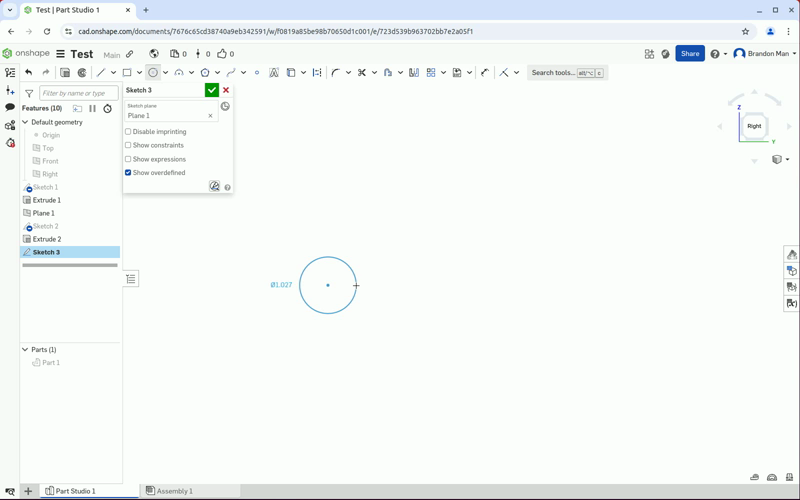
click(356, 285)
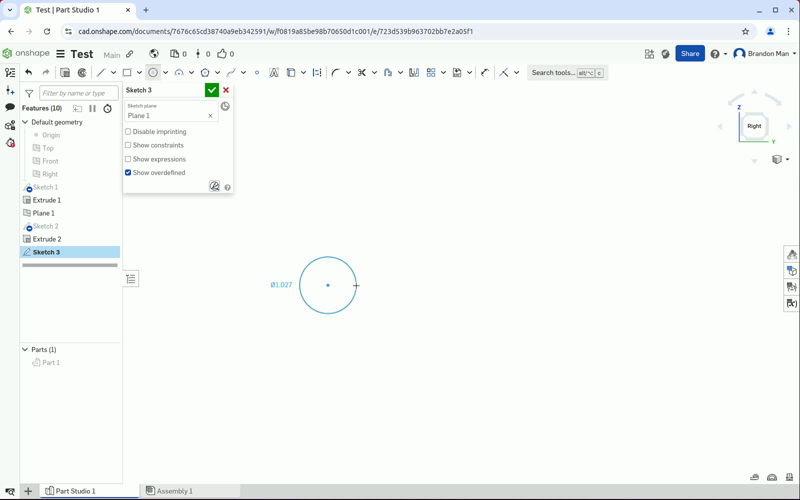
scroll(-6)
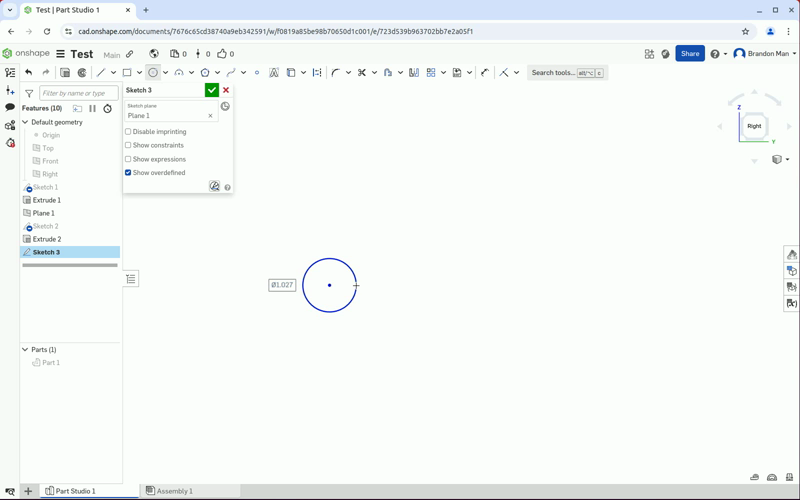
scroll(-6)
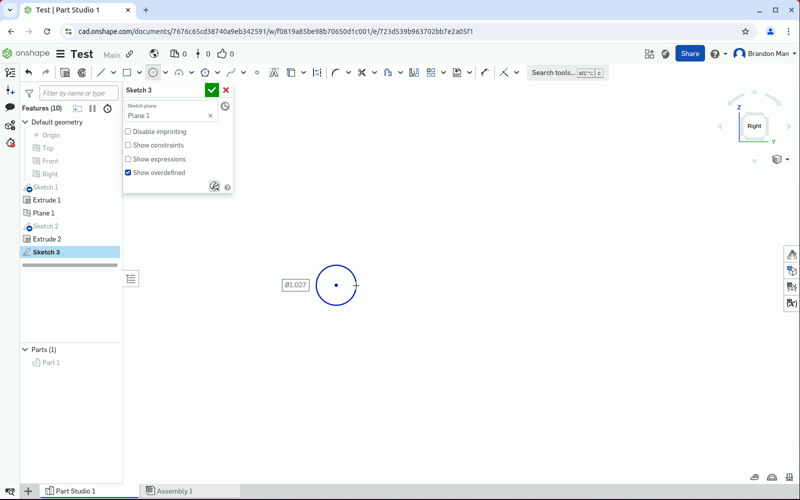
scroll(-6)
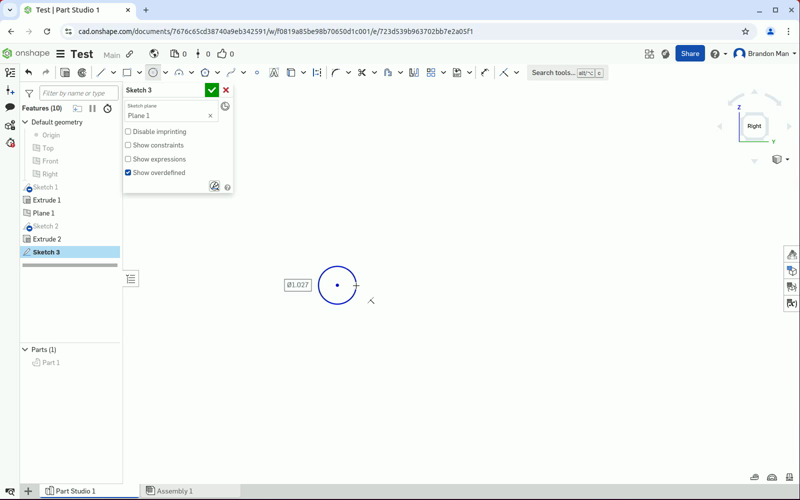
scroll(-6)
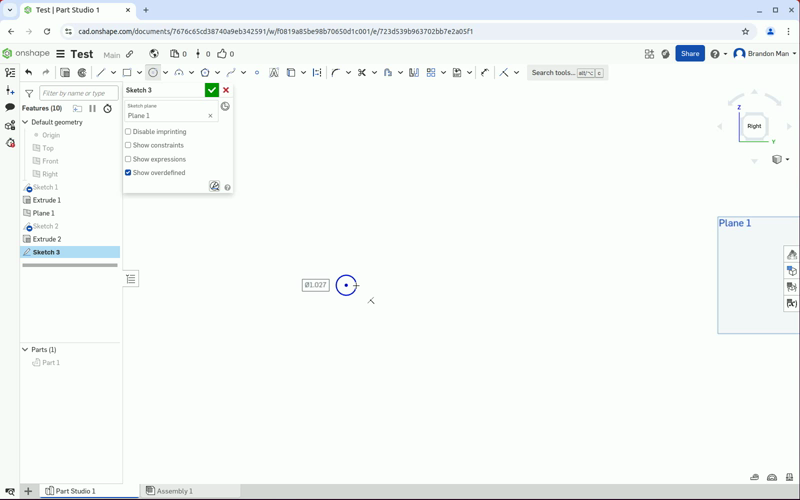
scroll(-6)
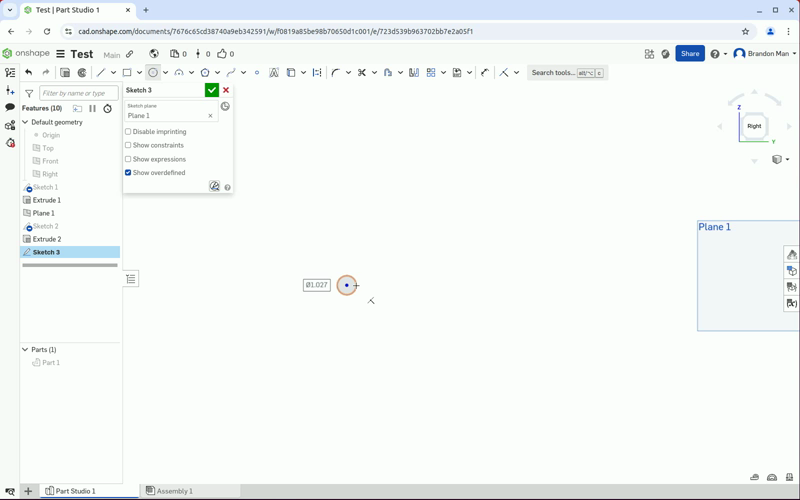
scroll(-6)
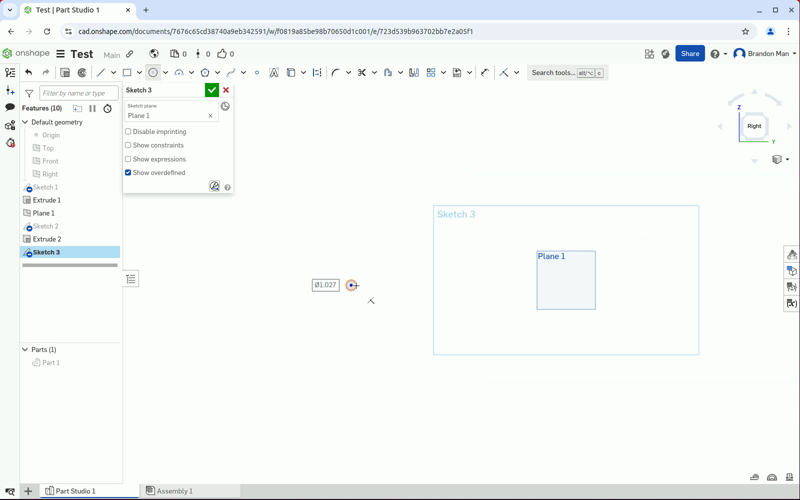
scroll(-6)
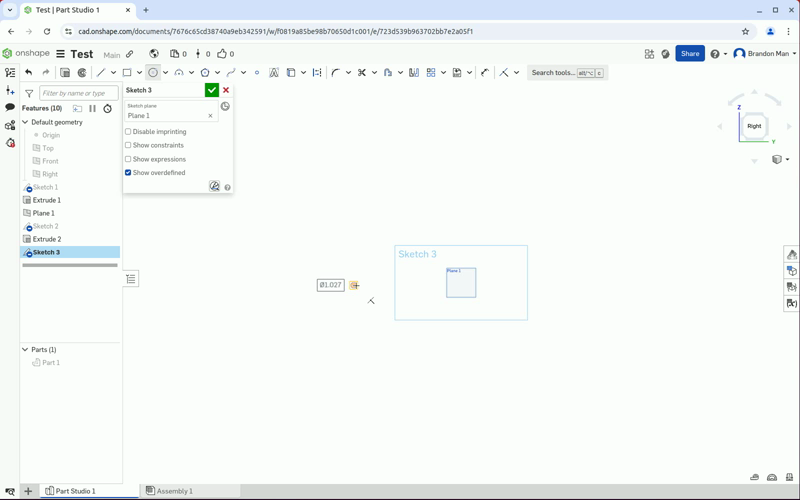
key(esc)
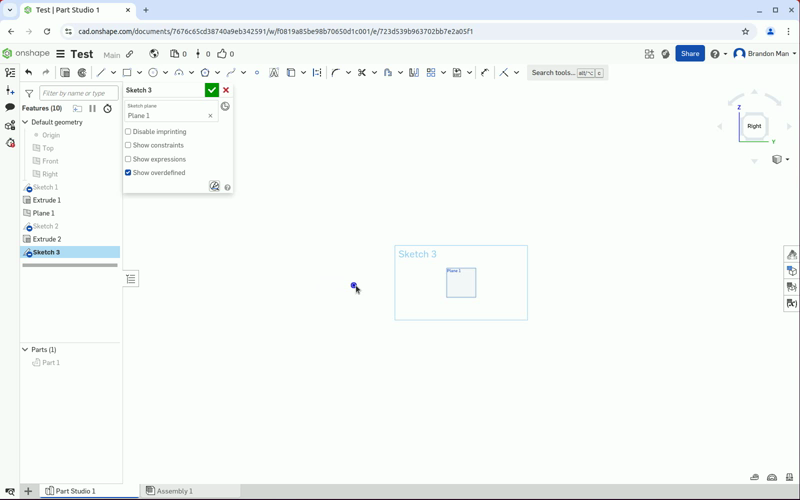
mouse_move(355, 284)
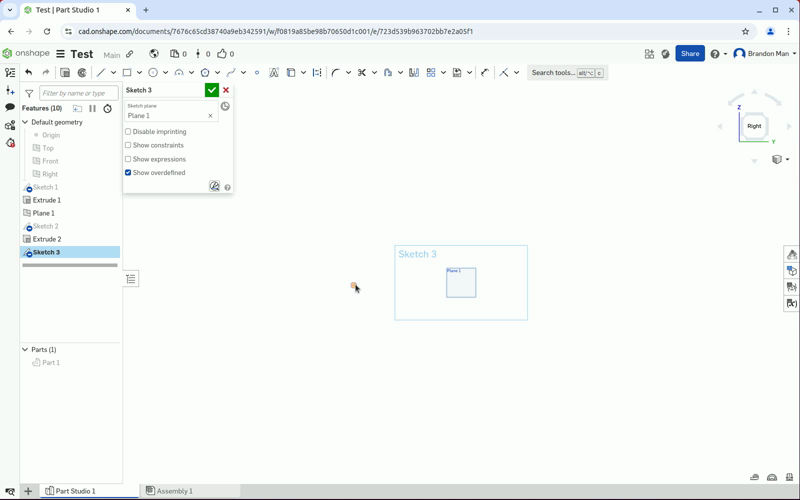
scroll(6)
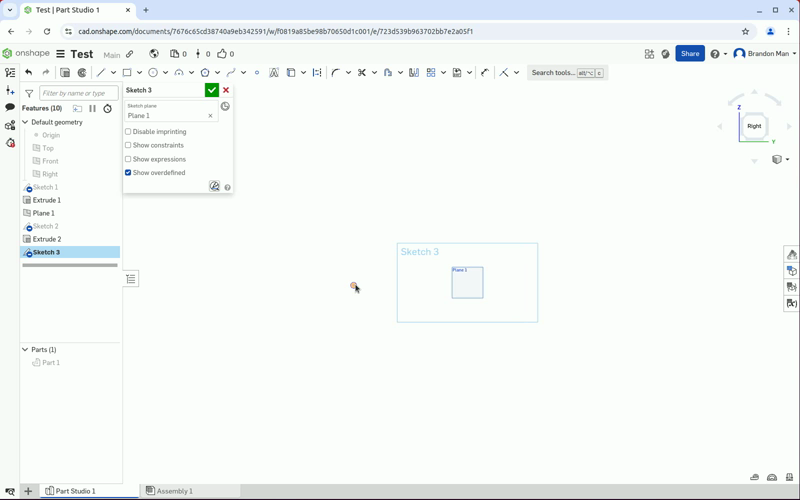
scroll(6)
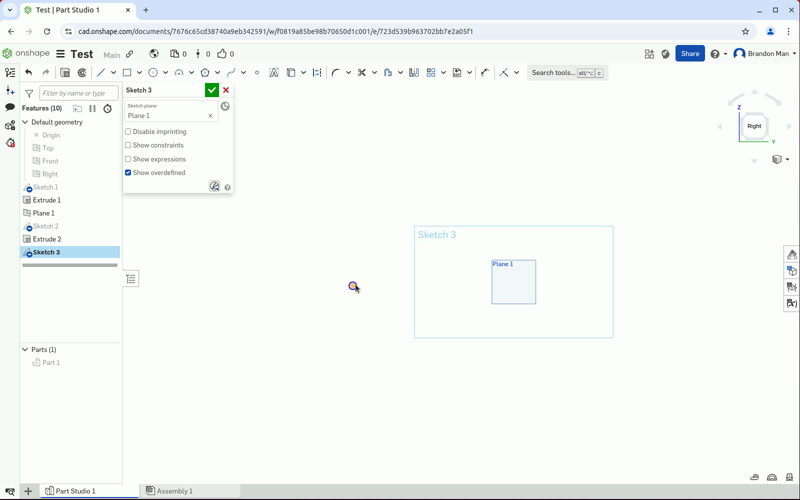
scroll(6)
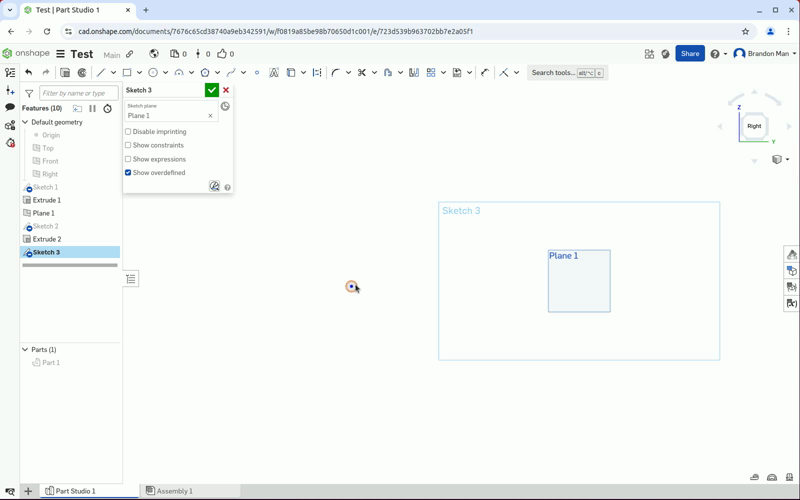
scroll(6)
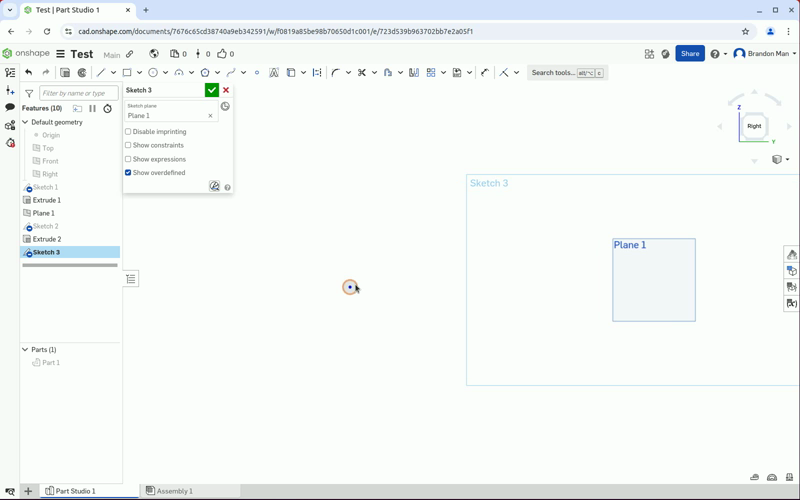
scroll(6)
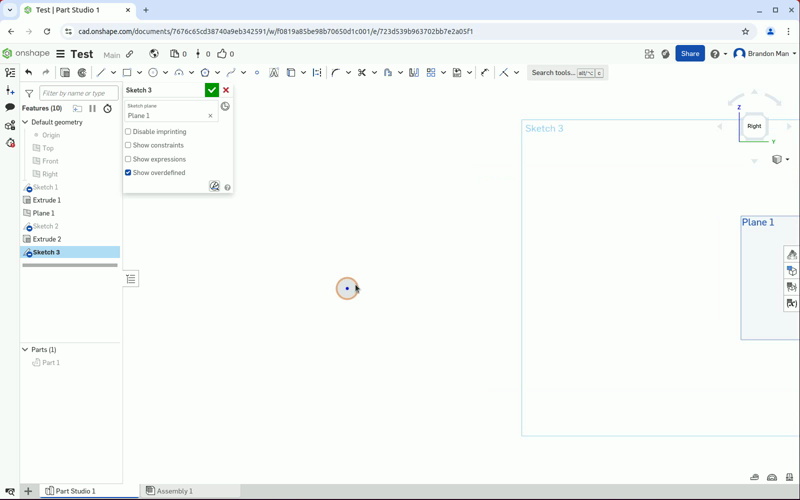
scroll(6)
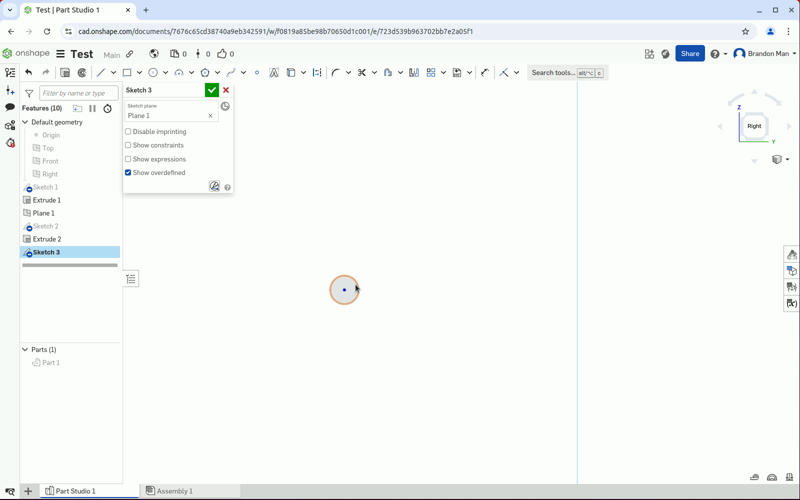
scroll(6)
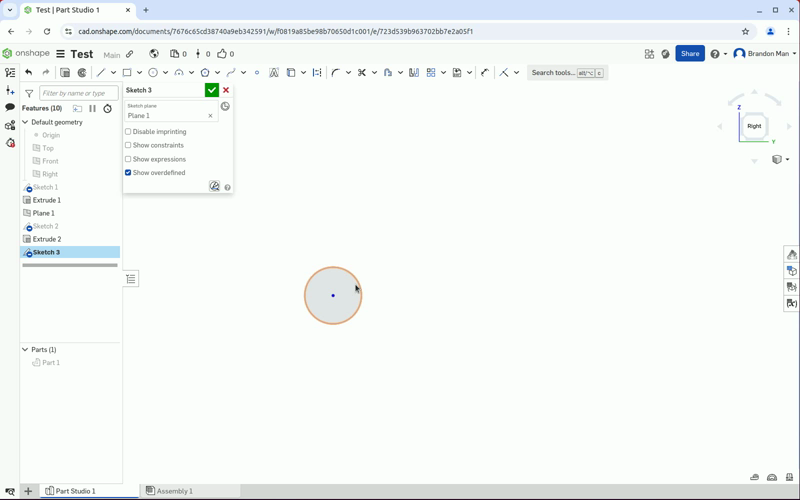
click(355, 284)
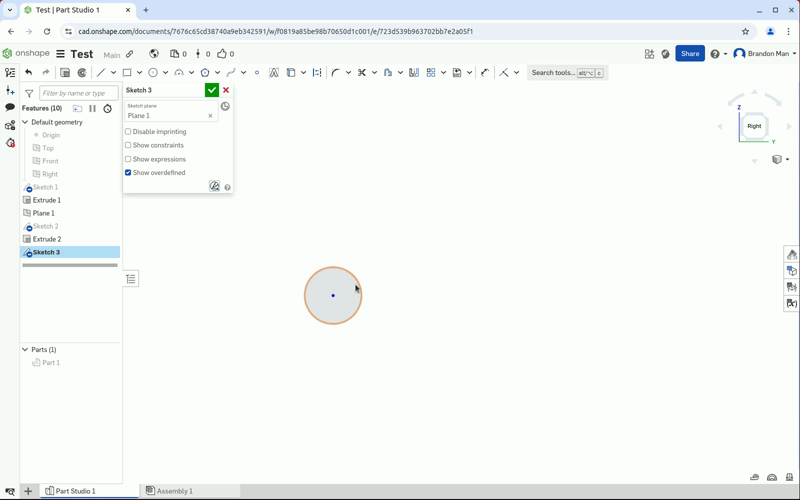
scroll(-6)
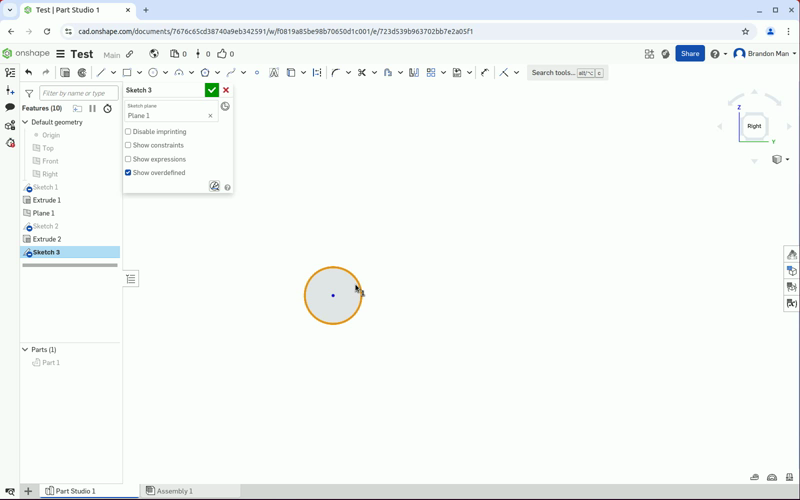
scroll(-6)
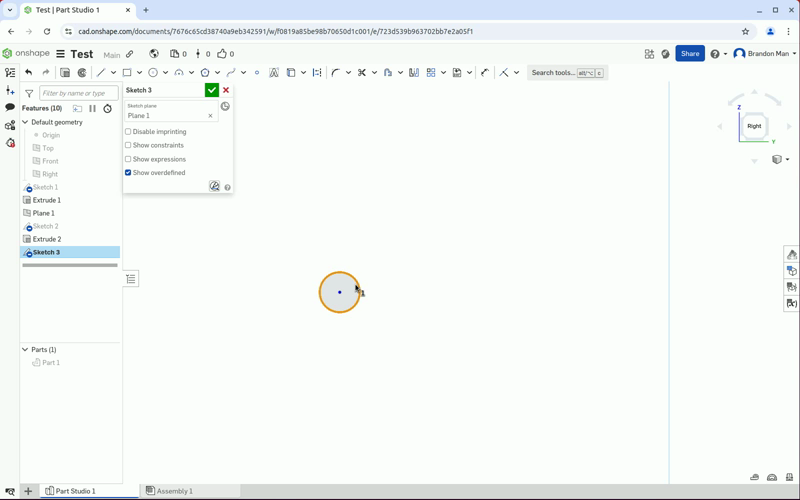
scroll(-6)
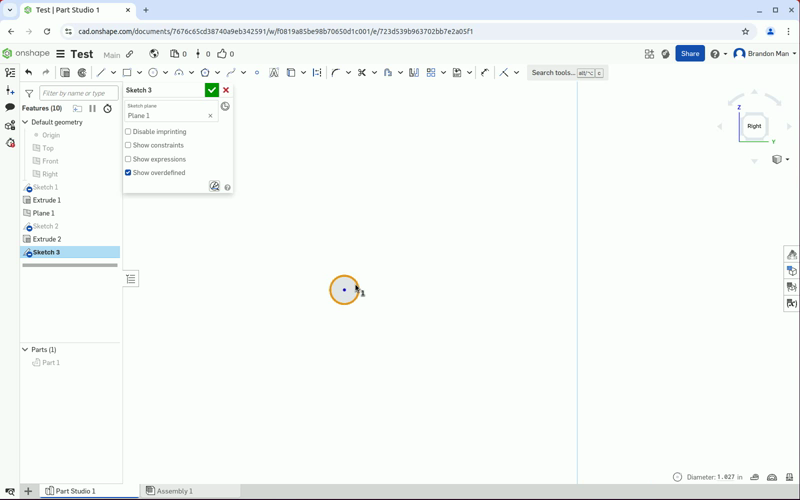
scroll(-6)
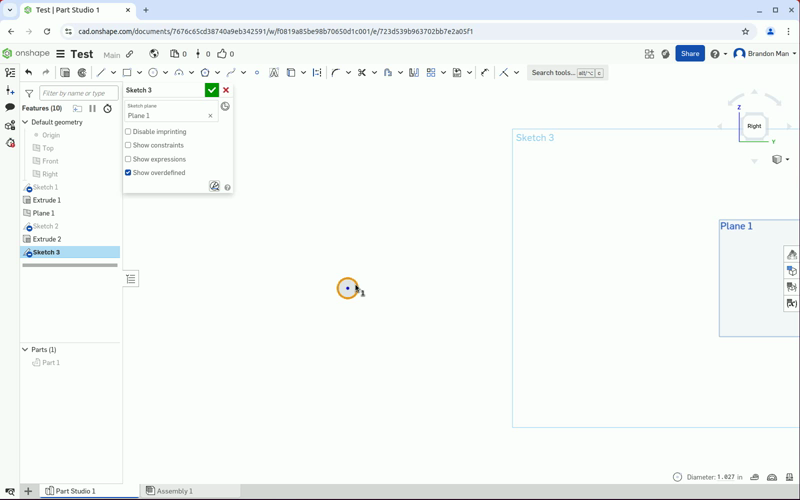
scroll(-6)
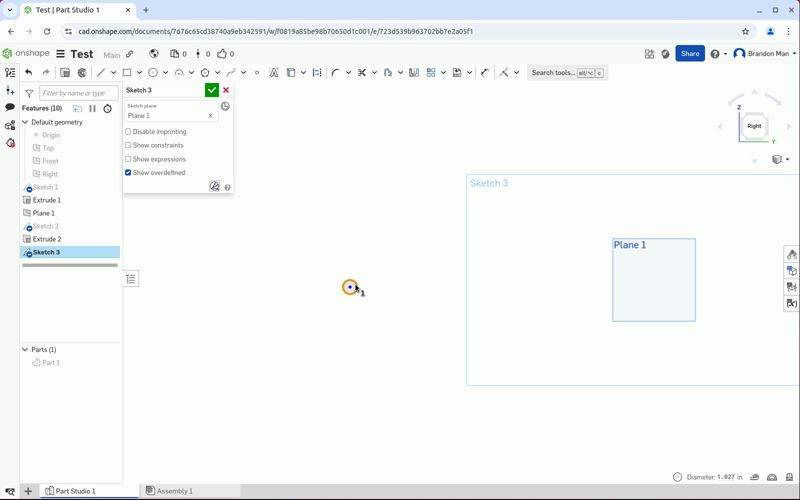
scroll(-6)
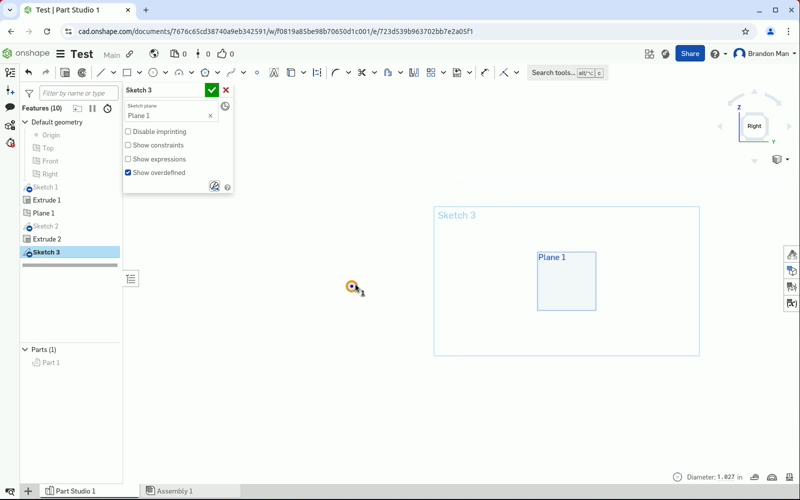
scroll(-6)
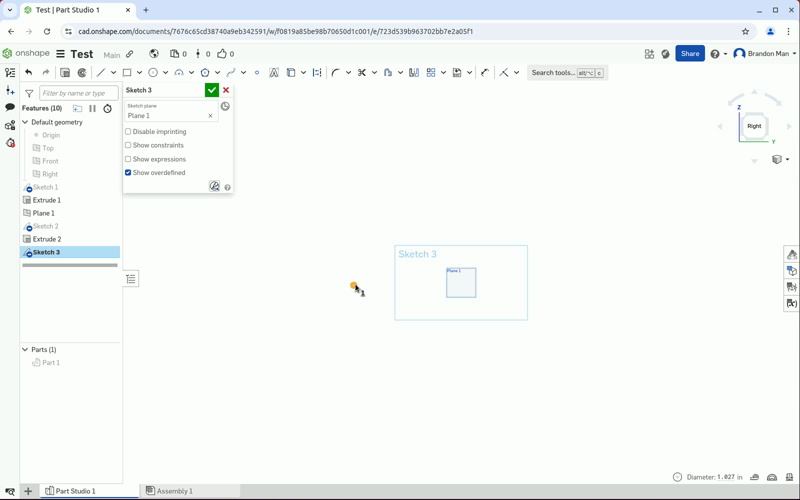
mouse_move(73, 352)
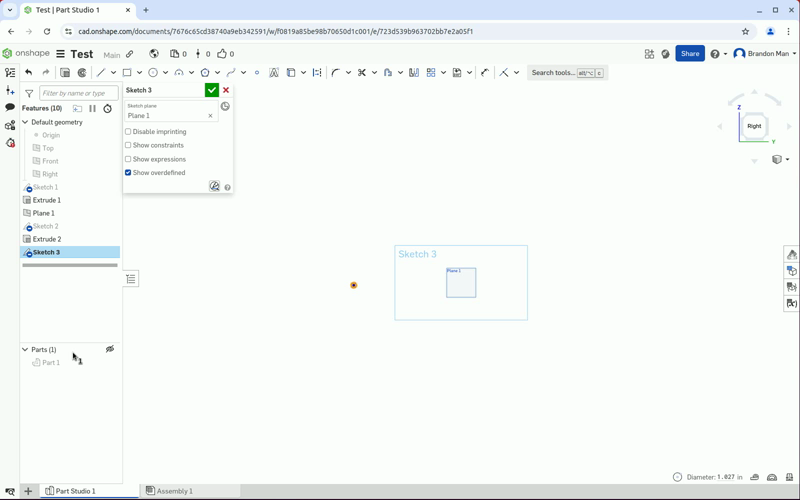
key(shift+y)
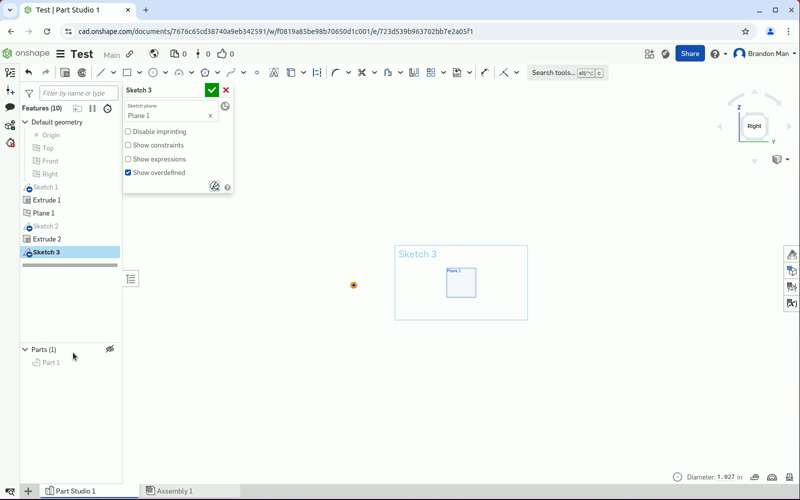
key(shift+e)
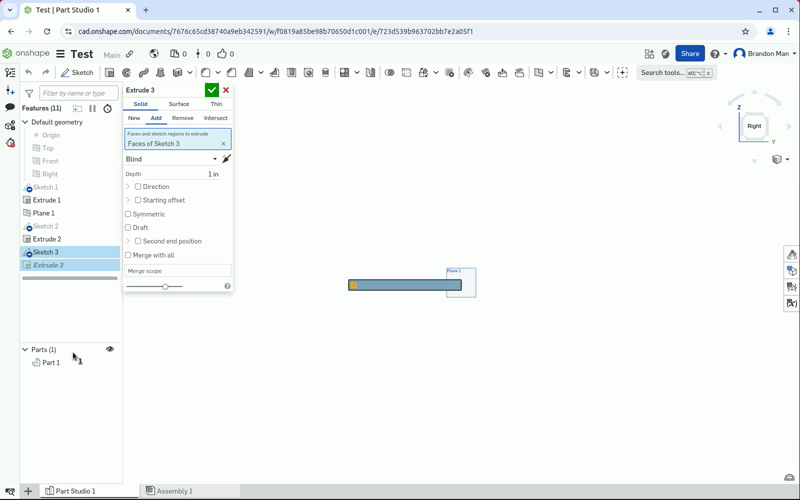
mouse_move(143, 106)
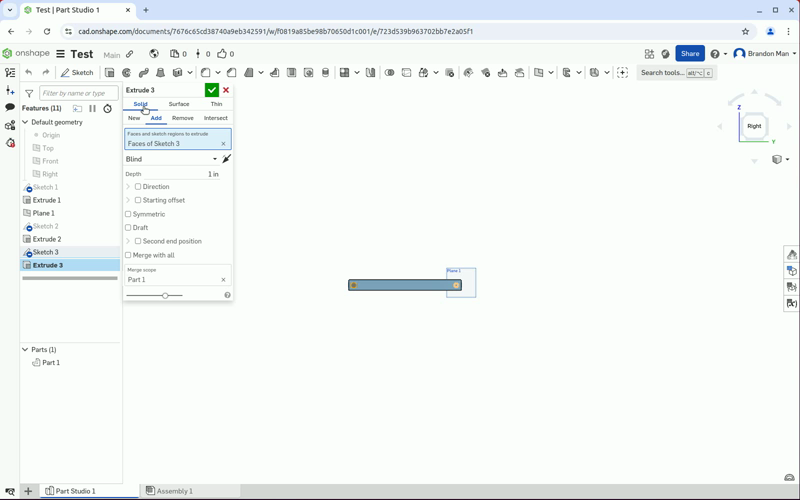
click(143, 106)
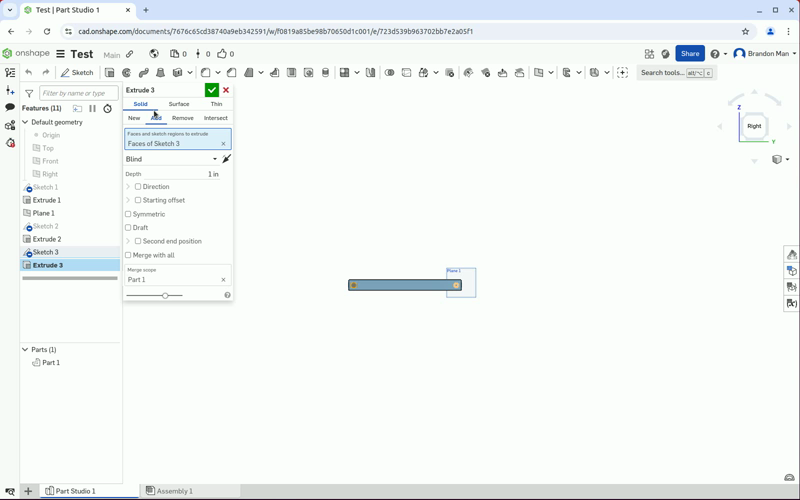
mouse_move(186, 120)
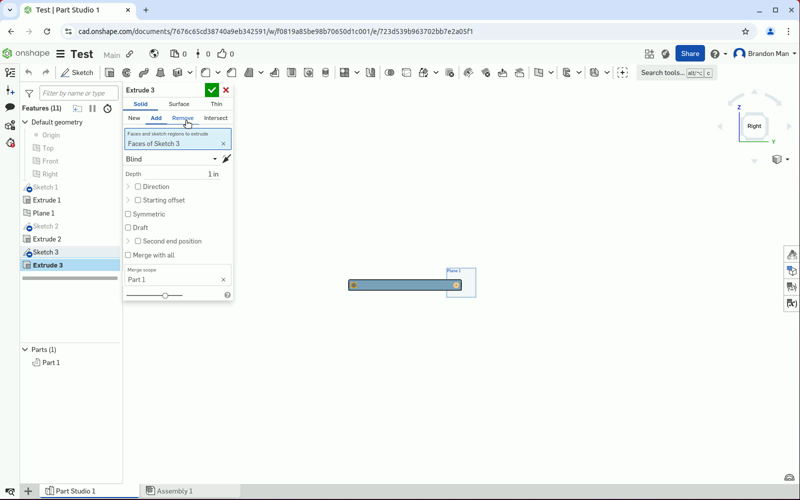
click(186, 120)
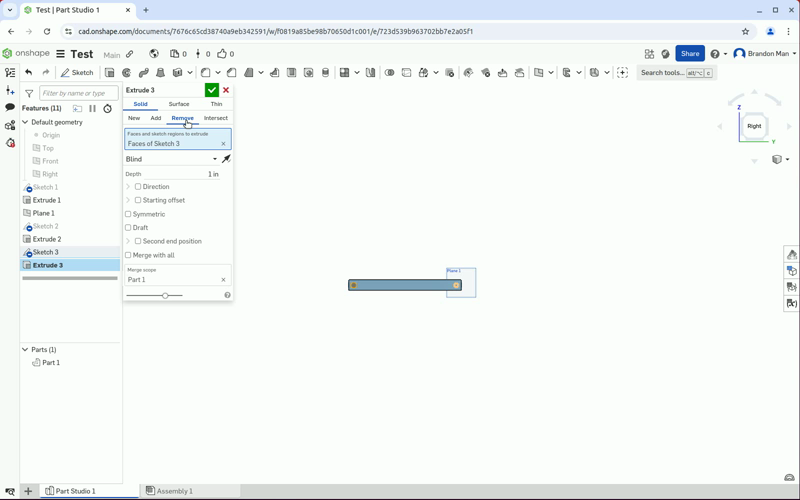
key(tab, 4)
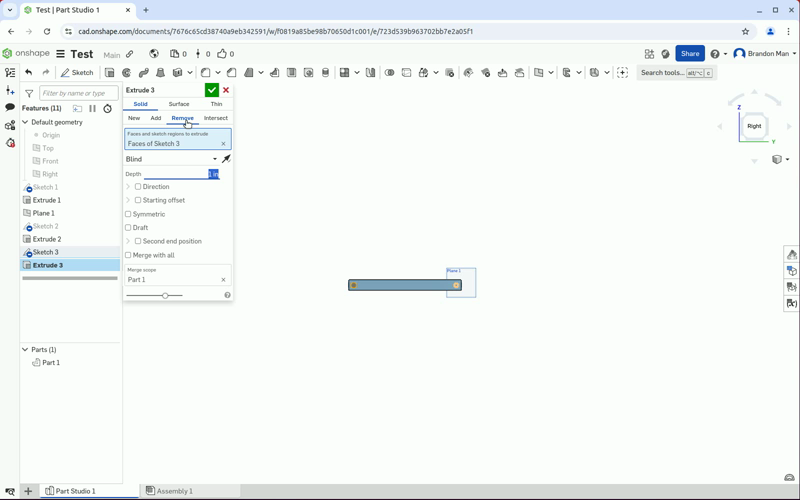
text(1.926)
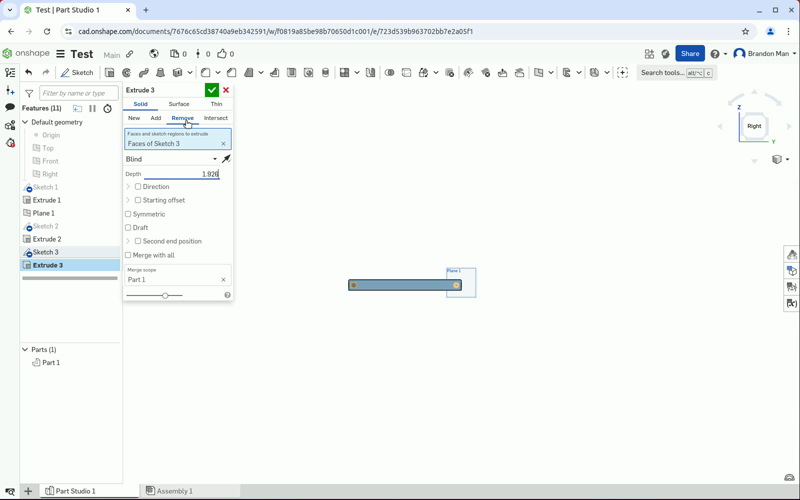
key(tab, 6)
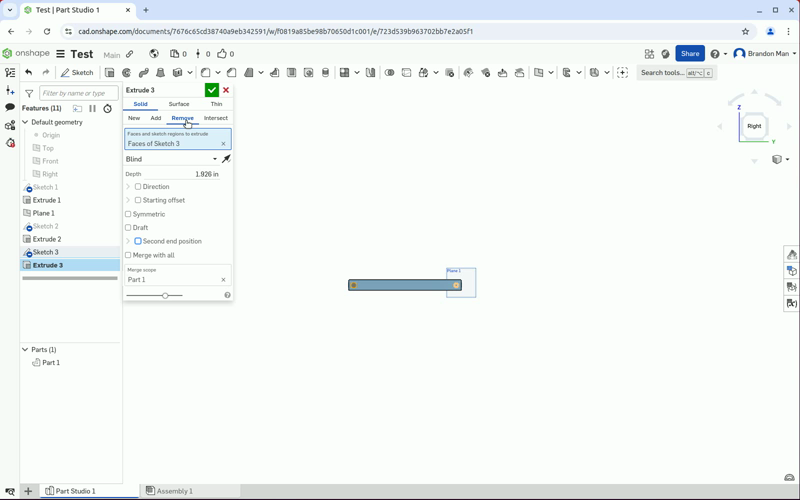
key(space)
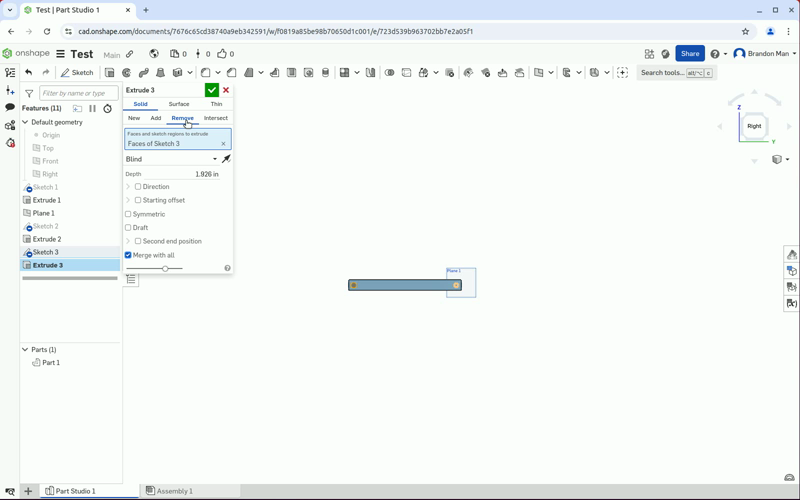
key(enter)
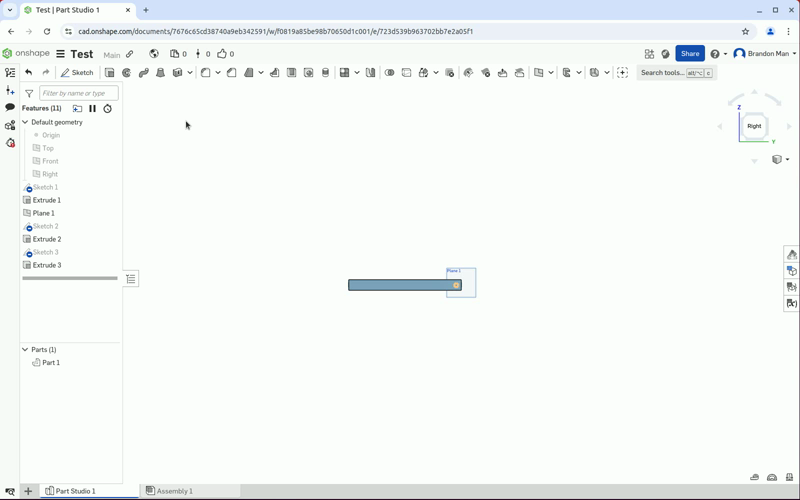
key(shift+h)
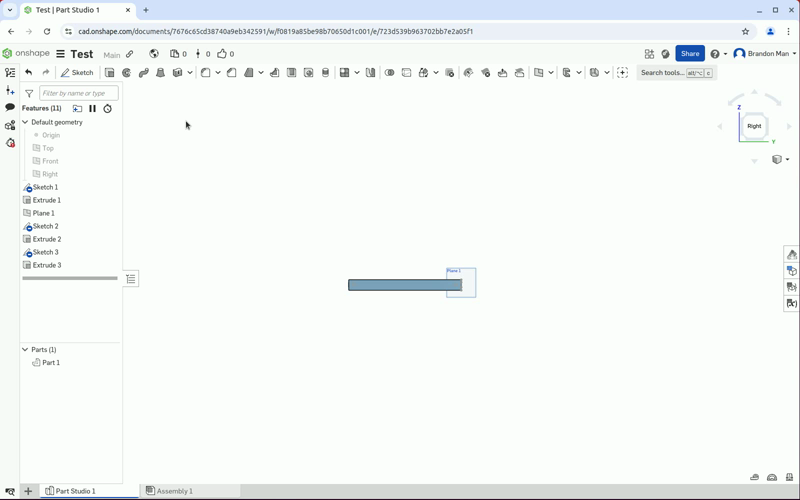
key(shift+h)
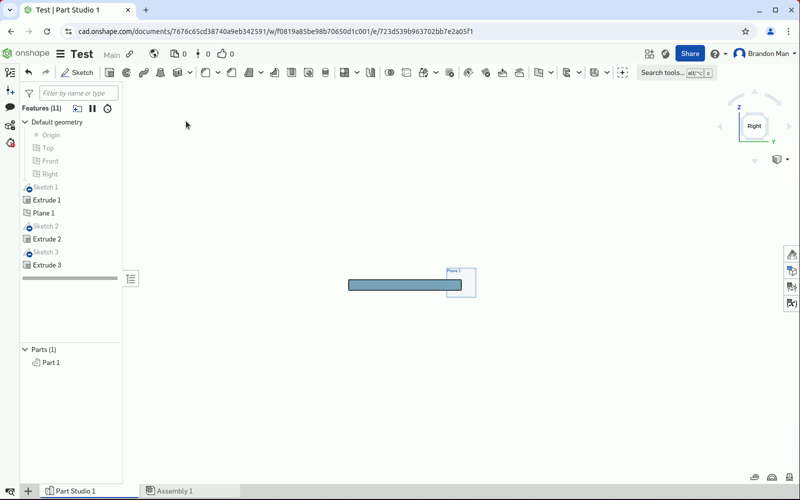
mouse_move(73, 189)
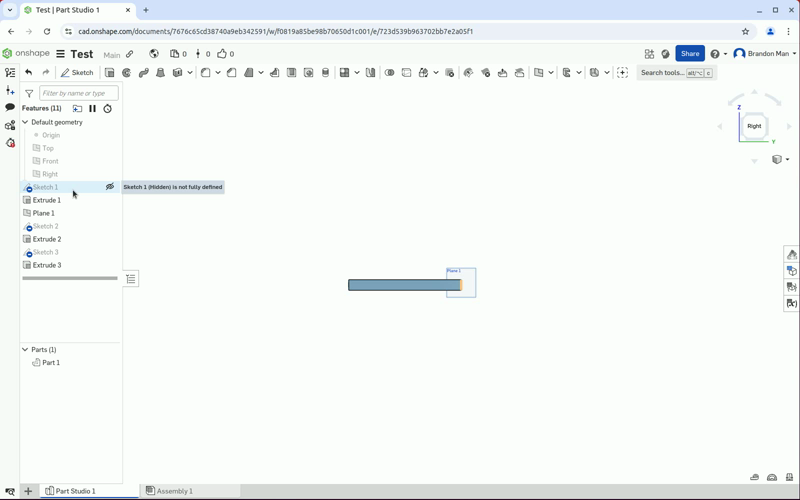
click(73, 189)
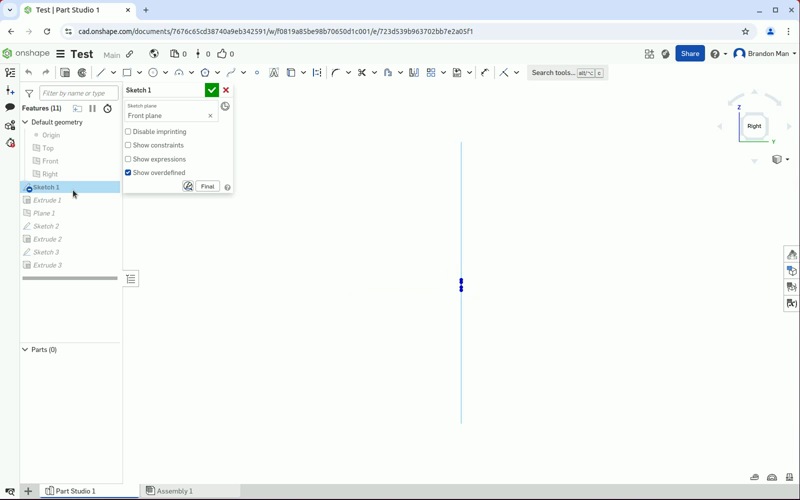
mouse_move(229, 92)
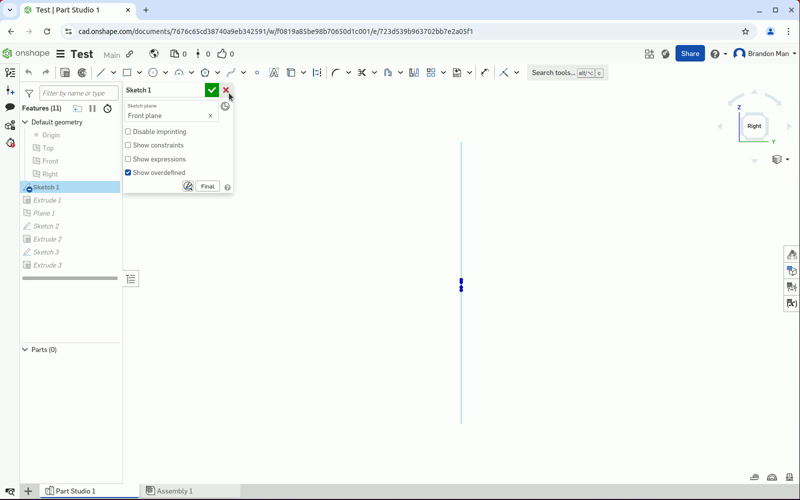
click(229, 92)
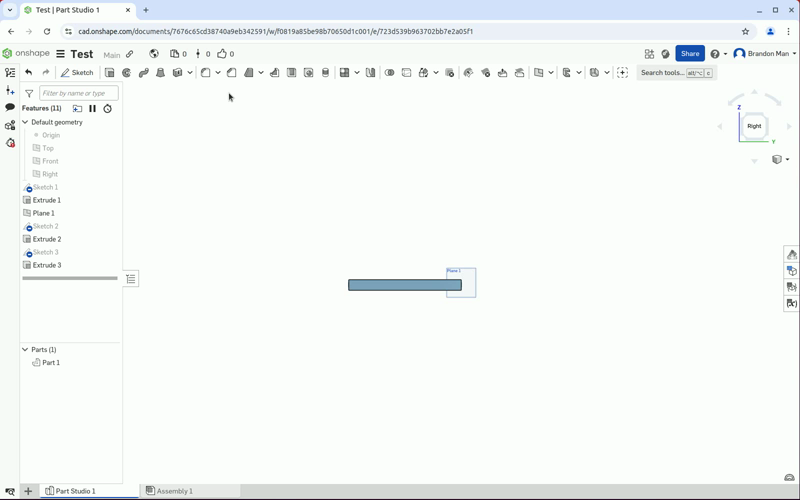
mouse_move(541, 75)
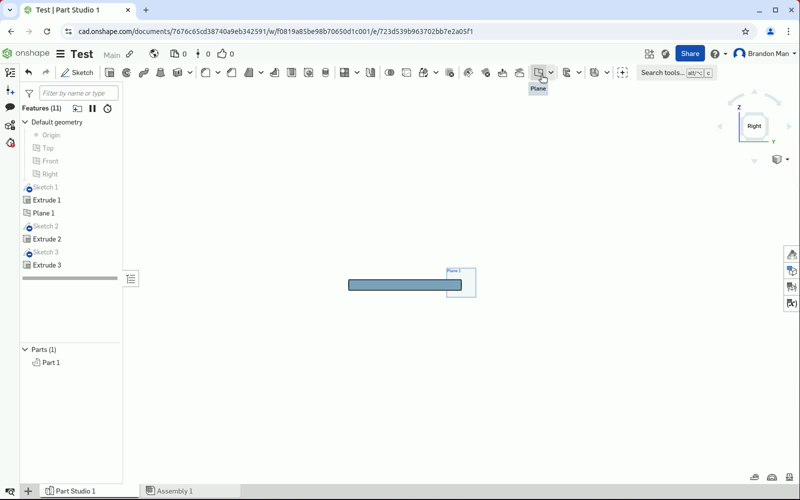
click(541, 75)
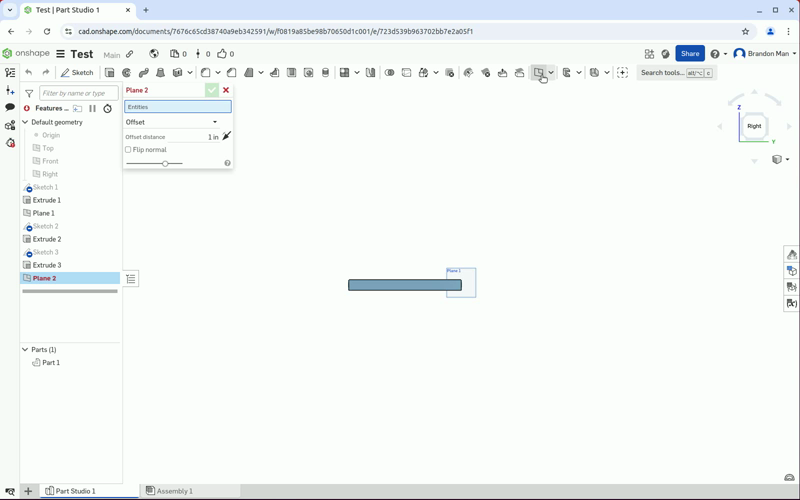
mouse_move(73, 176)
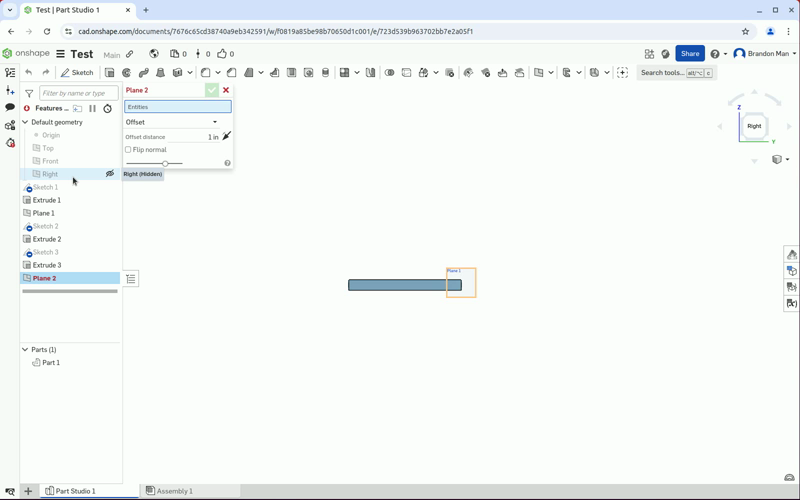
click(73, 176)
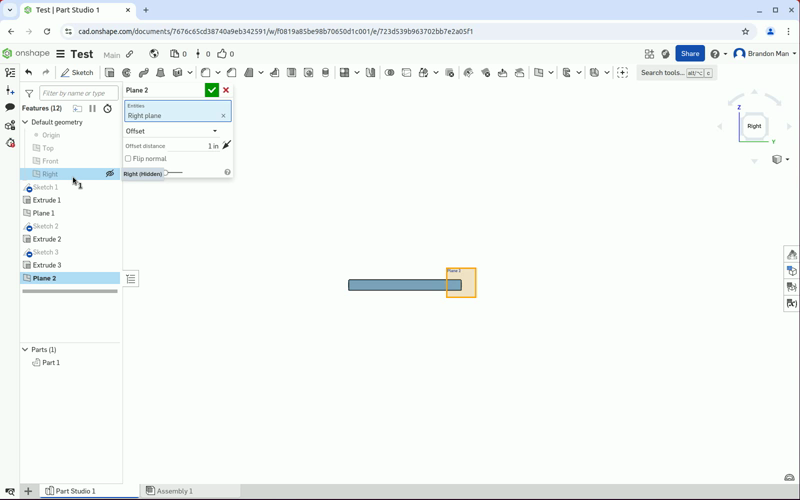
key(tab, 2)
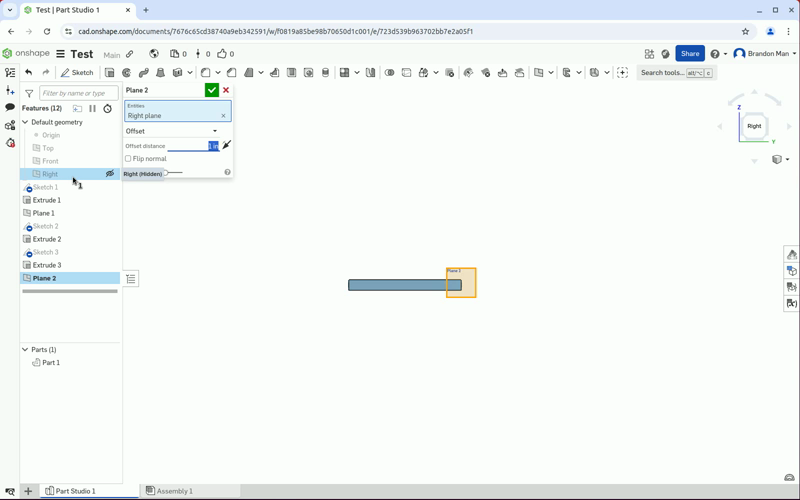
text(0.955)
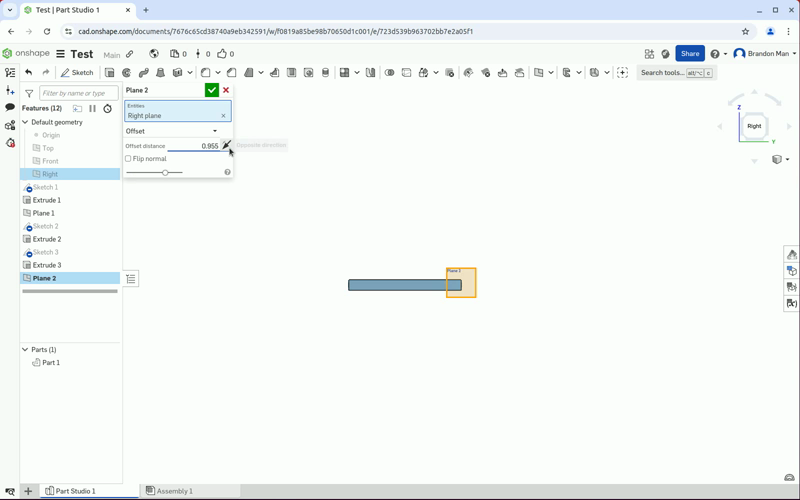
mouse_move(229, 147)
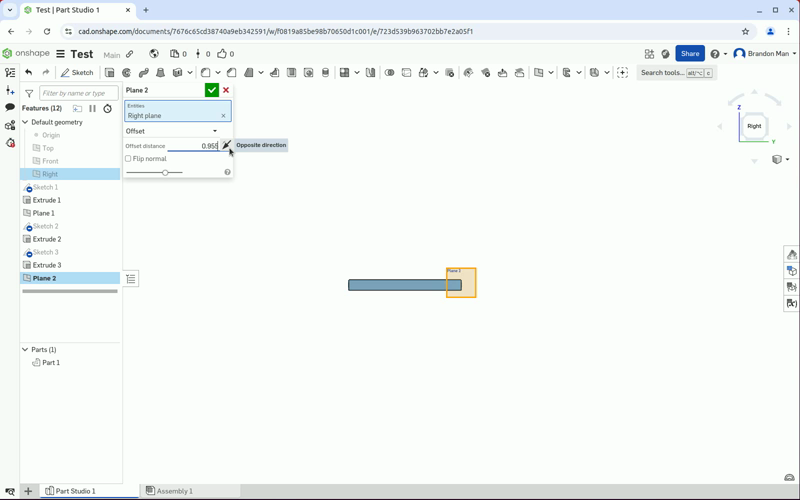
click(229, 147)
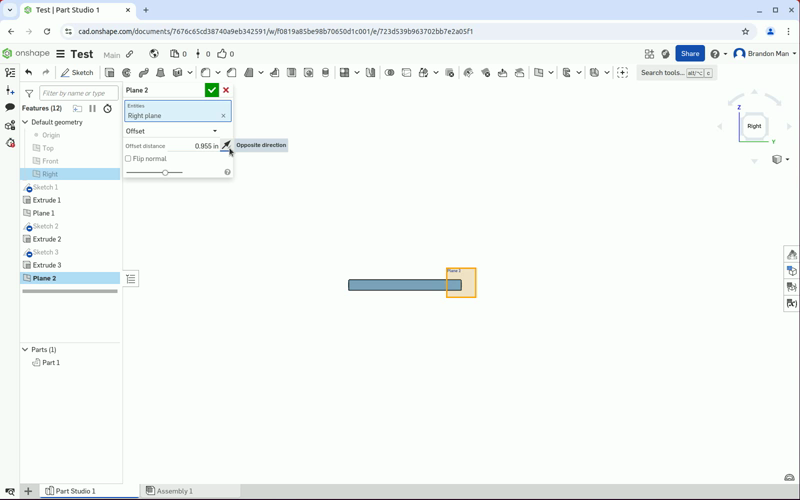
key(enter, 2)
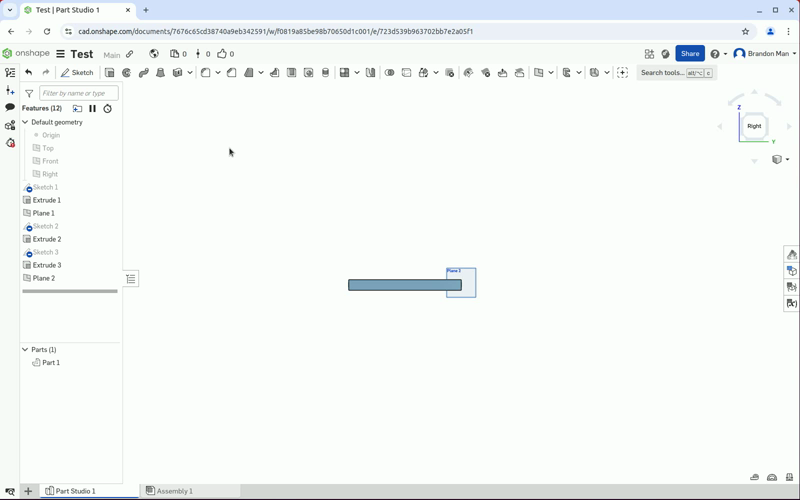
key(shift+s)
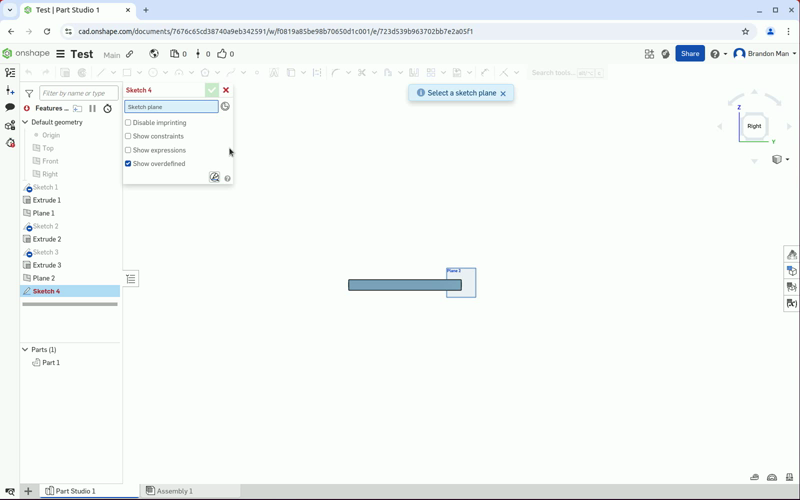
mouse_move(73, 280)
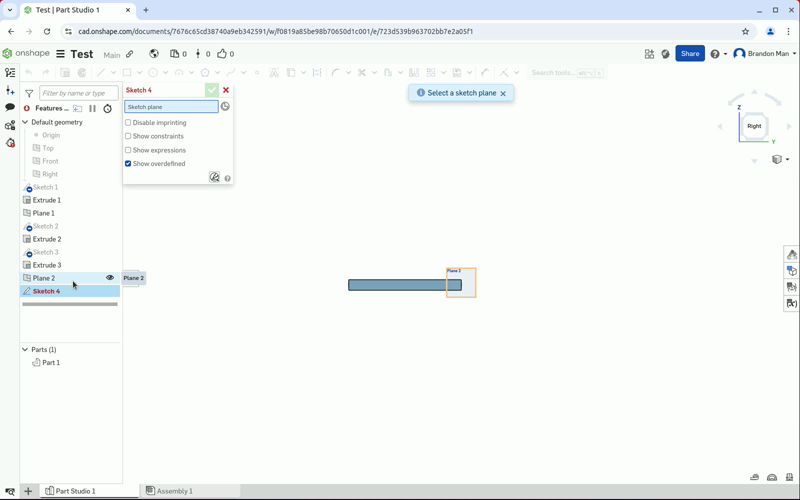
click(73, 280)
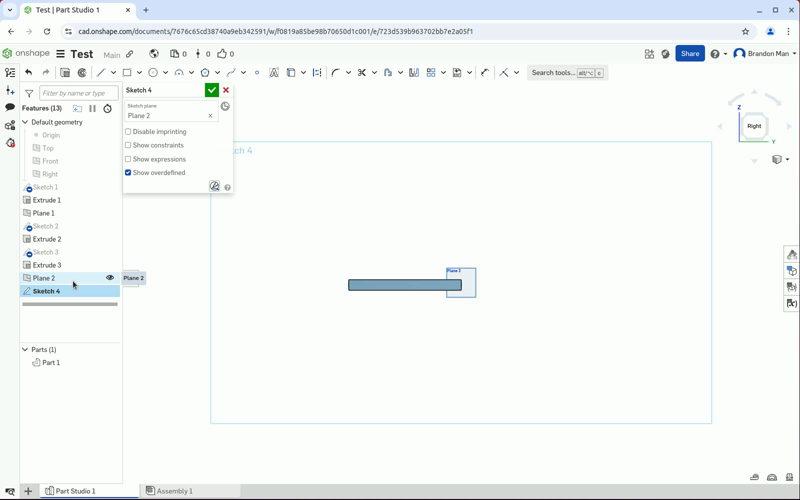
mouse_move(73, 352)
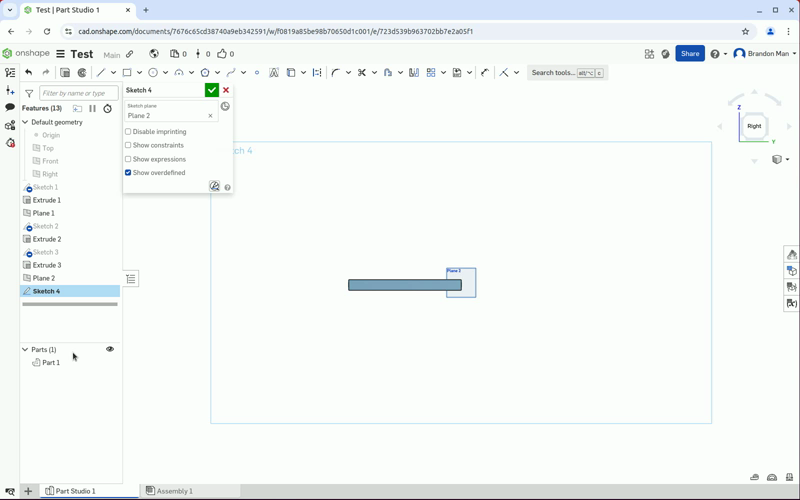
key(y)
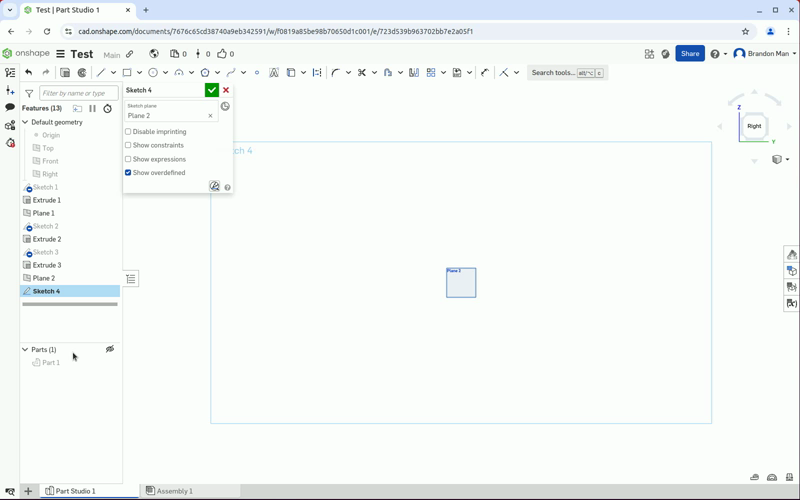
key(c)
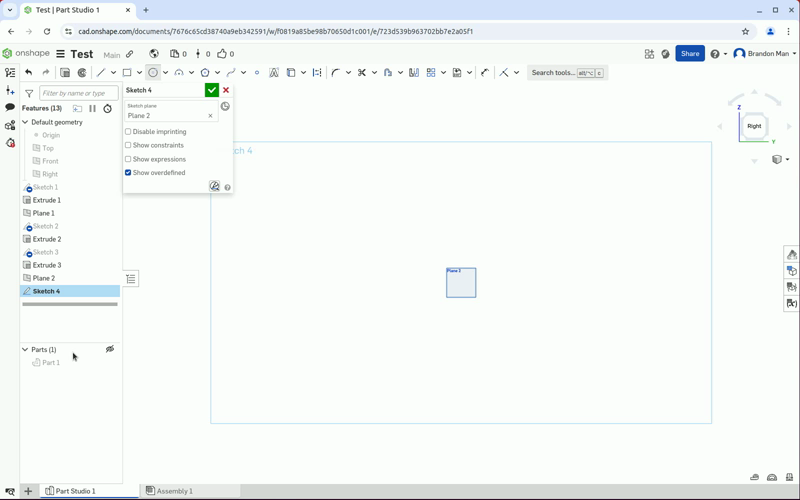
key_down(shift)
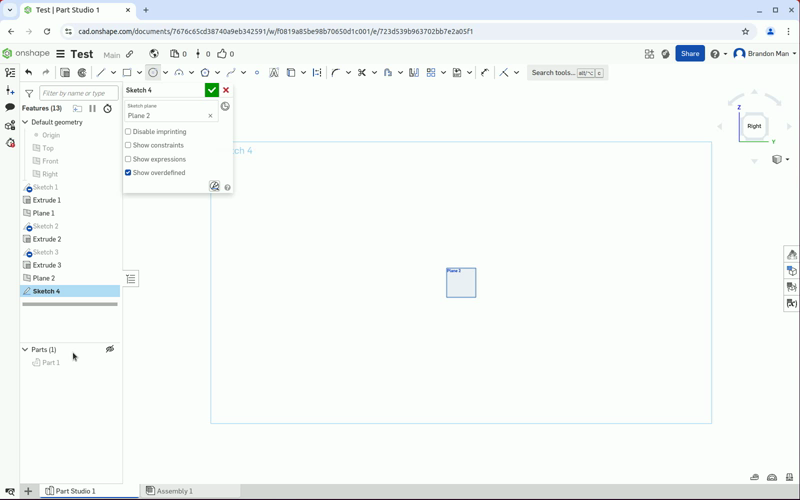
mouse_move(402, 285)
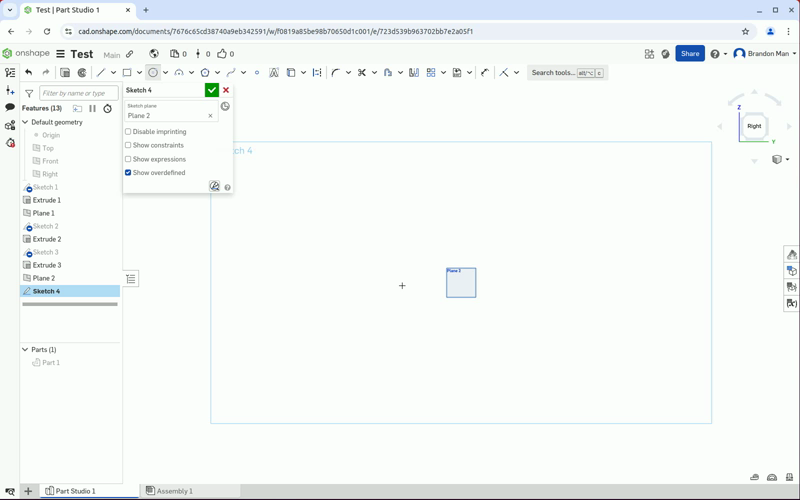
click(402, 285)
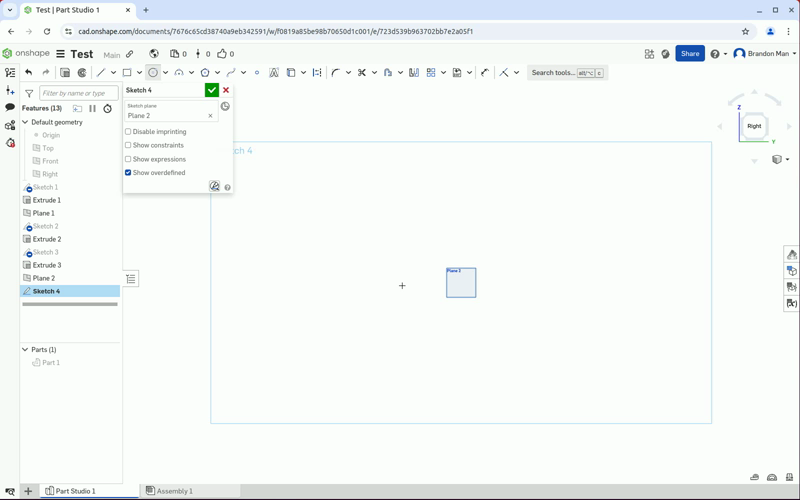
key_up(shift)
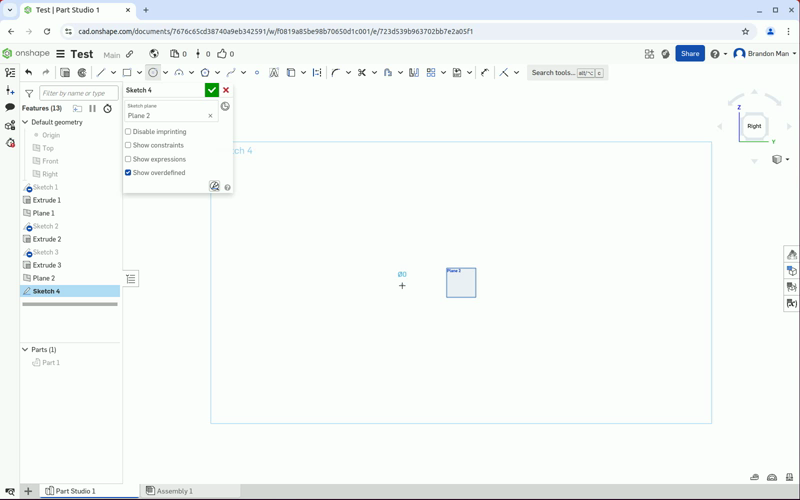
mouse_move(404, 285)
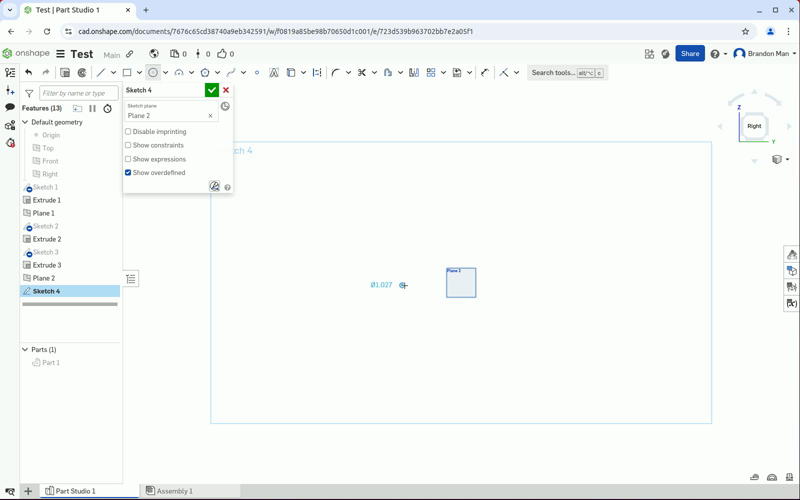
scroll(6)
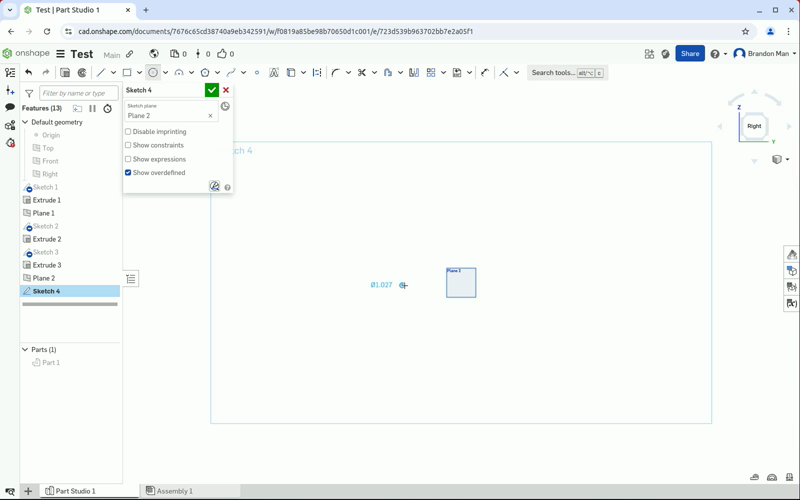
scroll(6)
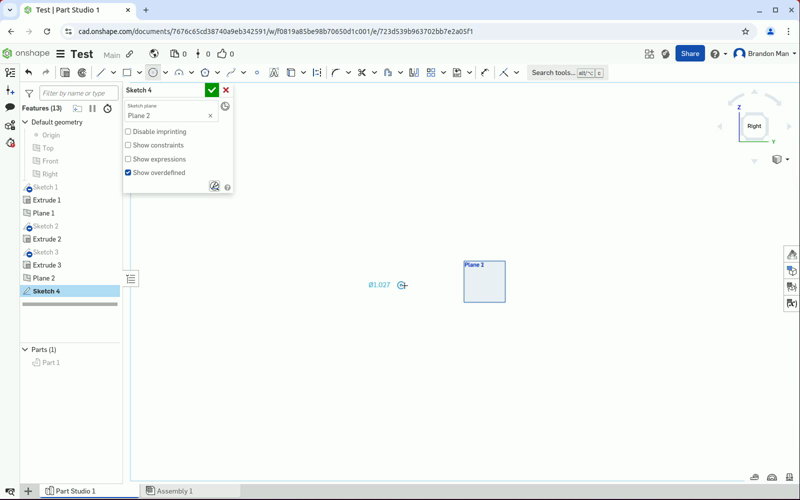
scroll(6)
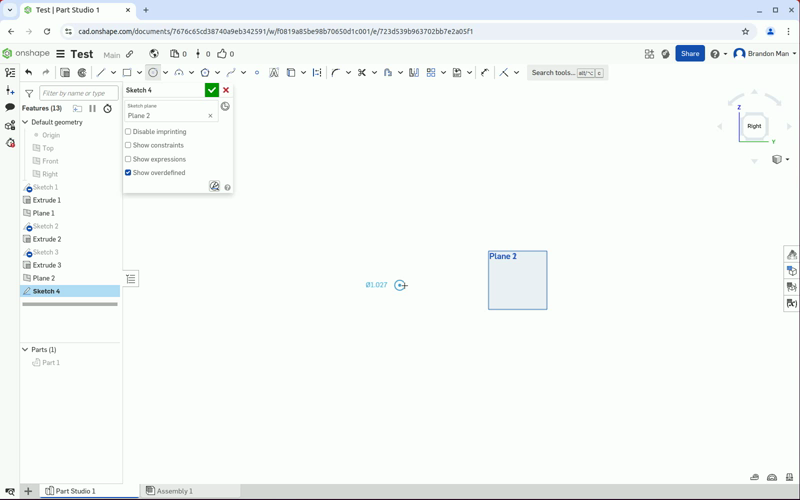
scroll(6)
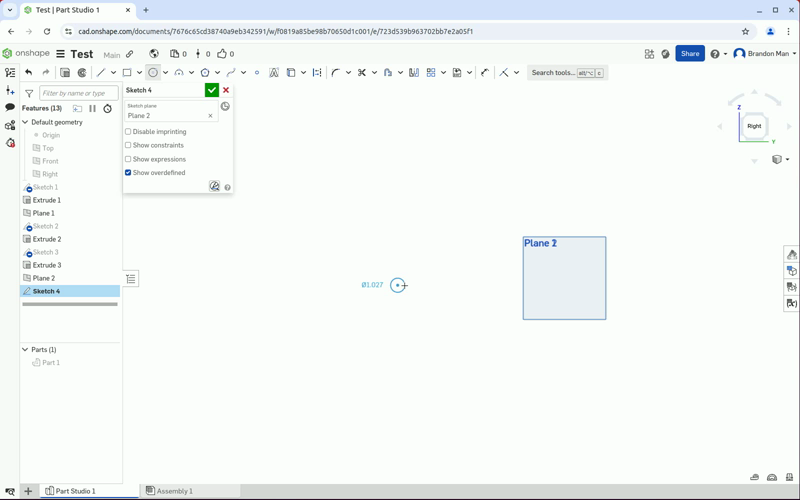
scroll(6)
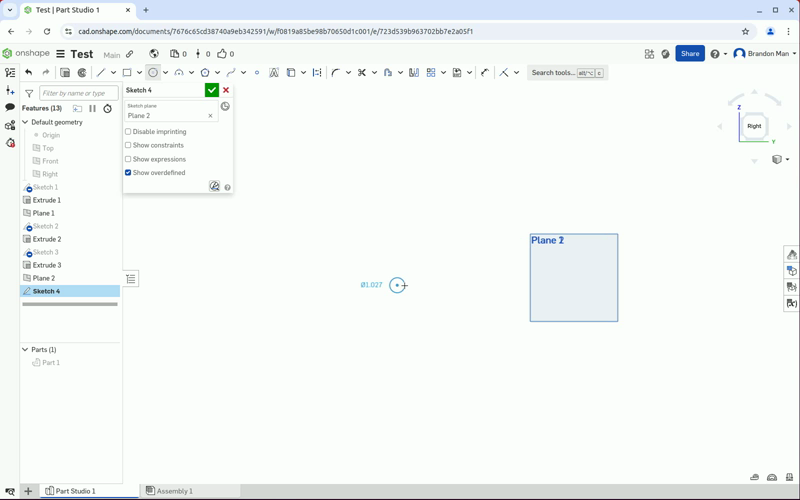
scroll(6)
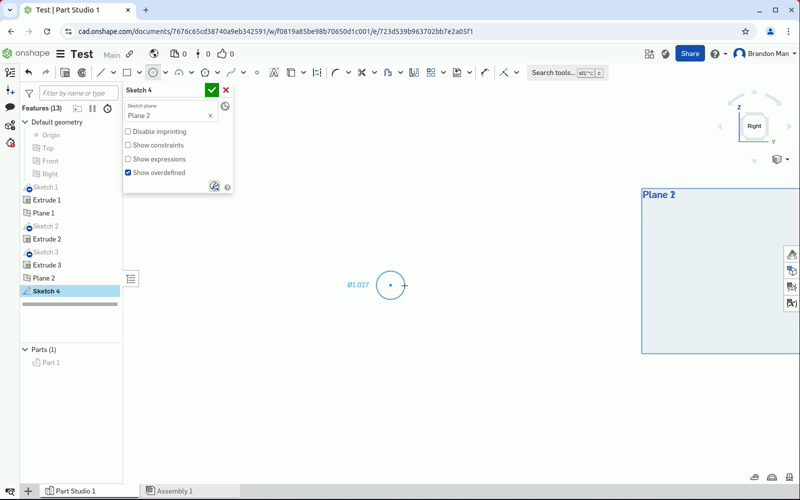
scroll(6)
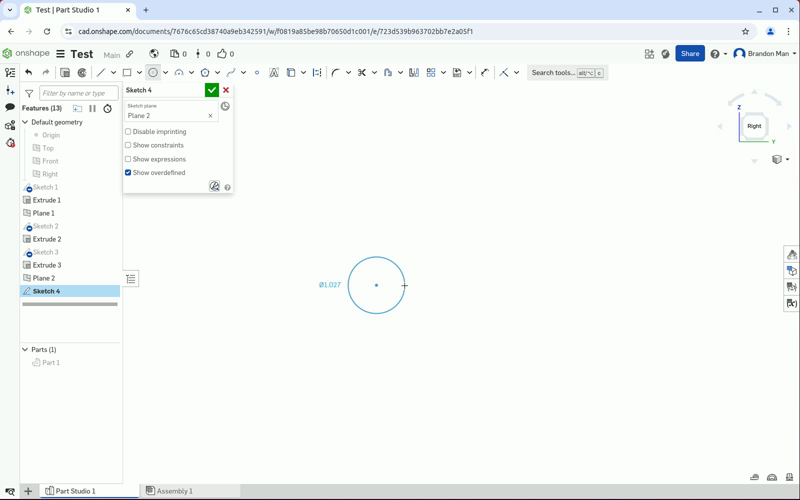
click(404, 285)
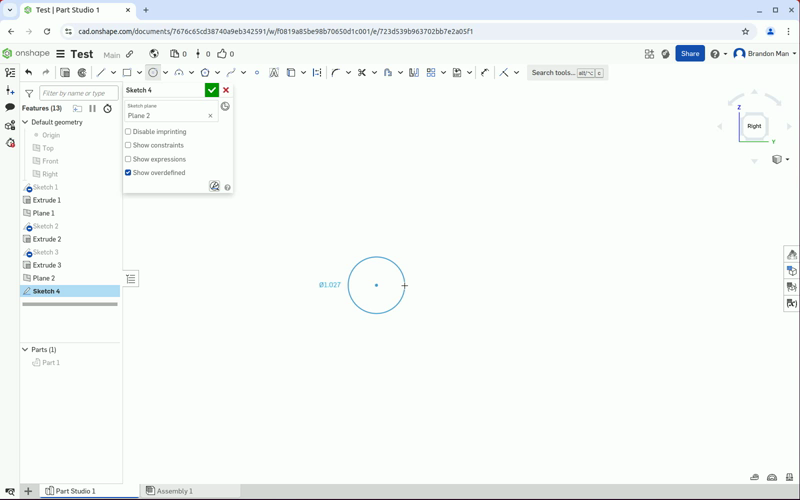
scroll(-6)
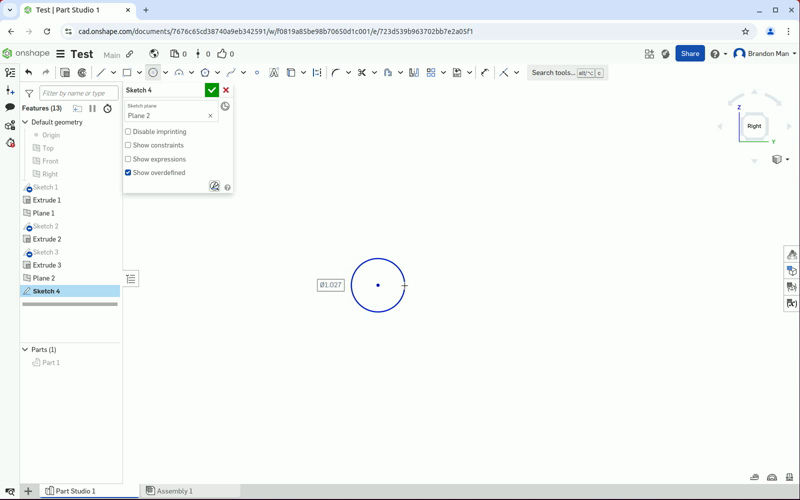
scroll(-6)
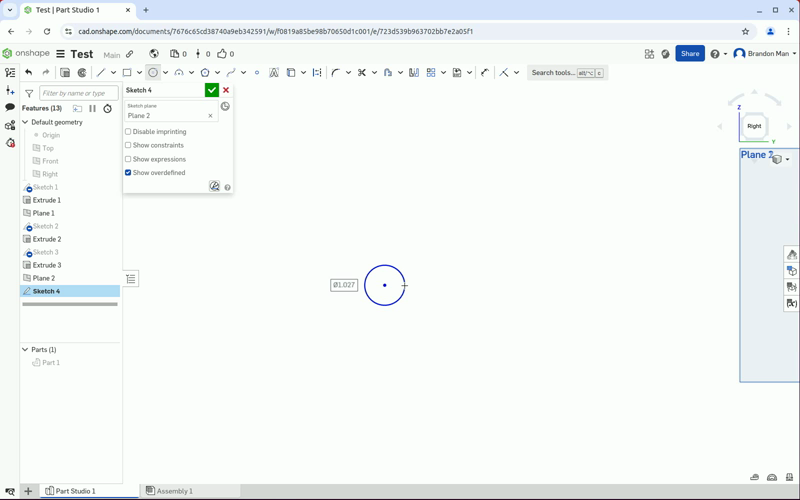
scroll(-6)
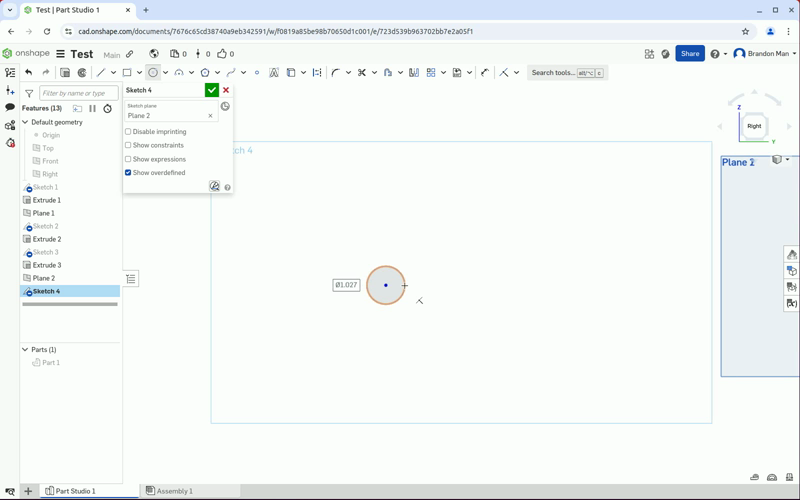
scroll(-6)
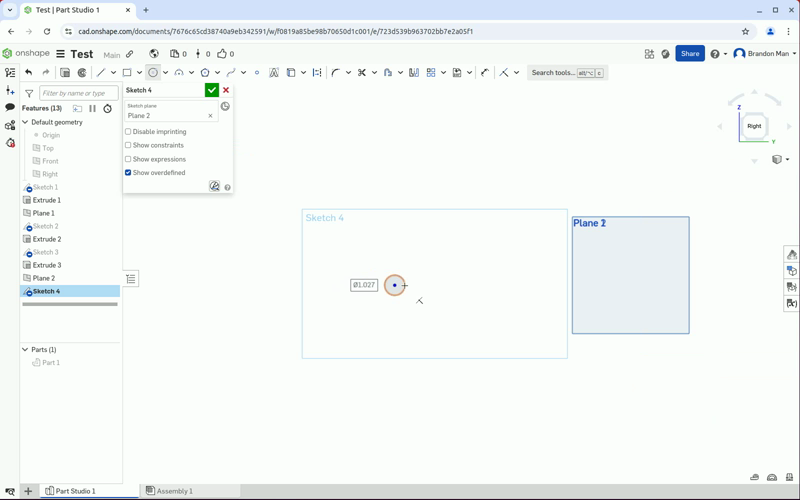
scroll(-6)
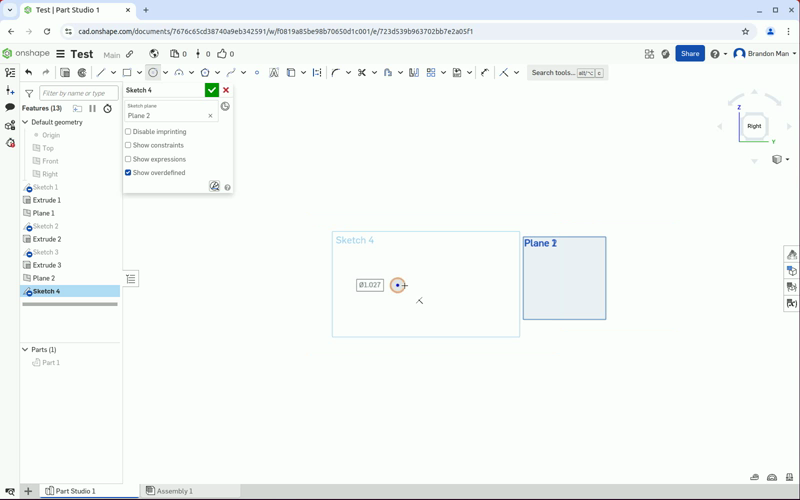
scroll(-6)
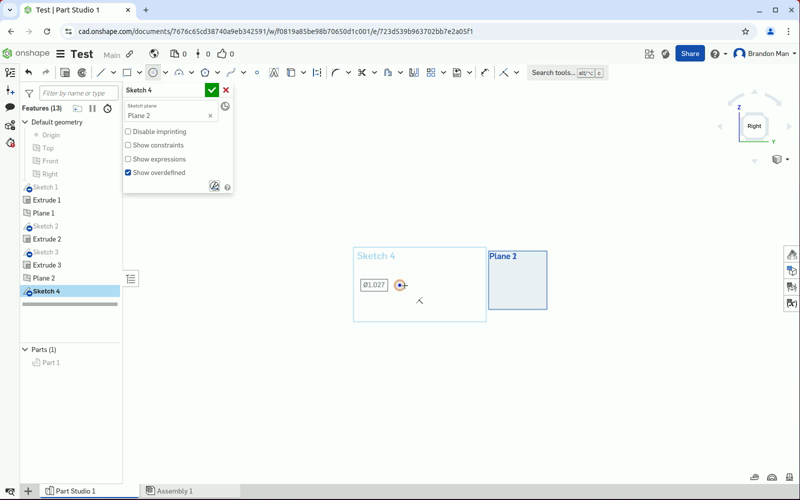
scroll(-6)
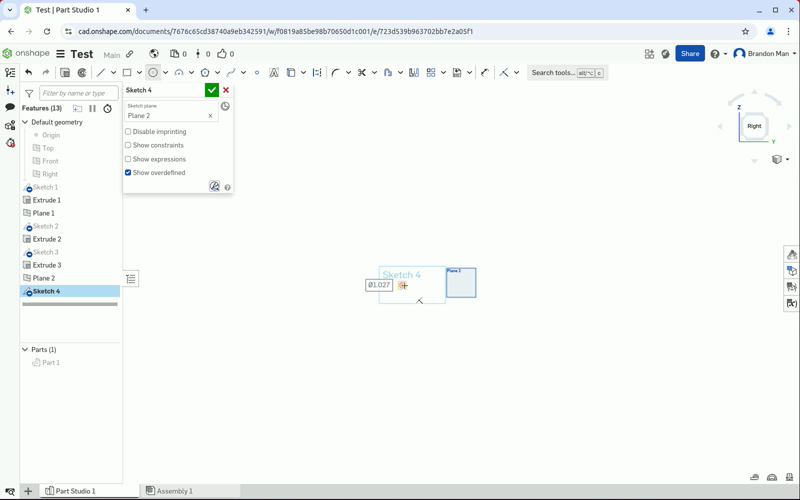
key(esc)
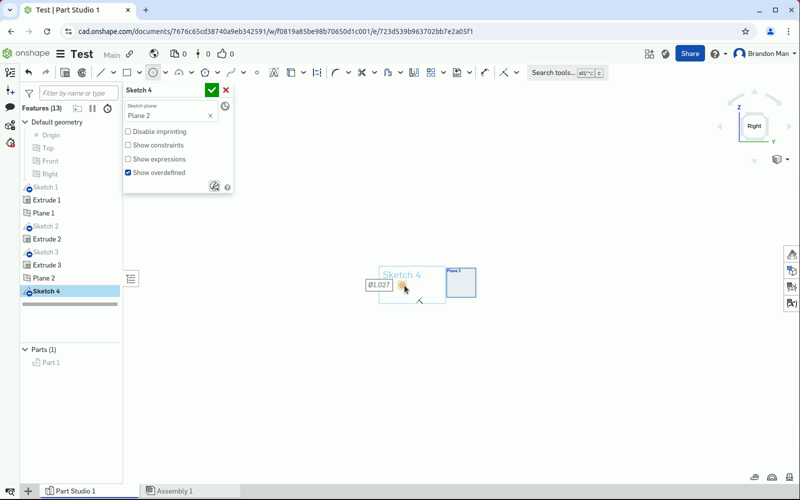
mouse_move(400, 285)
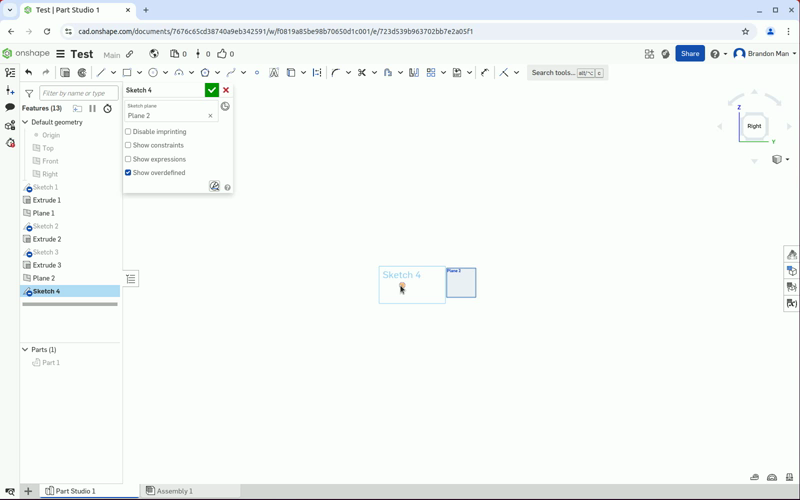
scroll(6)
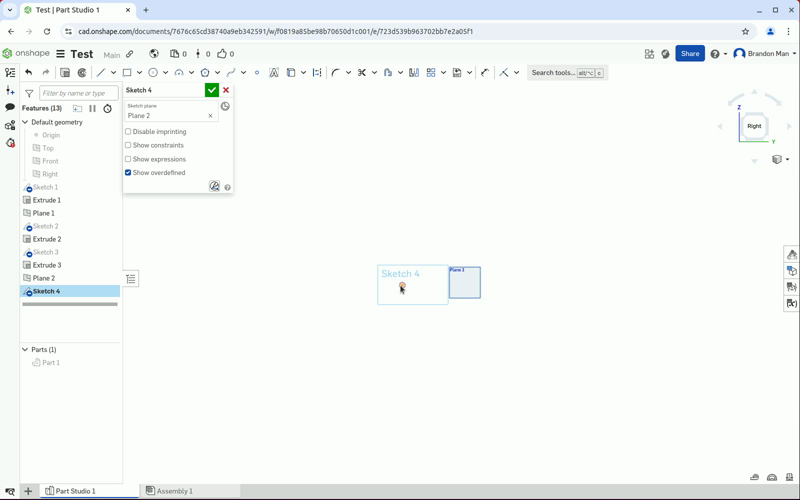
scroll(6)
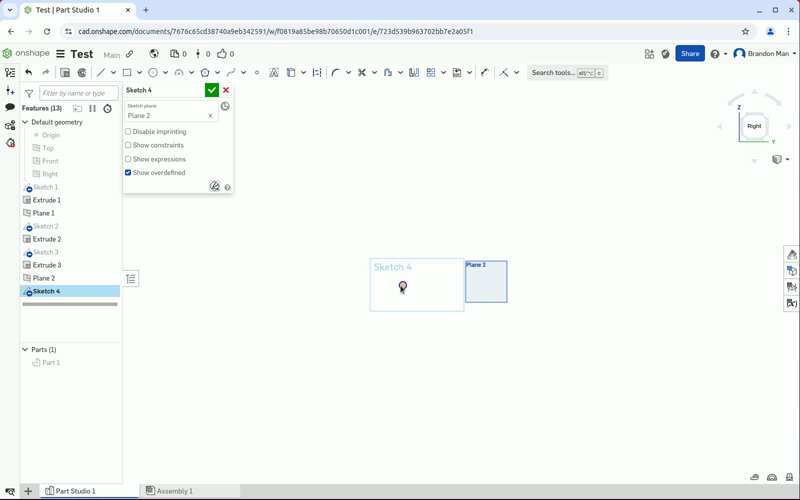
scroll(6)
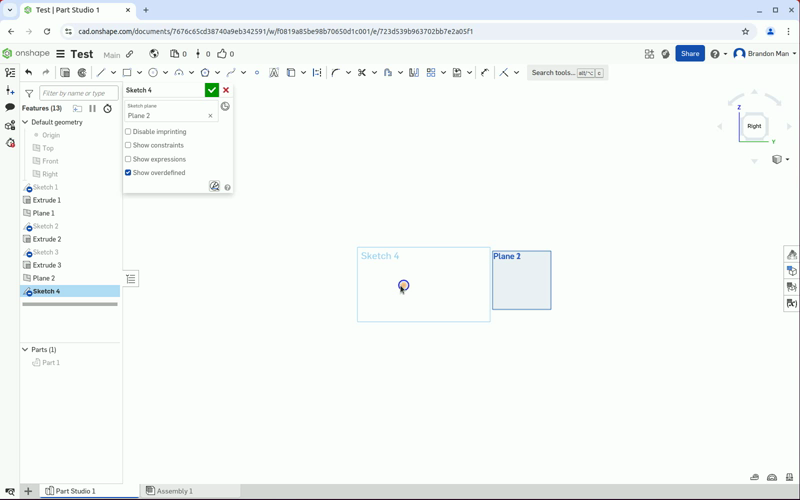
scroll(6)
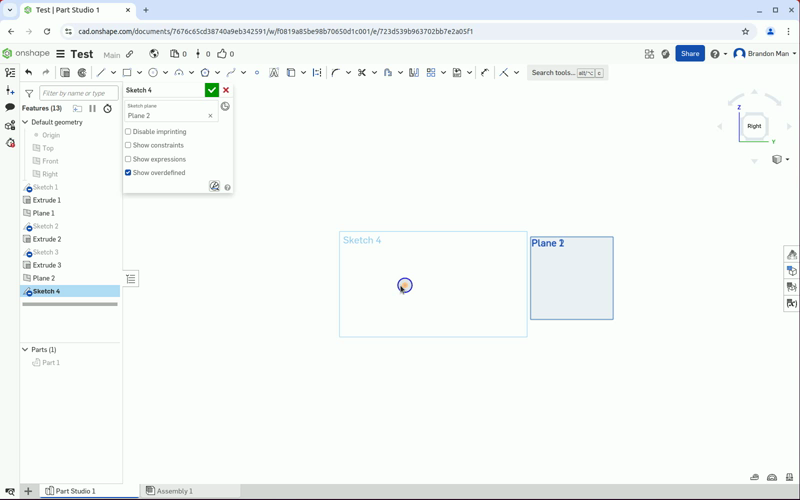
scroll(6)
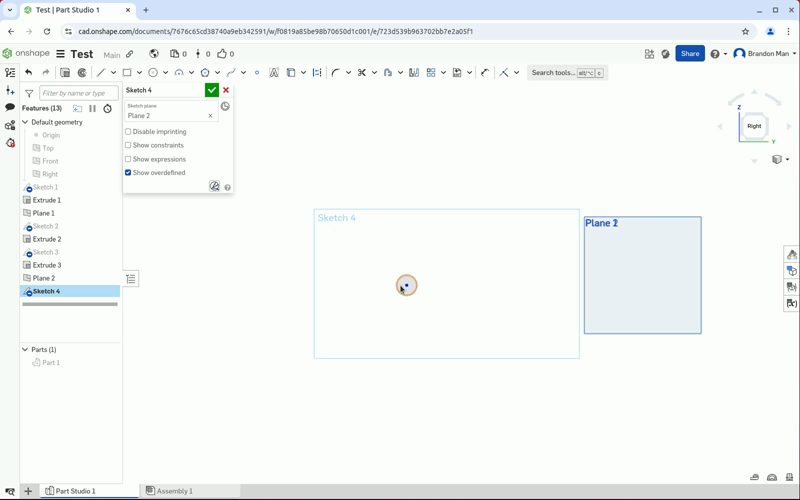
scroll(6)
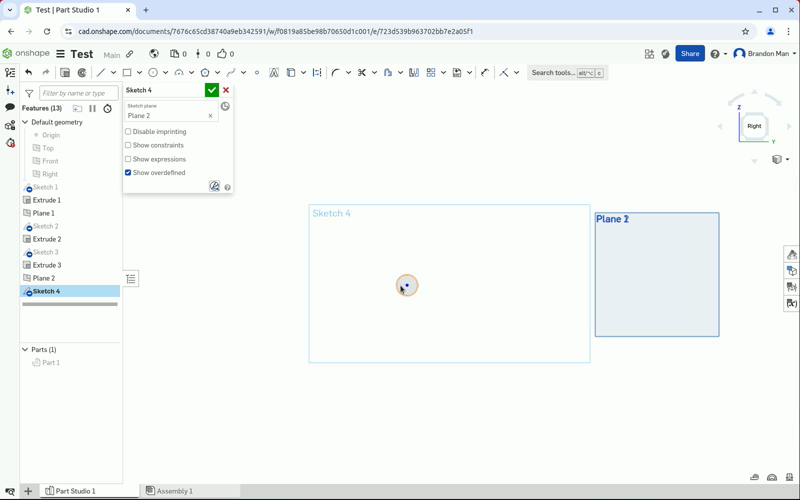
scroll(6)
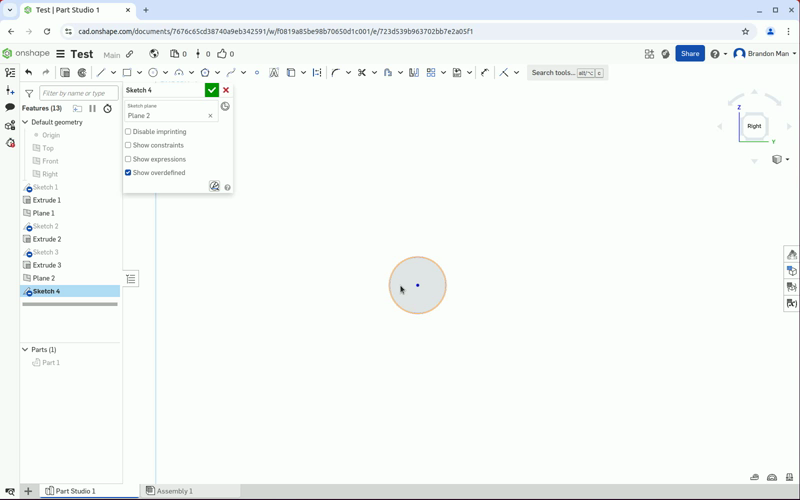
click(400, 285)
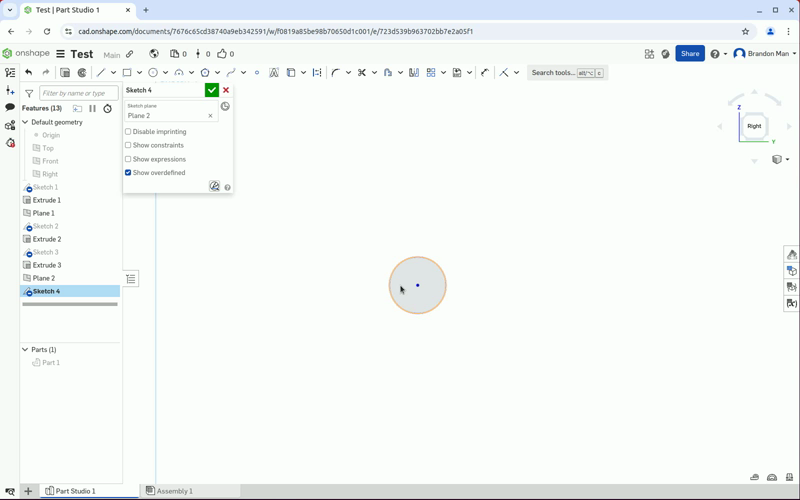
scroll(-6)
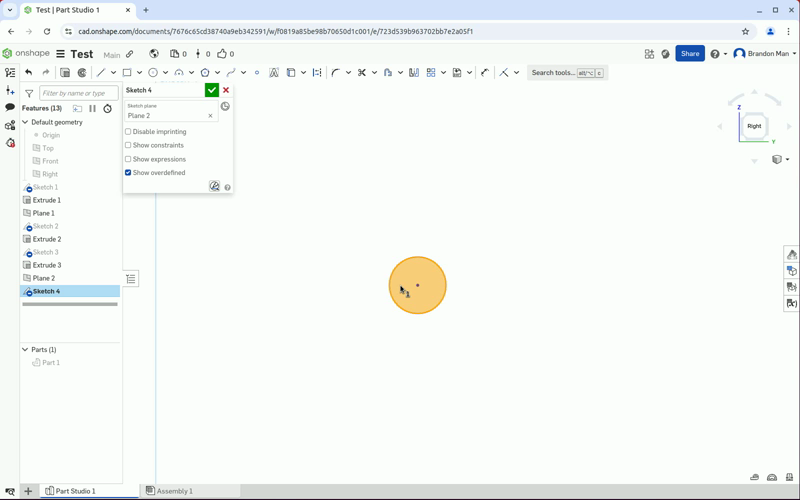
scroll(-6)
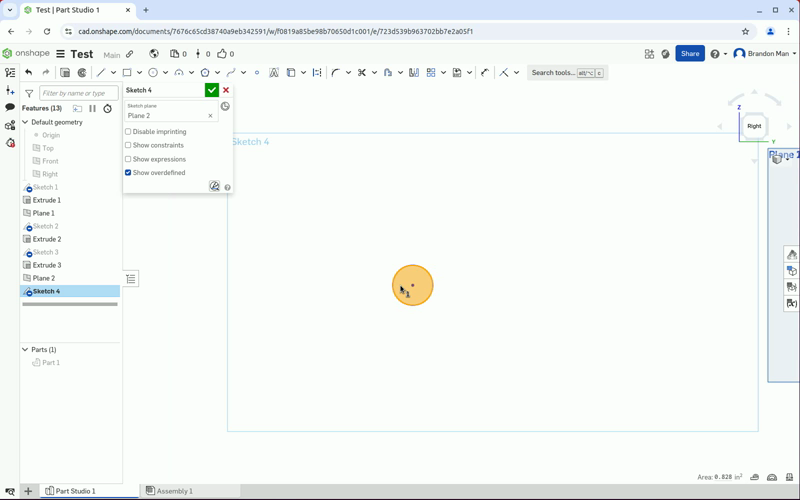
scroll(-6)
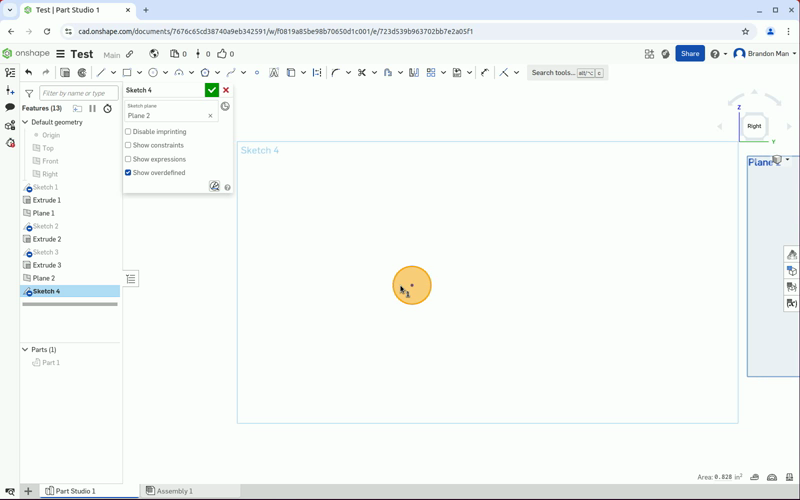
scroll(-6)
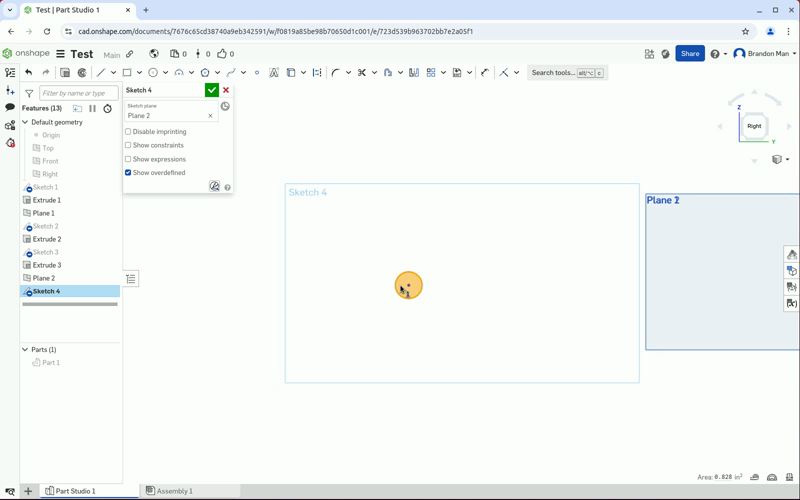
scroll(-6)
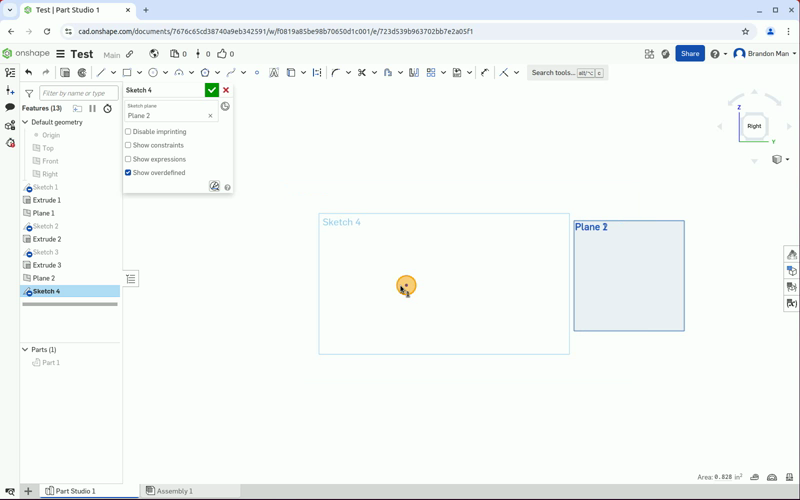
scroll(-6)
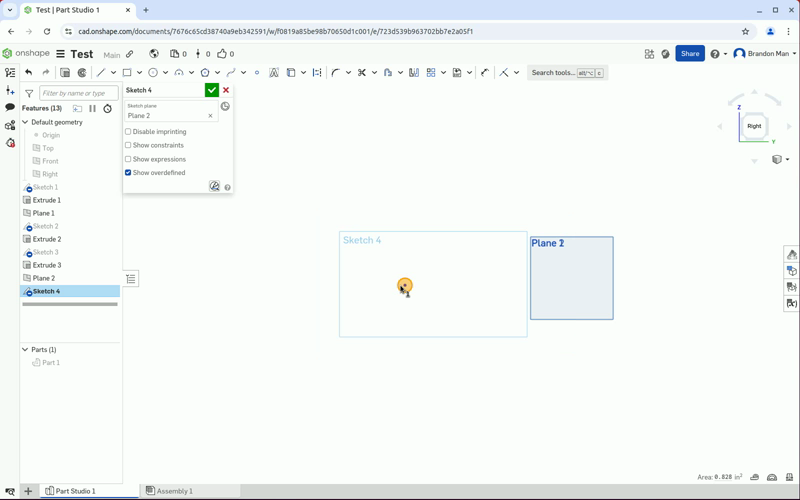
scroll(-6)
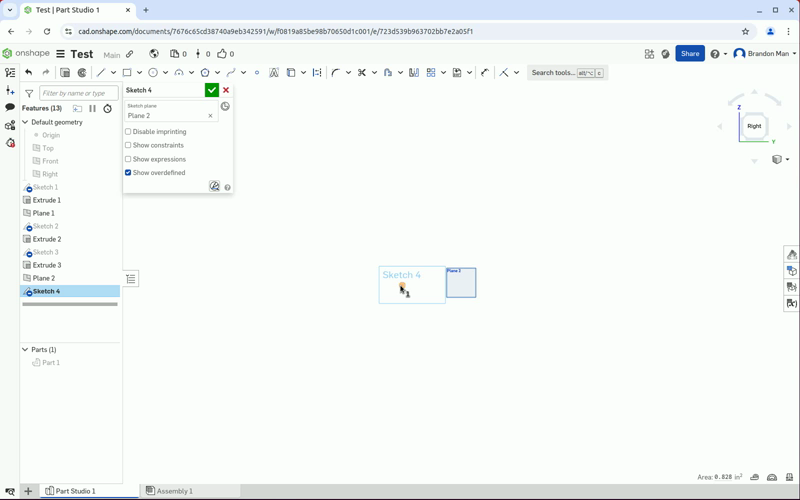
mouse_move(73, 352)
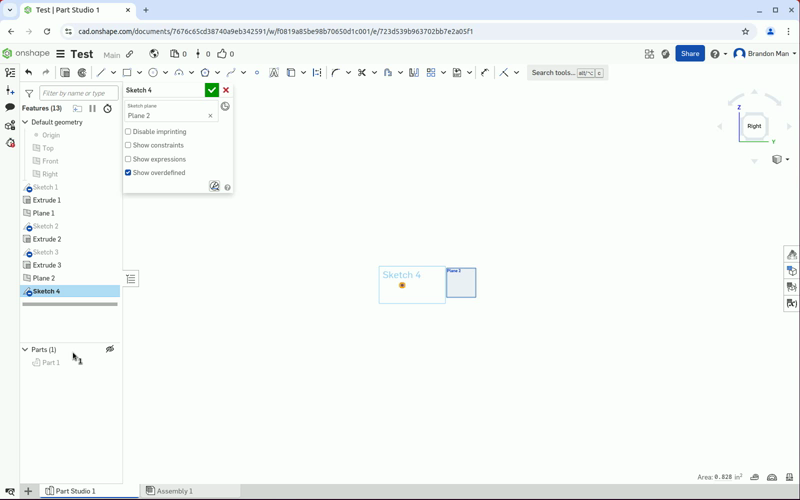
key(shift+y)
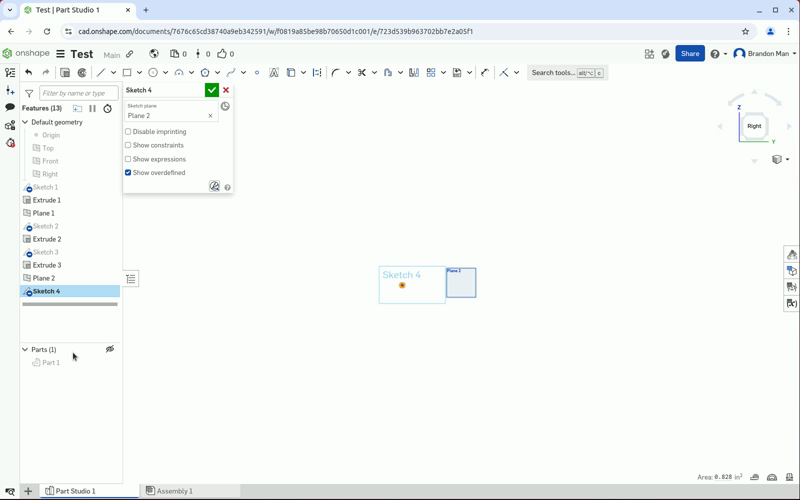
key(shift+e)
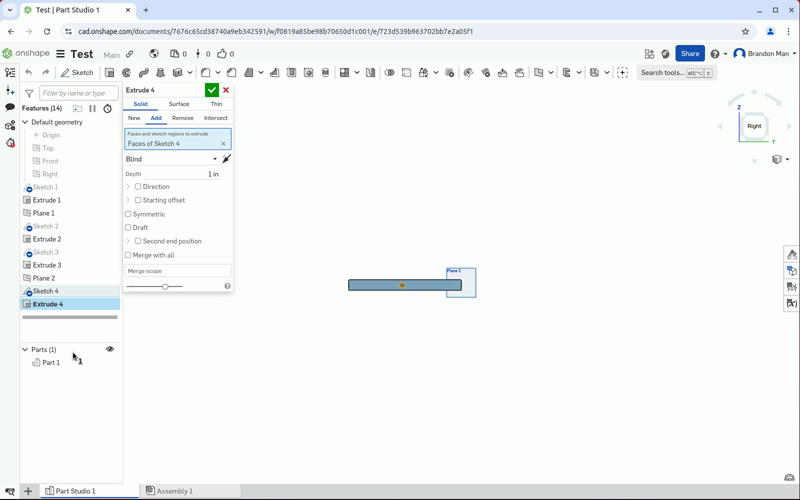
mouse_move(143, 106)
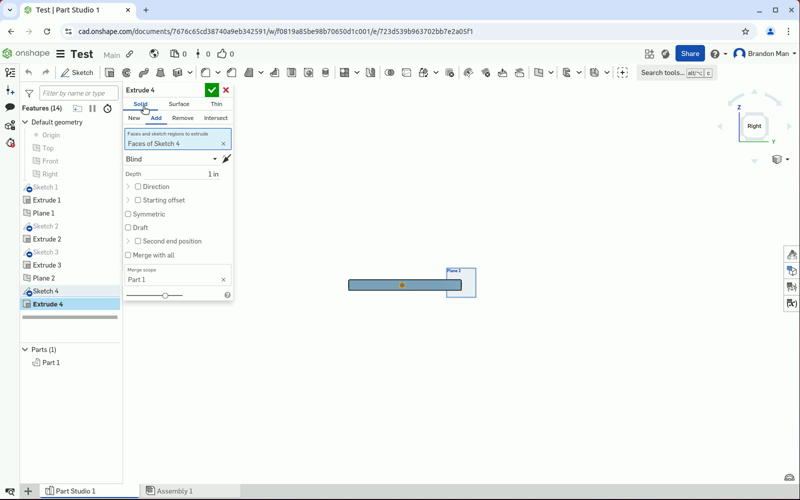
click(143, 106)
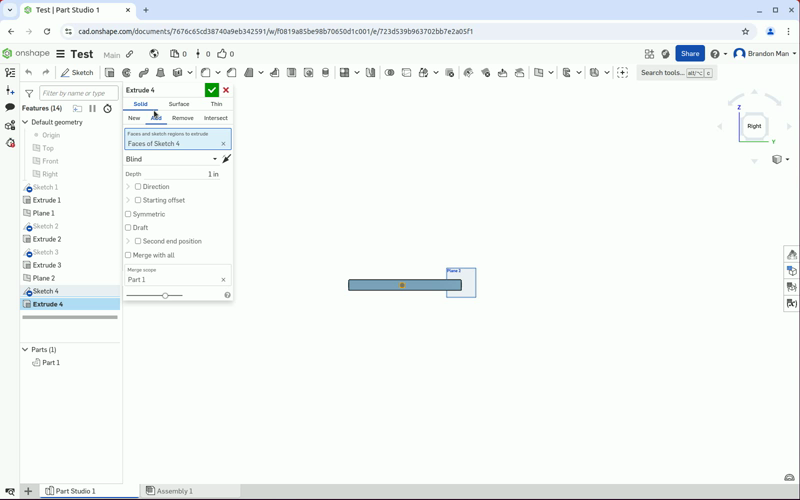
mouse_move(186, 120)
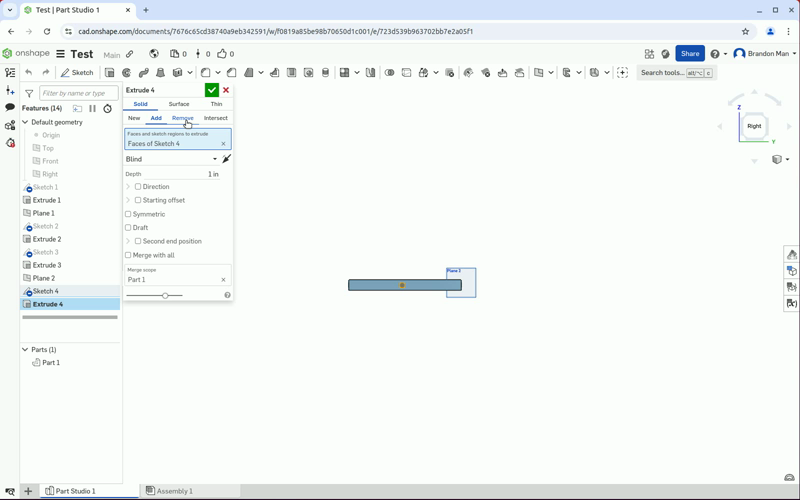
click(186, 120)
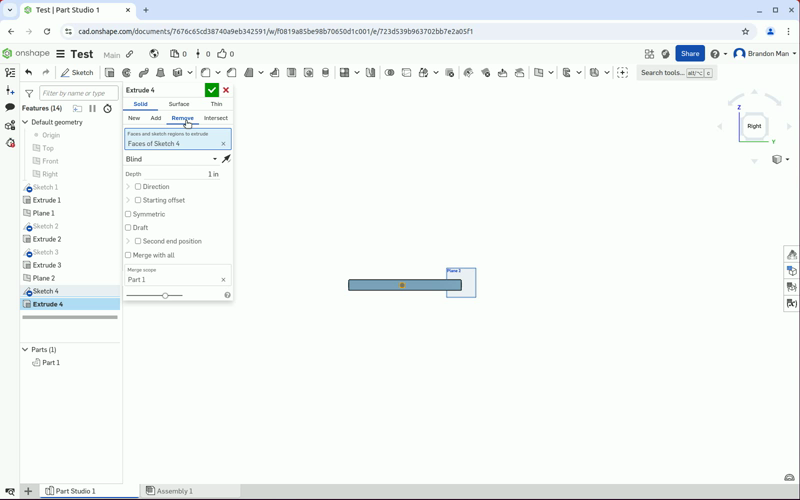
key(tab, 4)
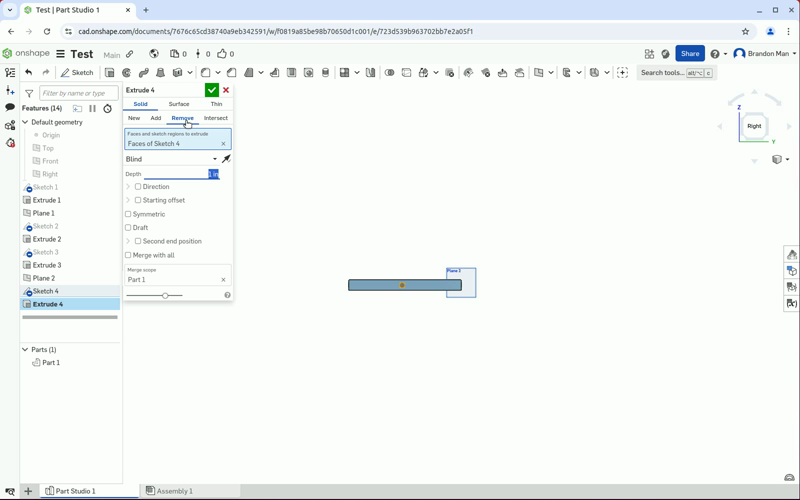
text(0.963)
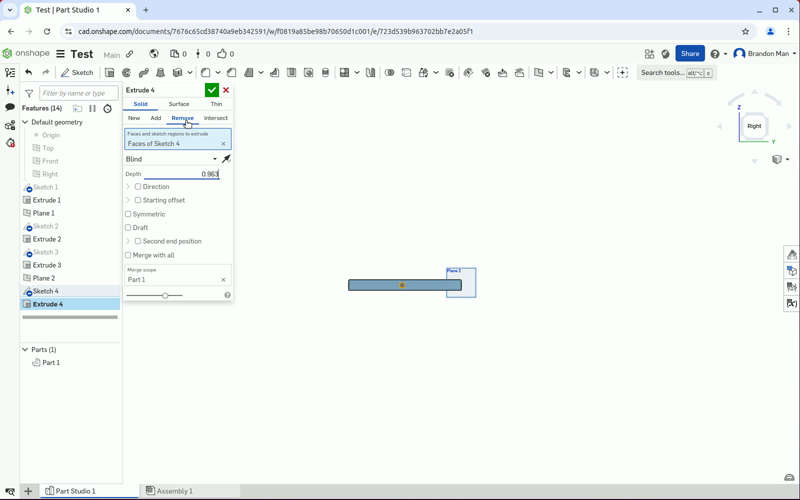
key(tab, 6)
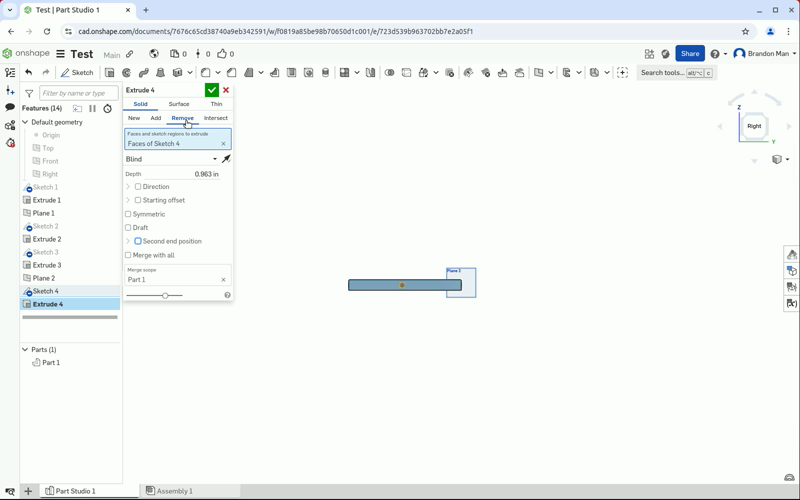
key(space)
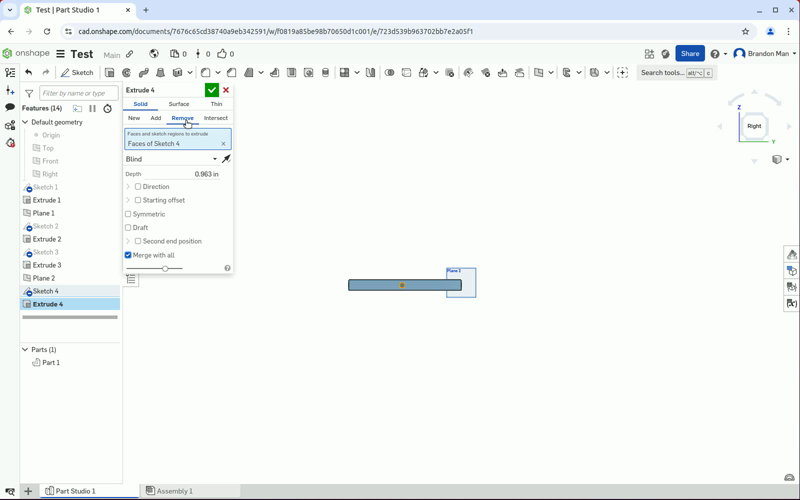
key(enter)
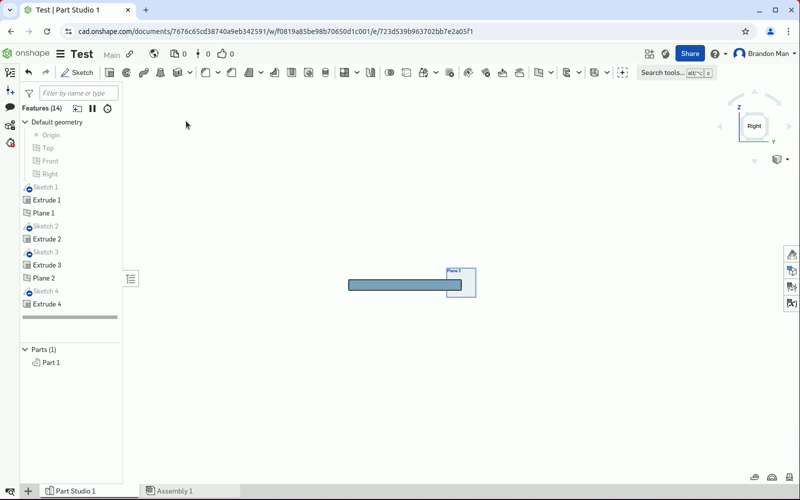
key(shift+h)
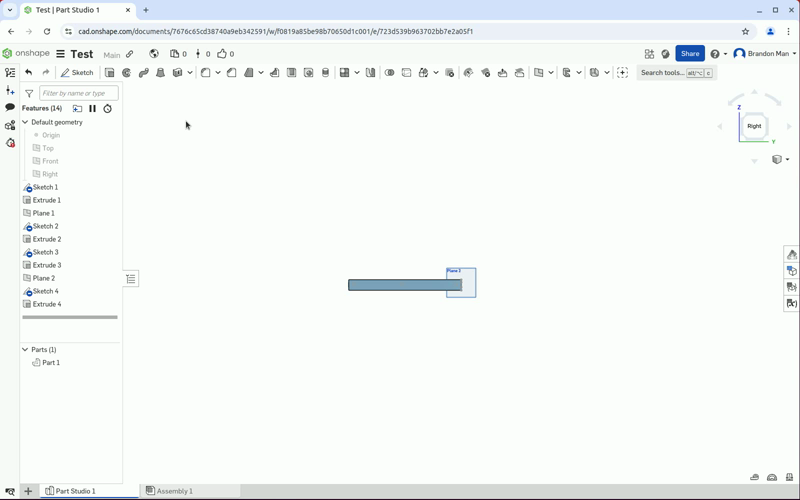
key(shift+h)
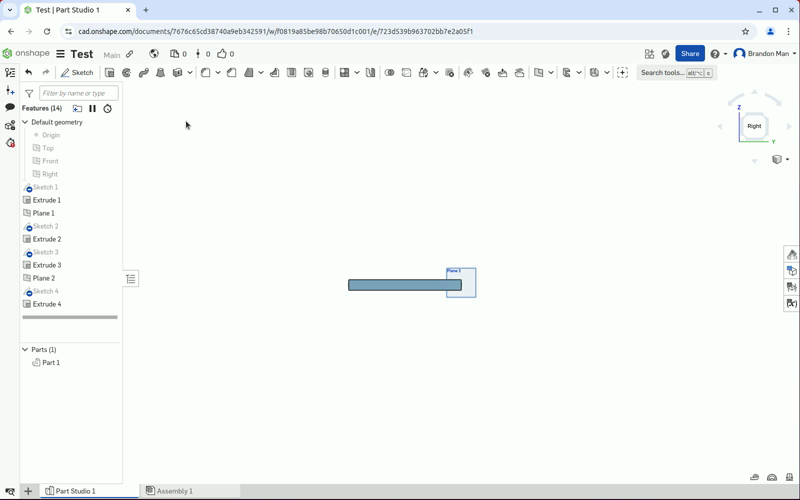
mouse_move(73, 189)
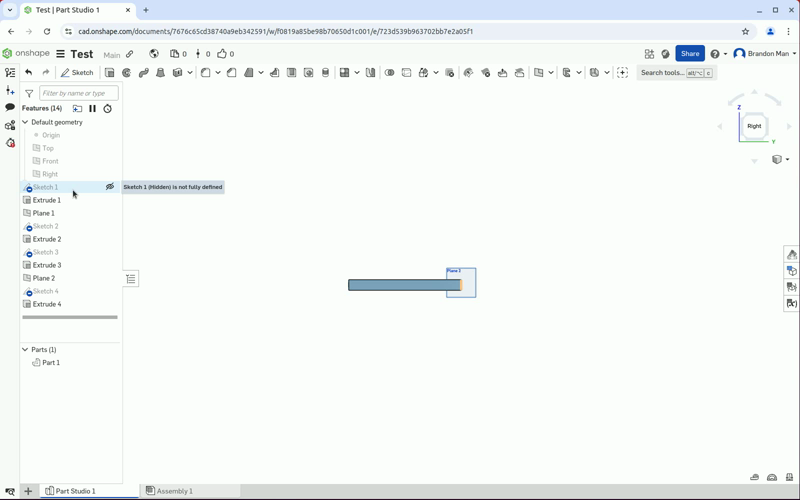
click(73, 189)
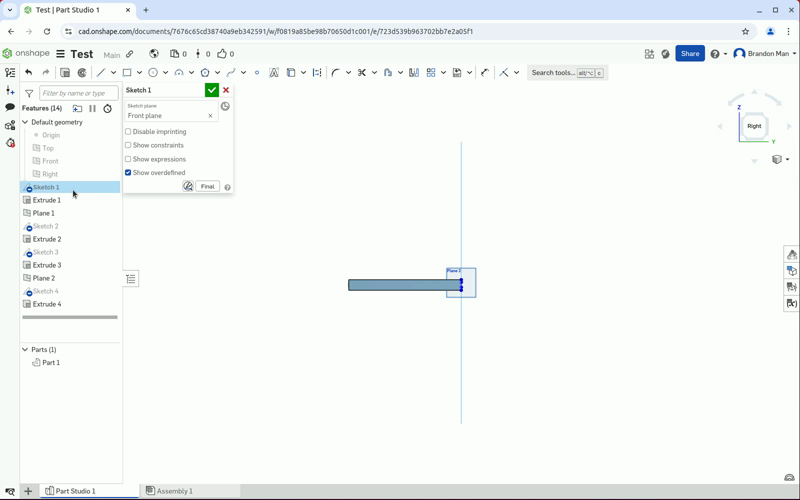
mouse_move(229, 92)
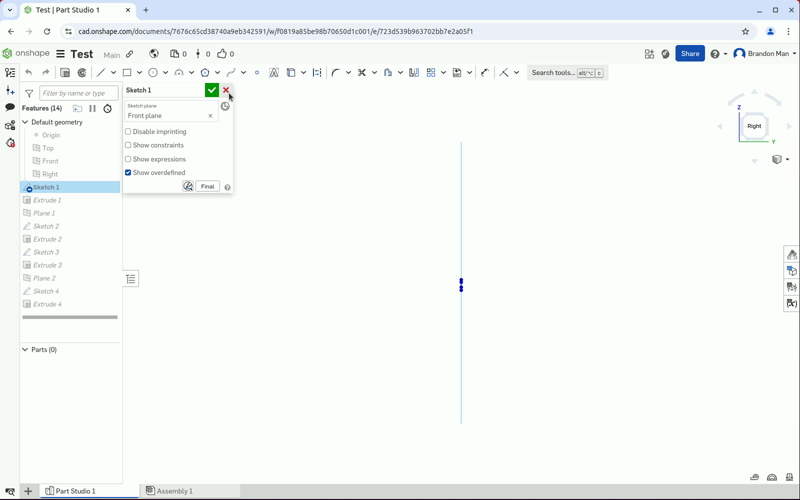
click(229, 92)
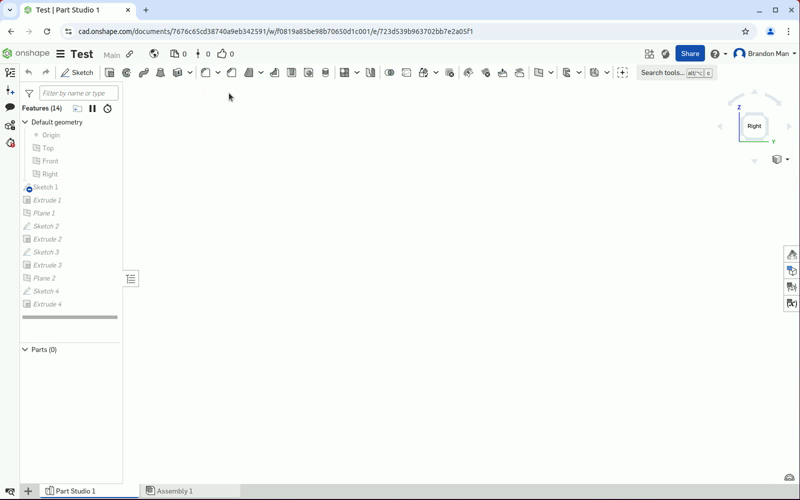
key(shift+s)
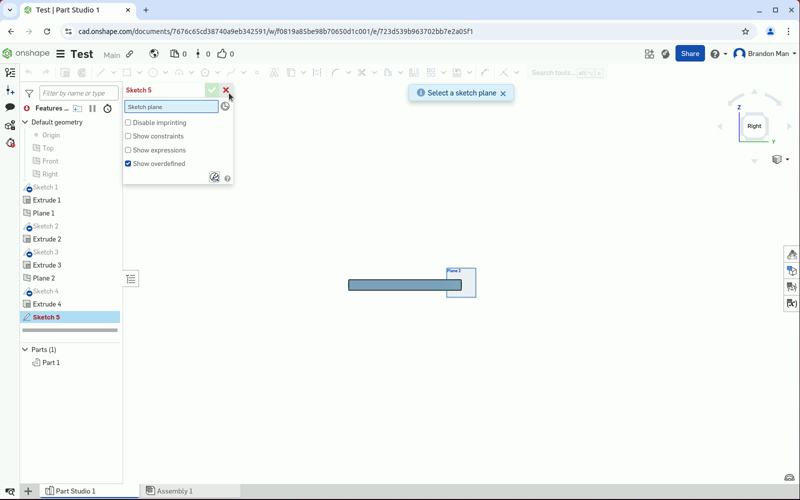
mouse_move(73, 280)
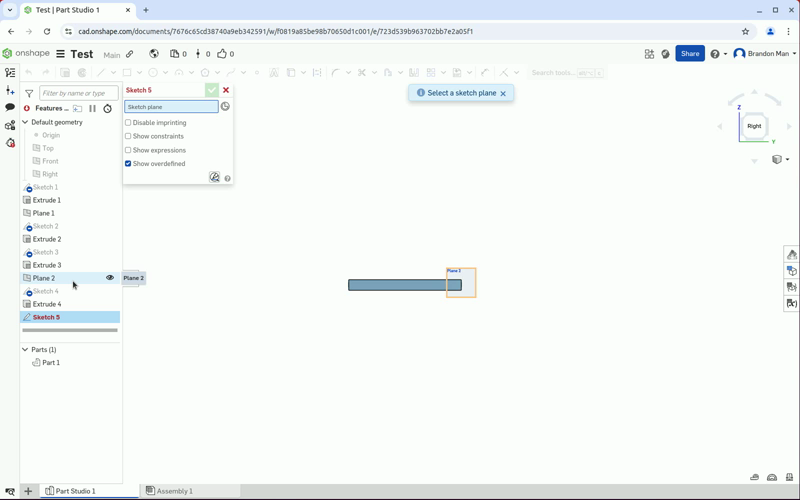
click(73, 280)
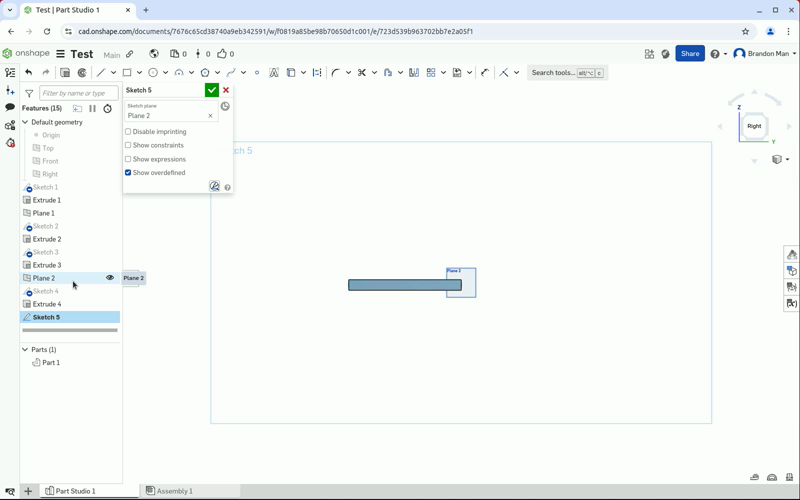
mouse_move(73, 352)
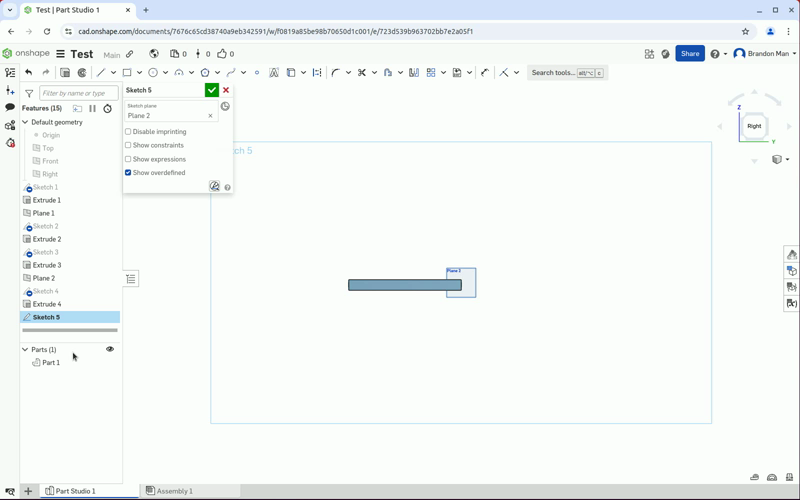
key(y)
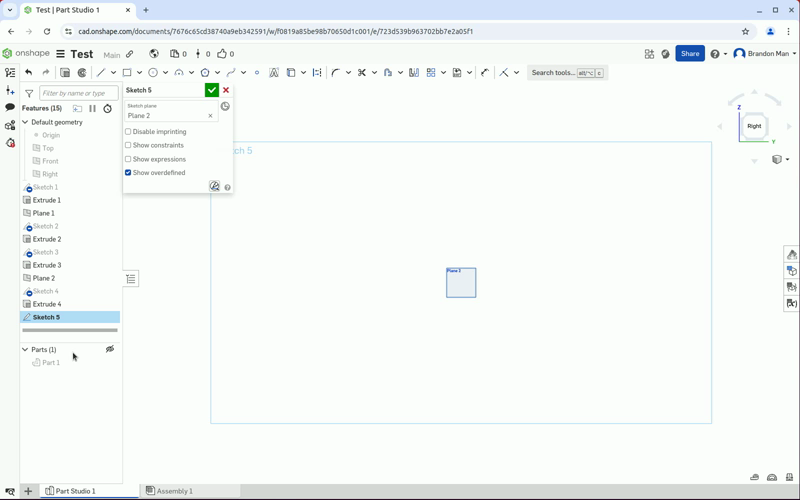
key(c)
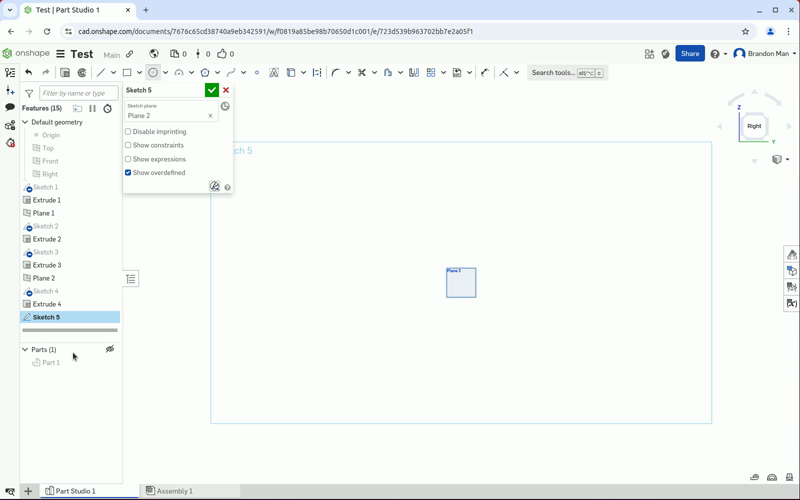
key_down(shift)
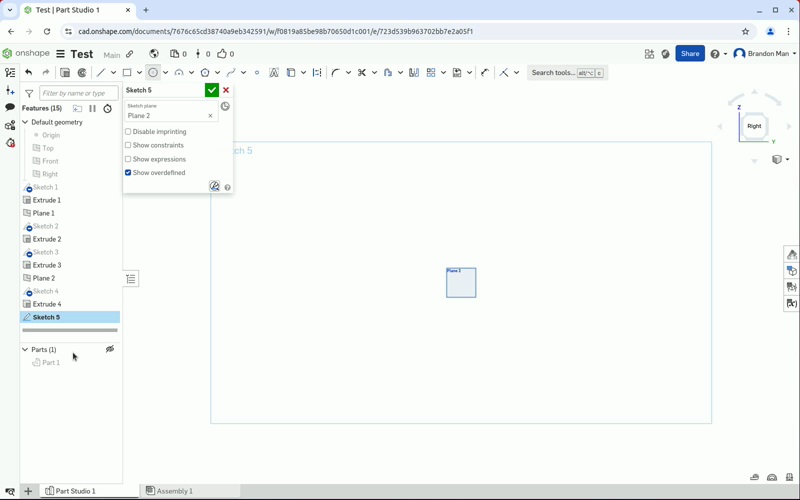
mouse_move(416, 285)
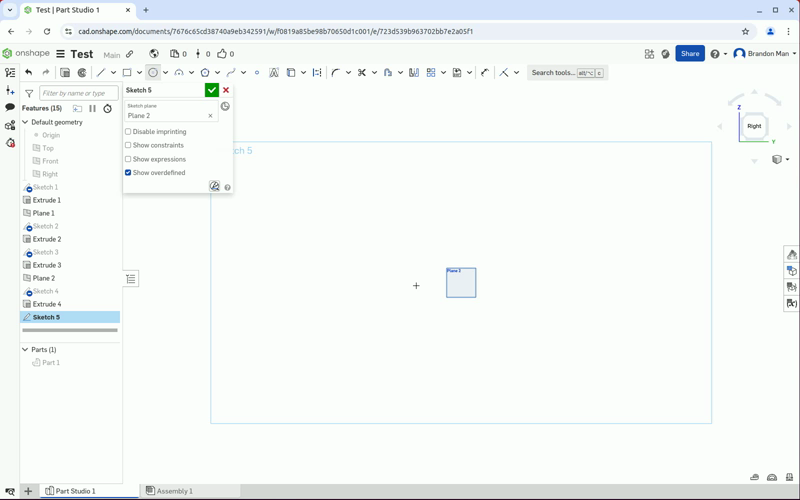
click(416, 285)
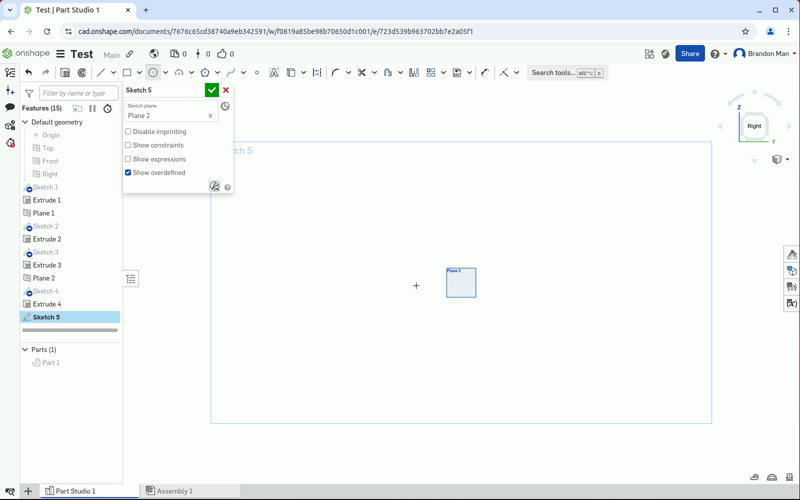
key_up(shift)
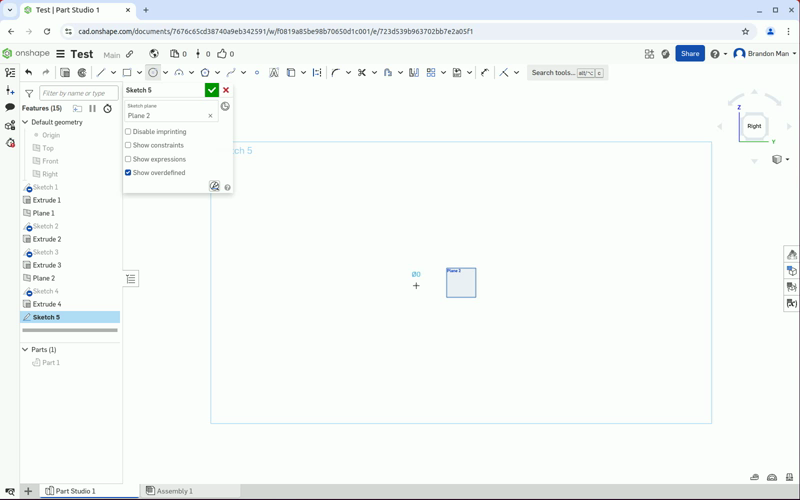
mouse_move(418, 285)
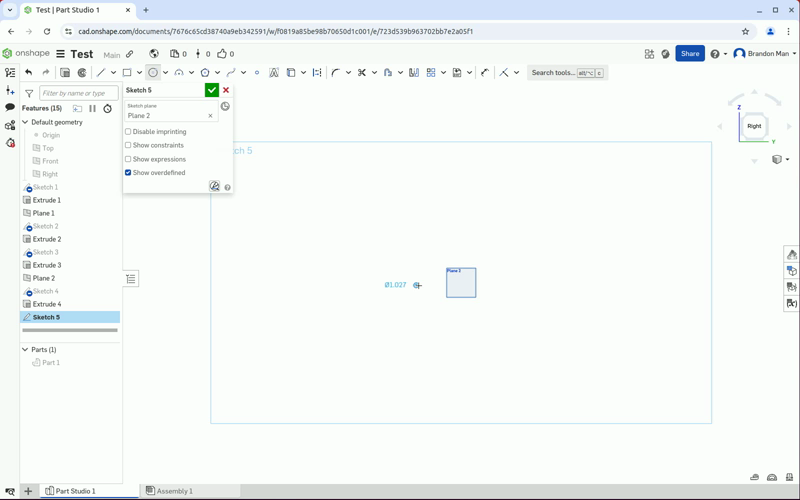
scroll(6)
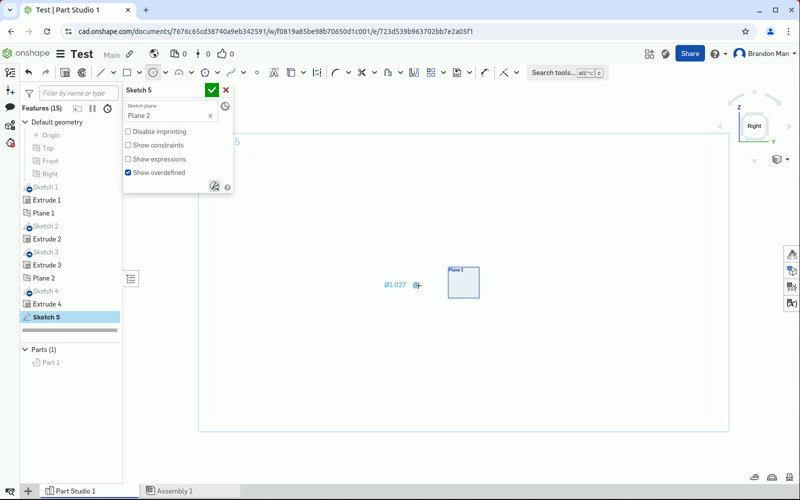
scroll(6)
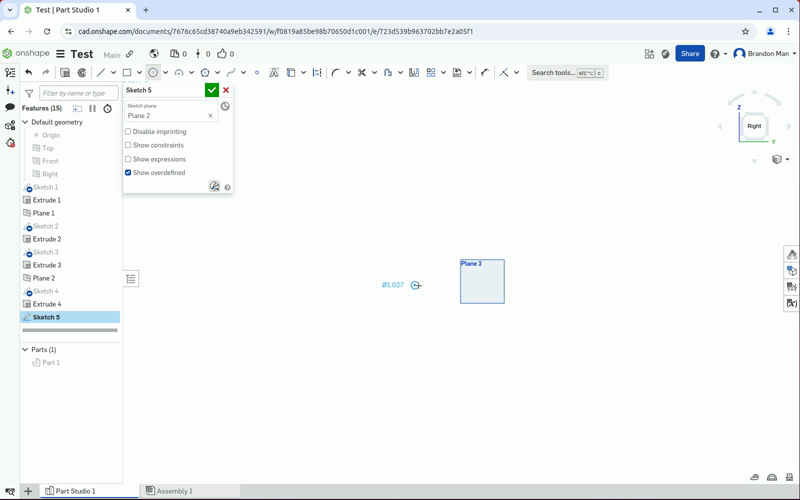
scroll(6)
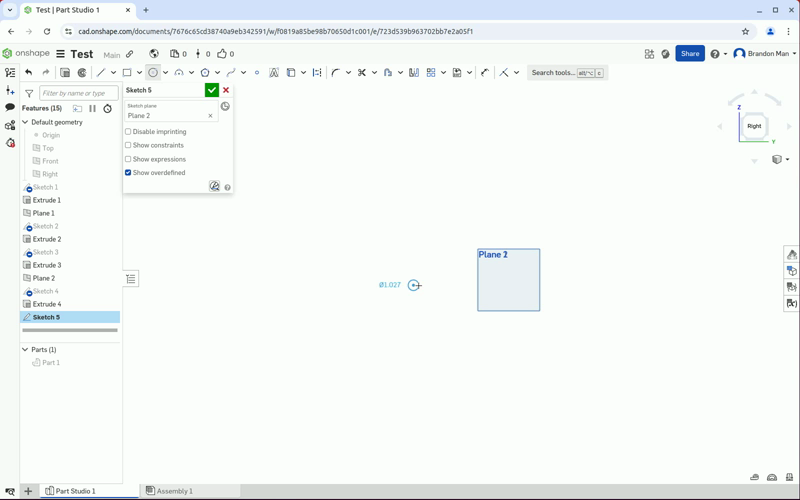
scroll(6)
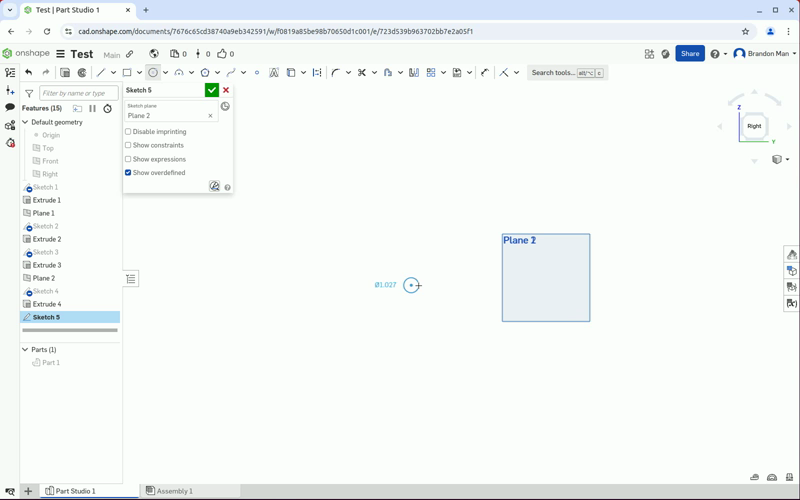
scroll(6)
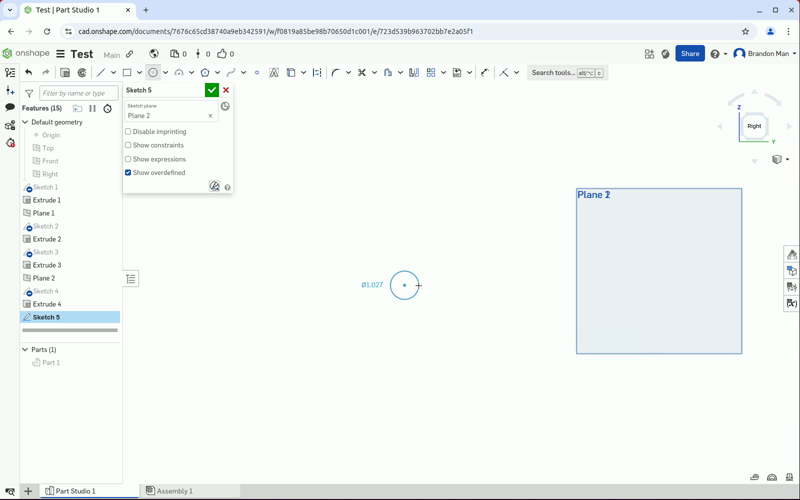
scroll(6)
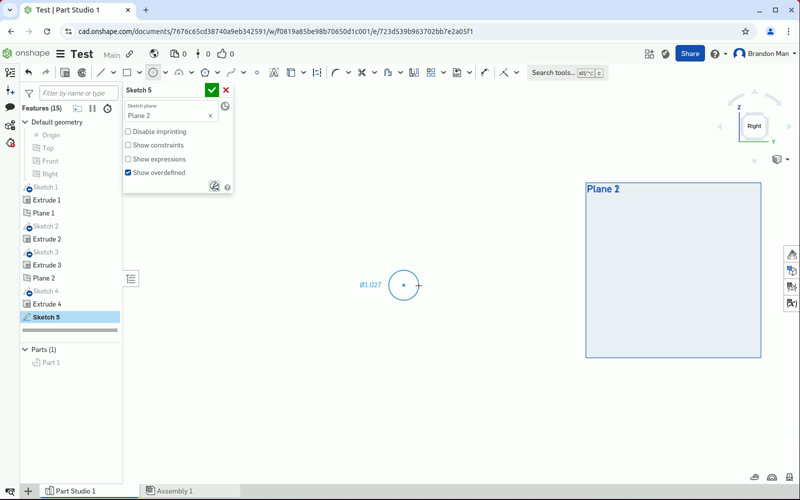
scroll(6)
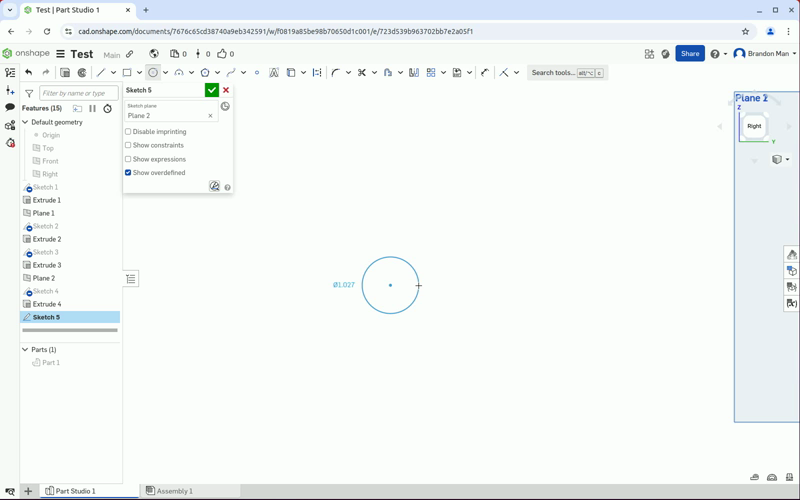
click(418, 285)
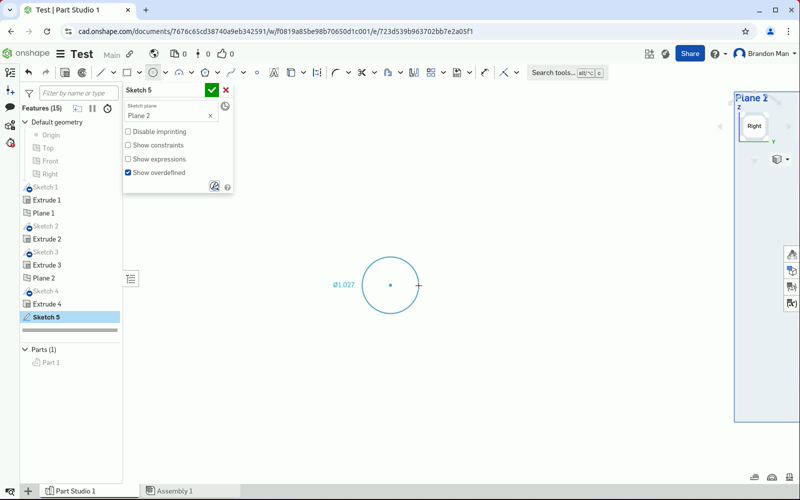
scroll(-6)
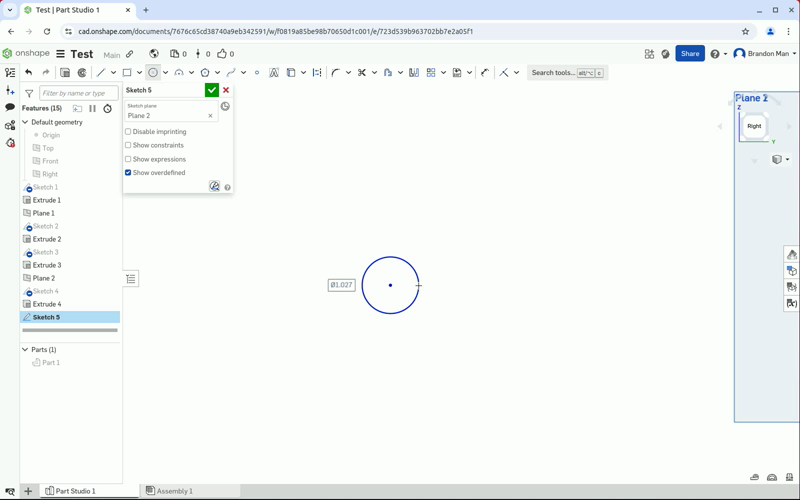
scroll(-6)
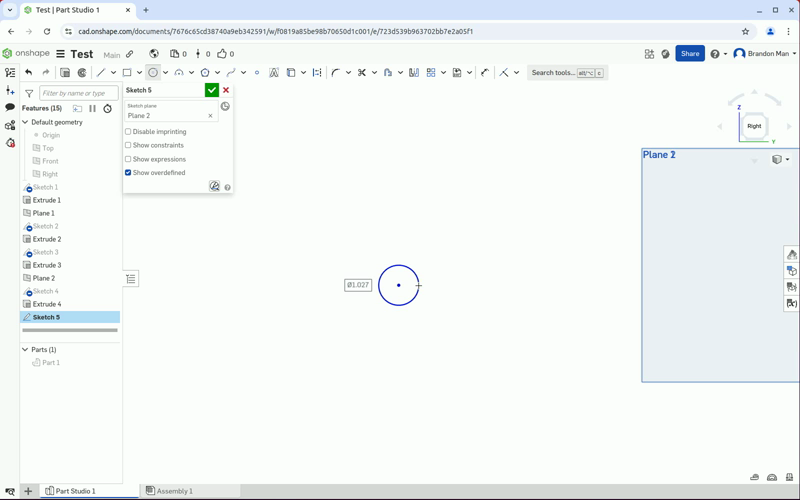
scroll(-6)
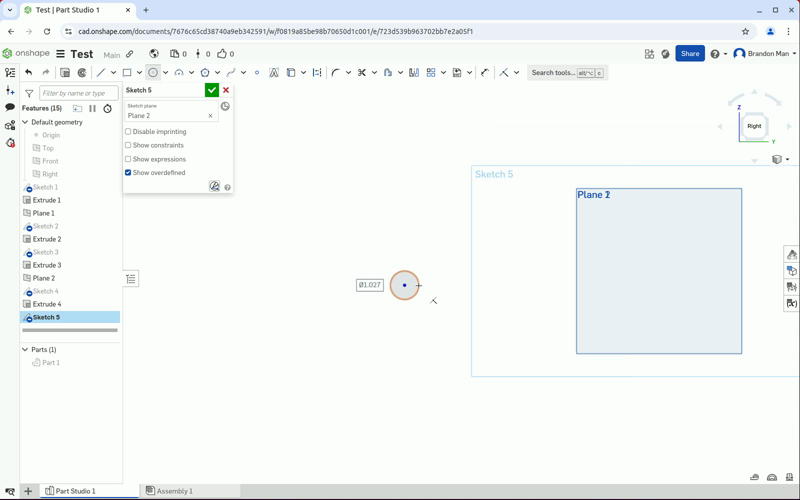
scroll(-6)
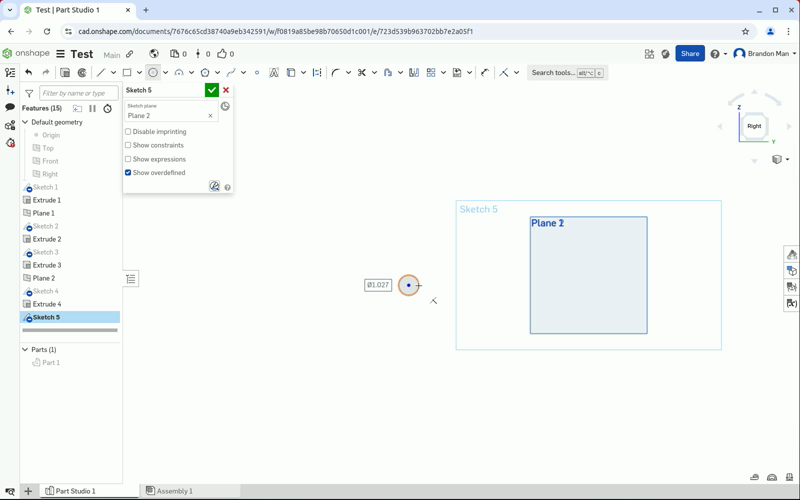
scroll(-6)
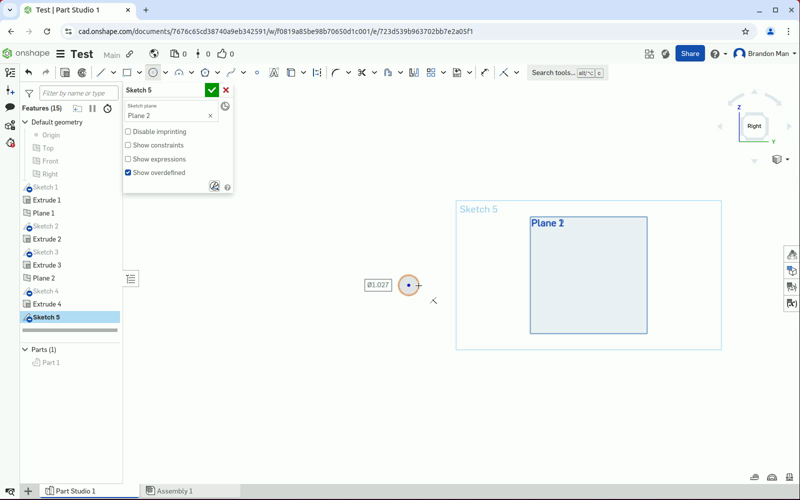
scroll(-6)
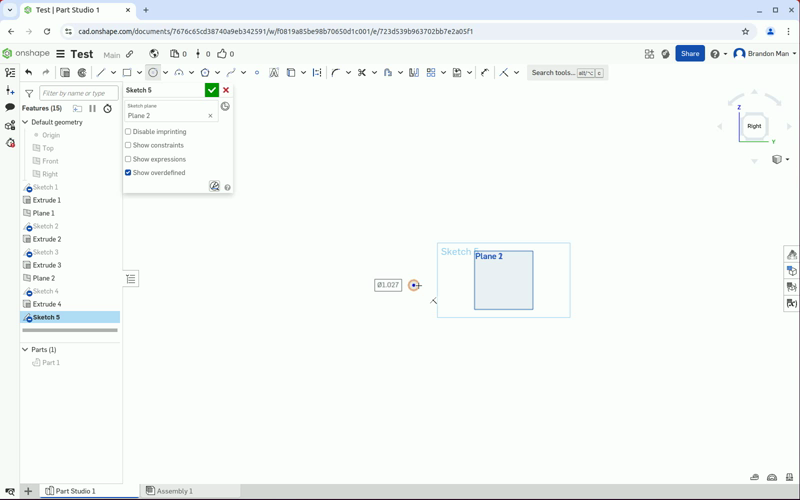
scroll(-6)
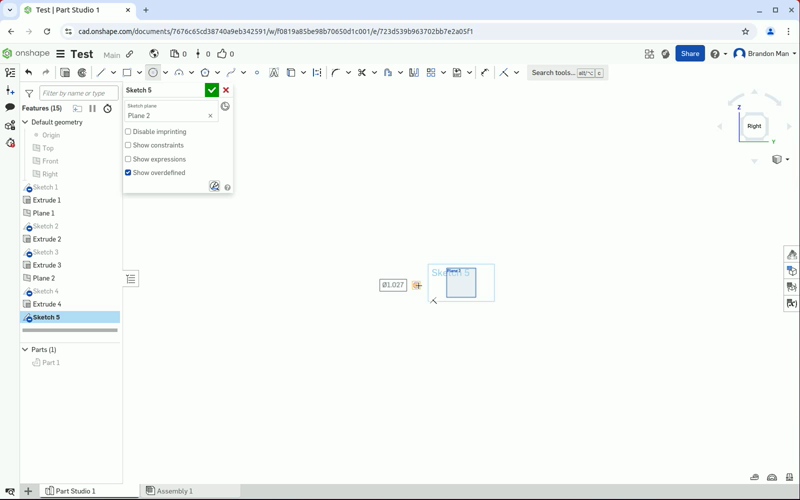
key(esc)
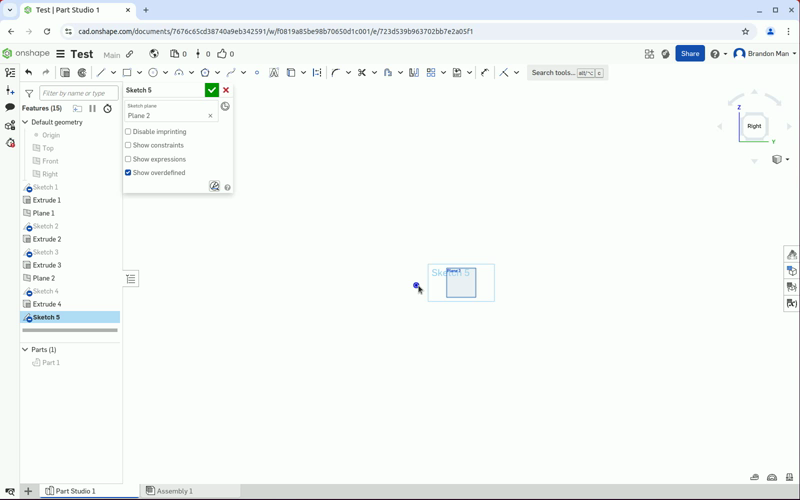
mouse_move(417, 285)
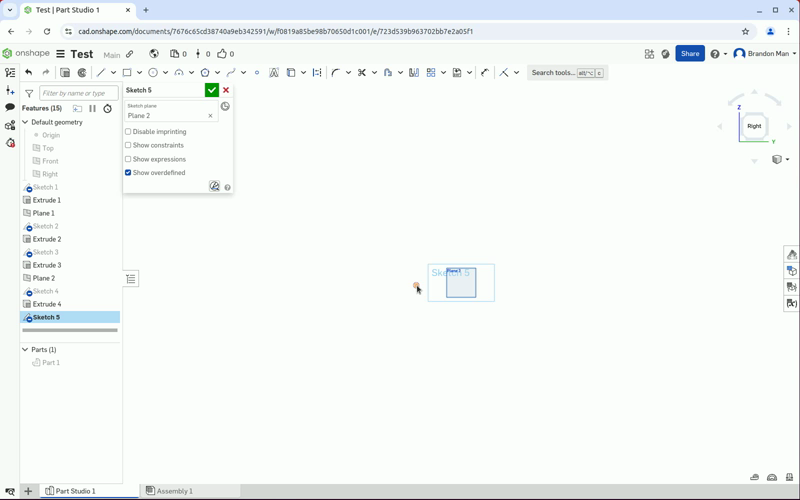
scroll(6)
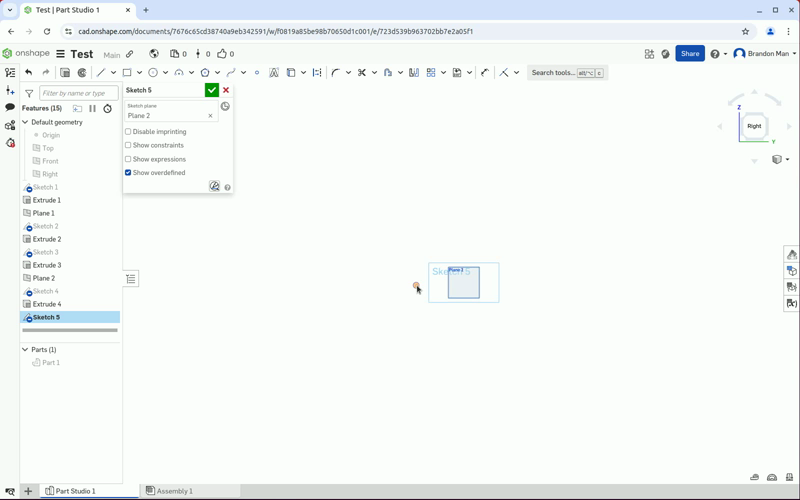
scroll(6)
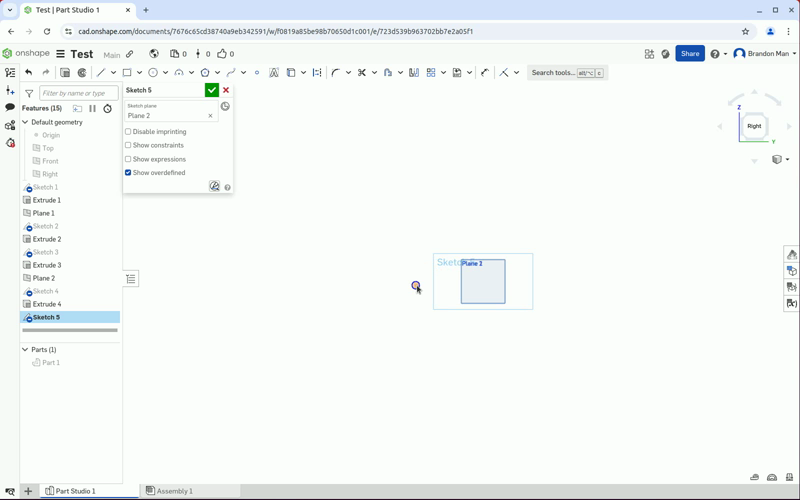
scroll(6)
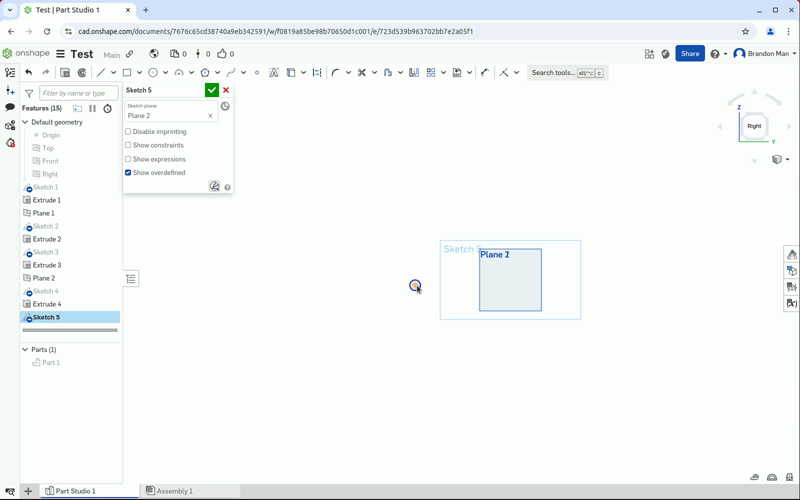
scroll(6)
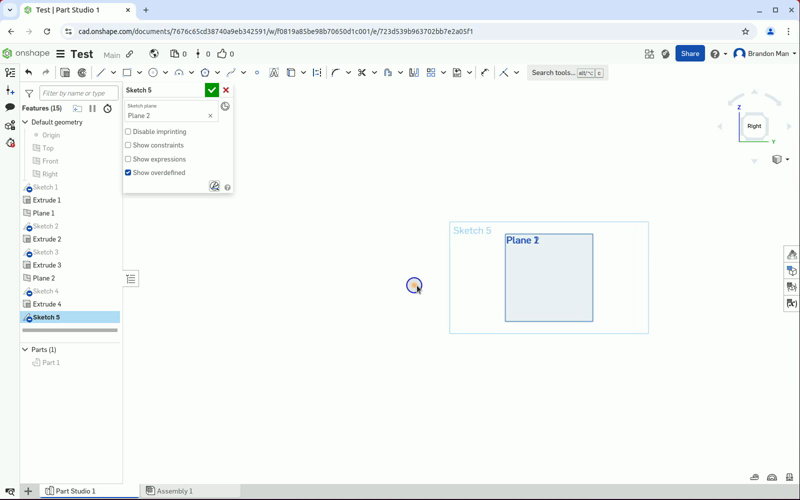
scroll(6)
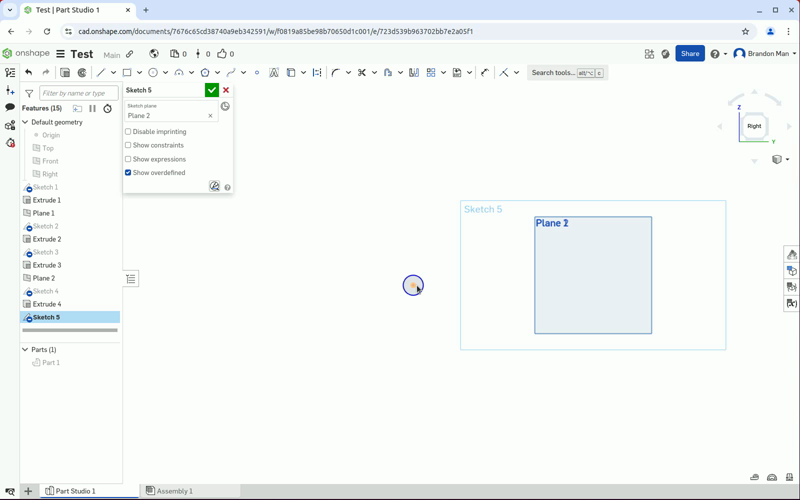
scroll(6)
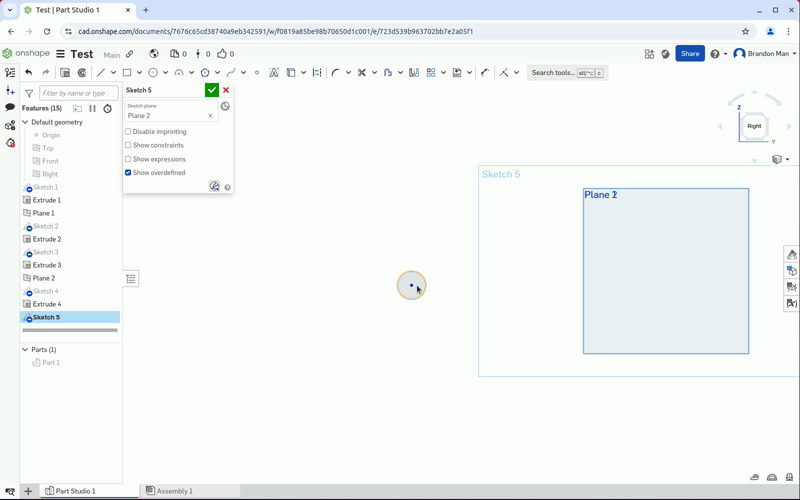
scroll(6)
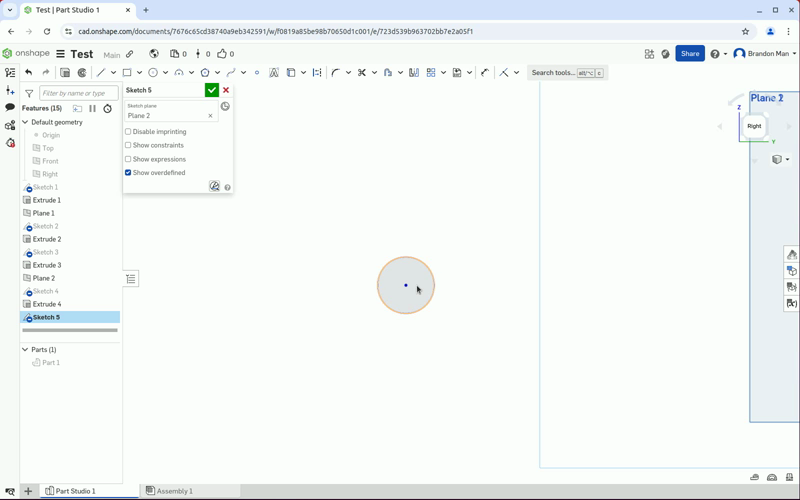
click(417, 285)
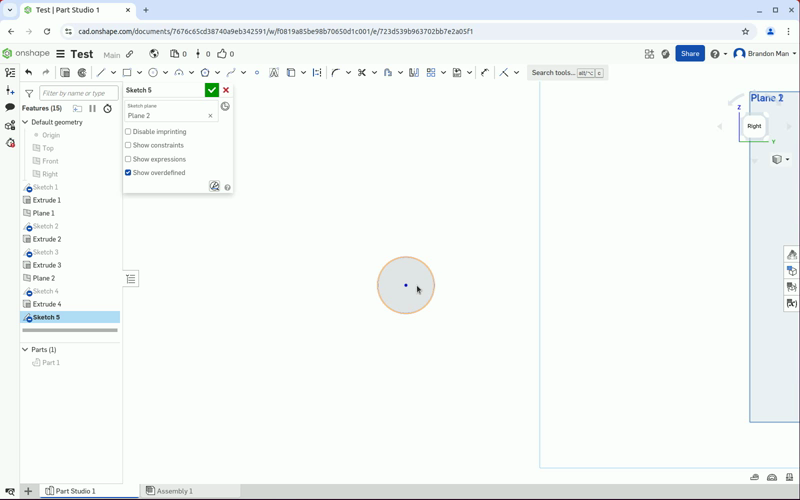
scroll(-6)
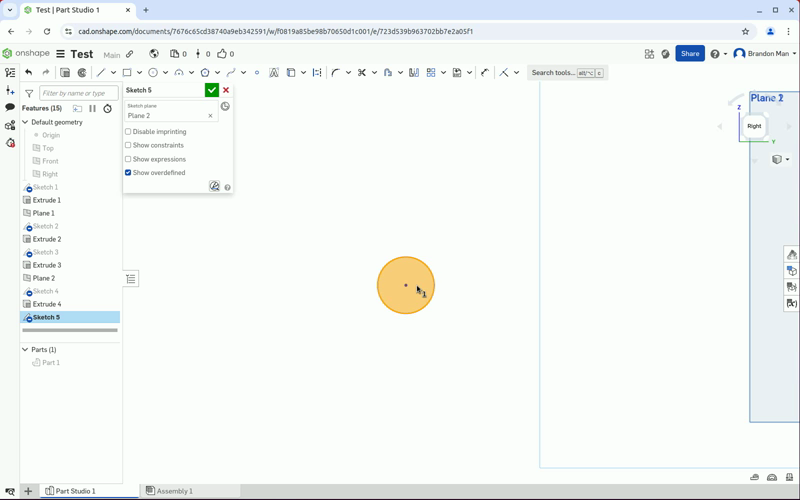
scroll(-6)
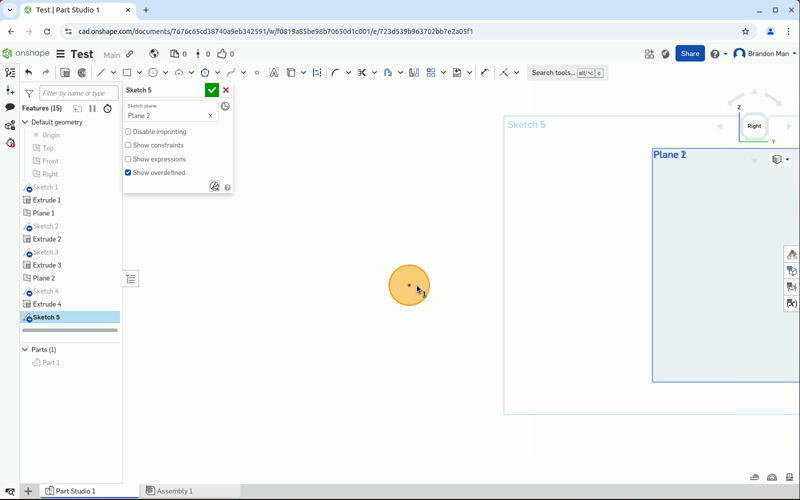
scroll(-6)
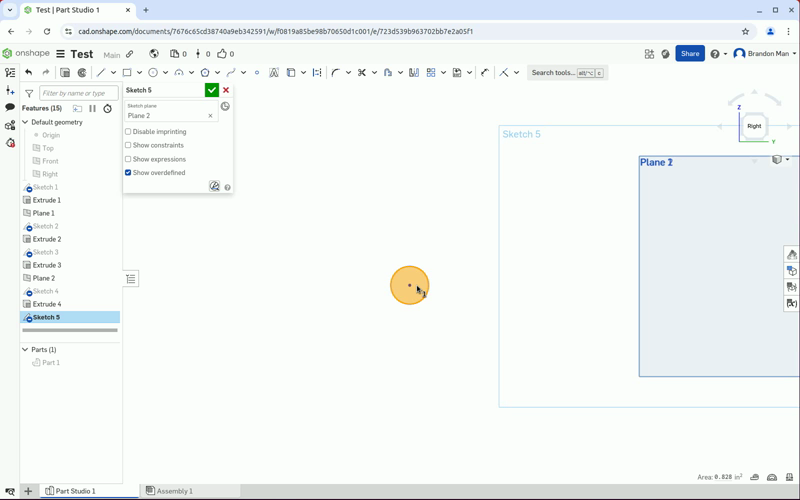
scroll(-6)
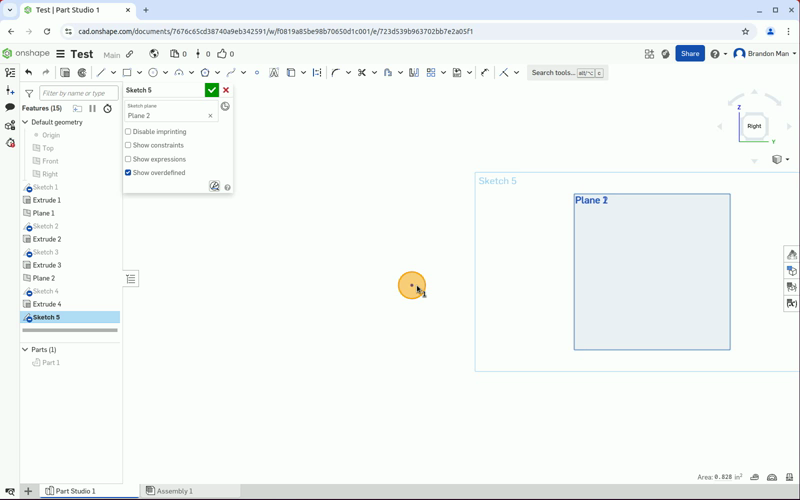
scroll(-6)
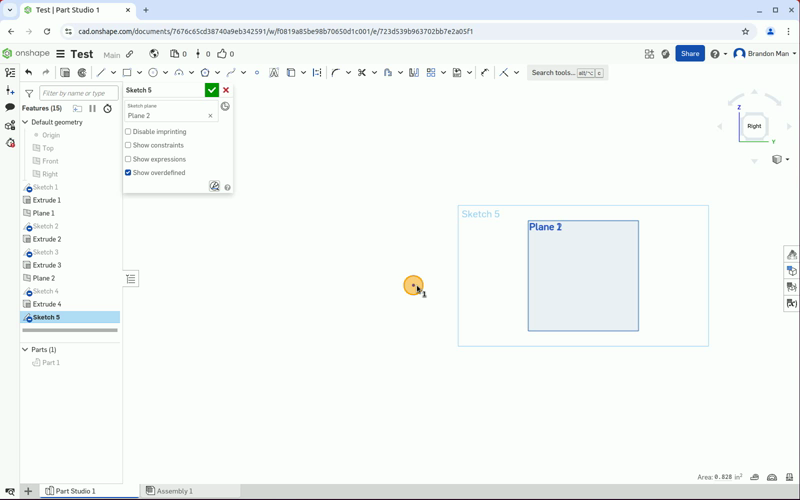
scroll(-6)
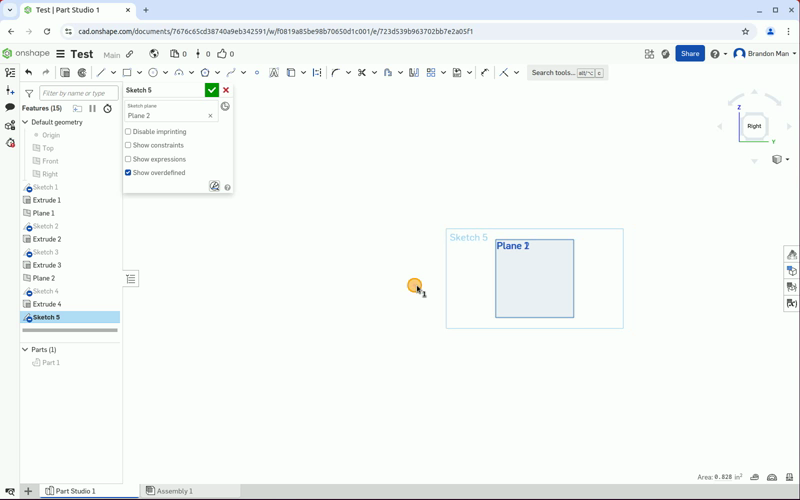
scroll(-6)
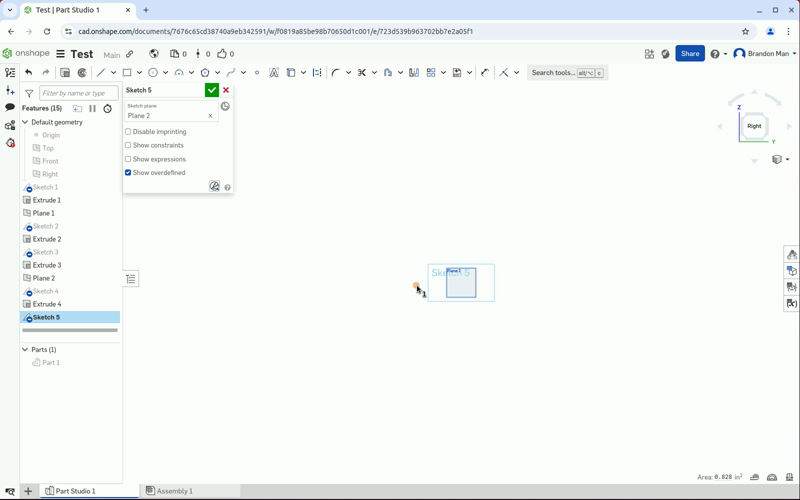
mouse_move(73, 352)
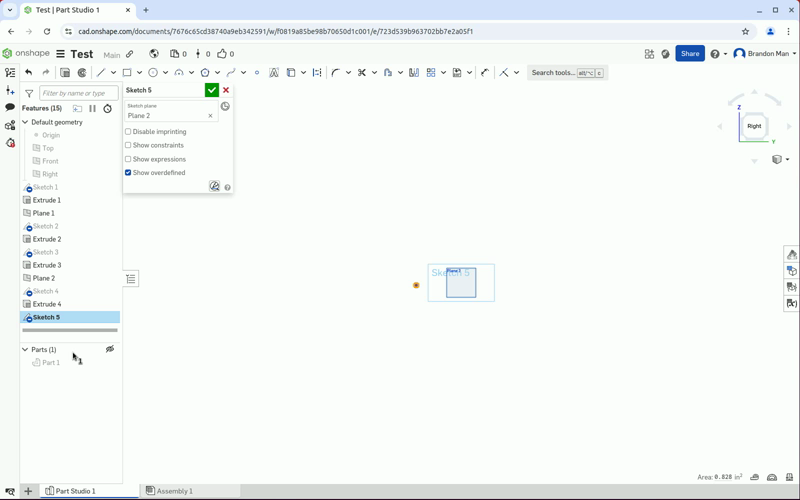
key(shift+y)
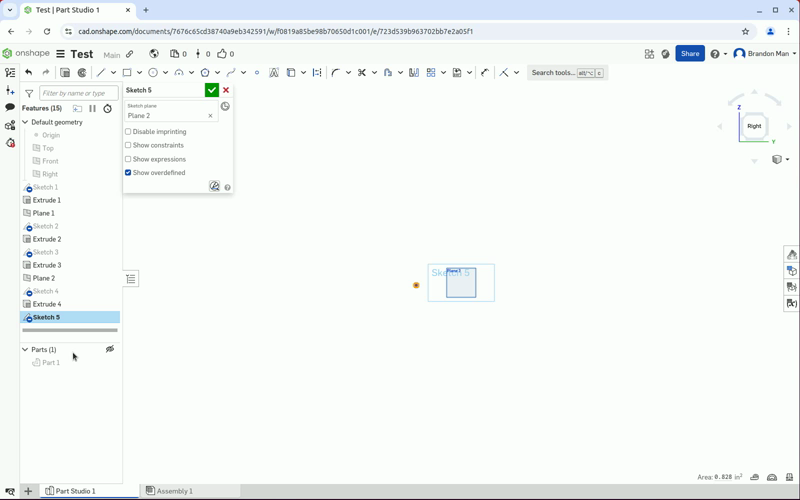
key(shift+e)
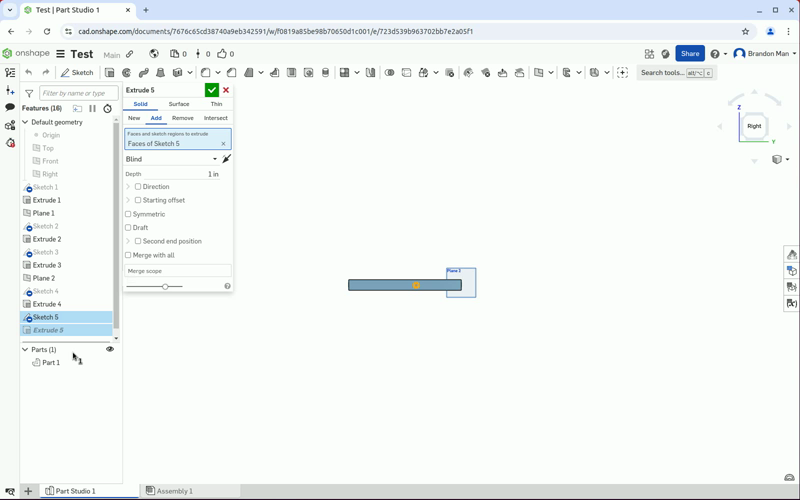
mouse_move(143, 106)
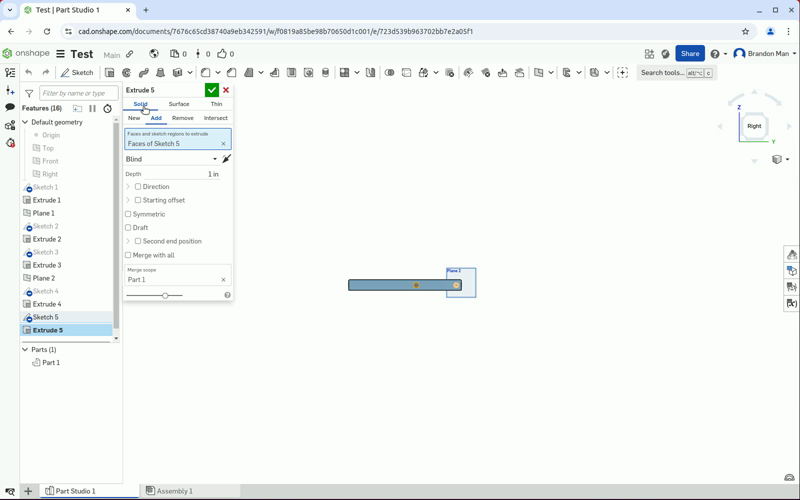
click(143, 106)
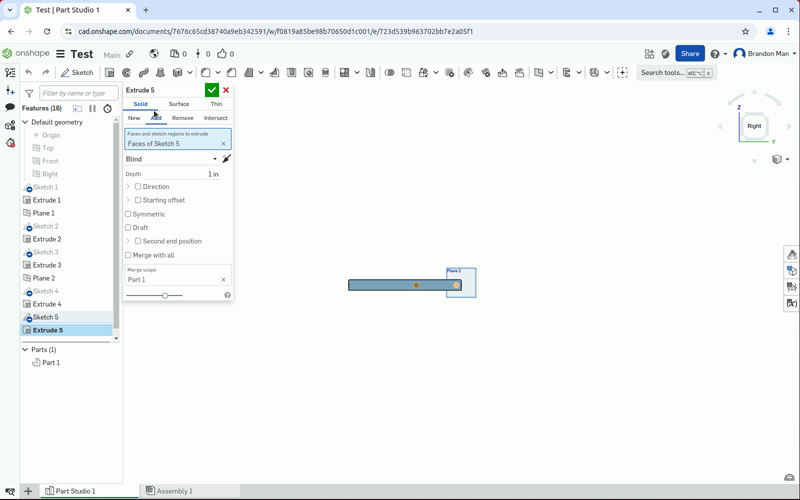
mouse_move(186, 120)
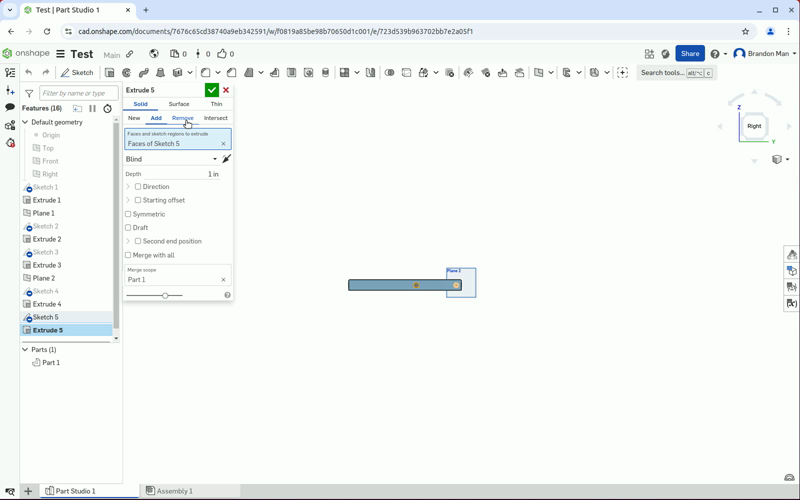
click(186, 120)
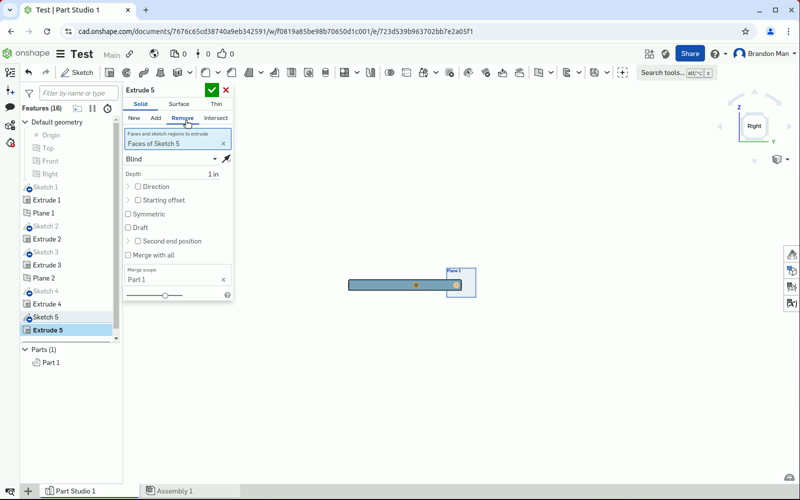
key(tab, 4)
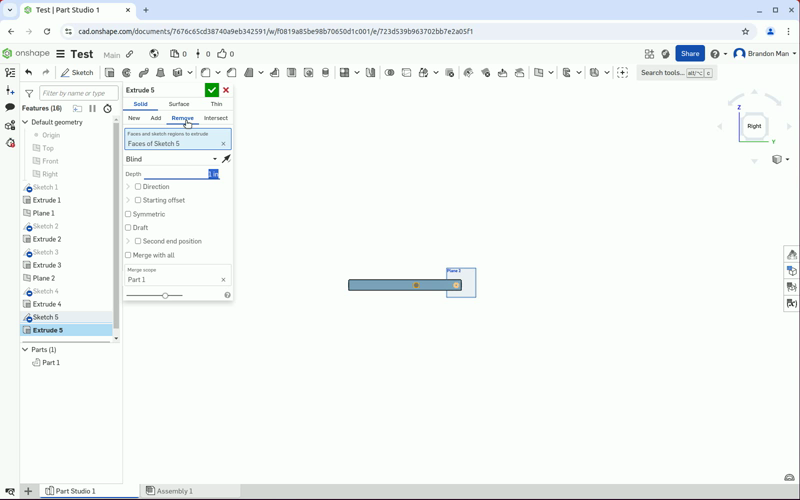
text(0.963)
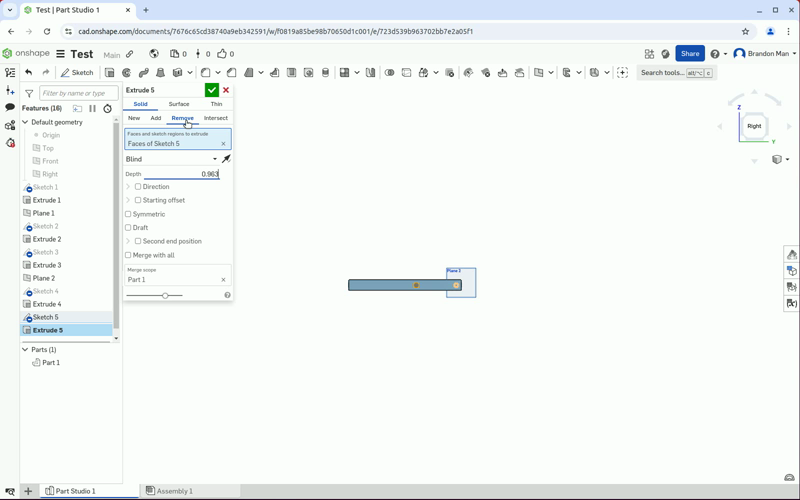
key(tab, 6)
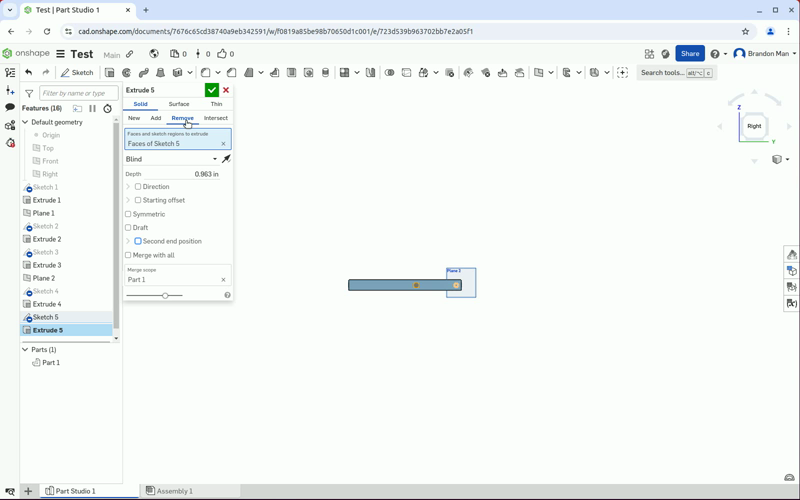
key(space)
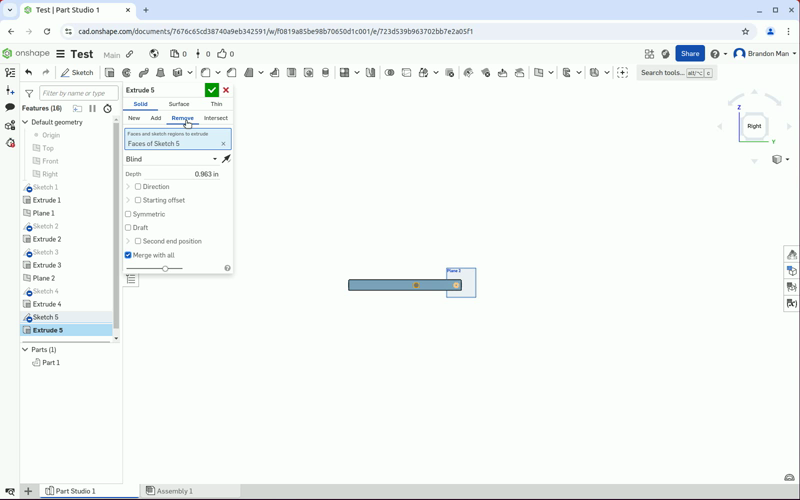
key(enter)
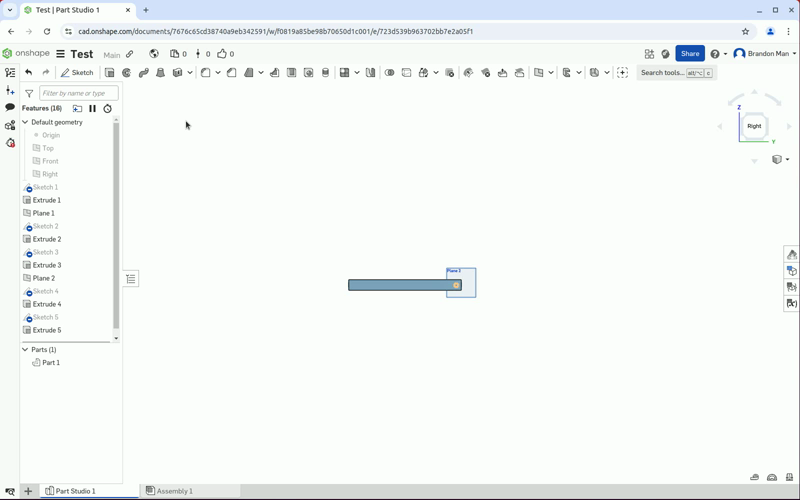
key(shift+h)
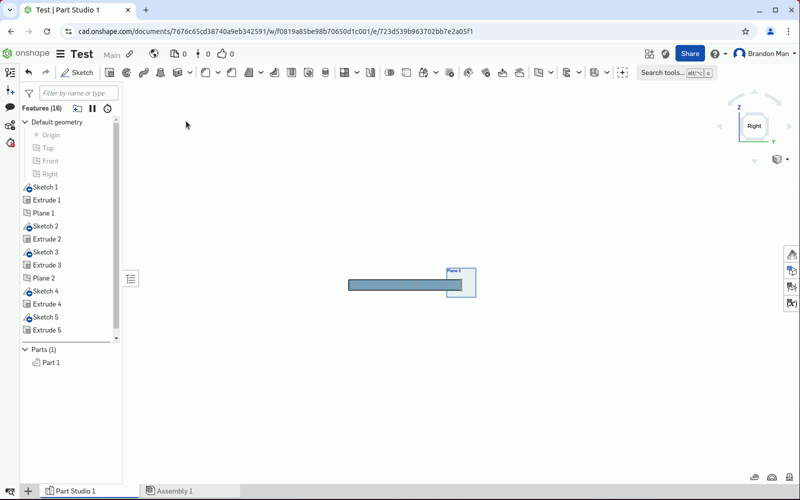
key(shift+h)
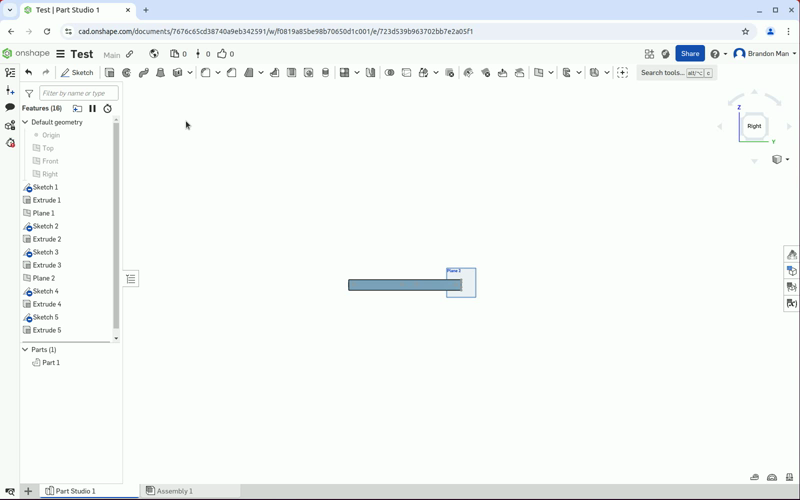
key(shift+7)
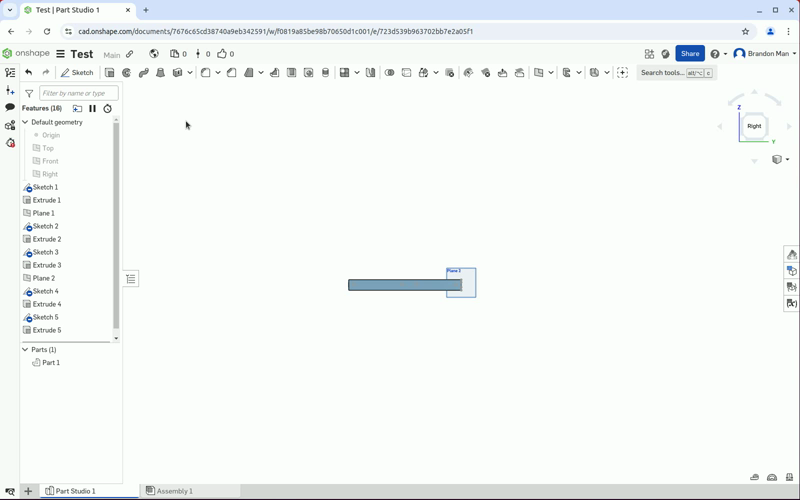
key(right, 2)
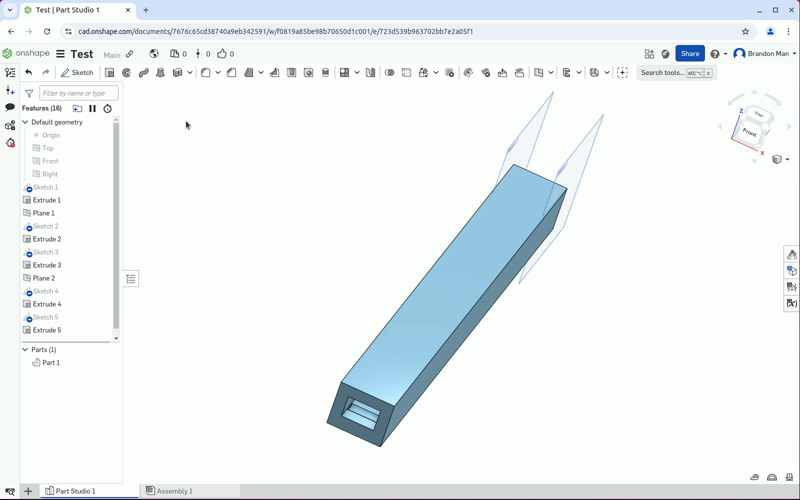
key(down, 2)
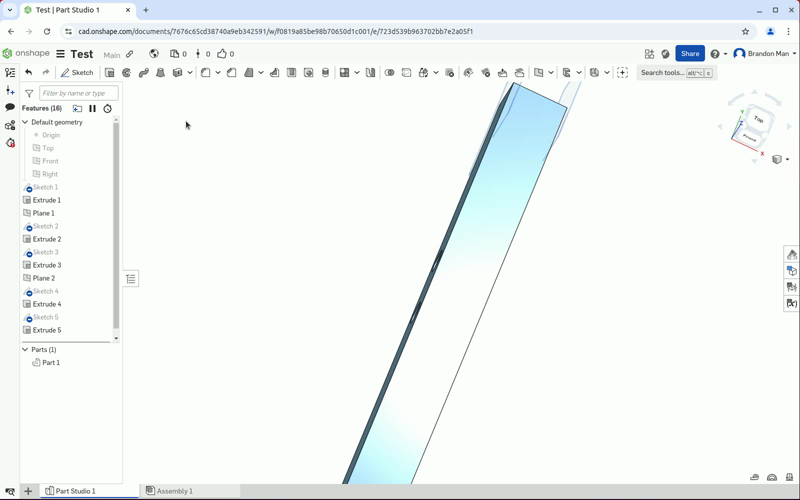
key(up, 2)
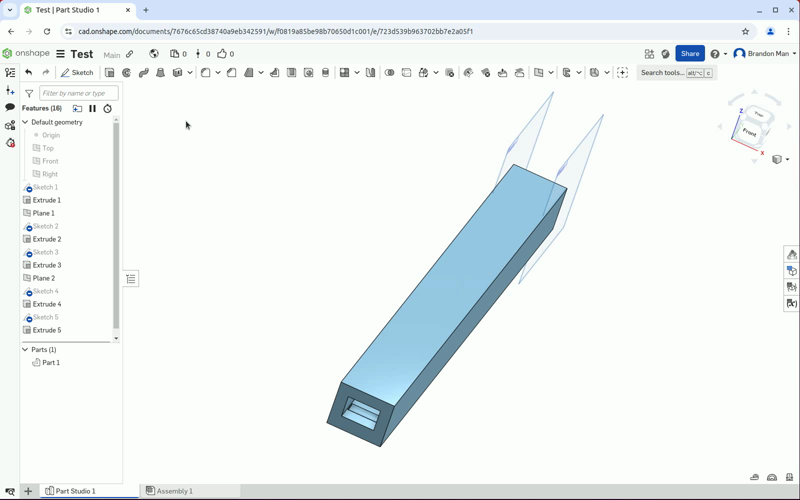
key(left, 2)
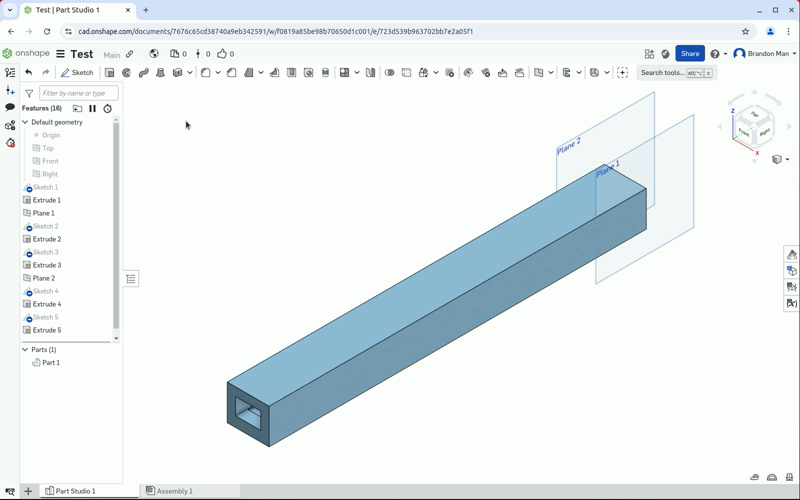
mouse_move(69, 189)
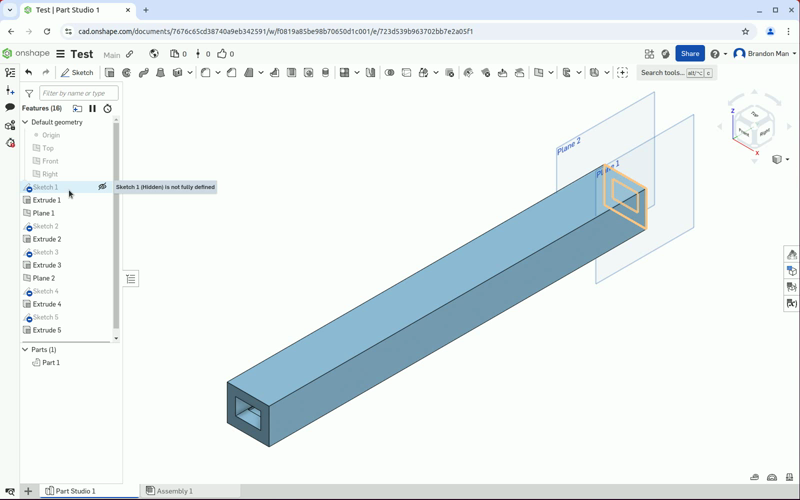
click(69, 189)